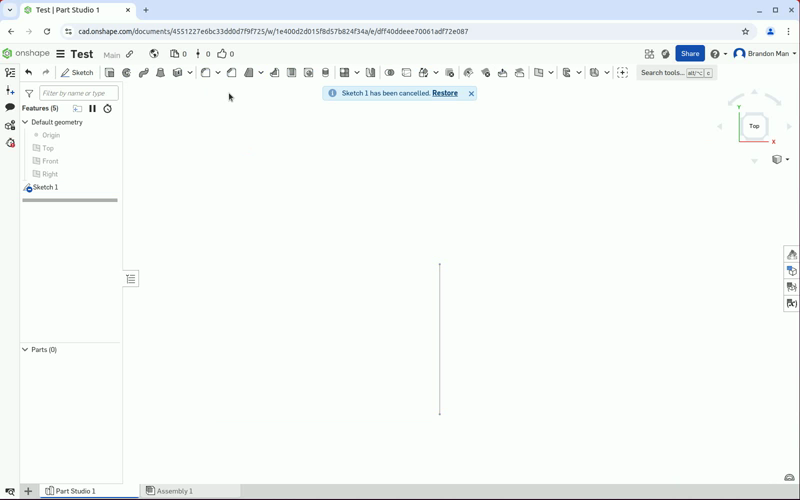
key(shift+h)
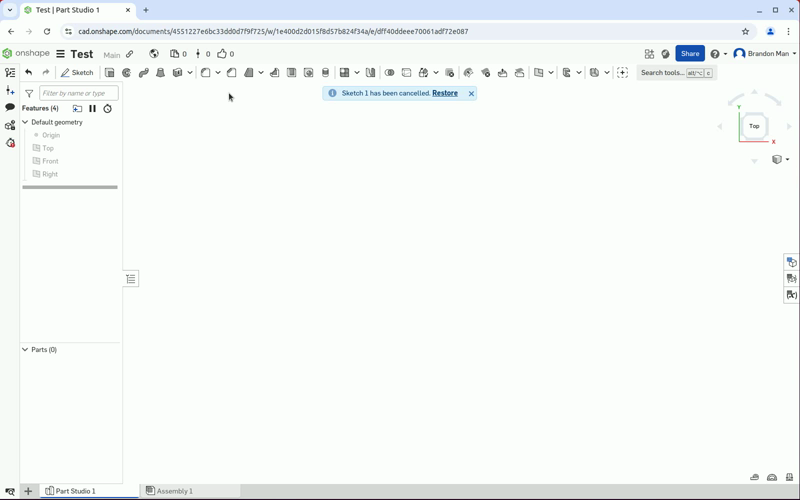
mouse_move(73, 352)
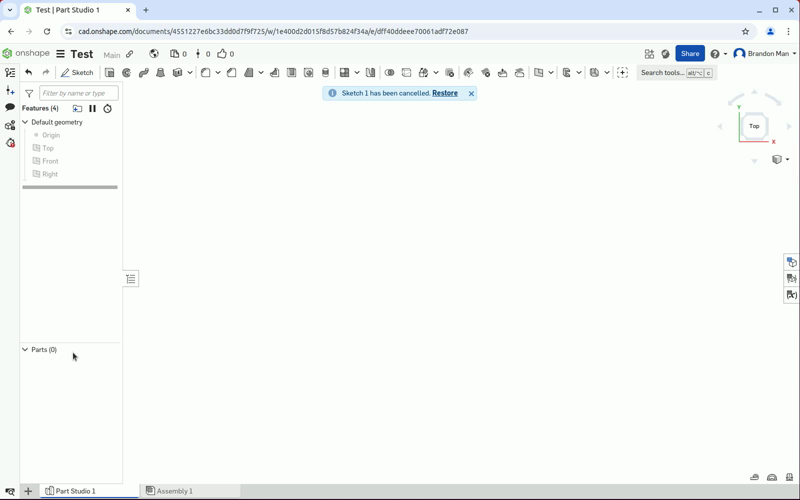
key(y)
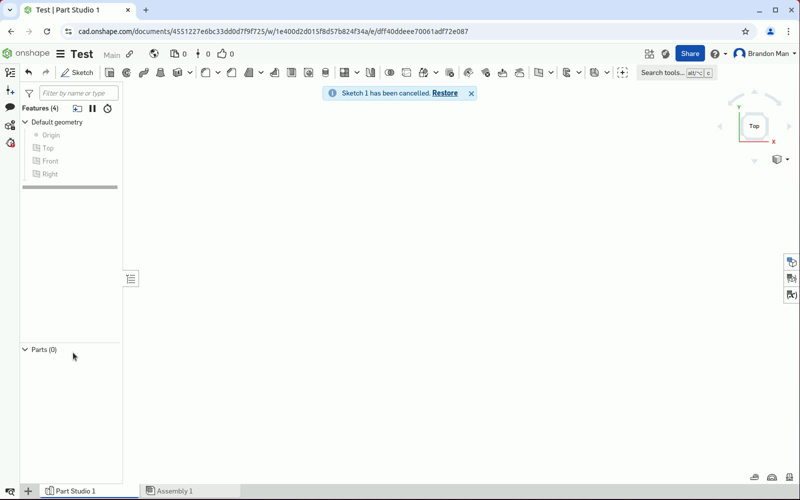
key(shift+p)
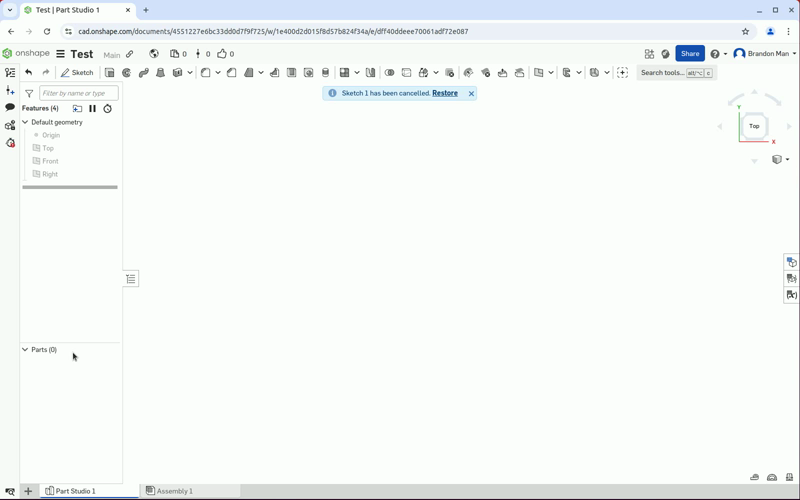
key(space)
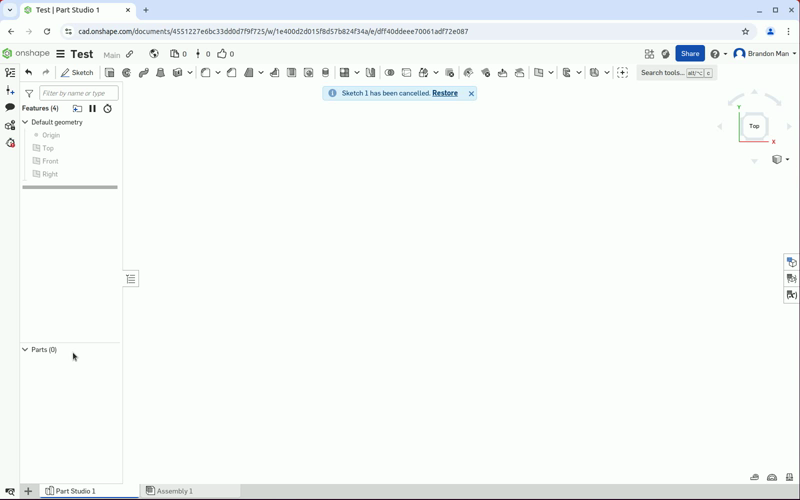
key_down(shift)
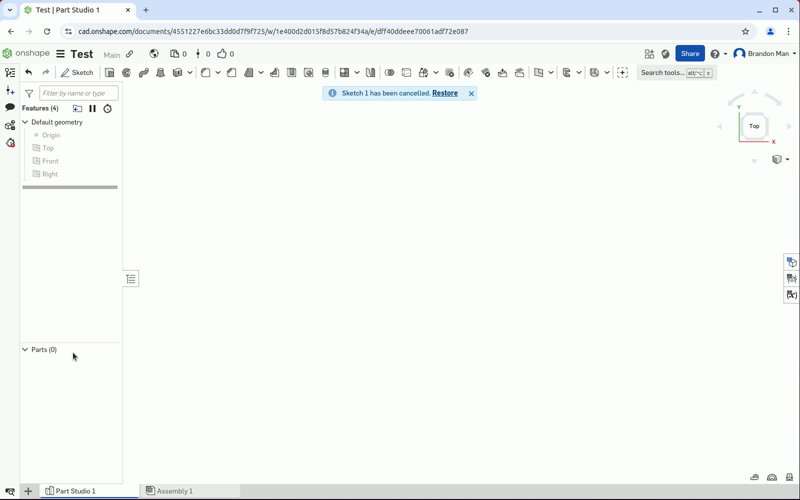
key(up)
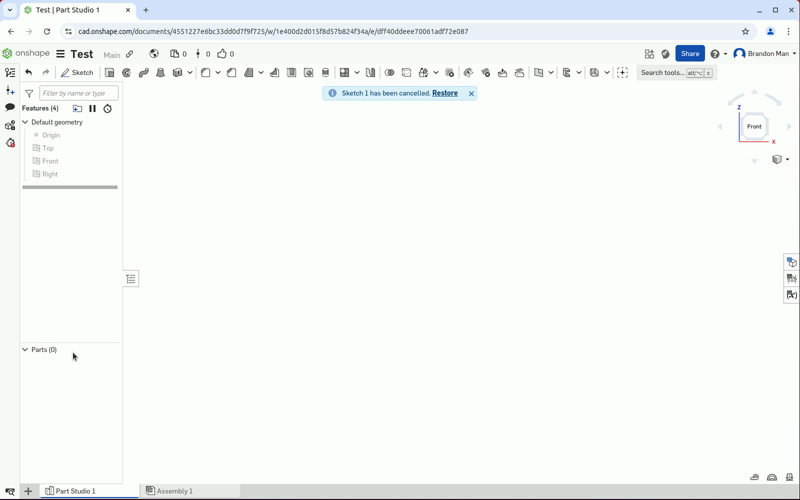
key_up(shift)
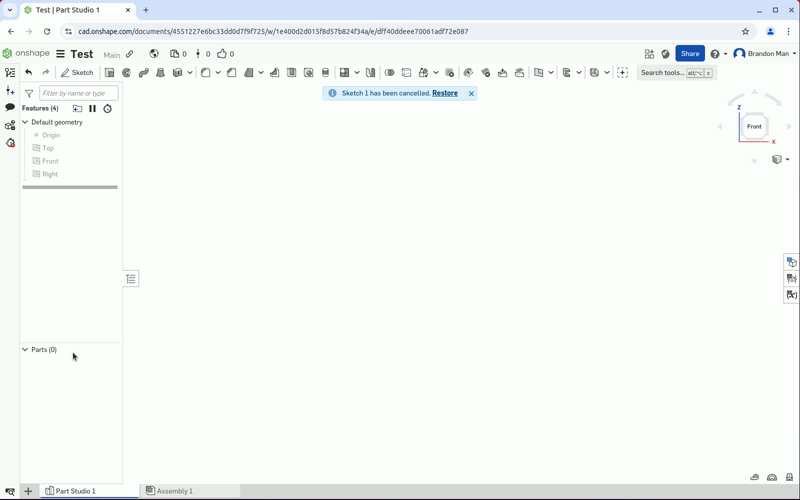
mouse_move(73, 352)
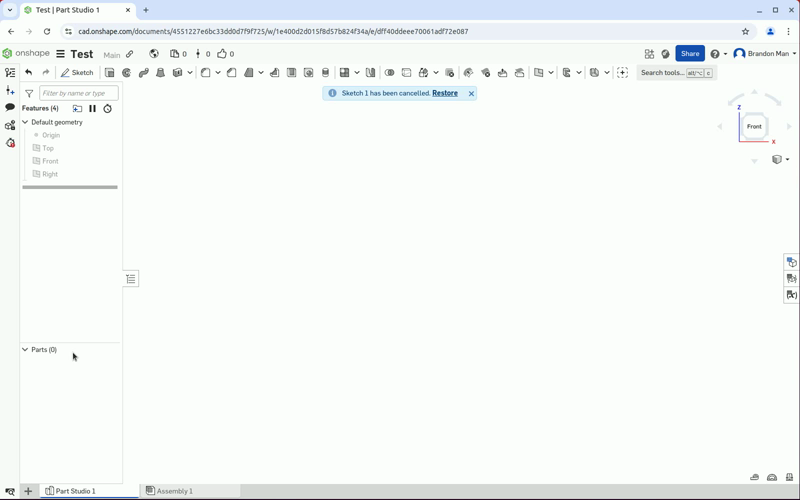
key(shift+y)
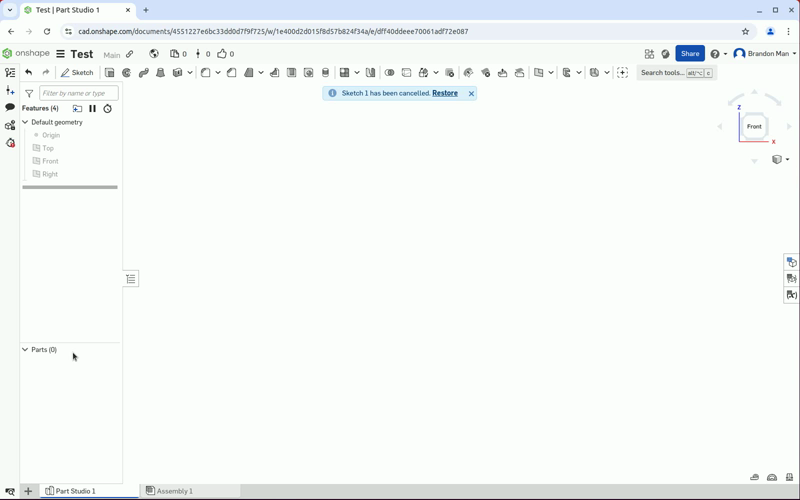
key(shift+s)
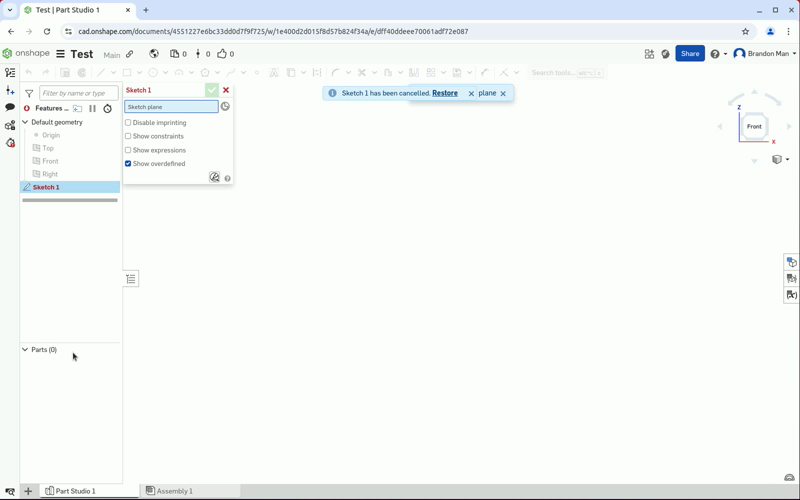
mouse_move(73, 163)
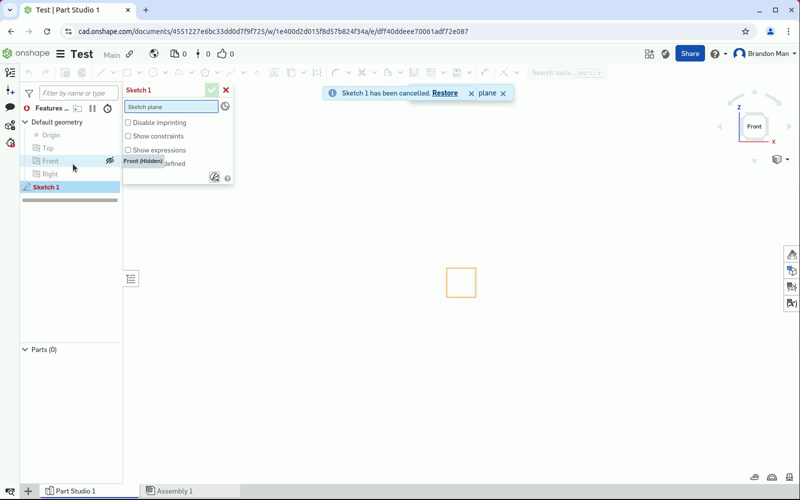
click(73, 163)
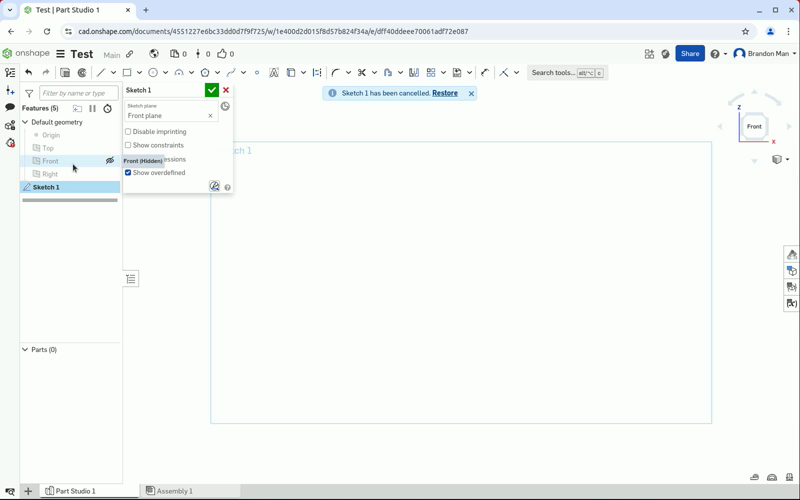
mouse_move(73, 352)
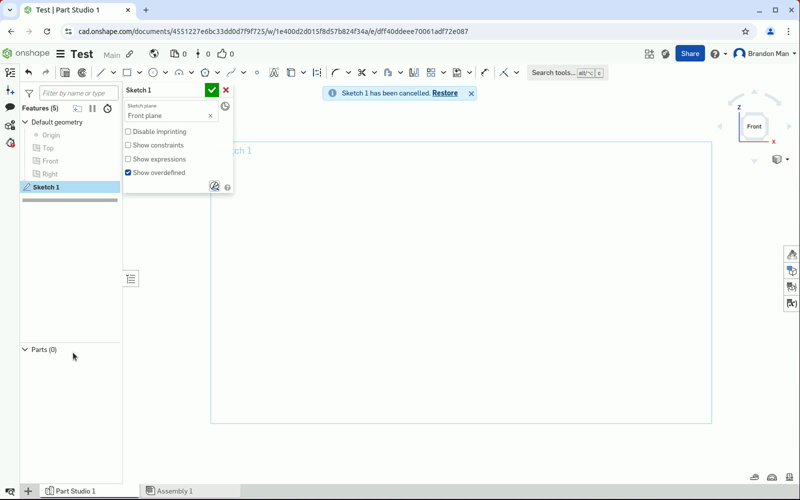
key(y)
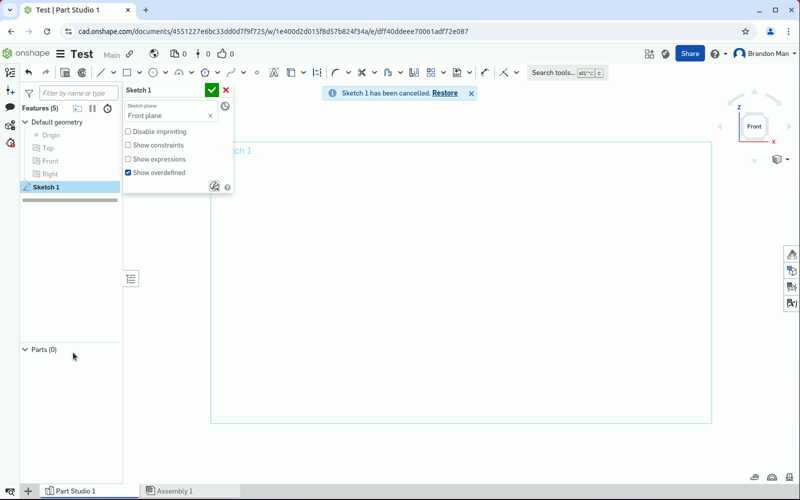
key(l)
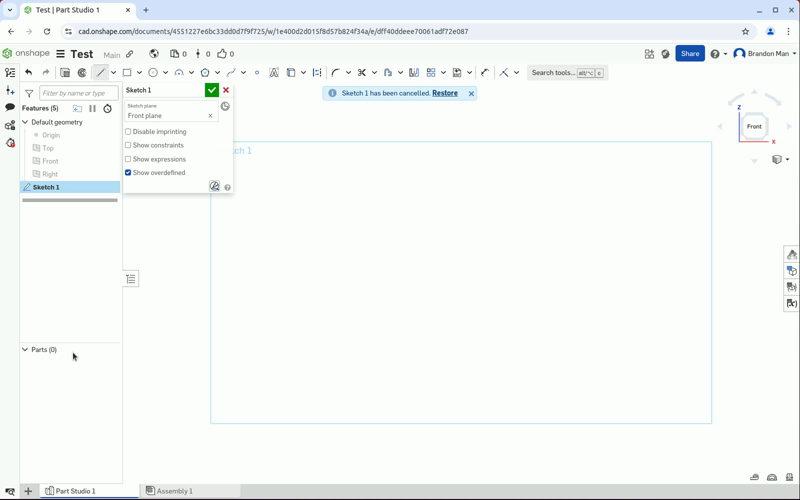
key_down(shift)
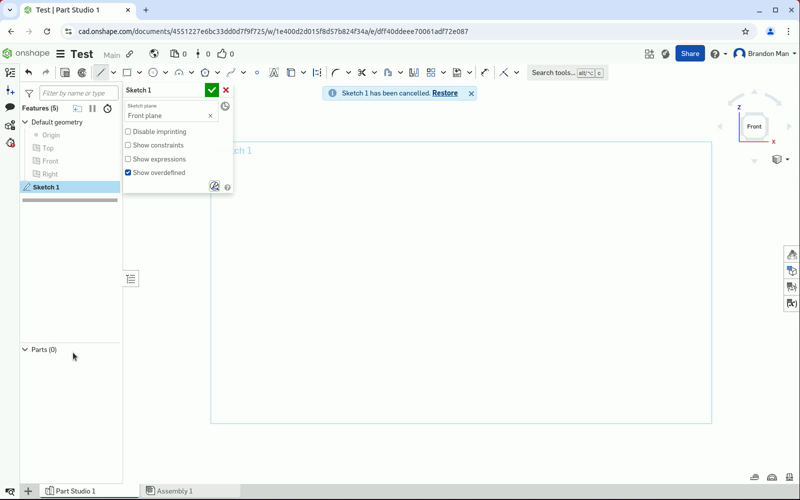
mouse_move(460, 383)
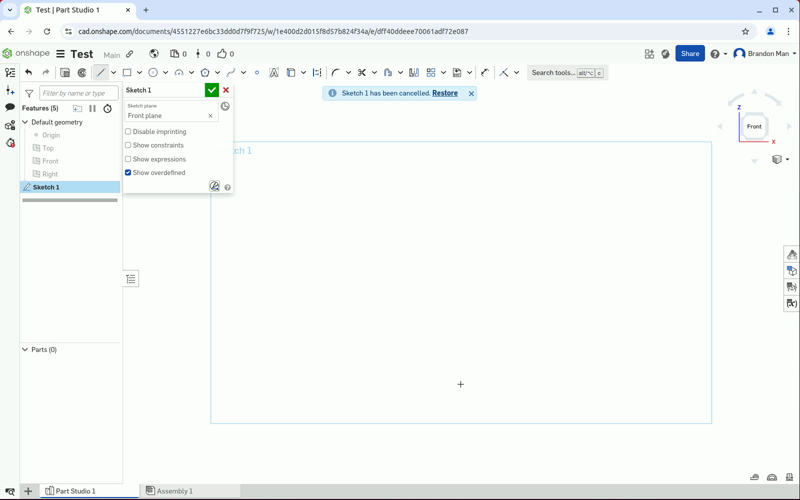
click(460, 383)
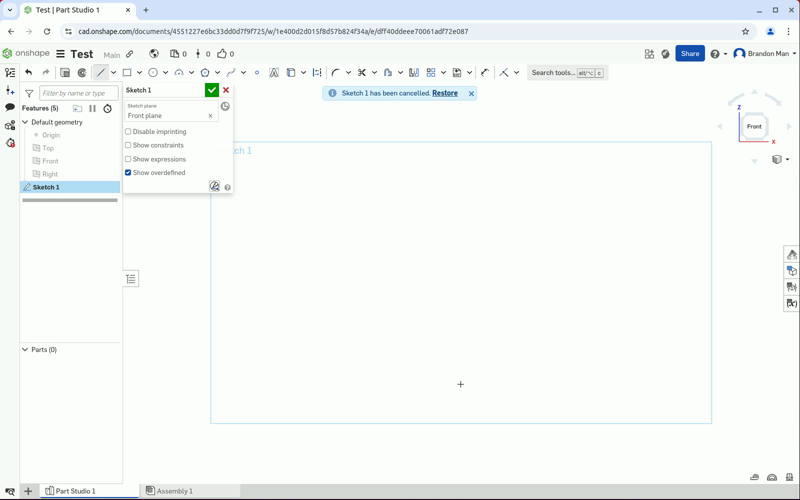
key_up(shift)
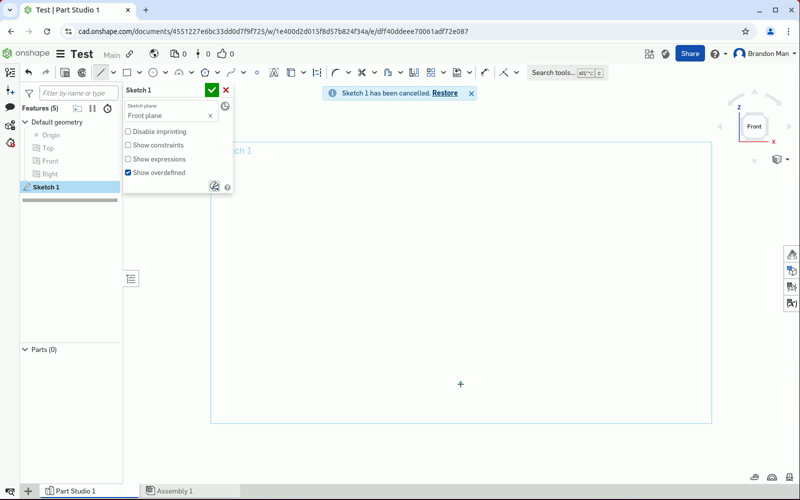
key_down(shift)
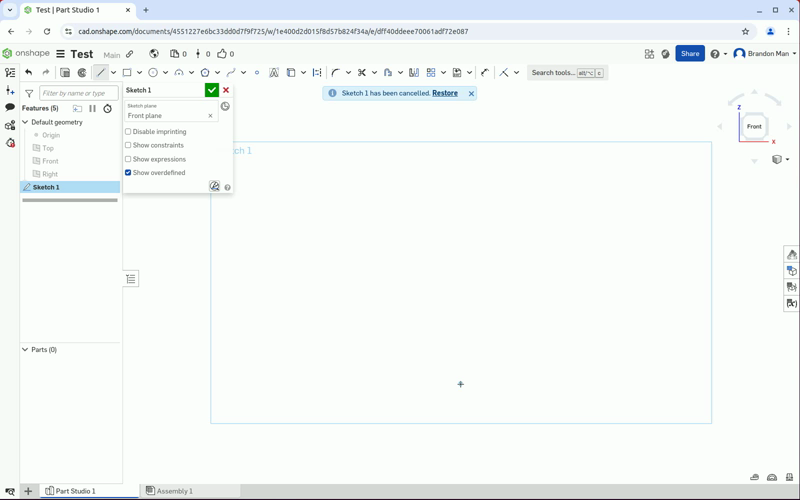
mouse_move(490, 383)
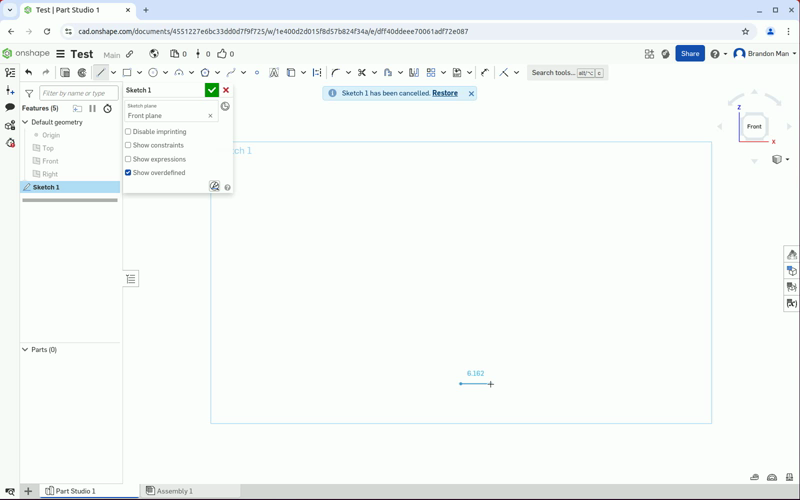
mouse_move(467, 383)
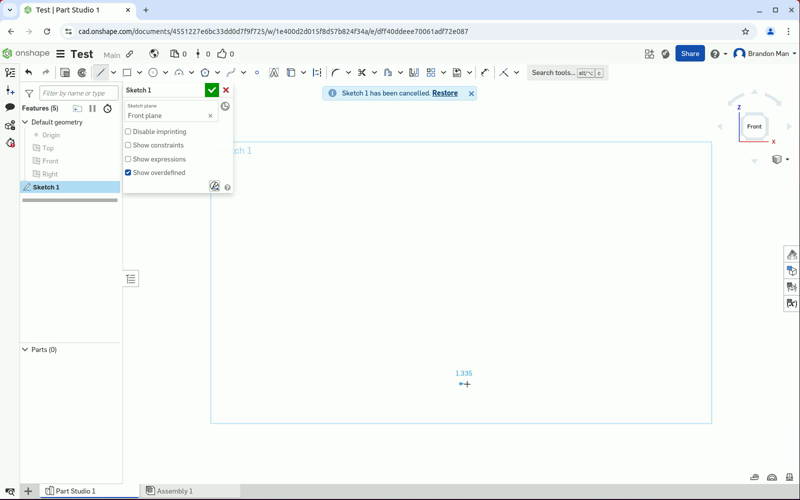
scroll(6)
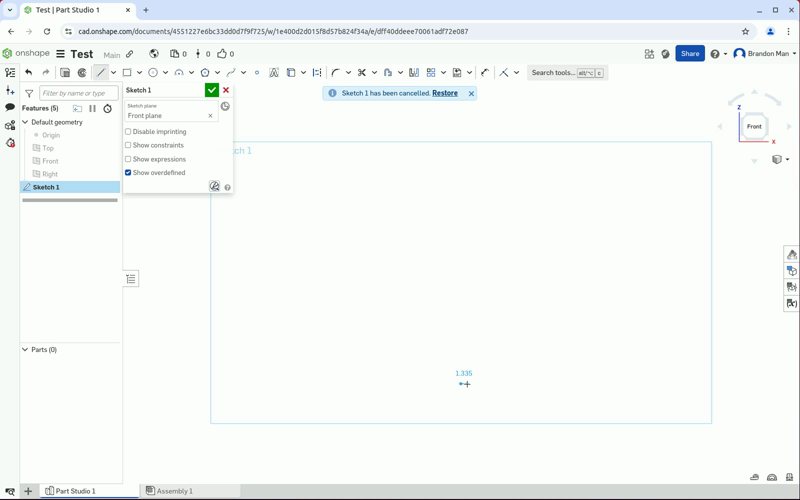
scroll(6)
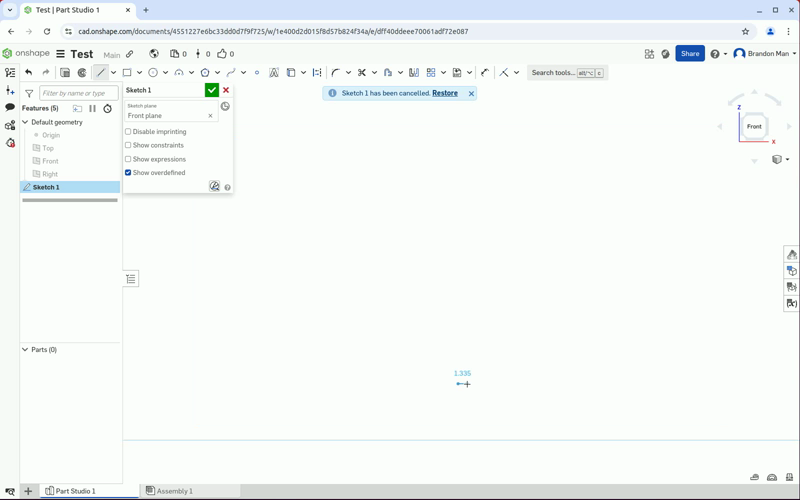
scroll(6)
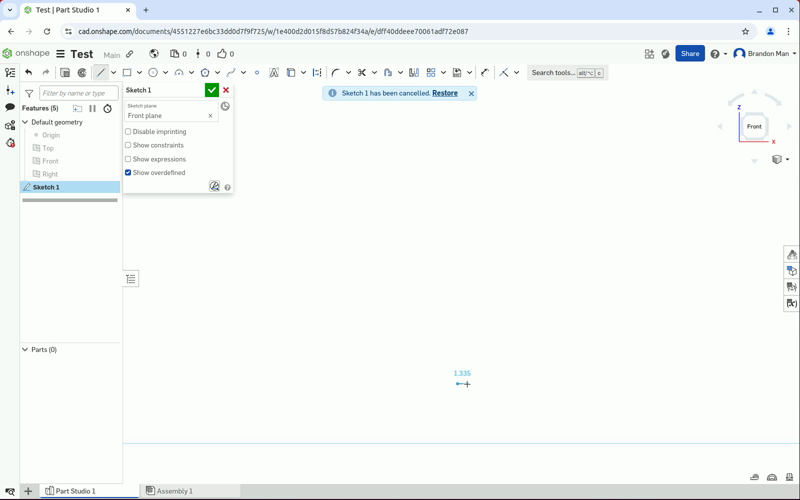
scroll(6)
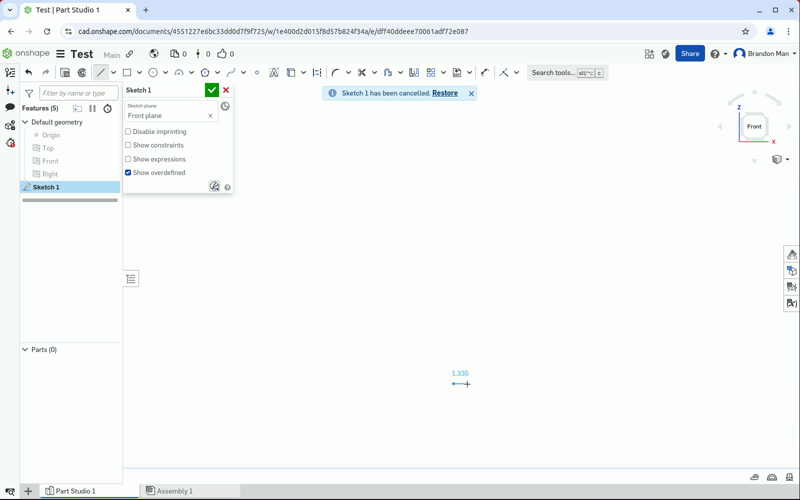
scroll(6)
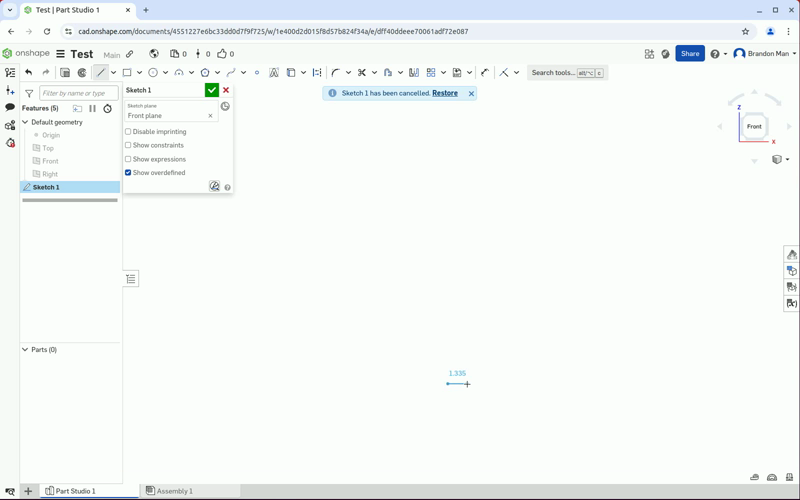
scroll(6)
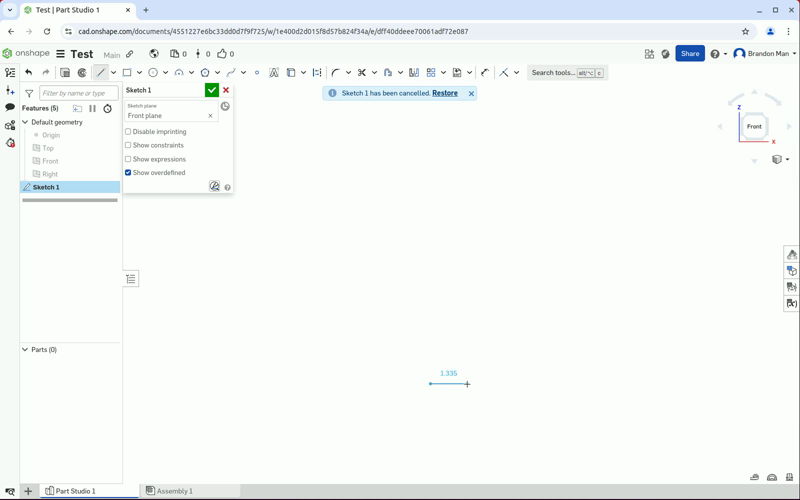
scroll(6)
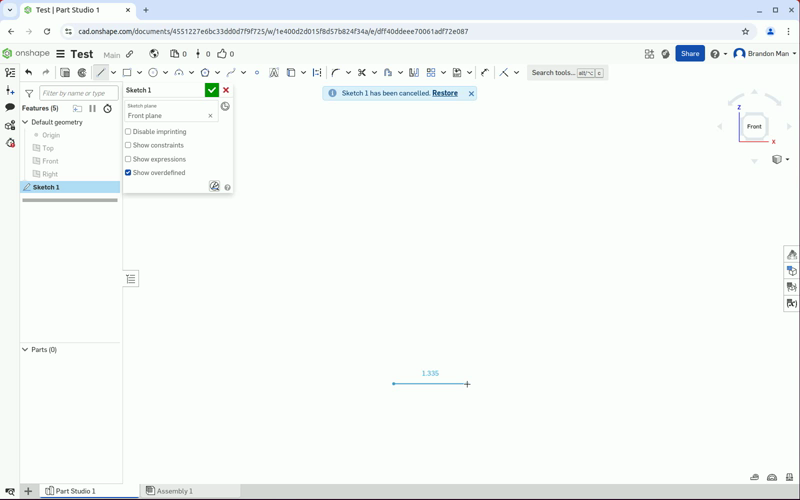
click(467, 383)
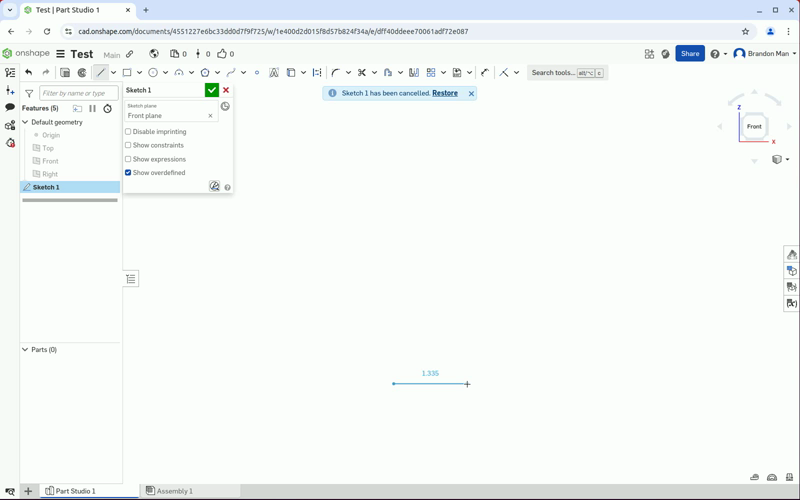
scroll(-6)
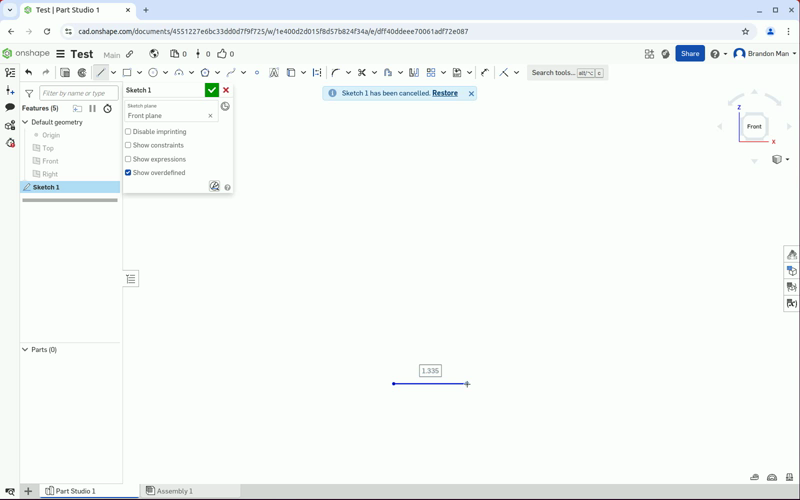
scroll(-6)
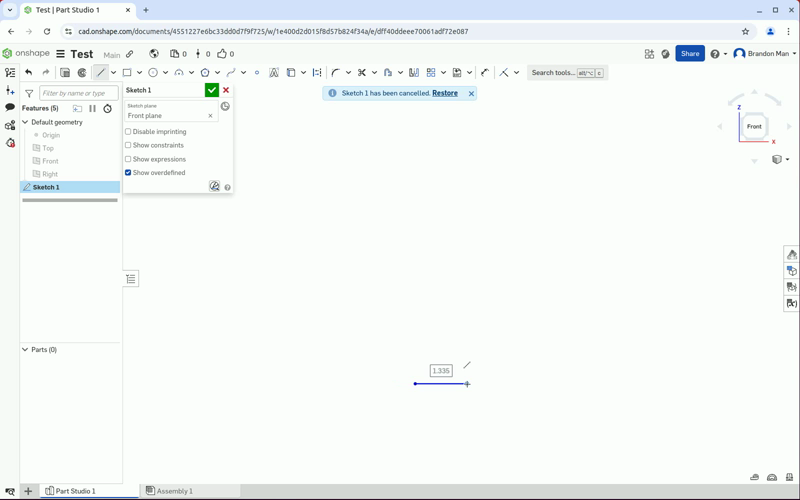
scroll(-6)
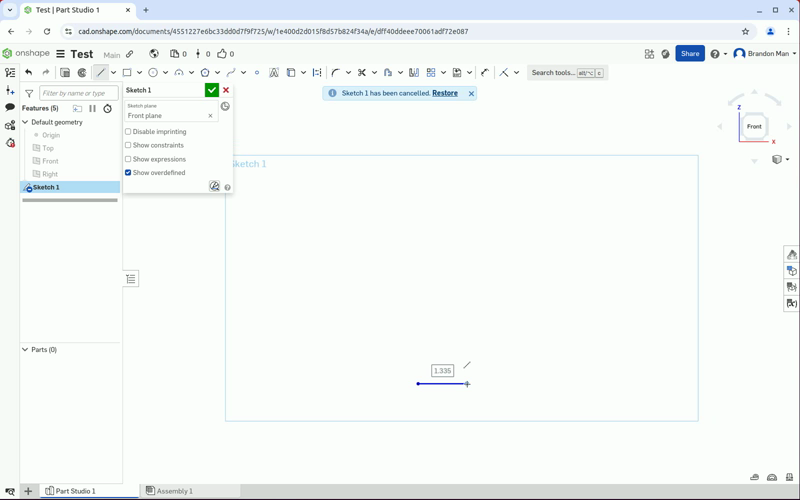
scroll(-6)
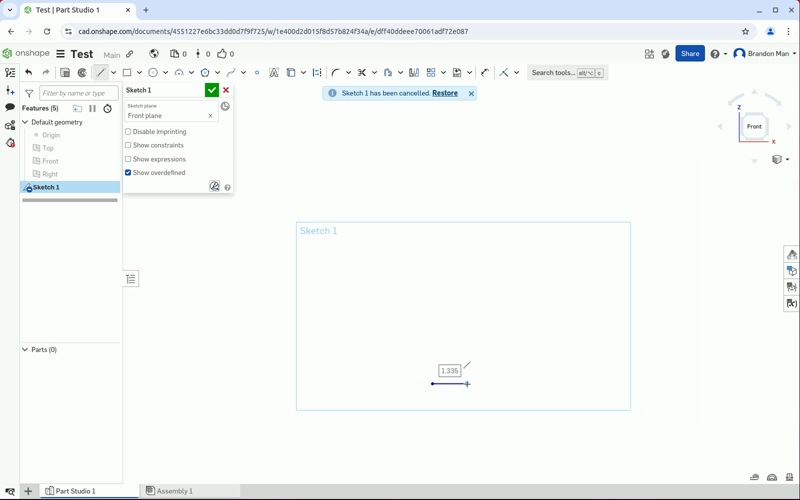
scroll(-6)
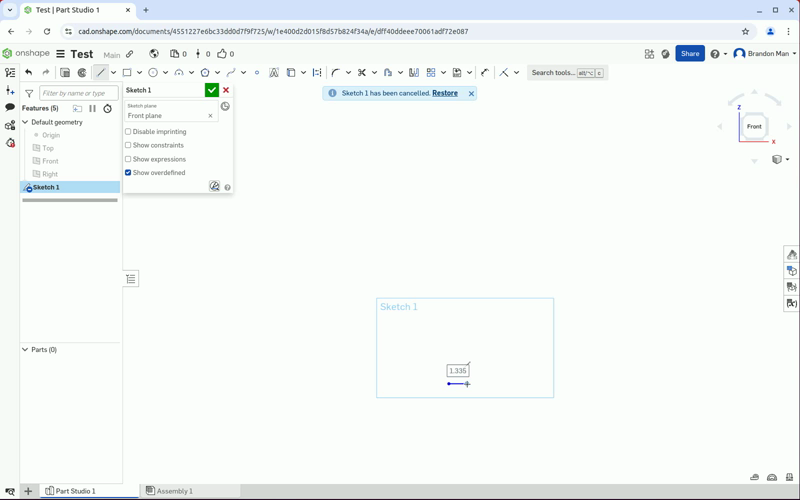
scroll(-6)
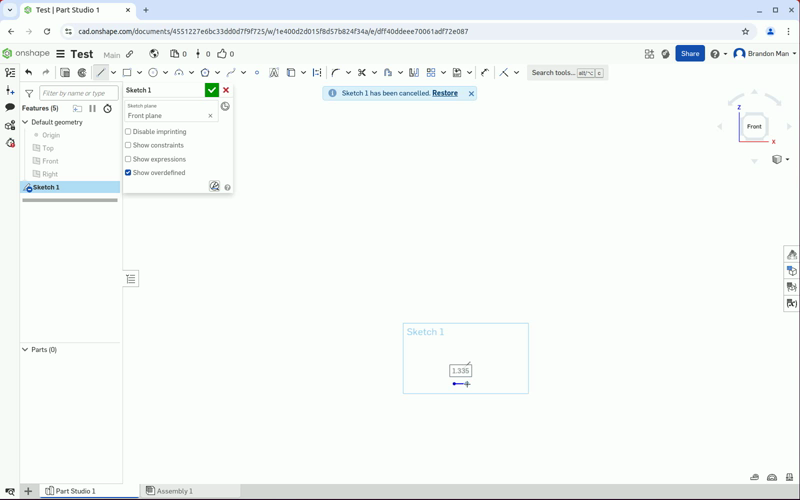
scroll(-6)
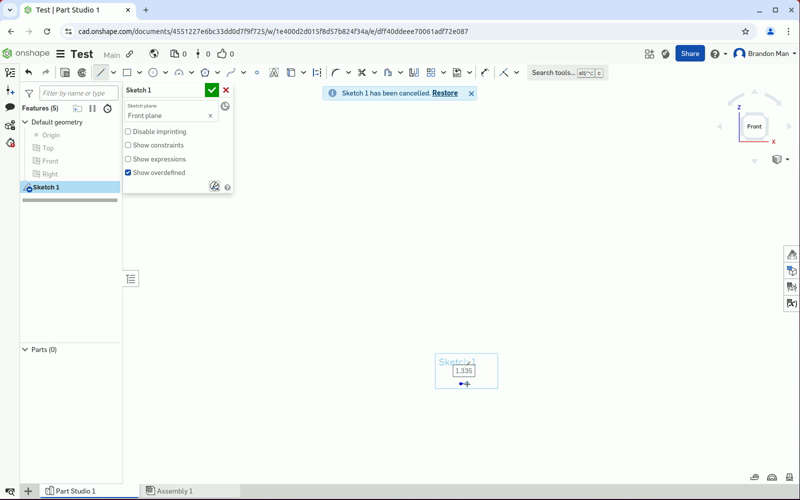
key_up(shift)
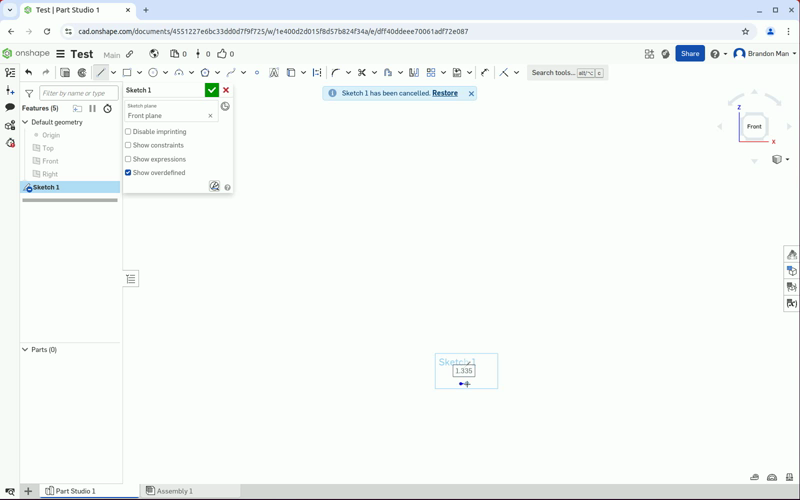
key_down(shift)
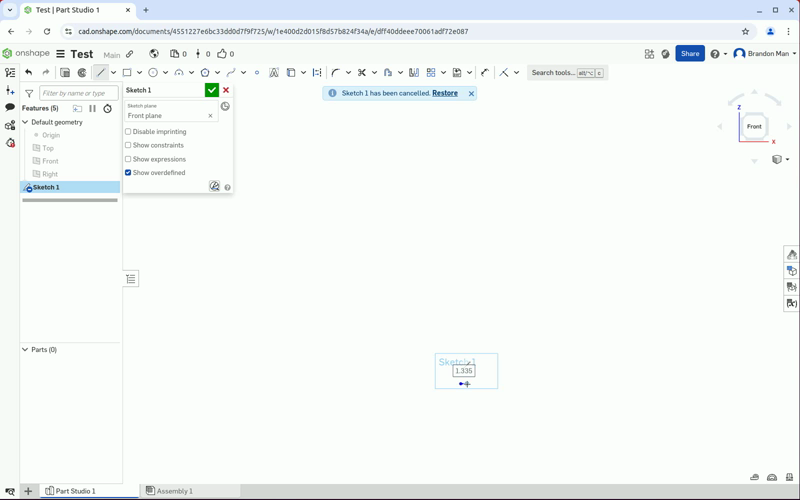
mouse_move(467, 283)
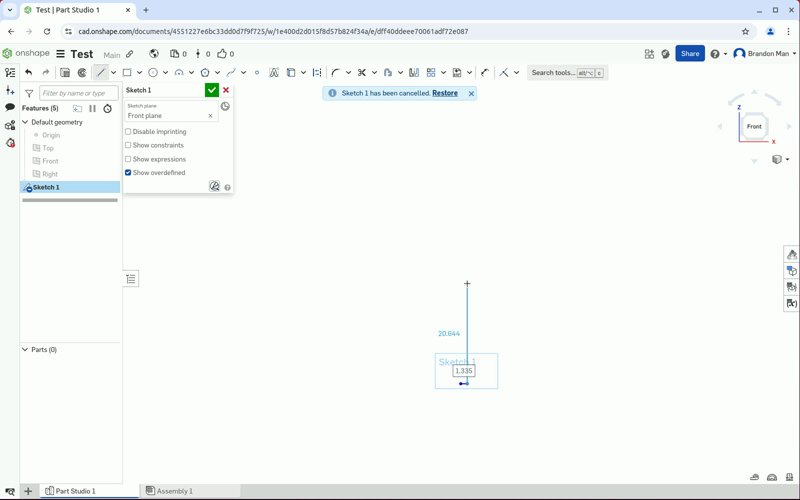
click(467, 283)
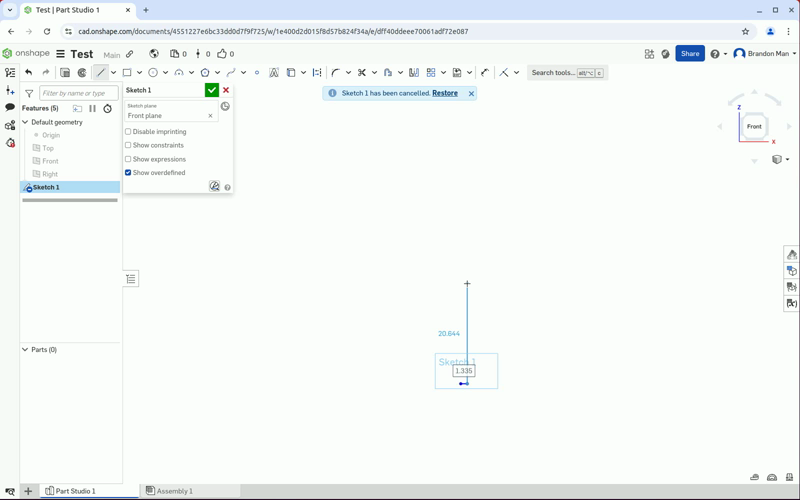
key_up(shift)
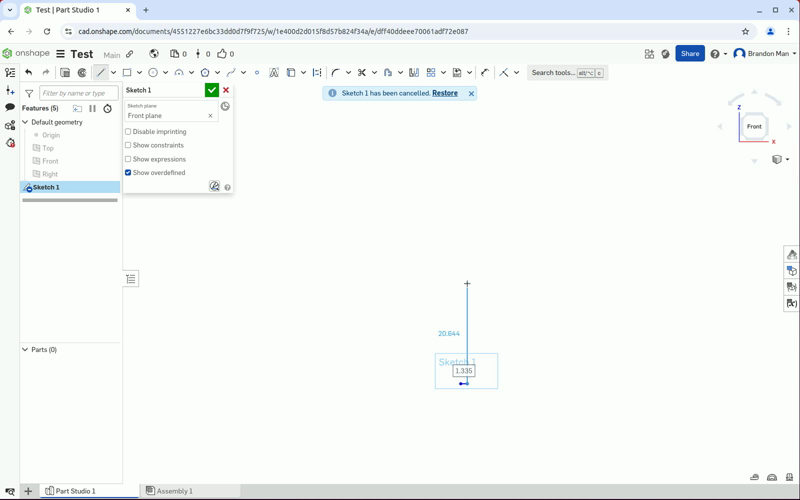
key_down(shift)
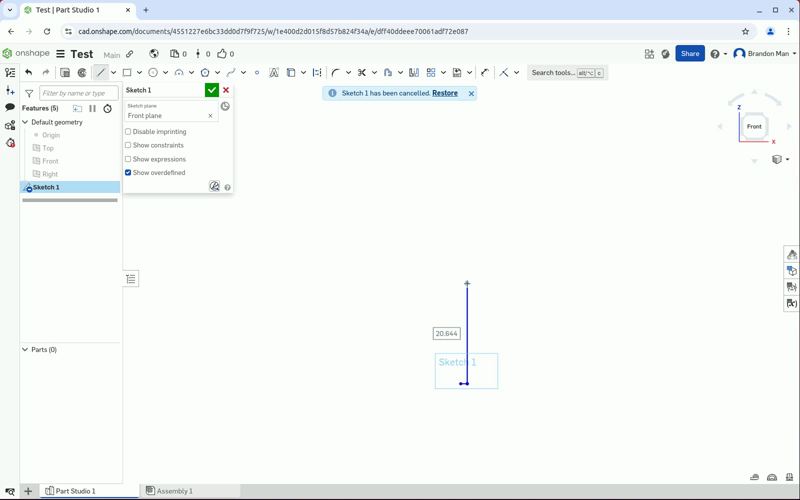
mouse_move(483, 171)
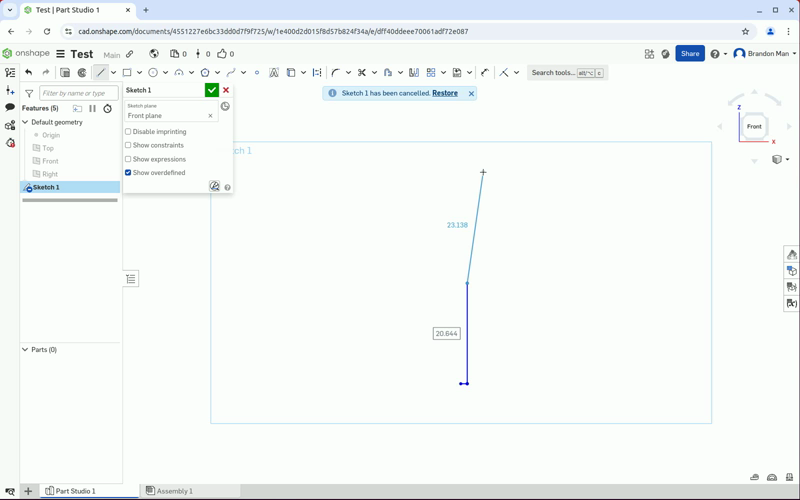
click(483, 171)
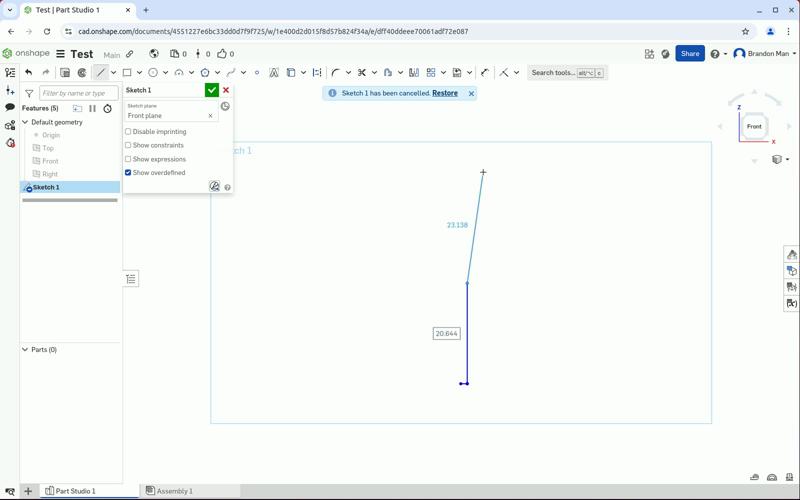
key_up(shift)
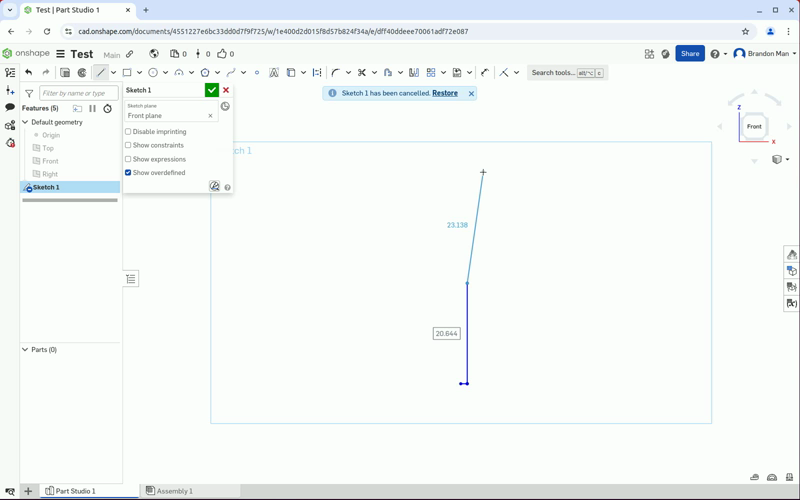
key_down(shift)
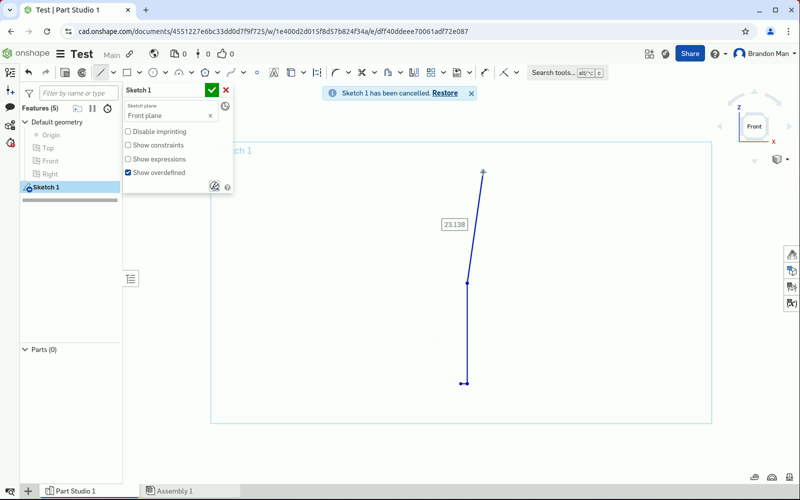
mouse_move(513, 171)
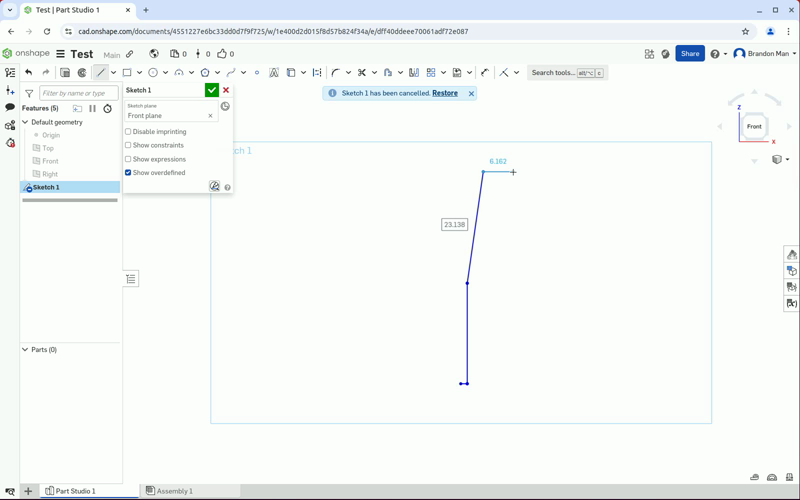
mouse_move(476, 171)
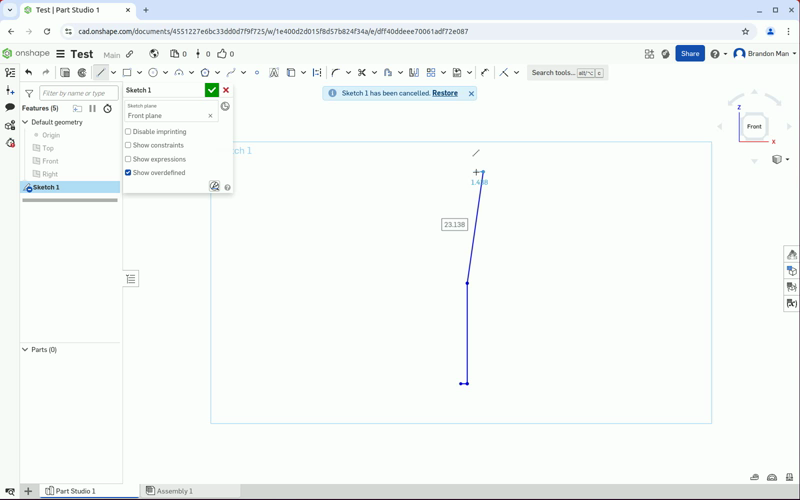
scroll(6)
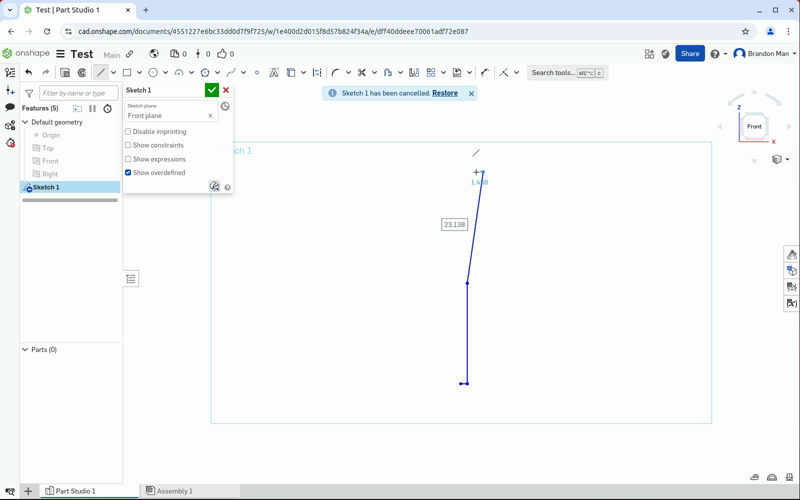
scroll(6)
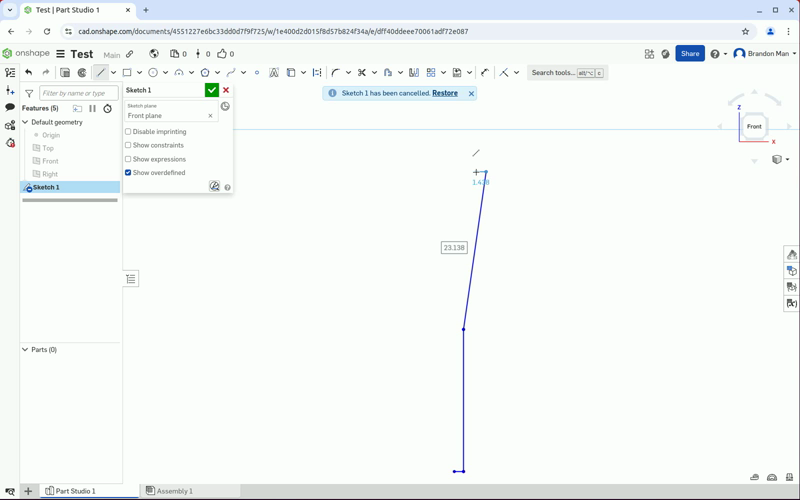
scroll(6)
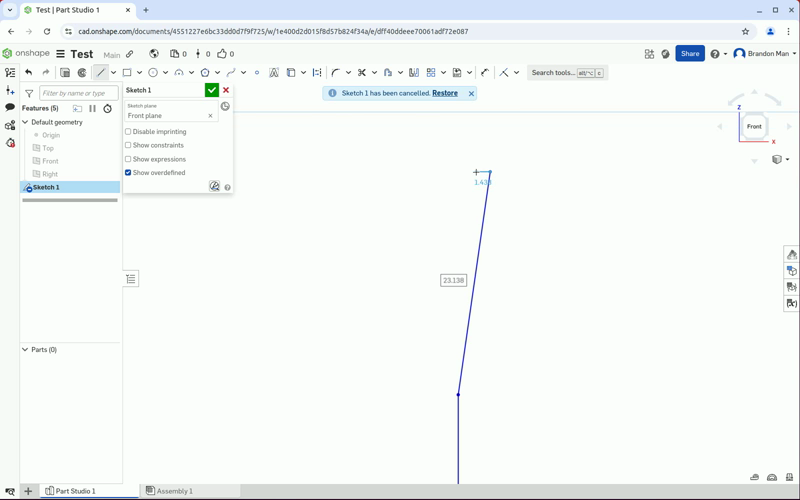
scroll(6)
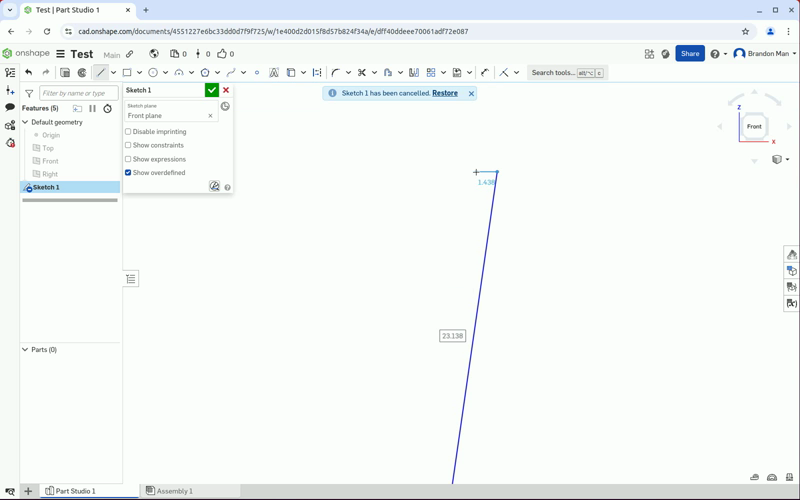
scroll(6)
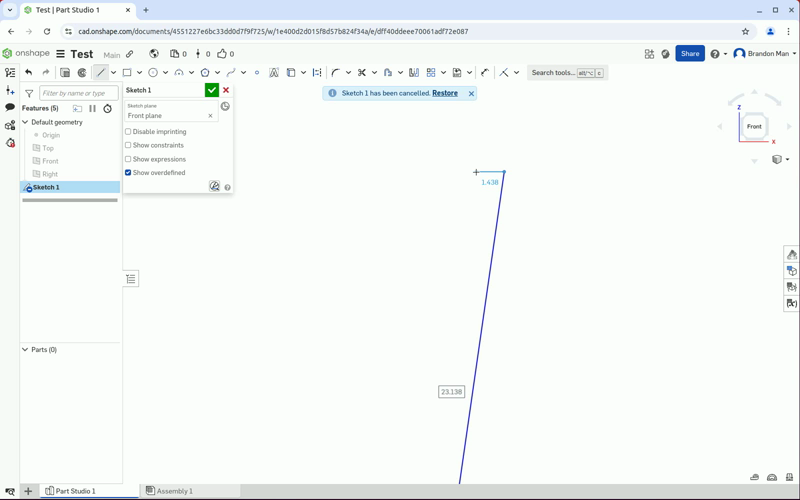
scroll(6)
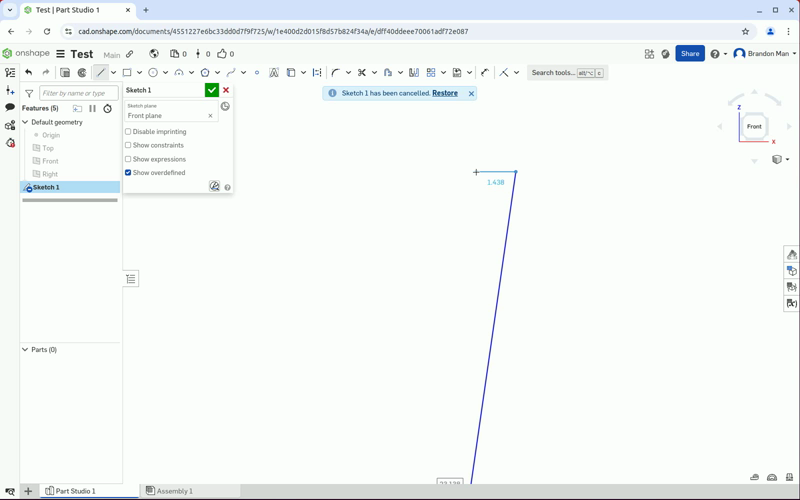
scroll(6)
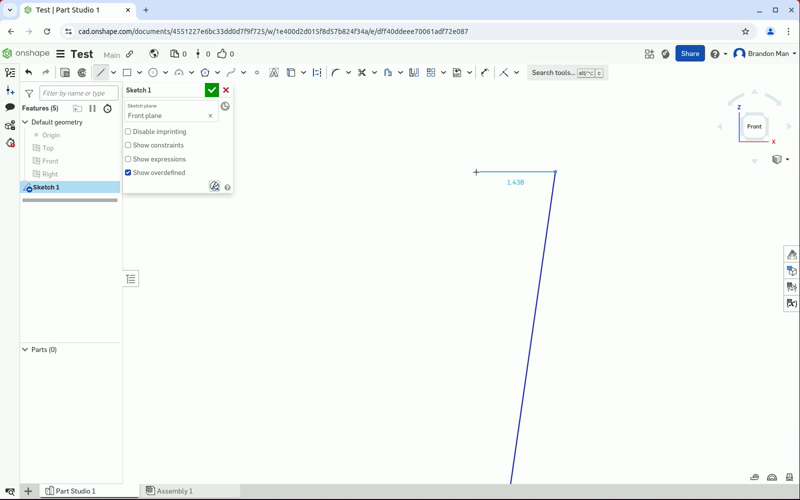
click(476, 171)
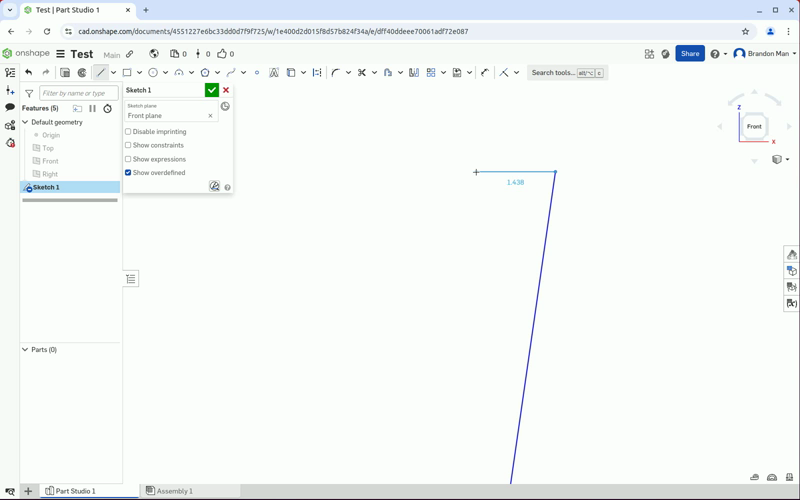
scroll(-6)
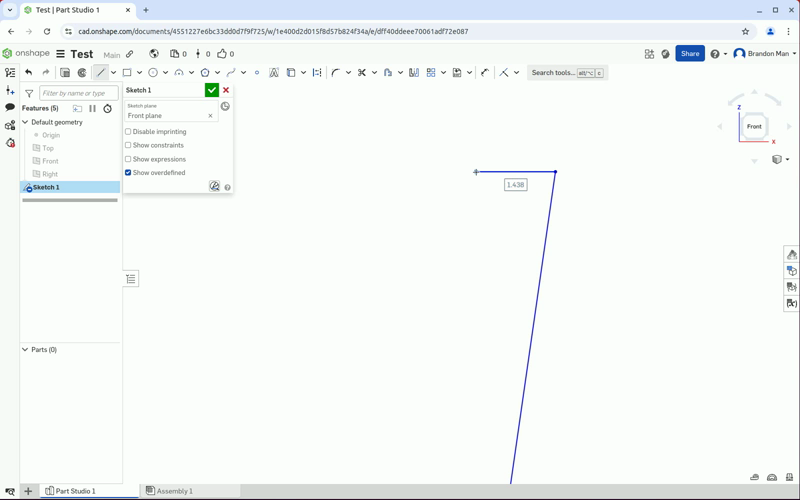
scroll(-6)
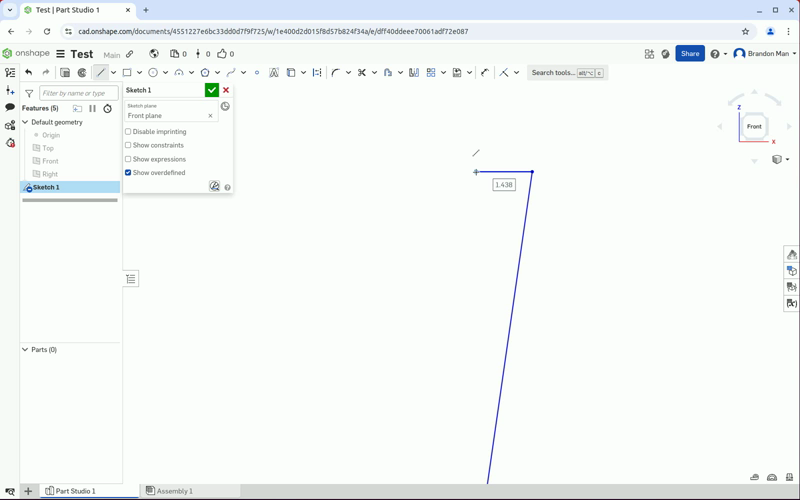
scroll(-6)
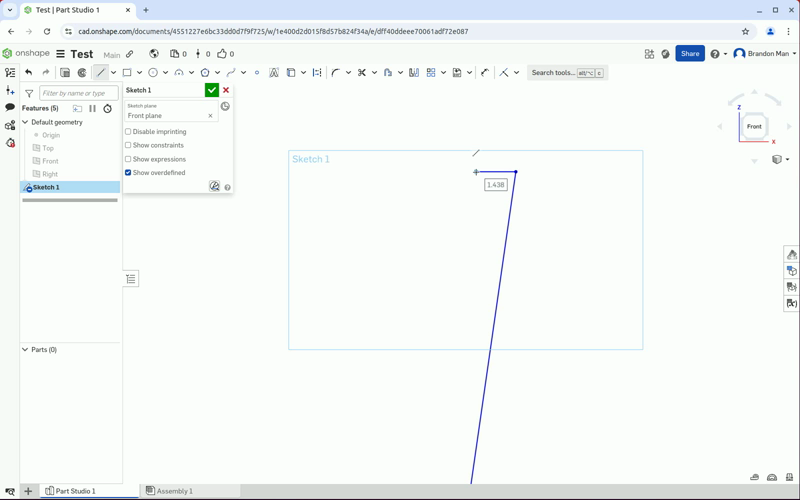
scroll(-6)
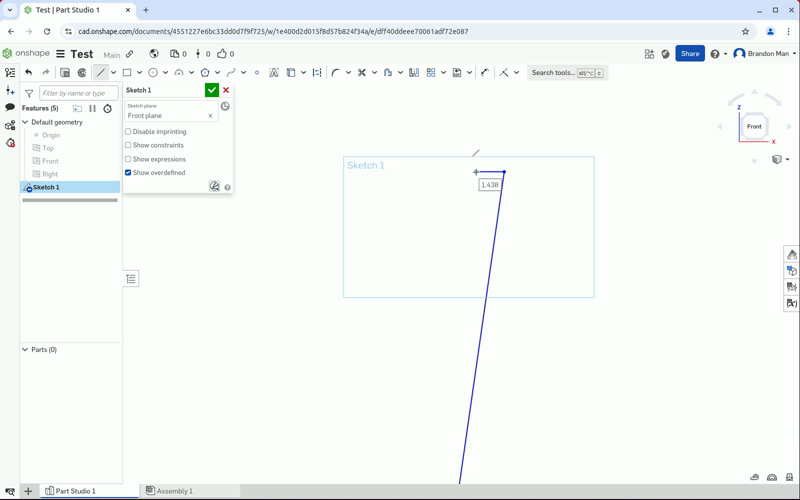
scroll(-6)
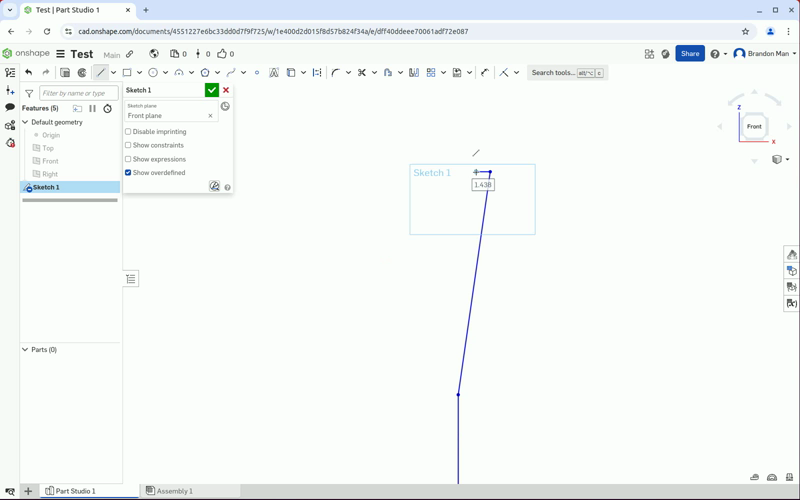
scroll(-6)
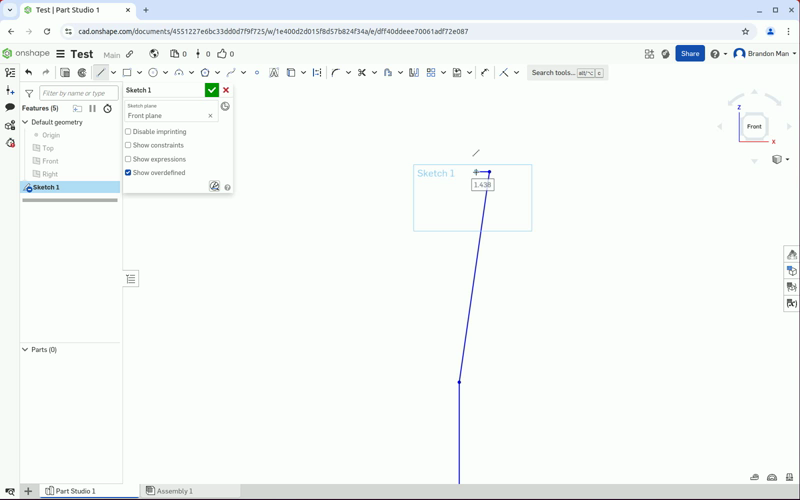
scroll(-6)
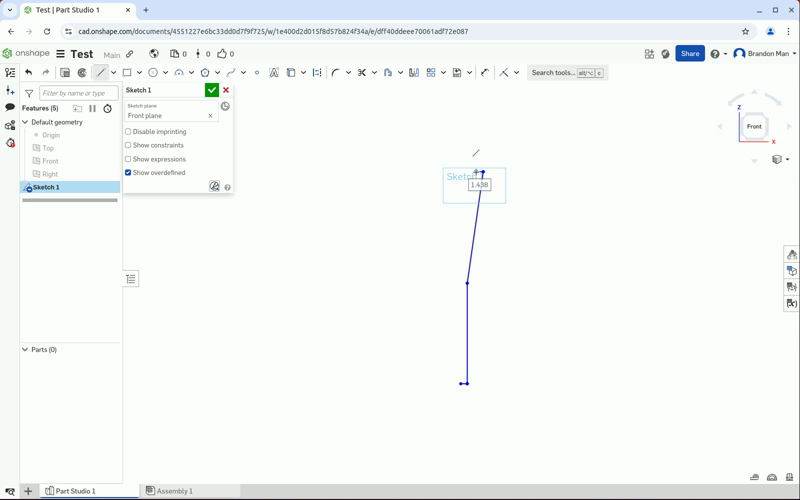
key_up(shift)
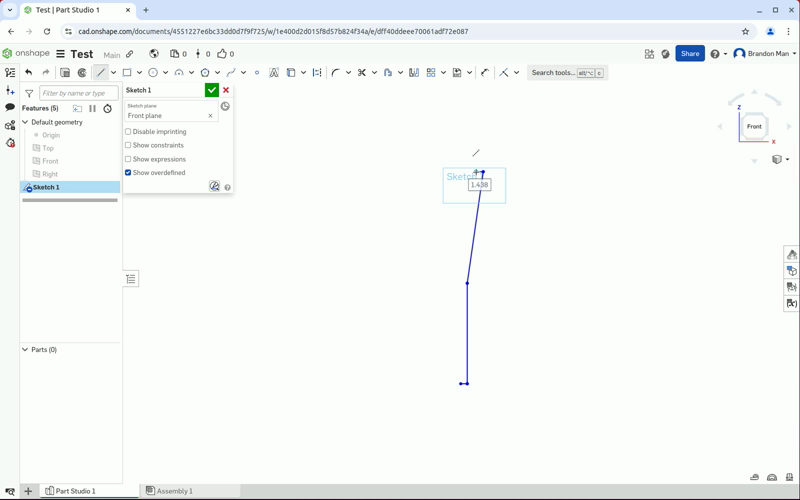
key_down(shift)
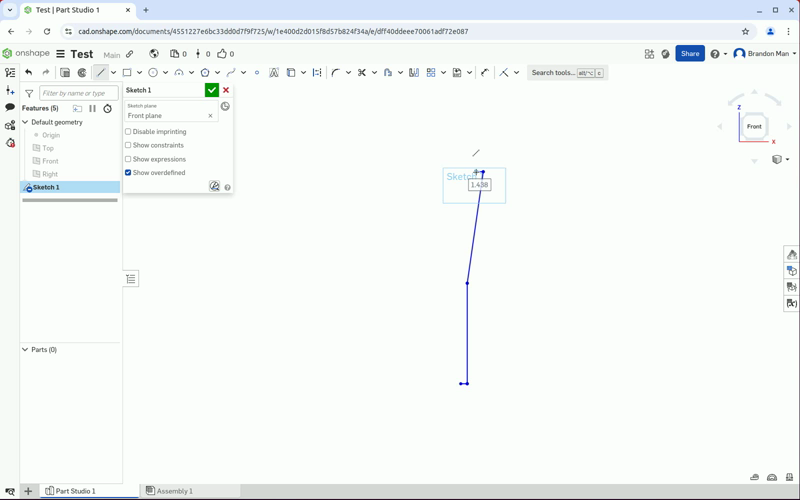
mouse_move(460, 283)
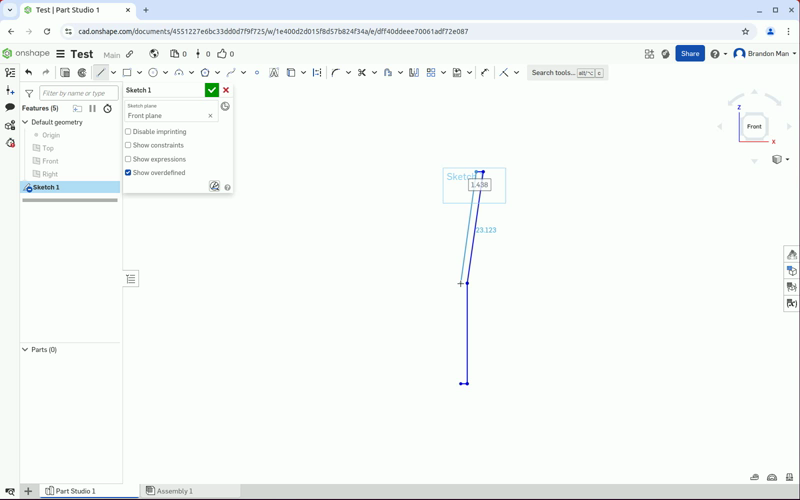
click(460, 283)
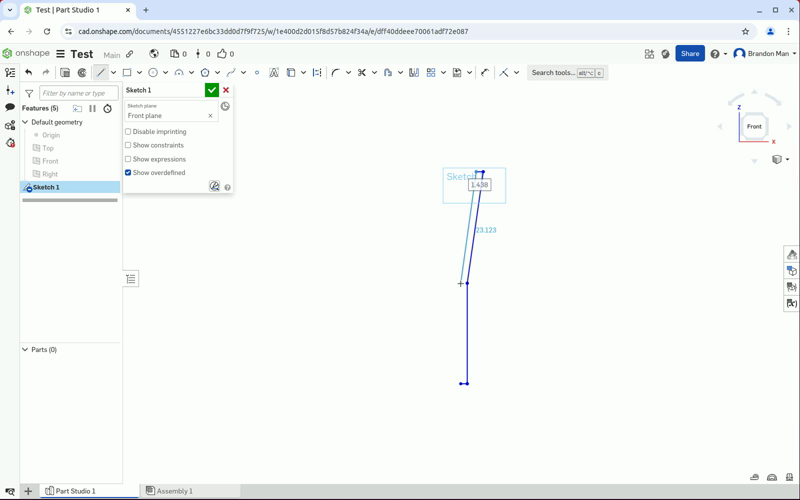
key_up(shift)
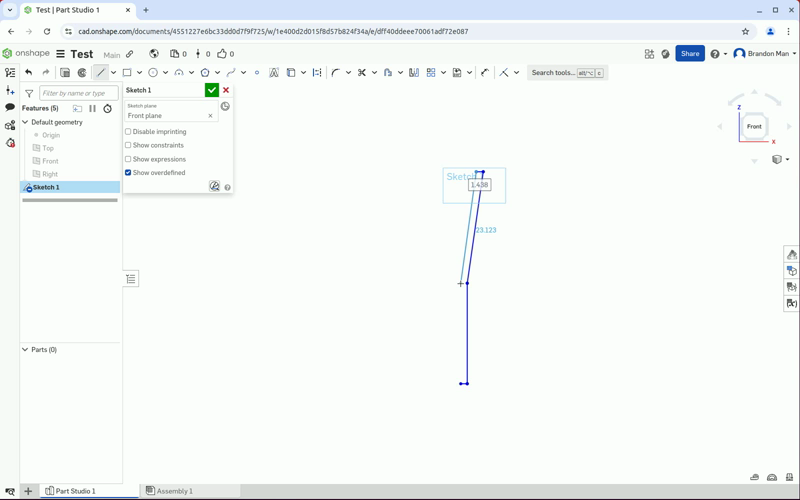
key_down(shift)
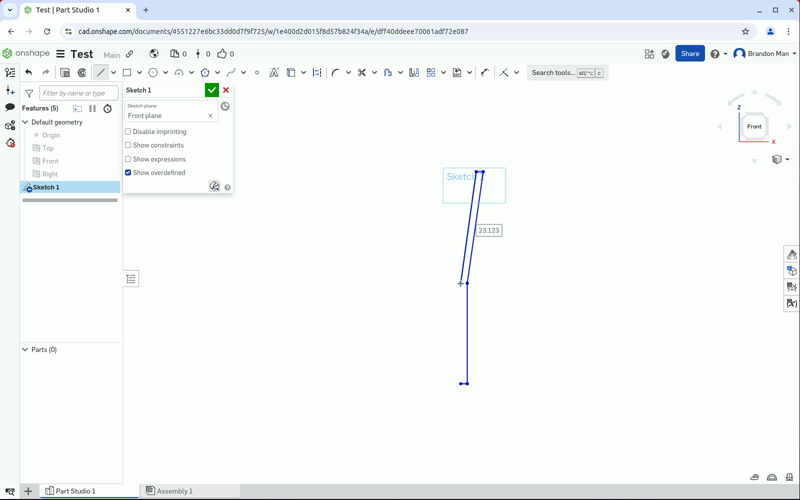
mouse_move(460, 383)
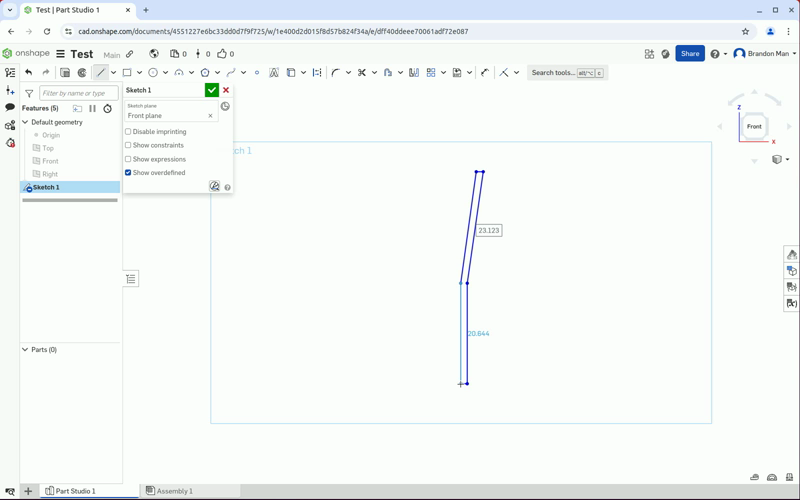
key_up(shift)
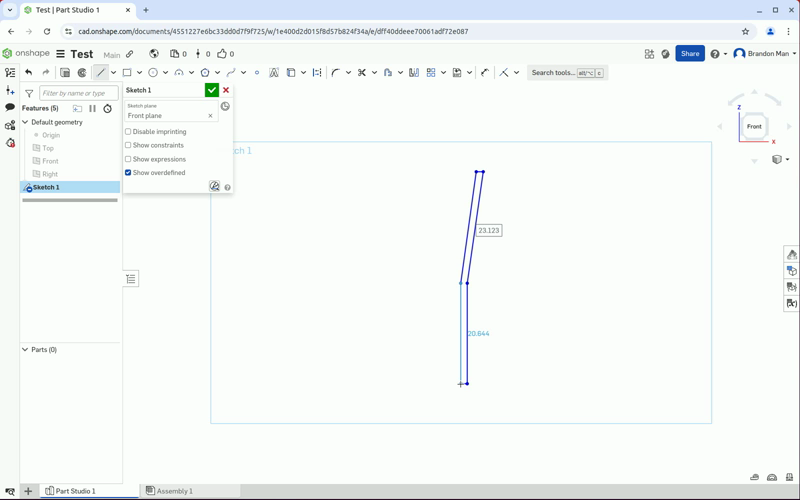
click(460, 383)
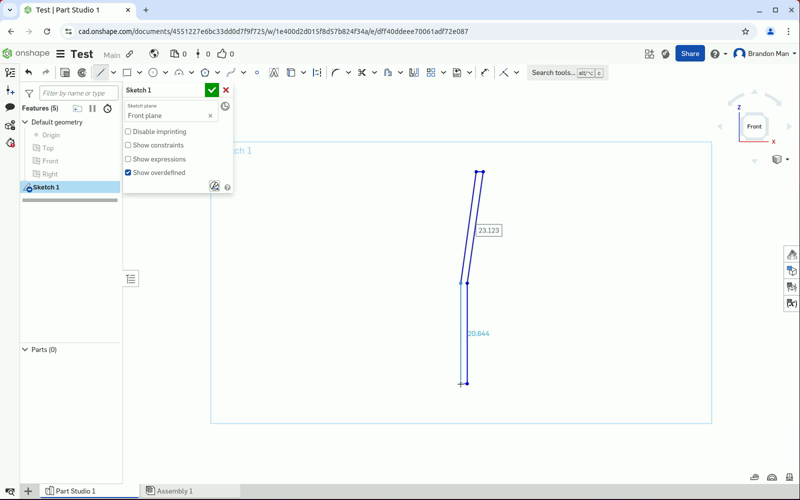
key(esc)
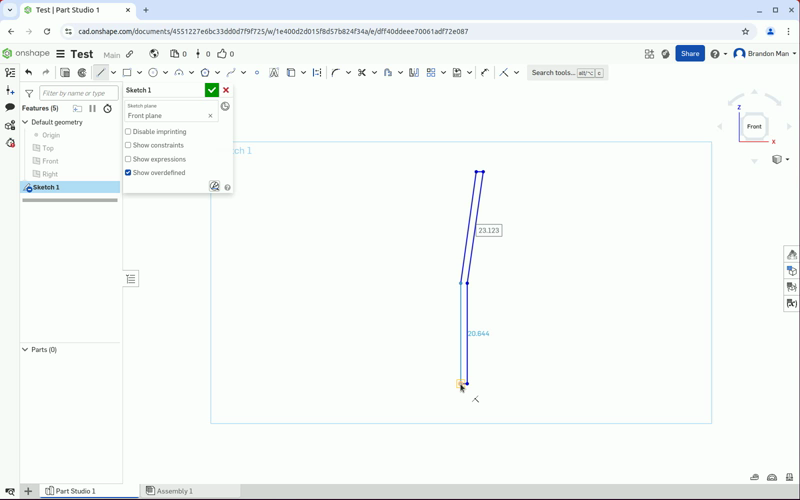
mouse_move(462, 355)
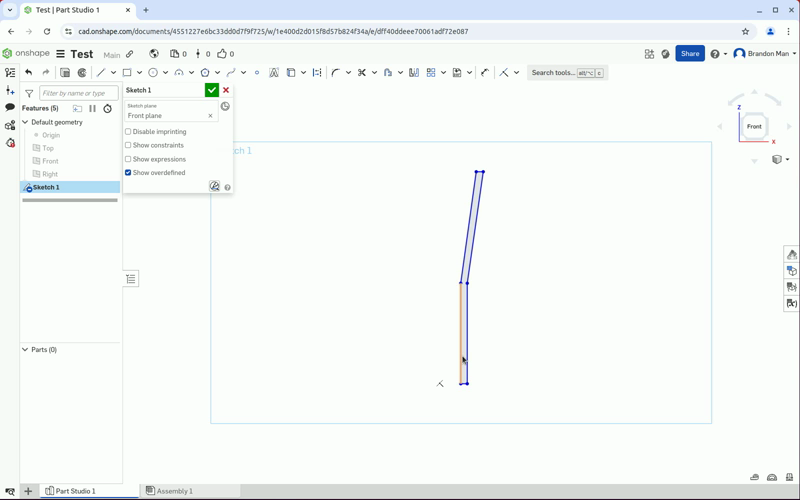
scroll(6)
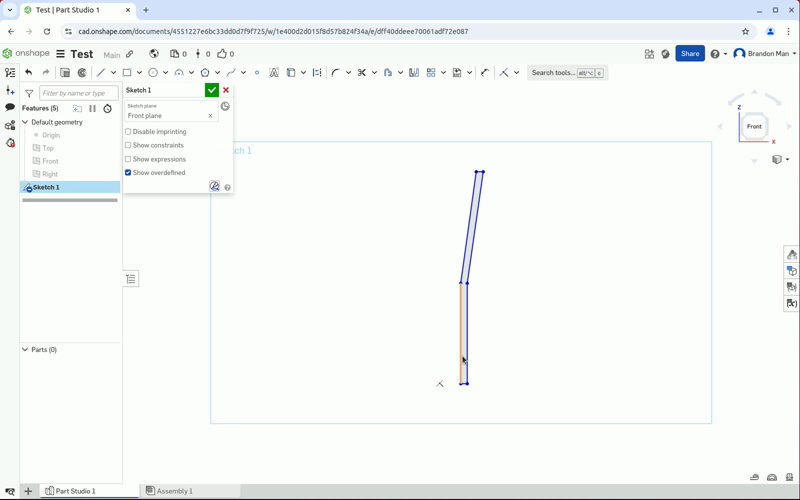
scroll(6)
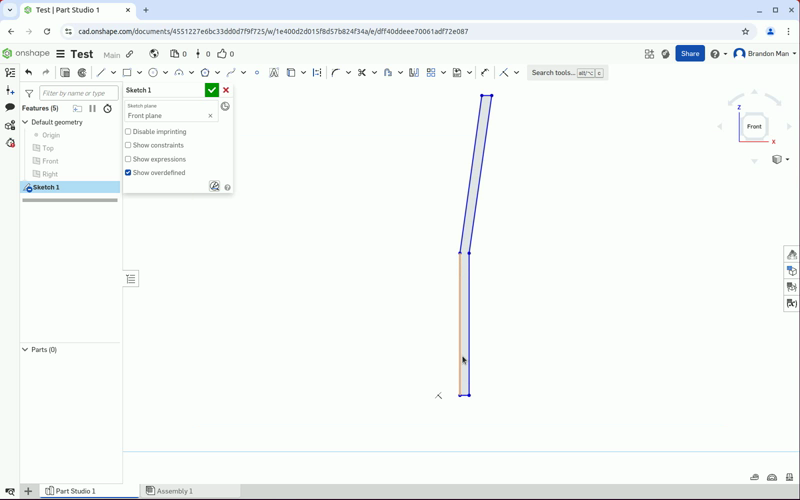
scroll(6)
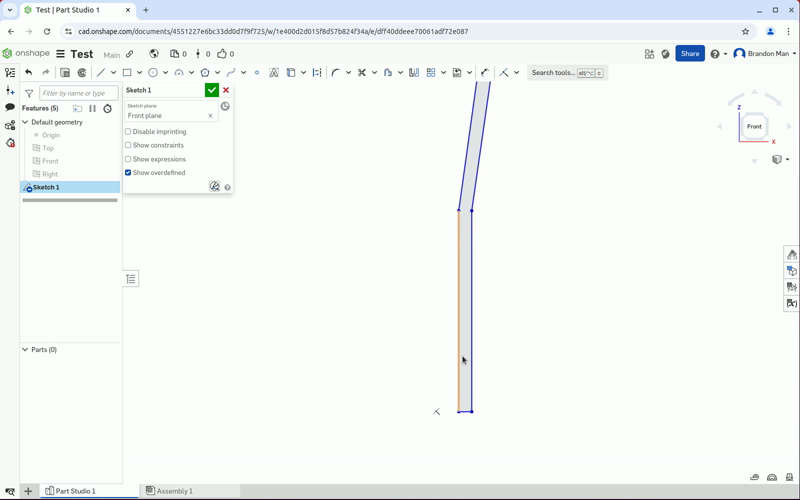
scroll(6)
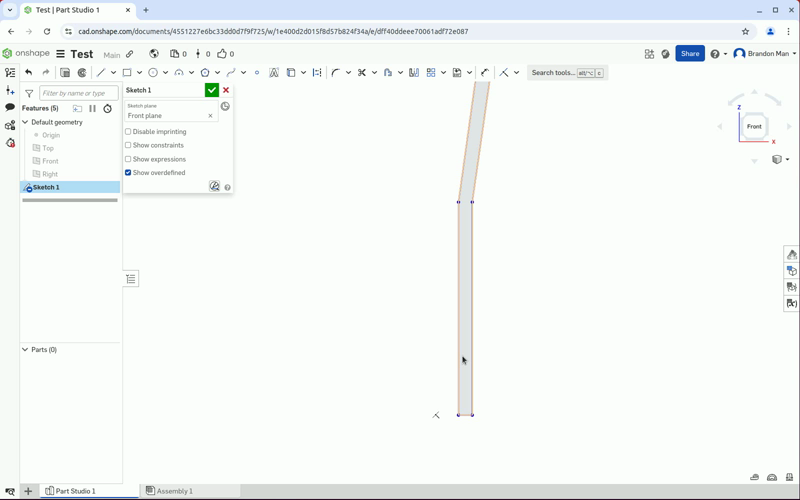
scroll(6)
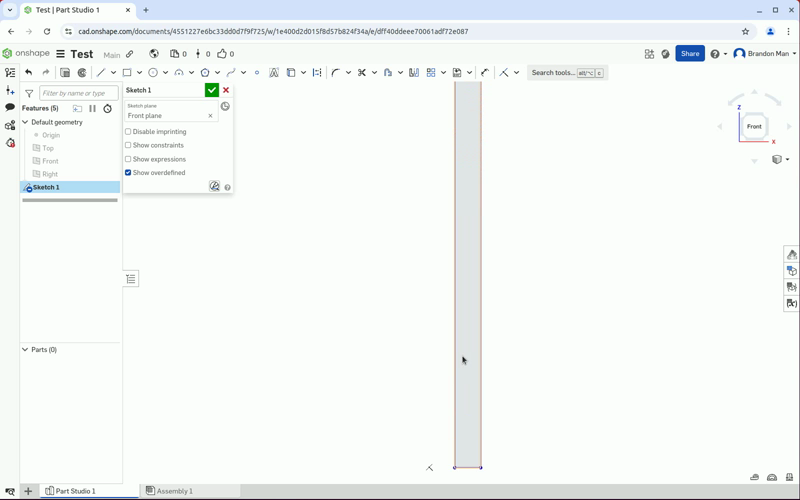
scroll(6)
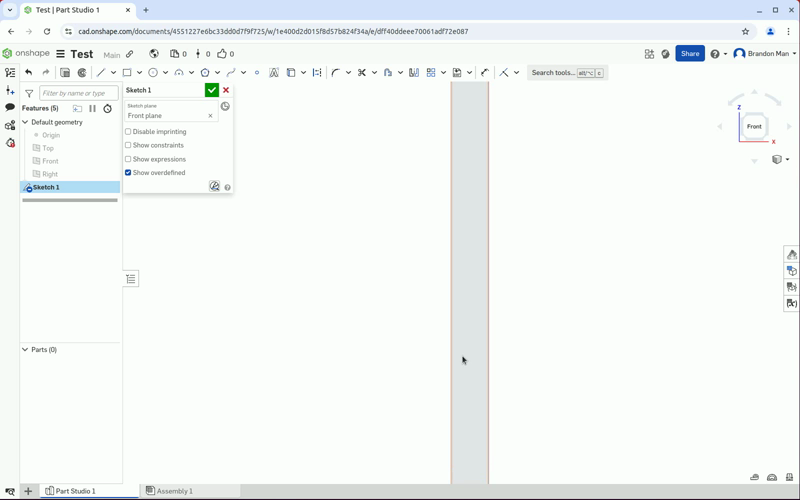
scroll(6)
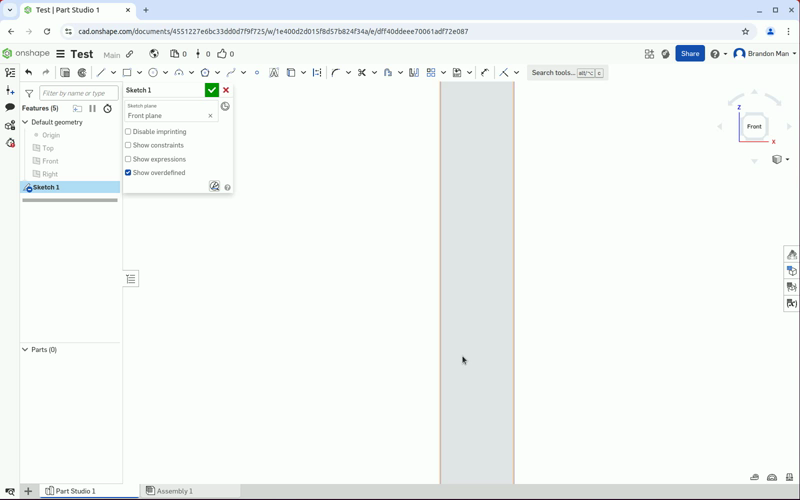
click(462, 355)
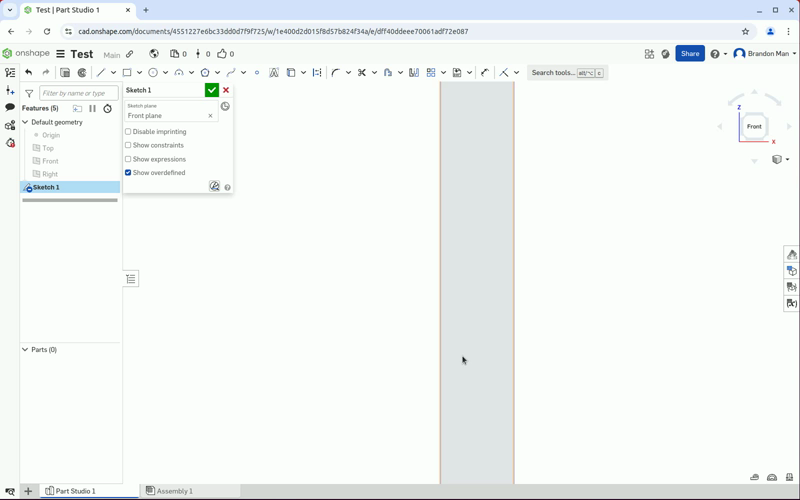
scroll(-6)
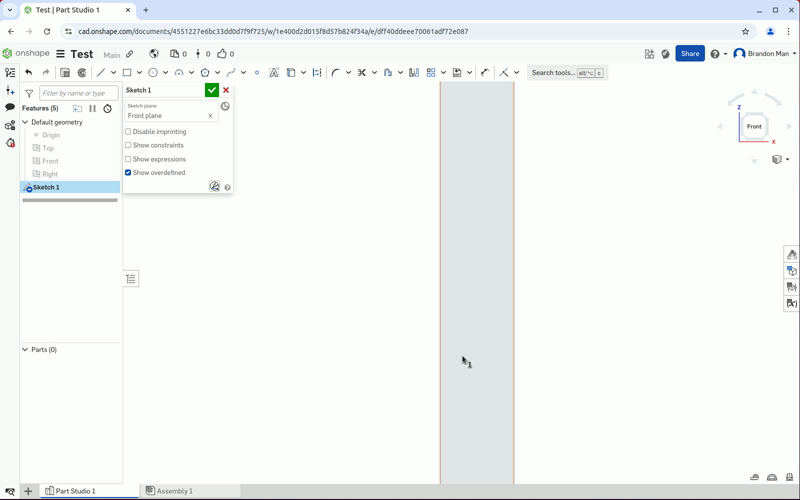
scroll(-6)
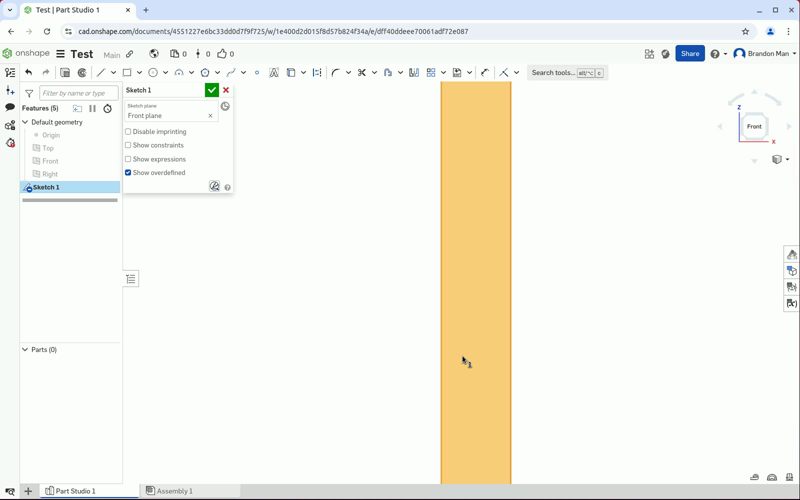
scroll(-6)
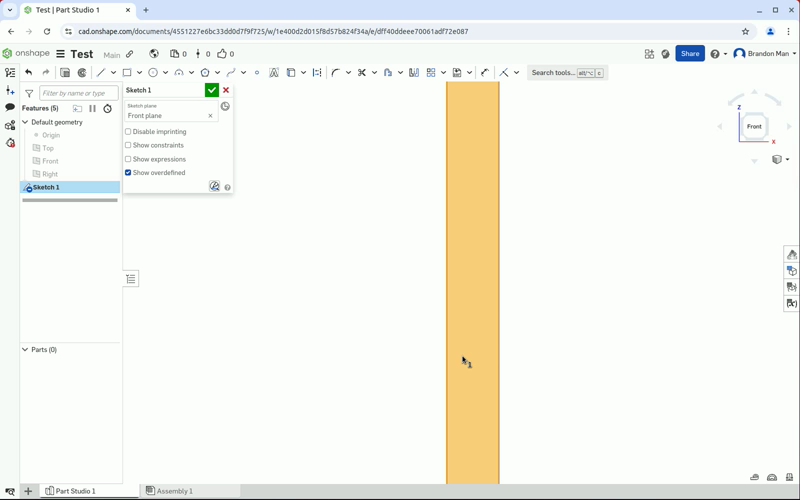
scroll(-6)
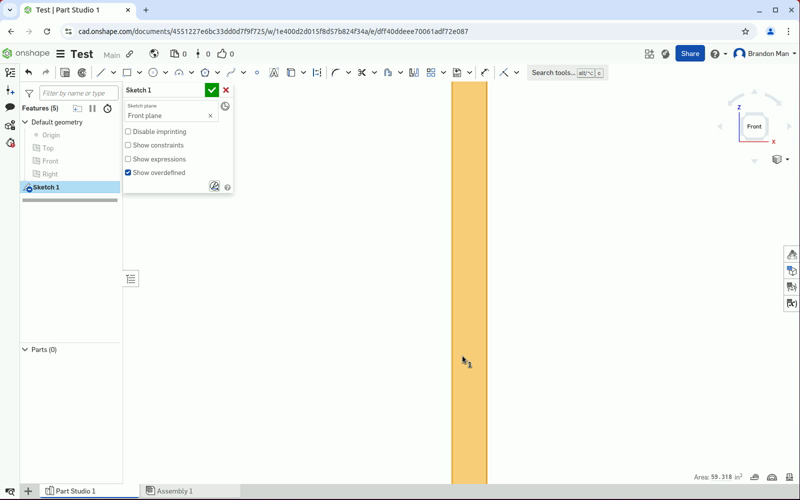
scroll(-6)
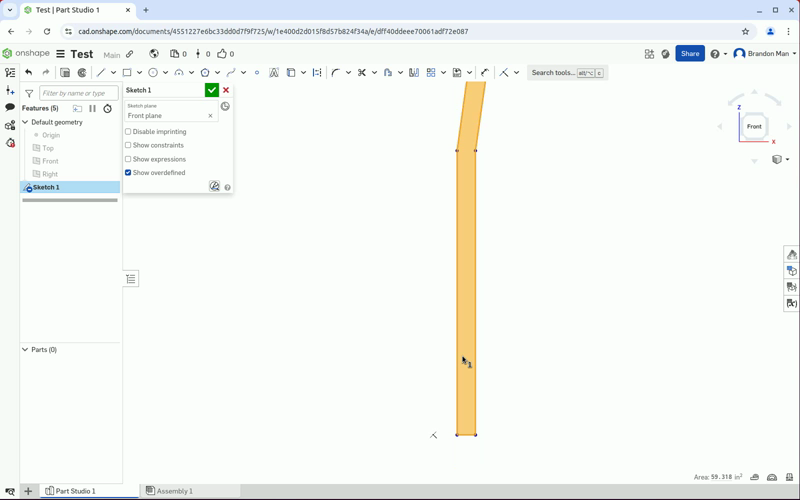
scroll(-6)
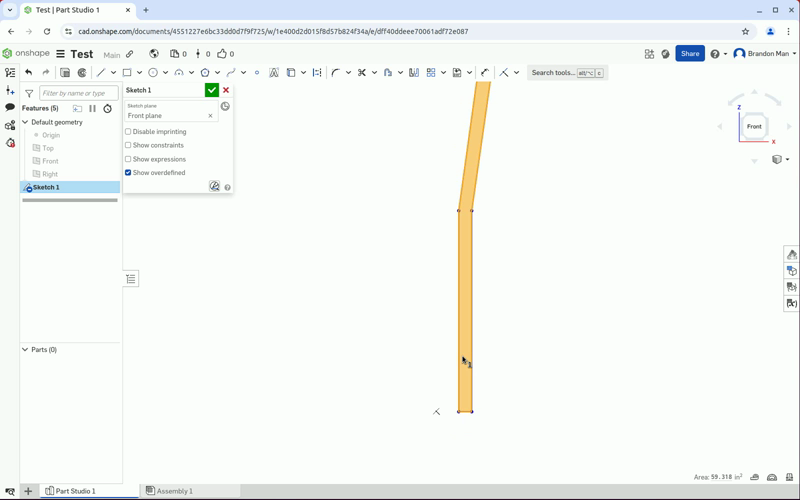
scroll(-6)
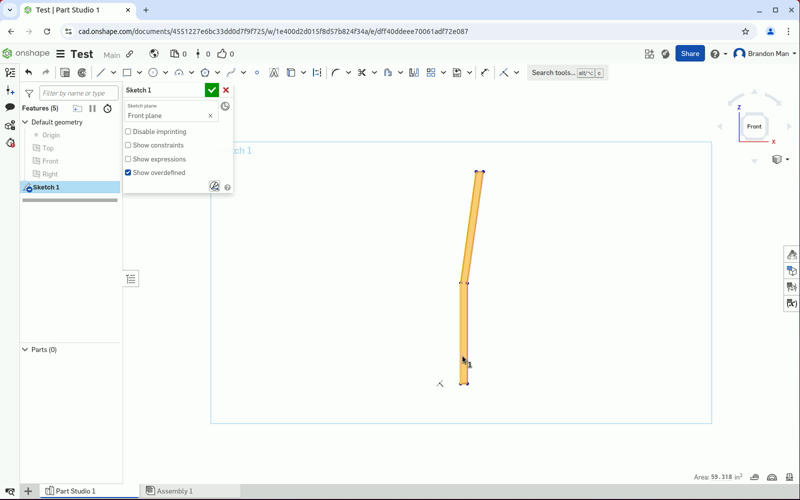
mouse_move(73, 352)
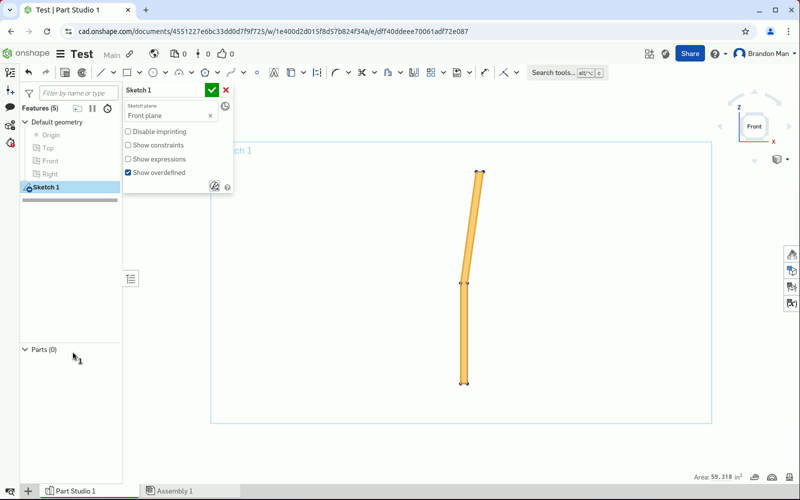
key(shift+y)
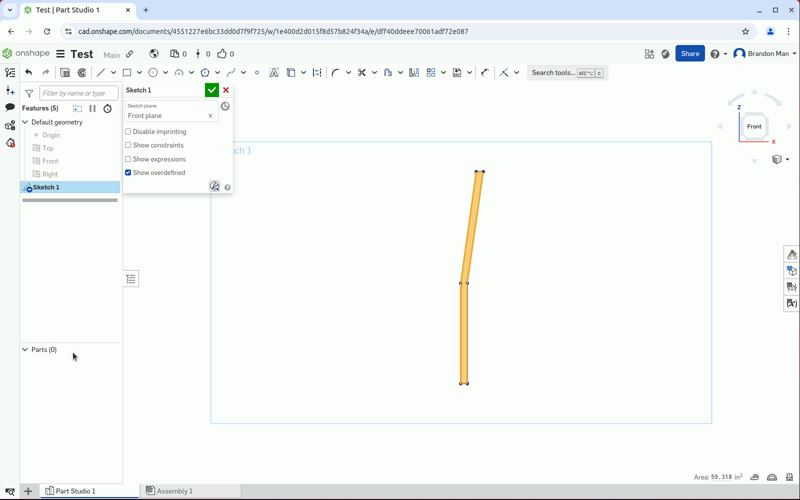
key(shift+e)
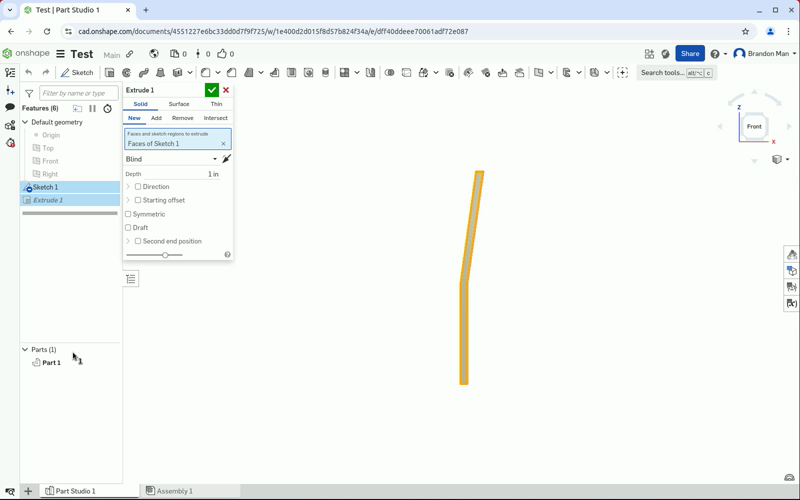
mouse_move(143, 106)
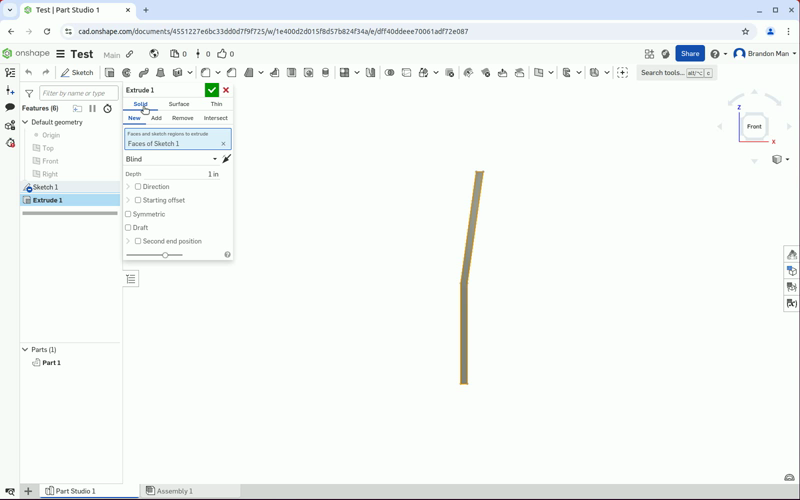
click(143, 106)
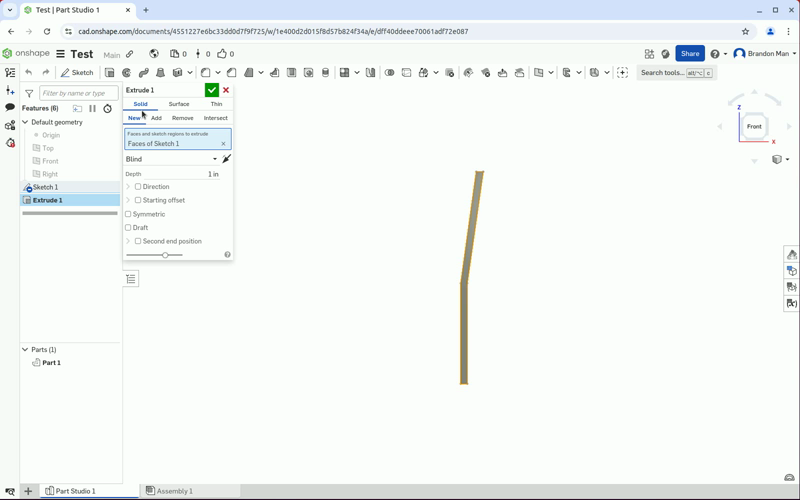
mouse_move(137, 120)
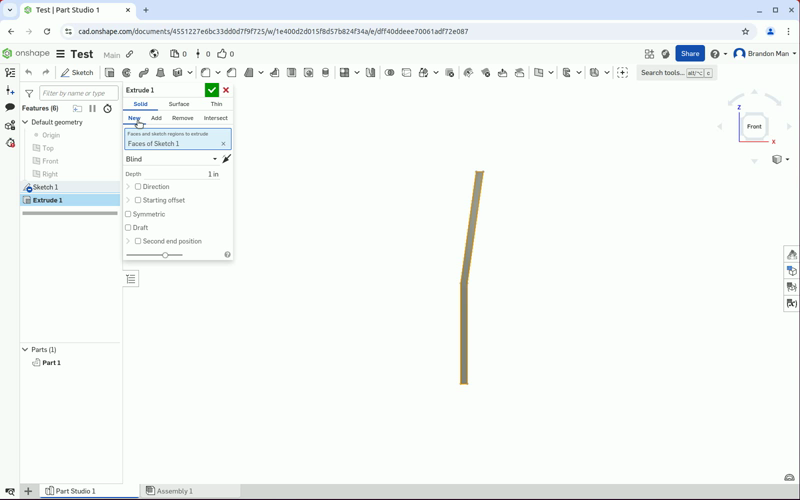
click(137, 120)
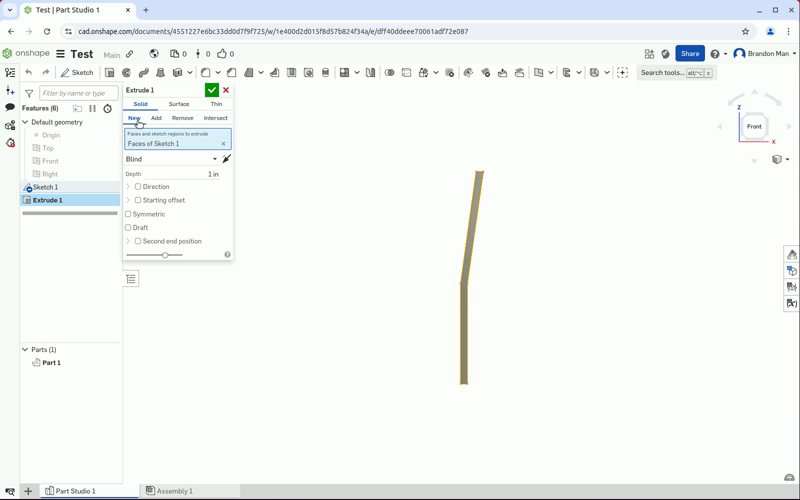
key(tab, 4)
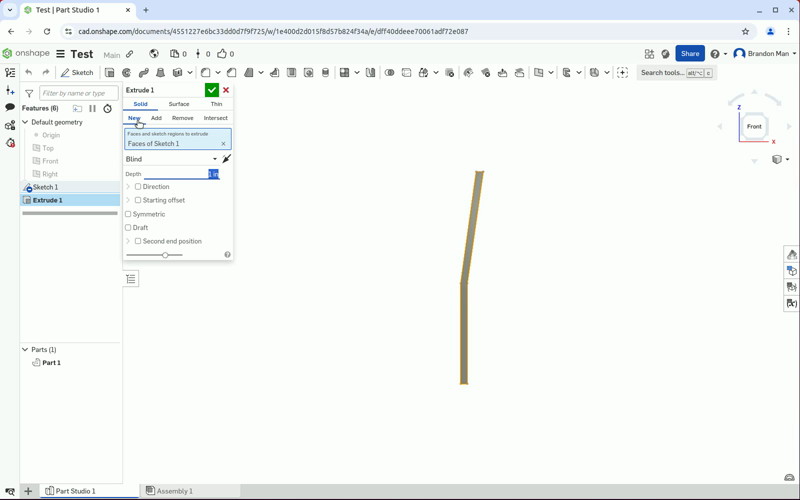
text(1.444)
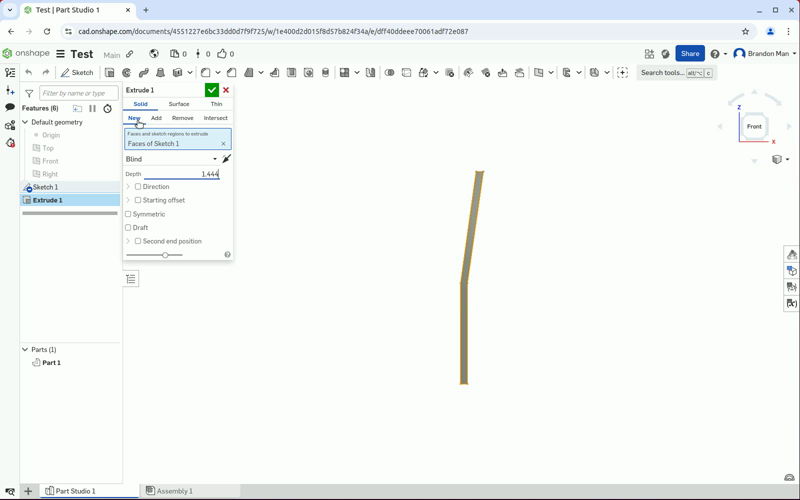
key(enter)
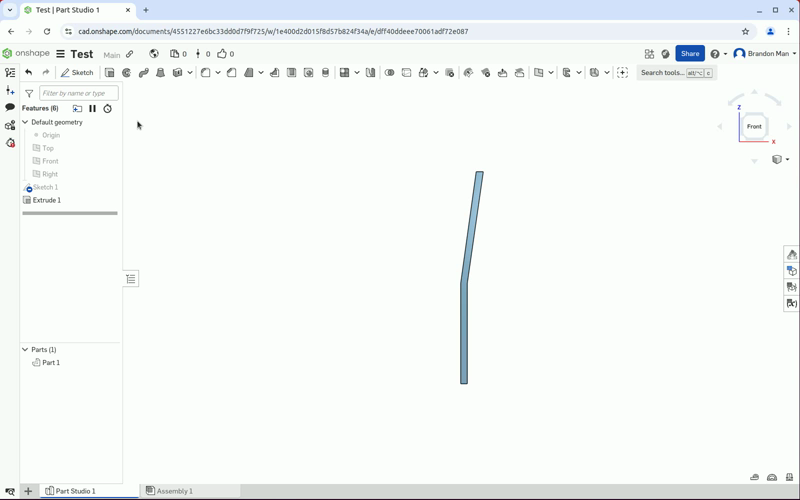
key(shift+h)
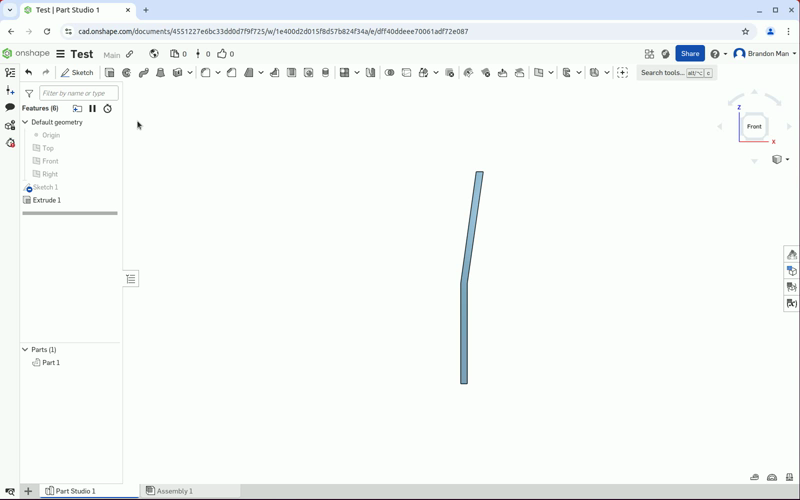
key(shift+h)
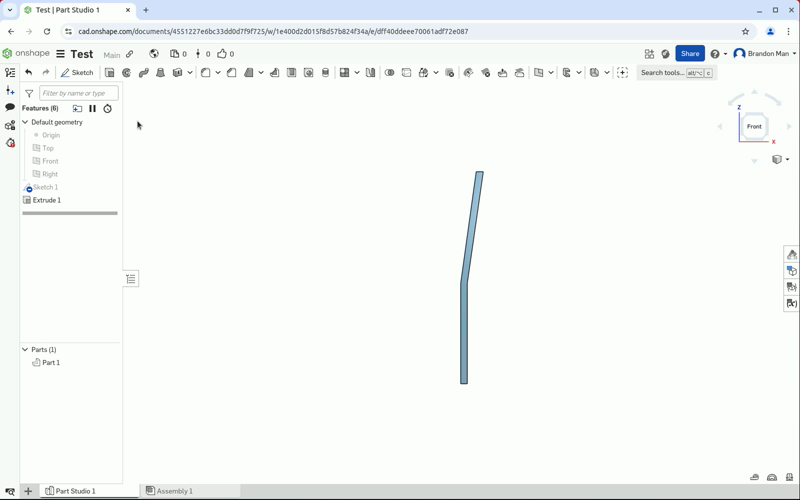
mouse_move(73, 189)
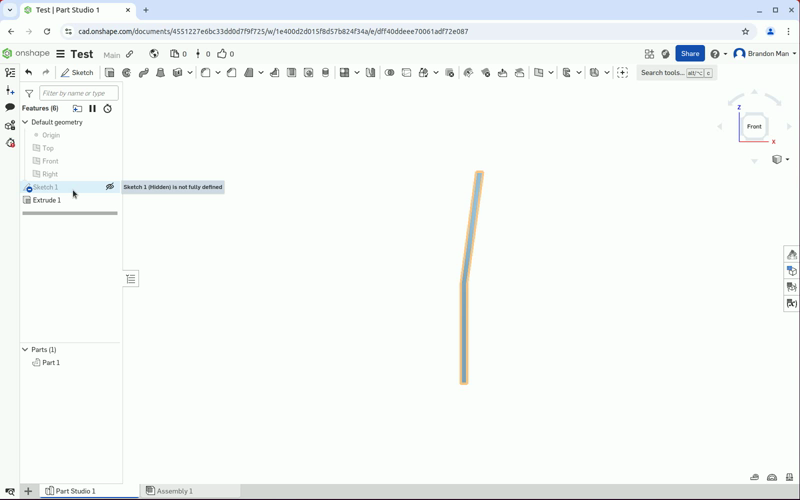
click(73, 189)
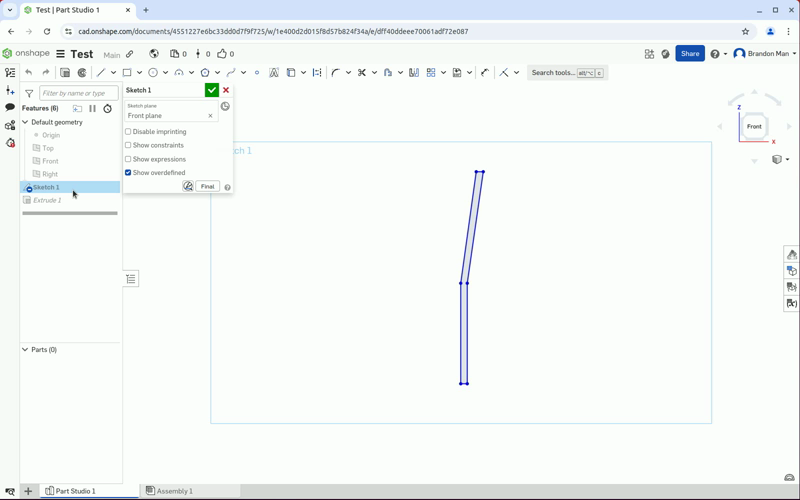
mouse_move(229, 92)
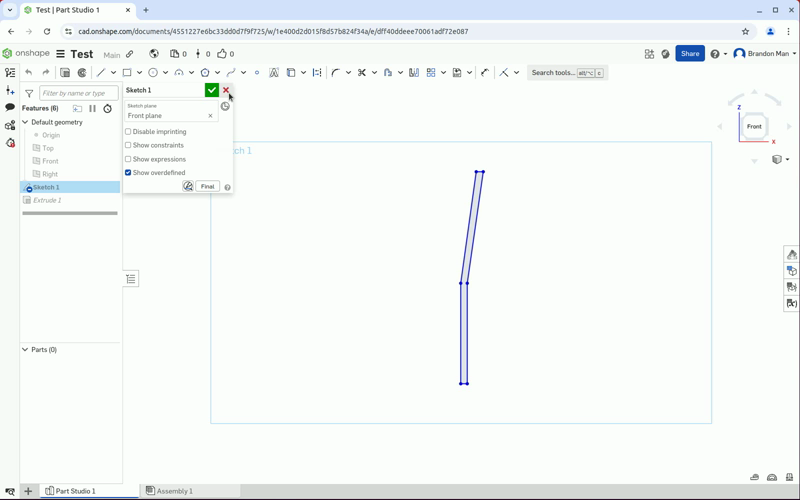
click(229, 92)
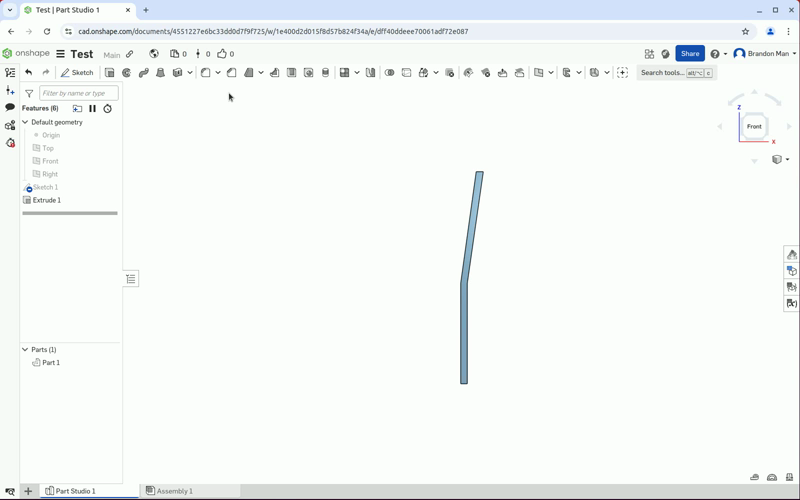
mouse_move(541, 75)
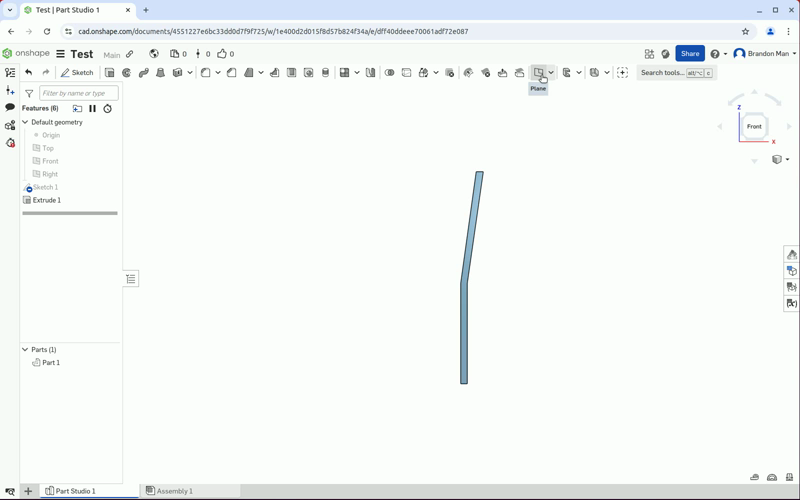
click(541, 75)
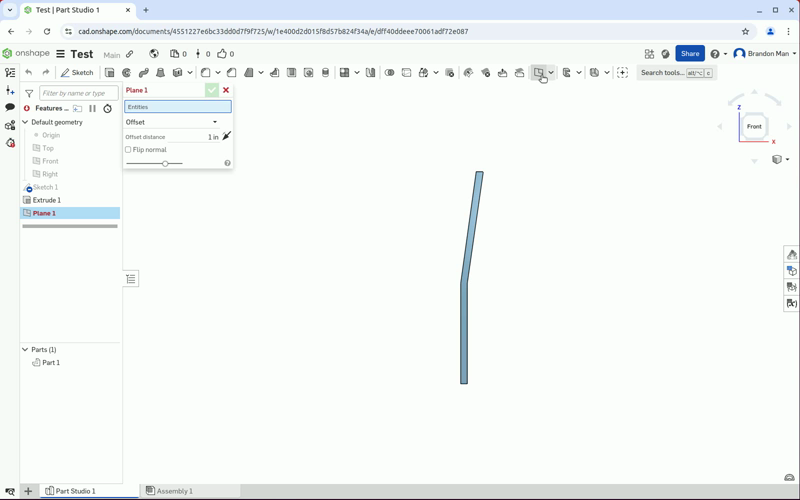
mouse_move(73, 163)
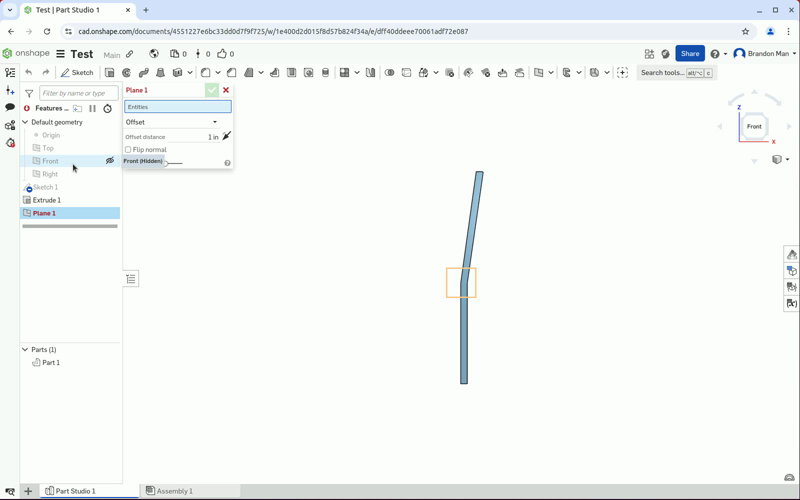
click(73, 163)
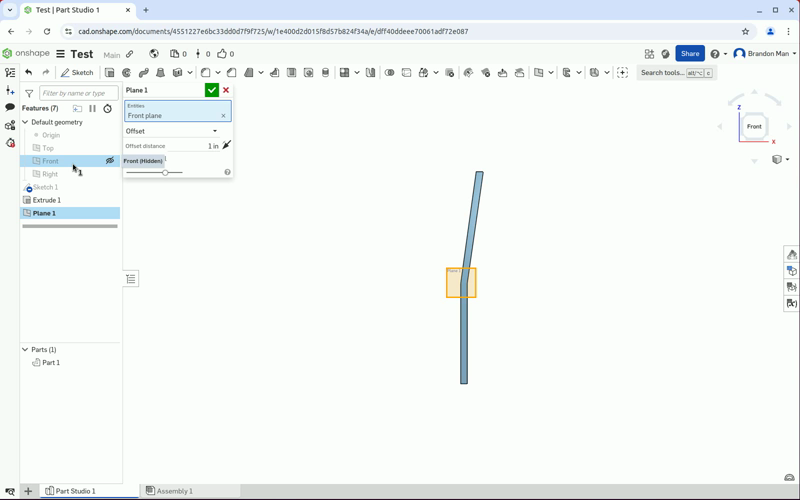
key(tab, 2)
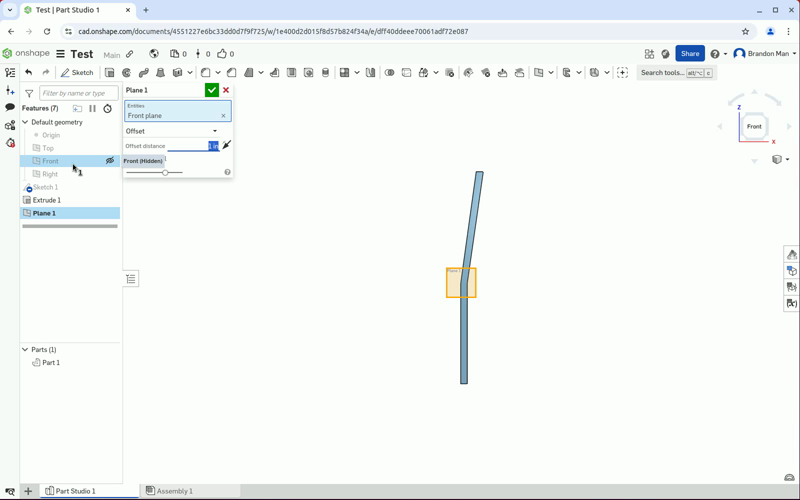
text(1.448)
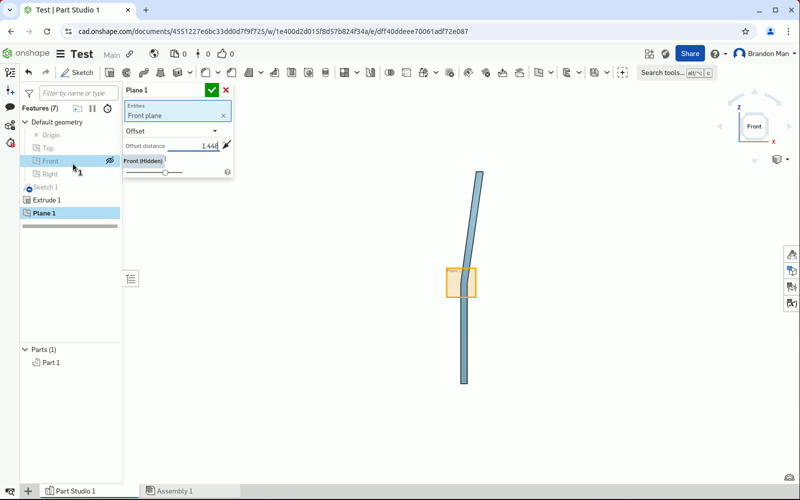
key(enter, 2)
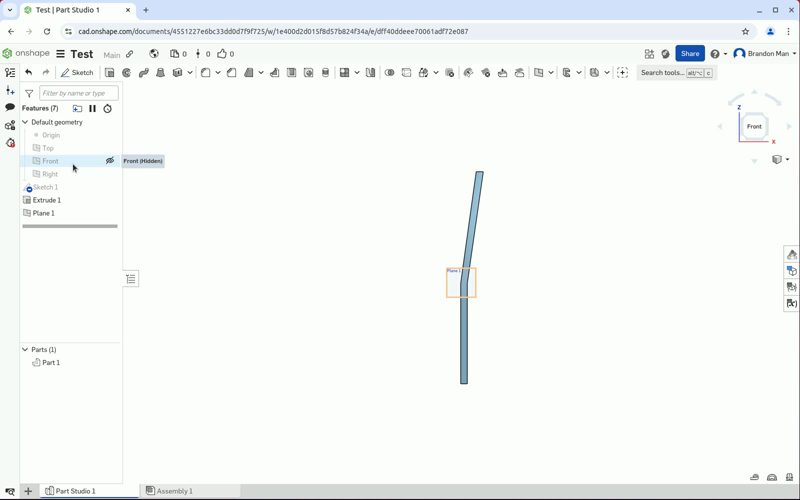
key(shift+s)
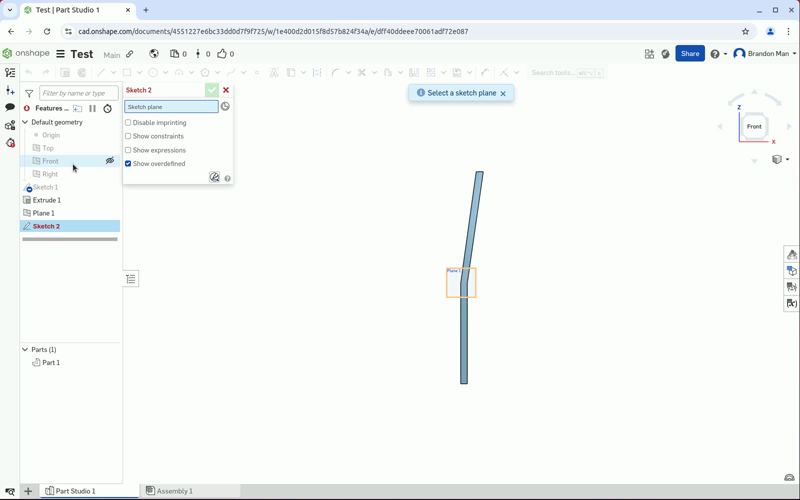
mouse_move(73, 215)
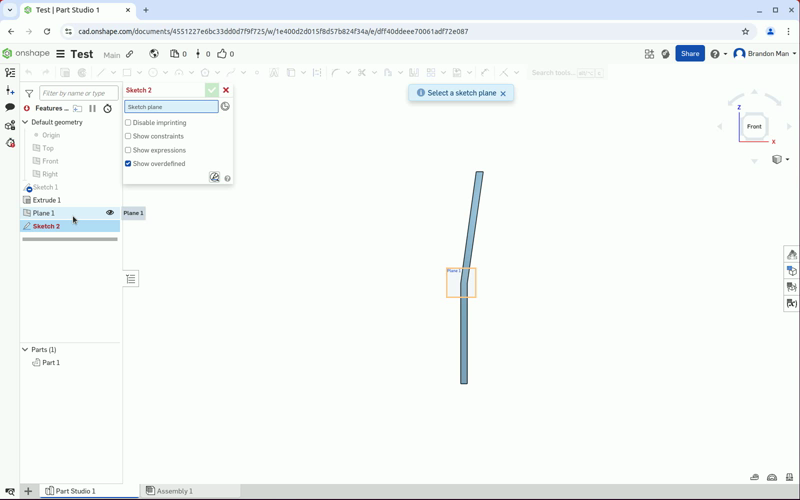
click(73, 215)
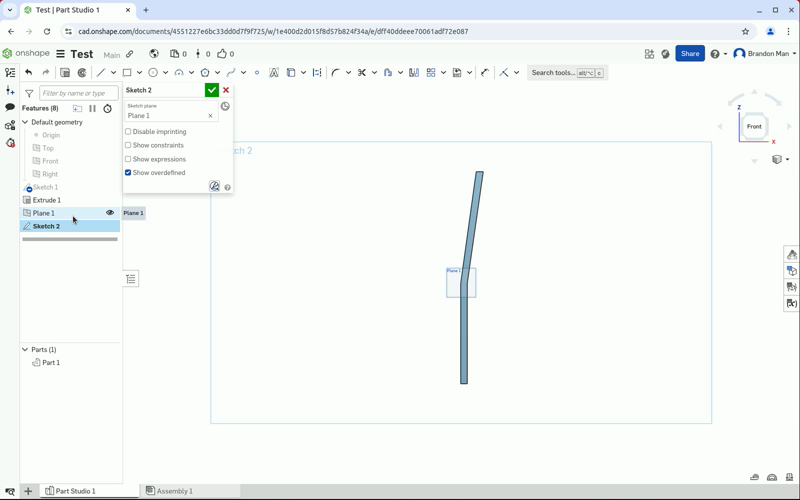
mouse_move(73, 352)
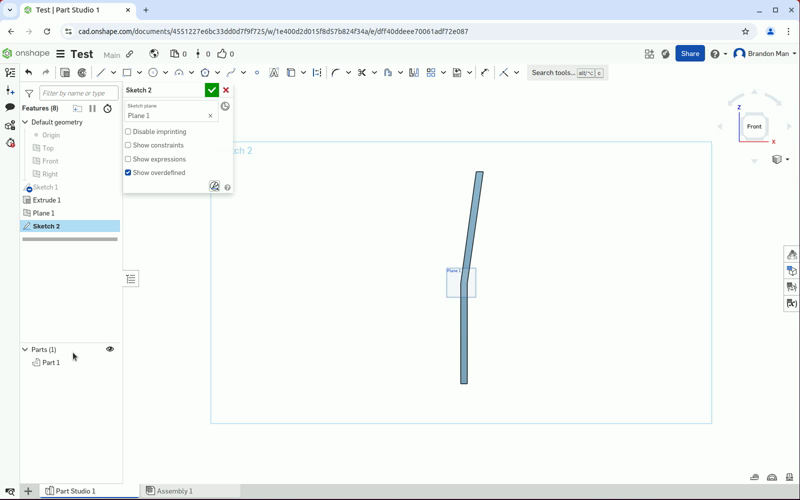
key(y)
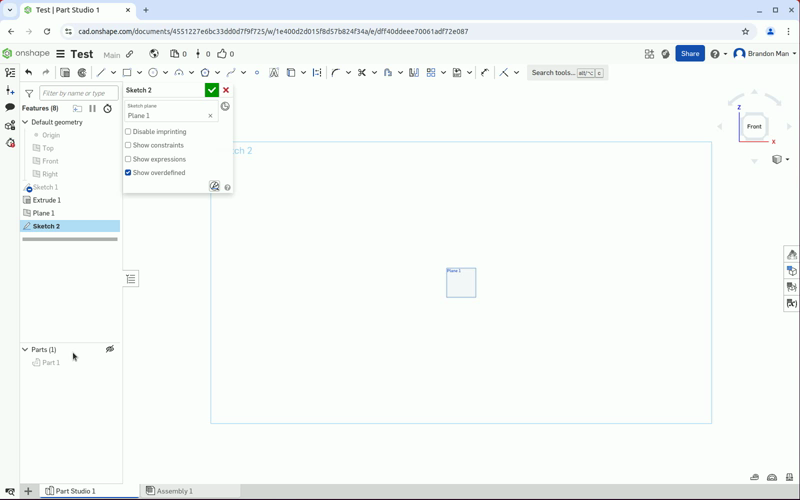
key(l)
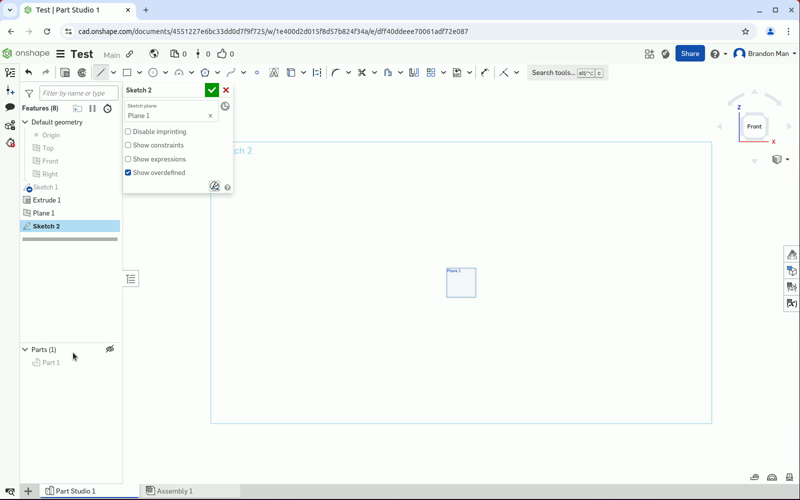
key_down(shift)
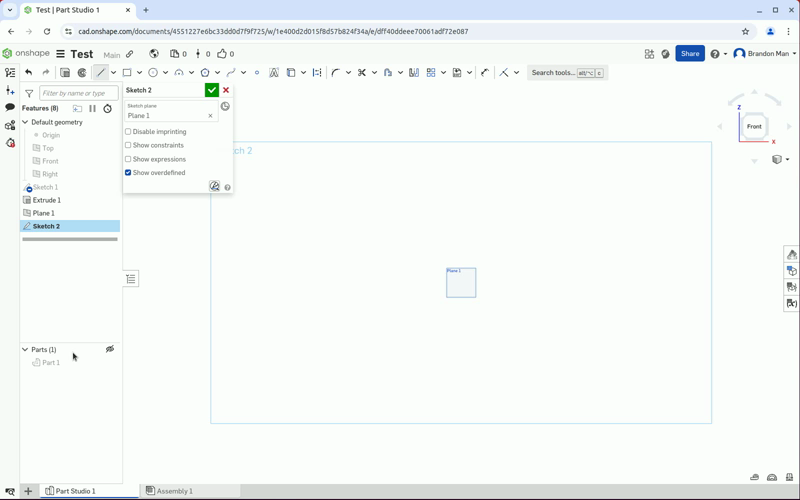
mouse_move(463, 294)
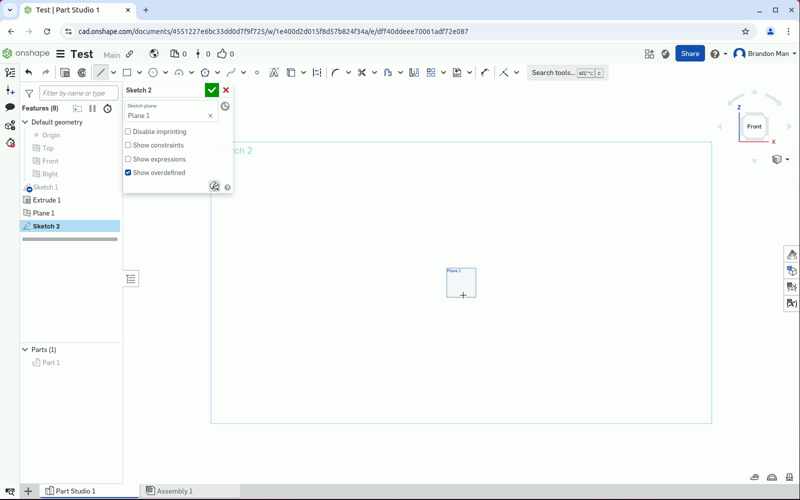
click(463, 294)
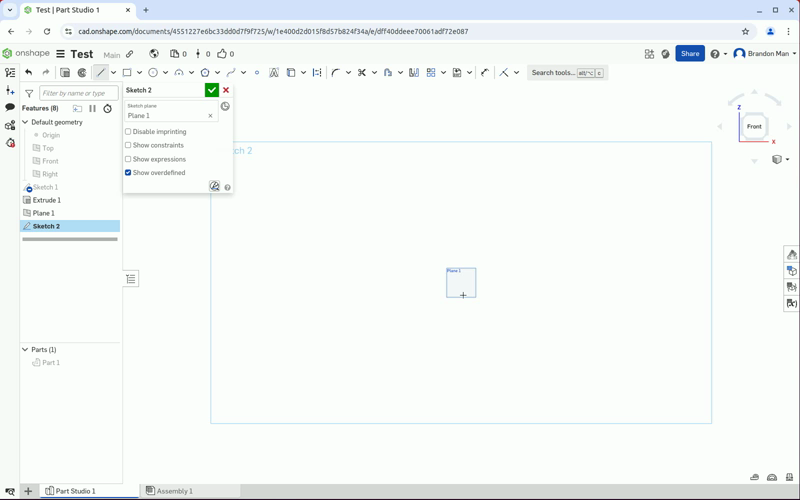
key_up(shift)
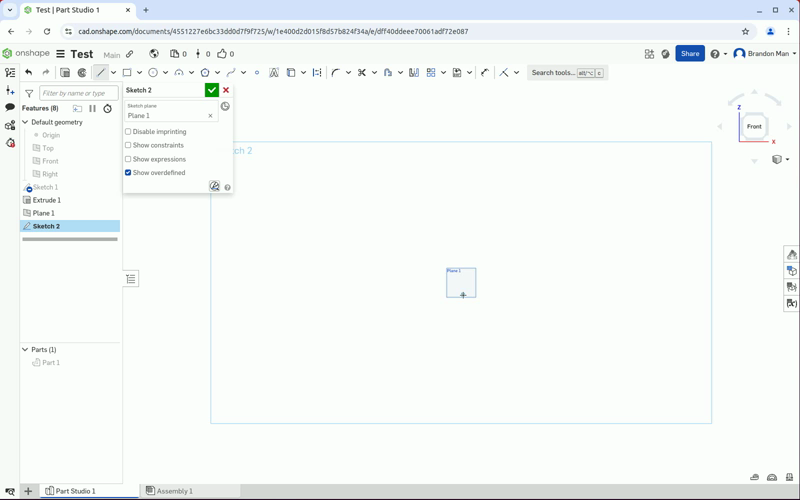
key_down(shift)
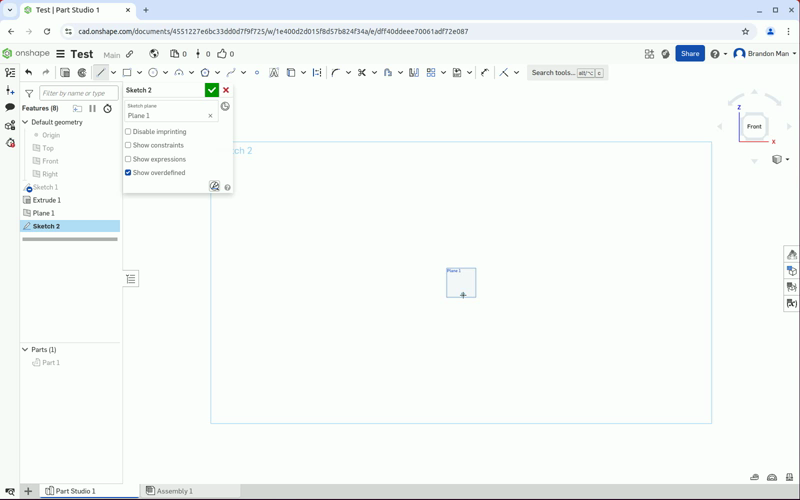
mouse_move(493, 294)
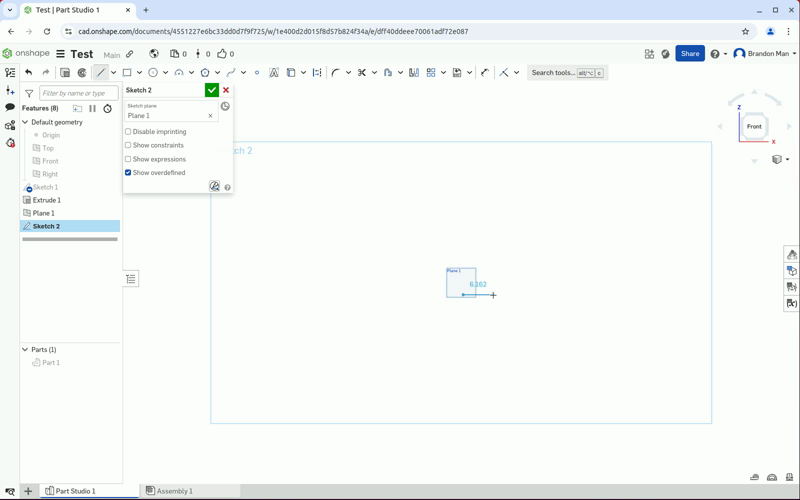
mouse_move(465, 294)
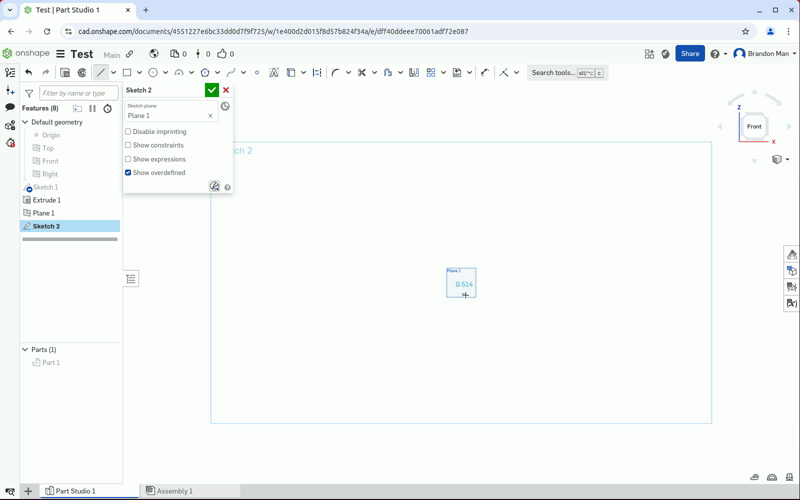
scroll(6)
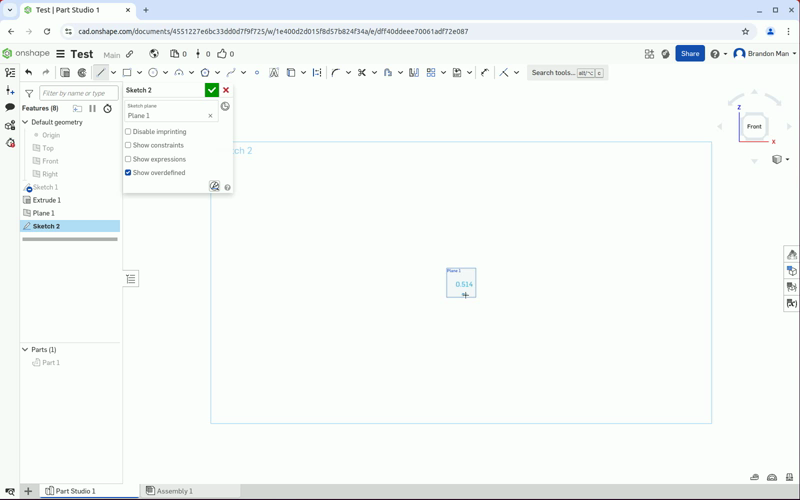
scroll(6)
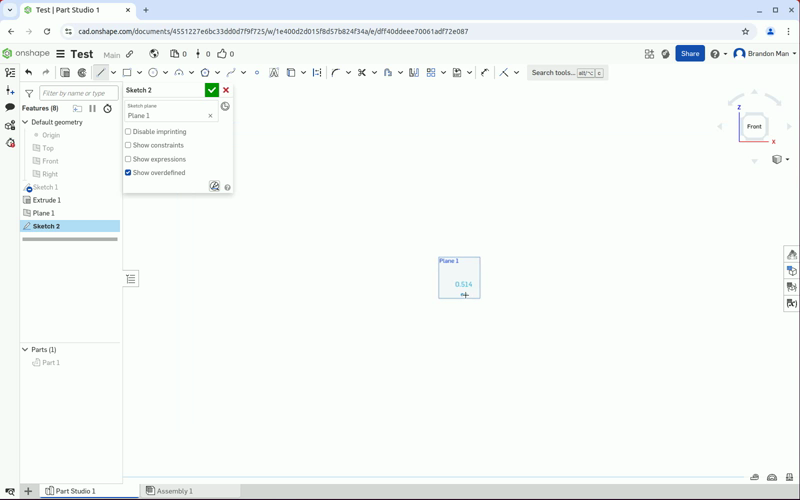
scroll(6)
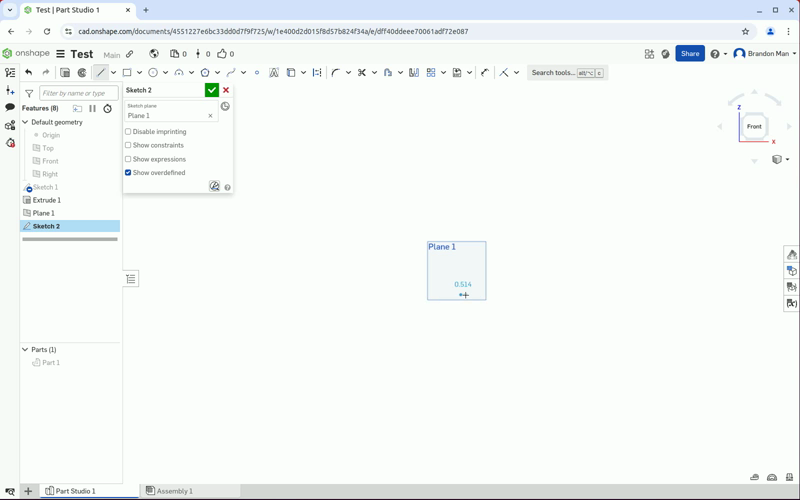
scroll(6)
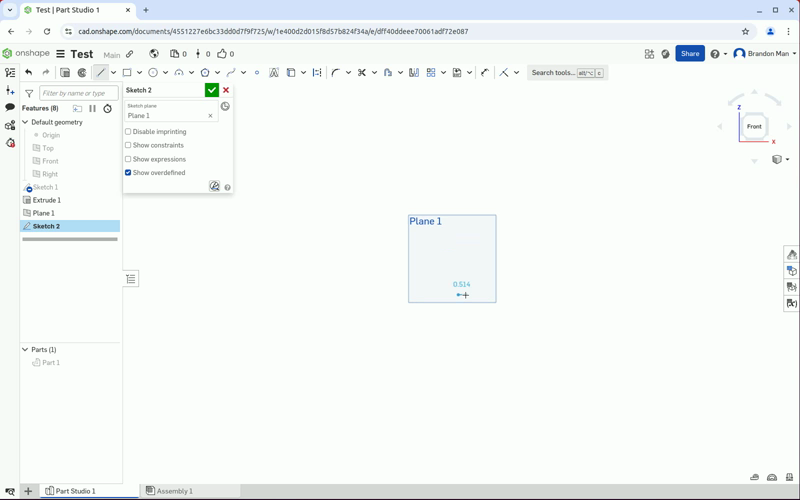
scroll(6)
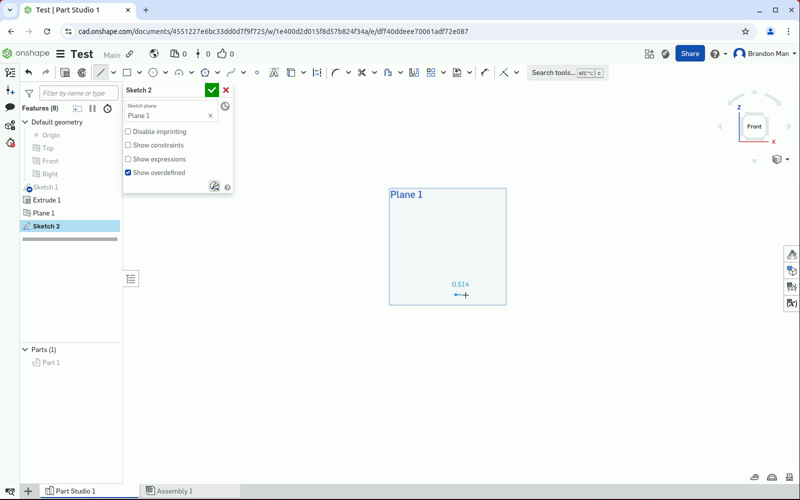
scroll(6)
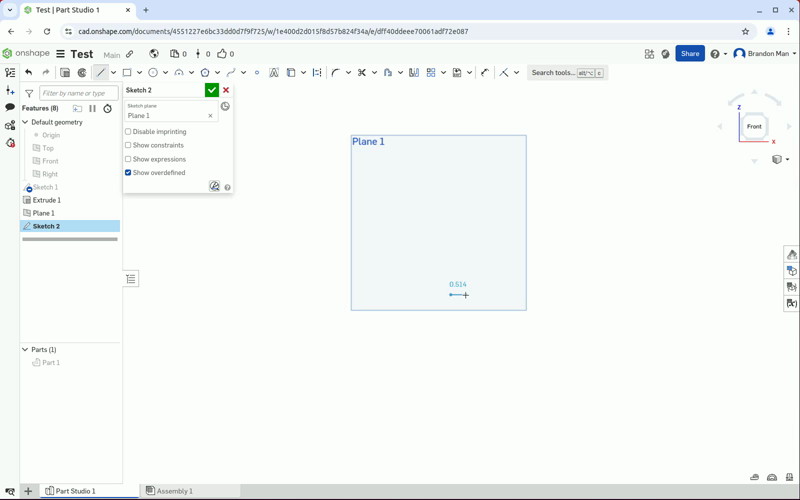
scroll(6)
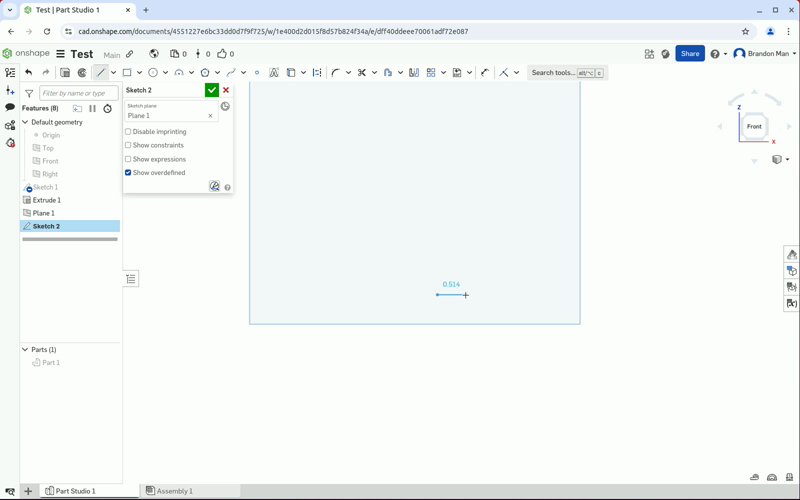
click(465, 294)
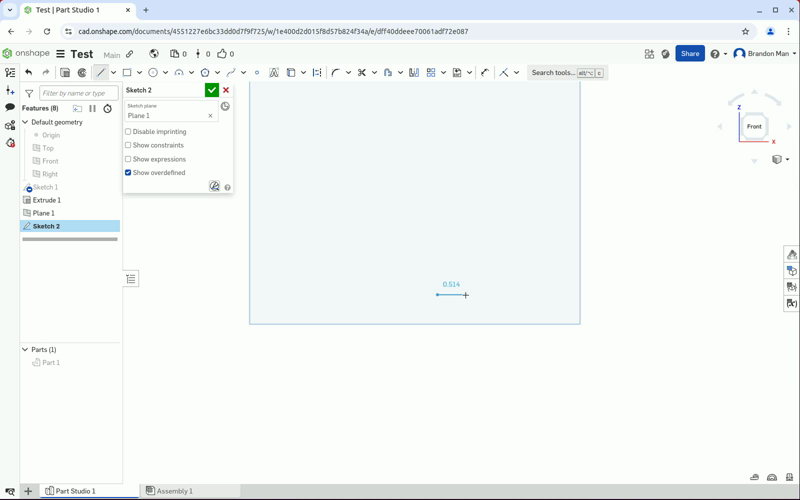
scroll(-6)
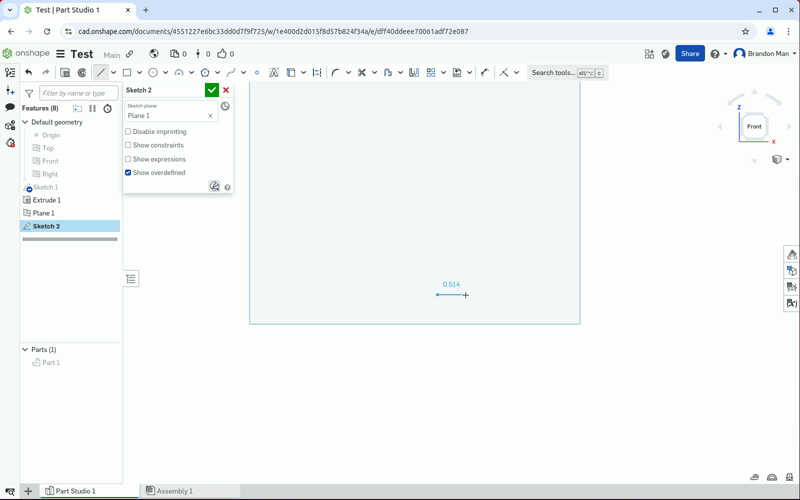
scroll(-6)
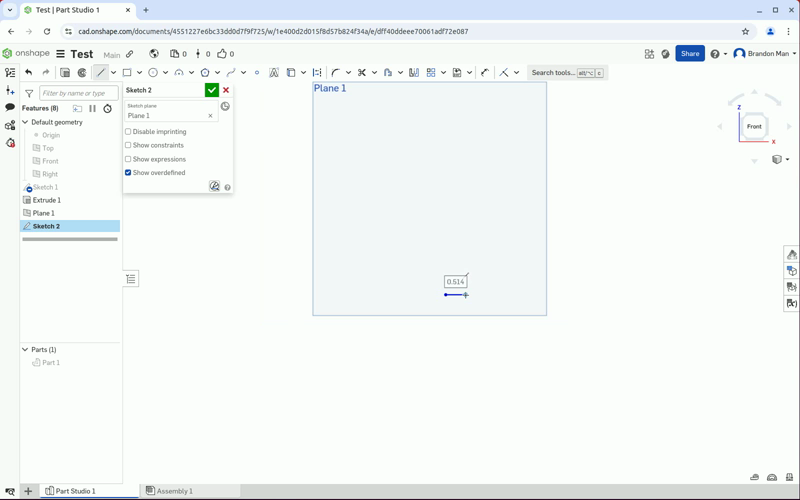
scroll(-6)
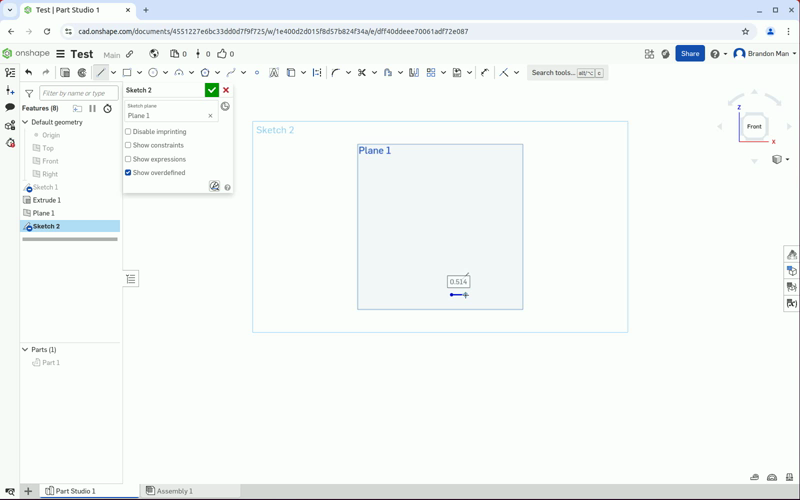
scroll(-6)
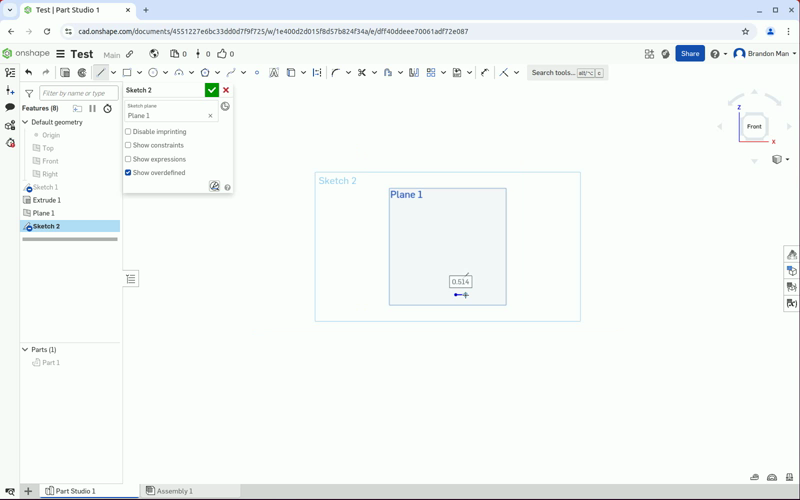
scroll(-6)
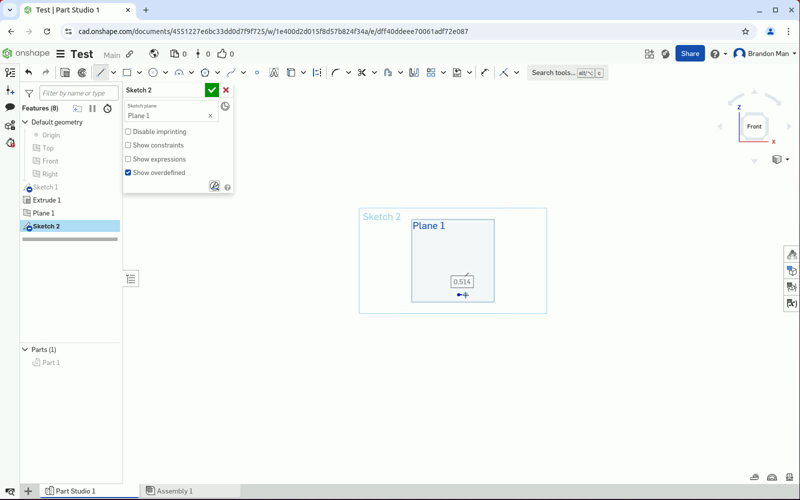
scroll(-6)
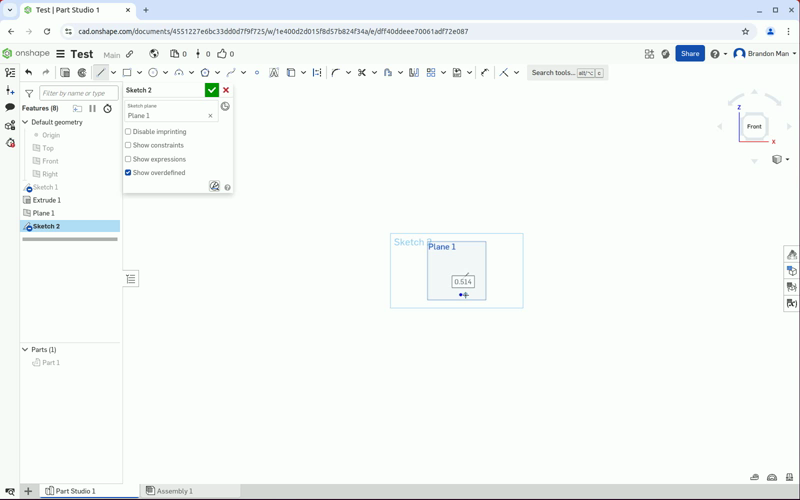
scroll(-6)
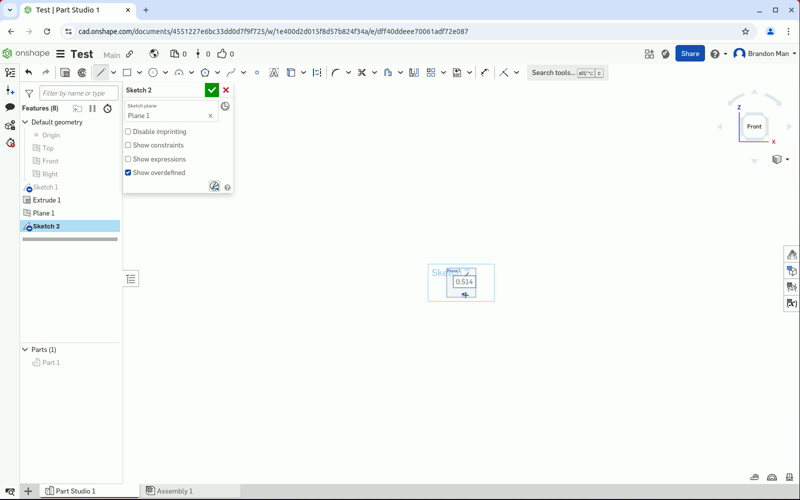
key_up(shift)
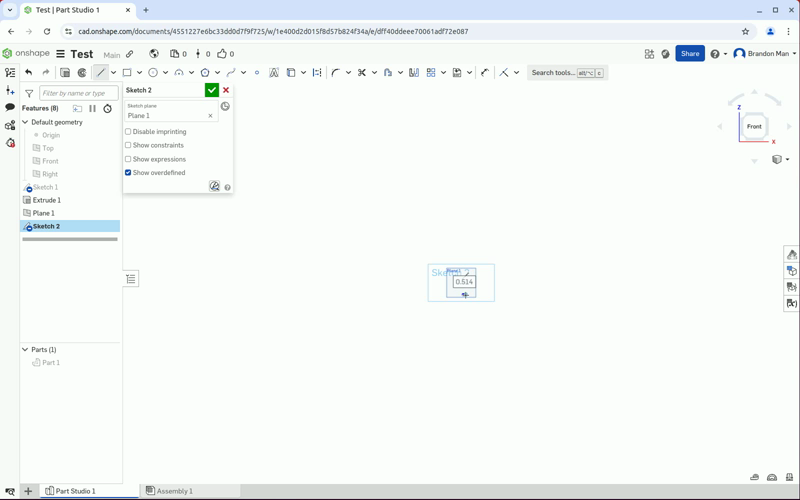
key_down(shift)
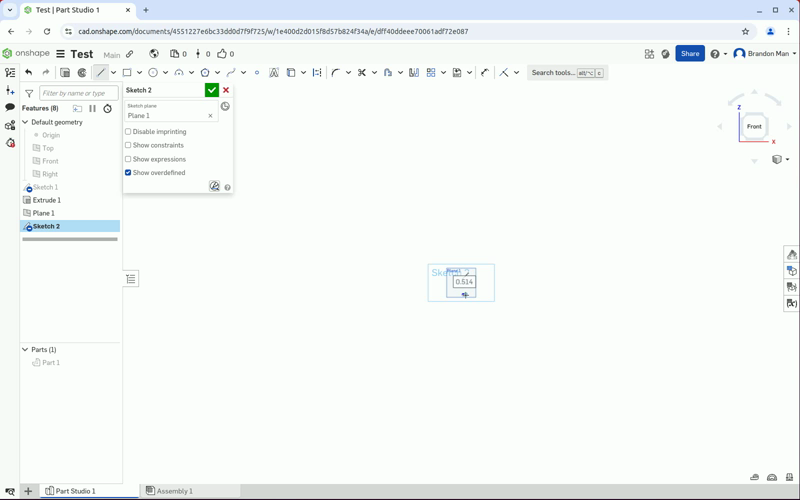
mouse_move(495, 294)
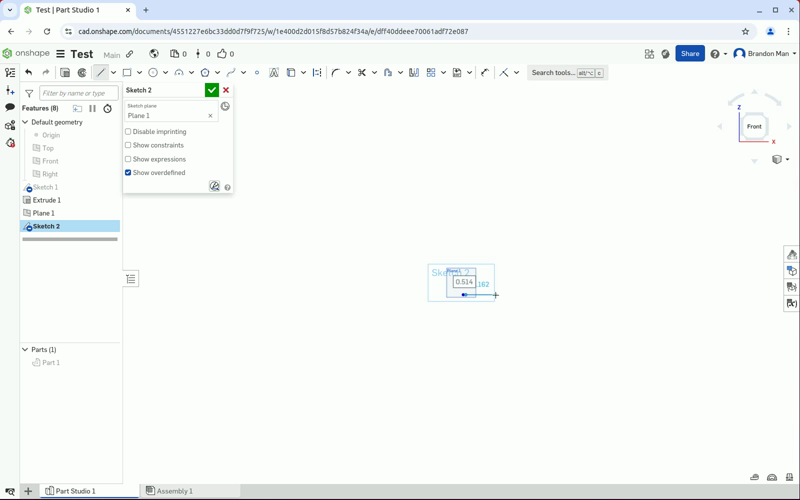
mouse_move(465, 286)
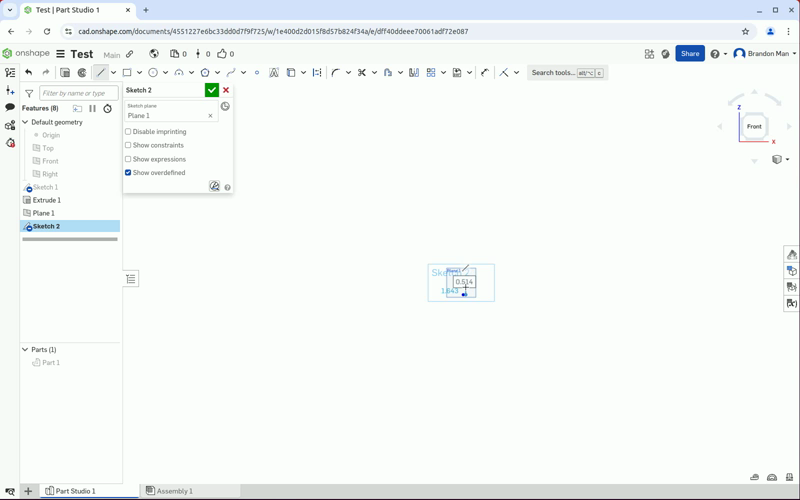
click(465, 286)
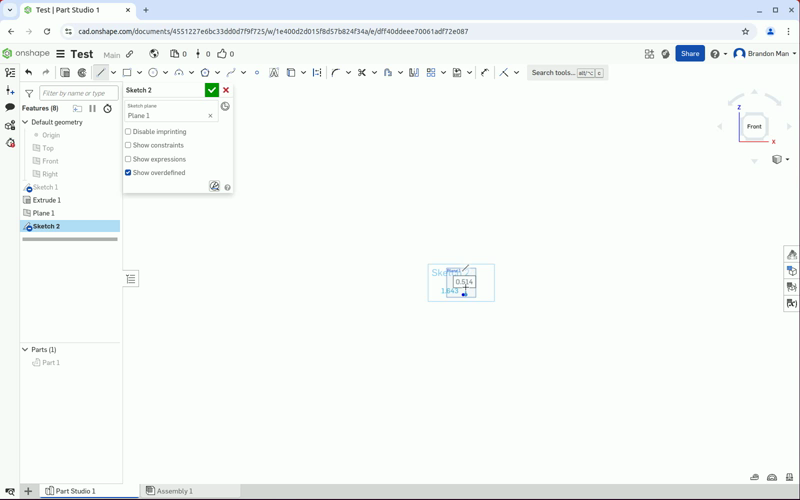
key_up(shift)
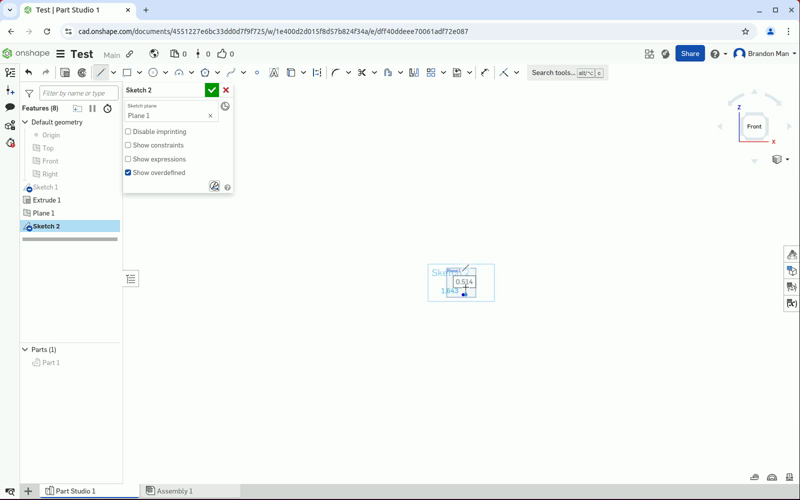
key_down(shift)
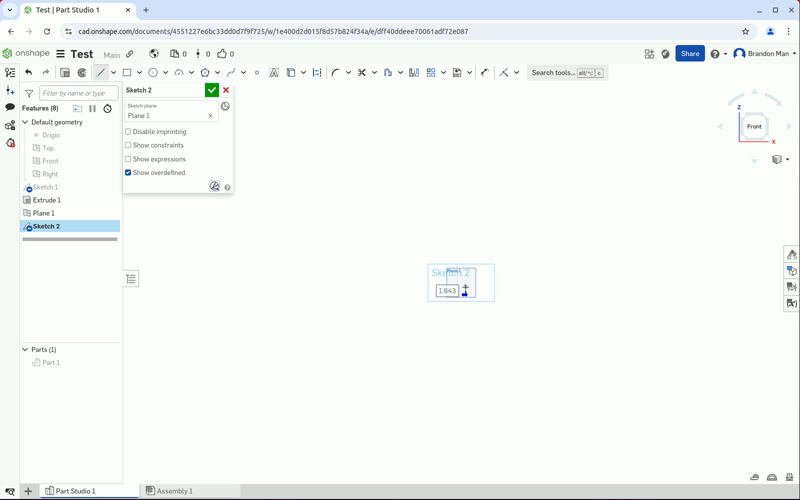
mouse_move(495, 286)
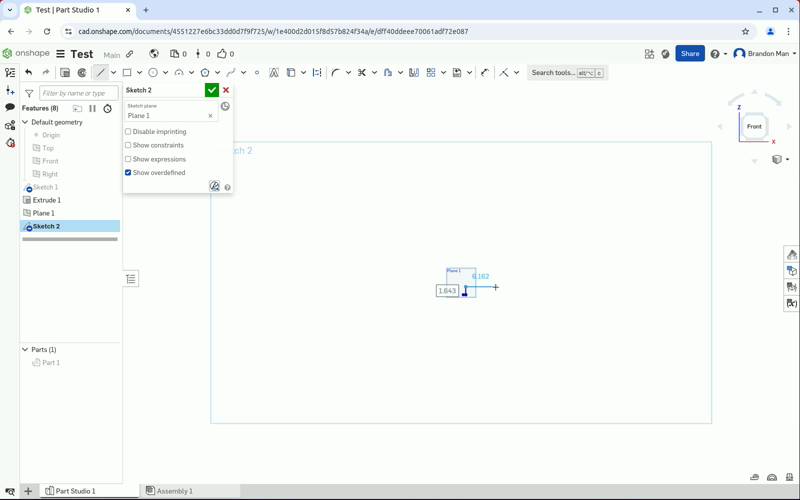
mouse_move(463, 286)
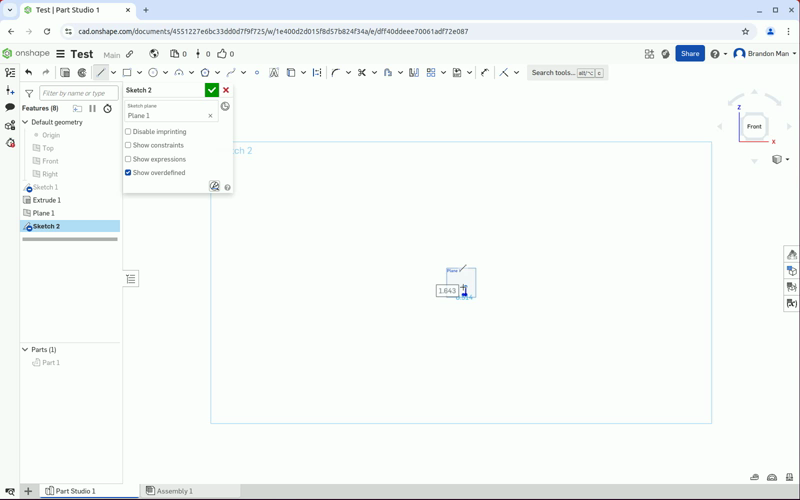
scroll(6)
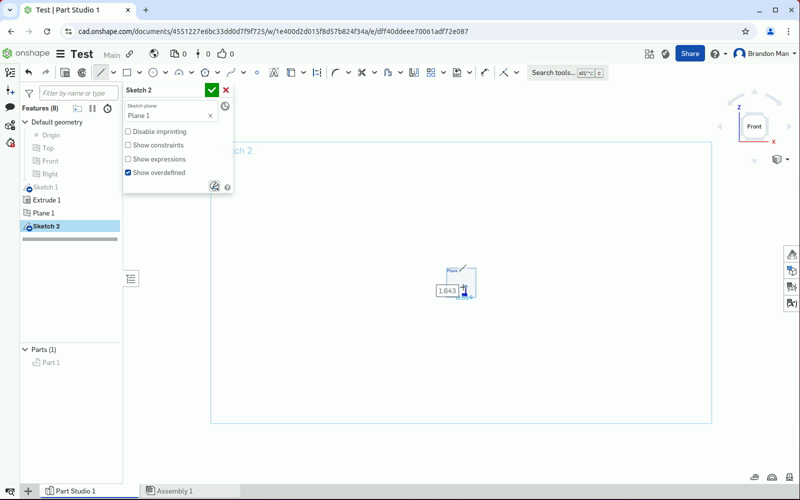
scroll(6)
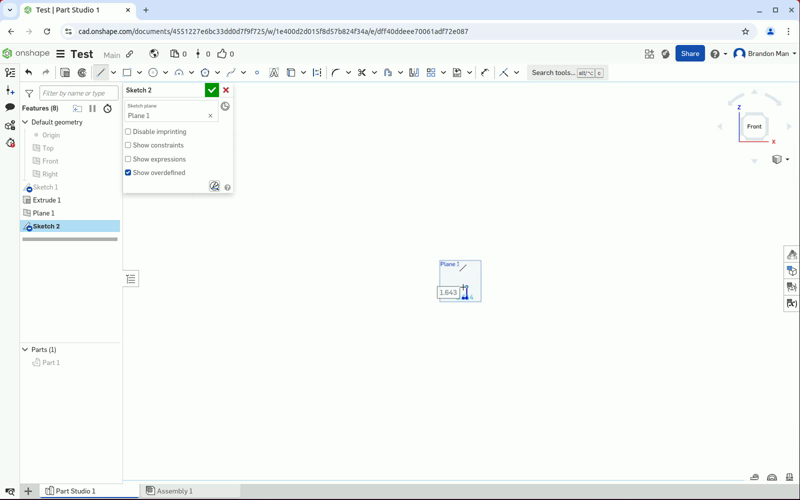
scroll(6)
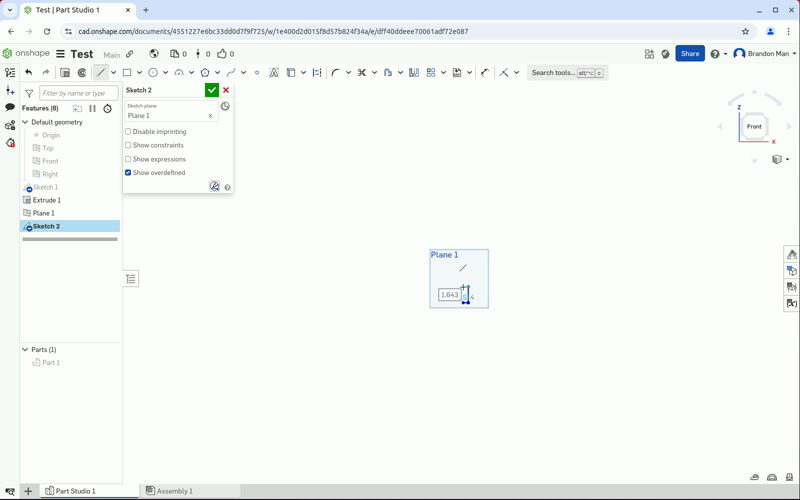
scroll(6)
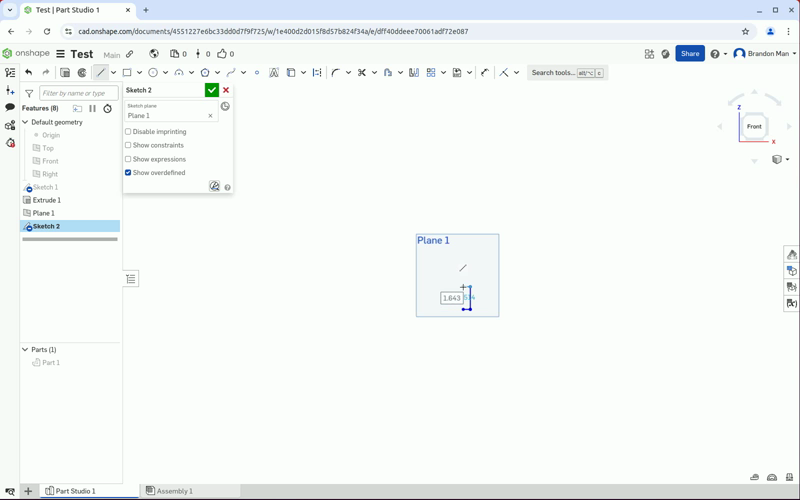
scroll(6)
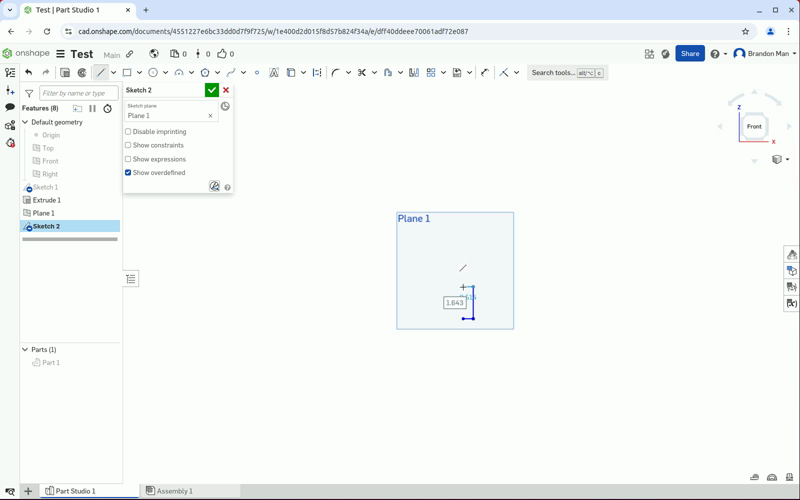
scroll(6)
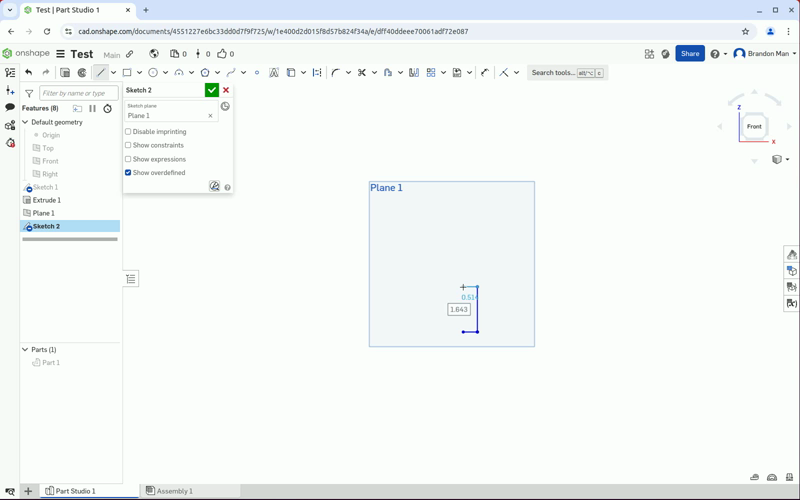
scroll(6)
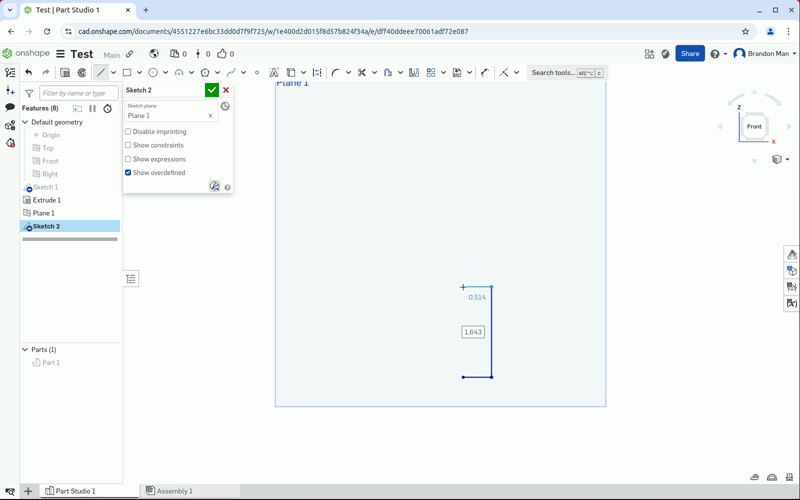
click(463, 286)
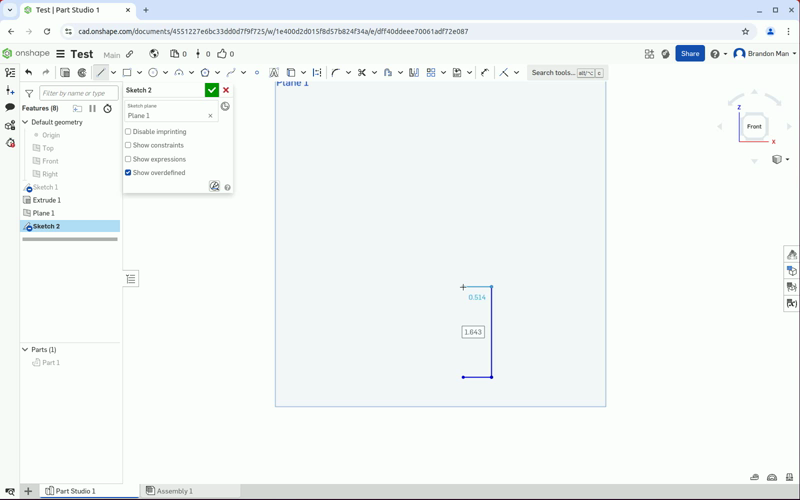
scroll(-6)
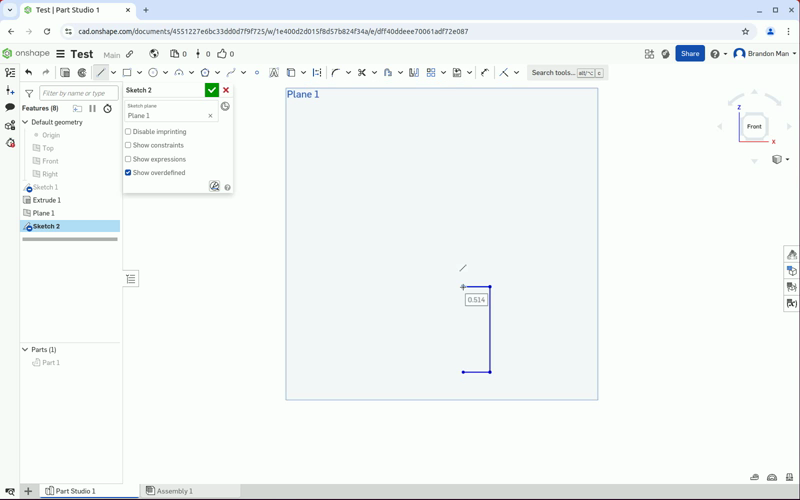
scroll(-6)
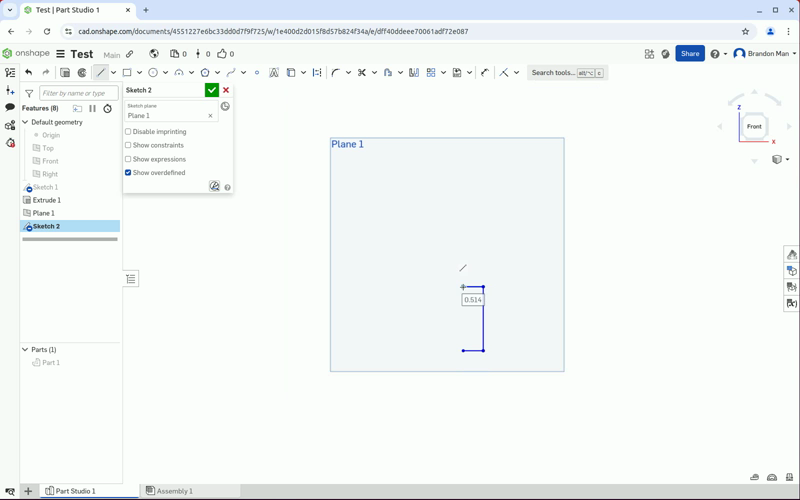
scroll(-6)
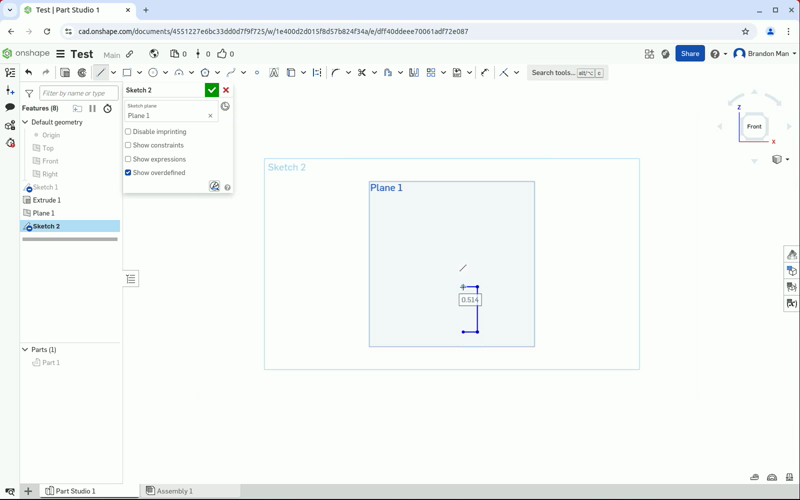
scroll(-6)
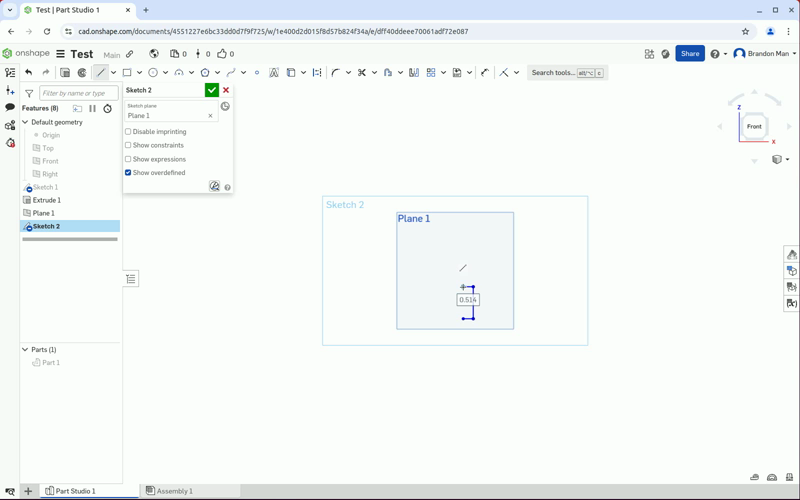
scroll(-6)
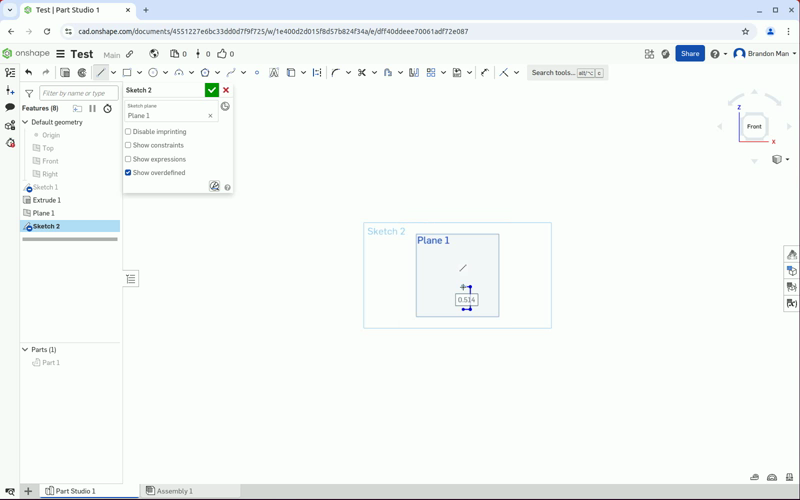
scroll(-6)
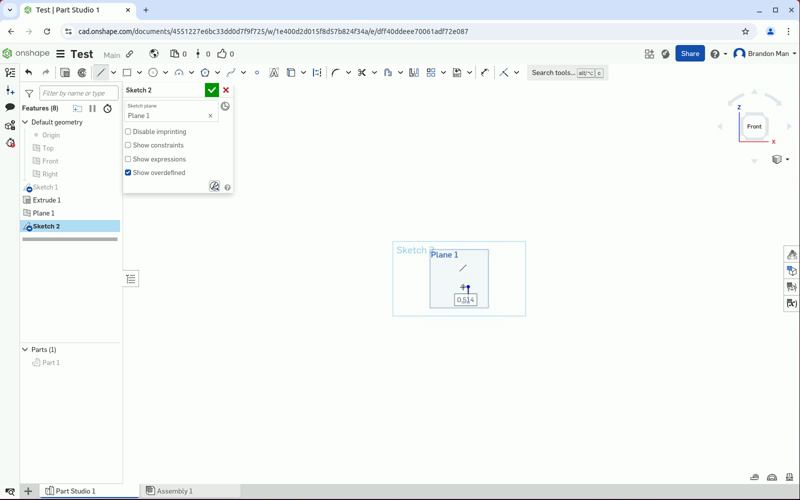
scroll(-6)
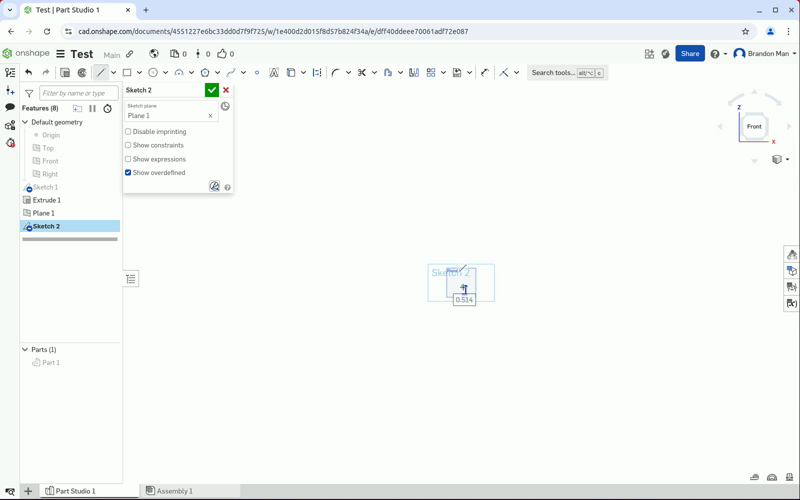
key_up(shift)
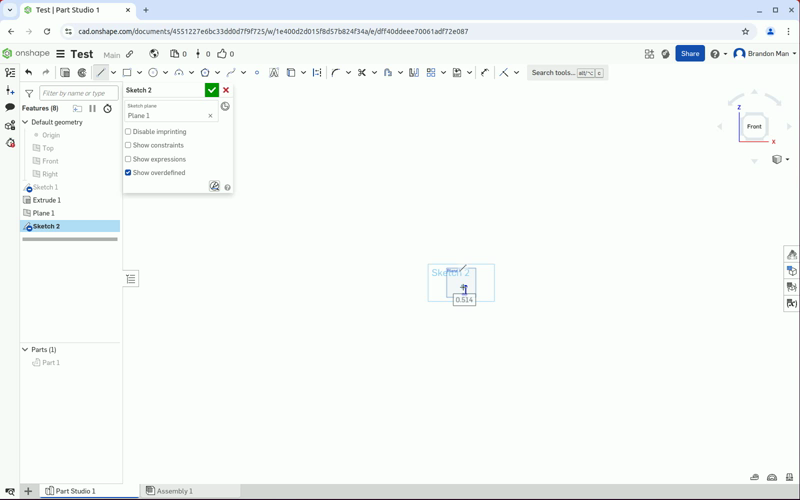
mouse_move(493, 286)
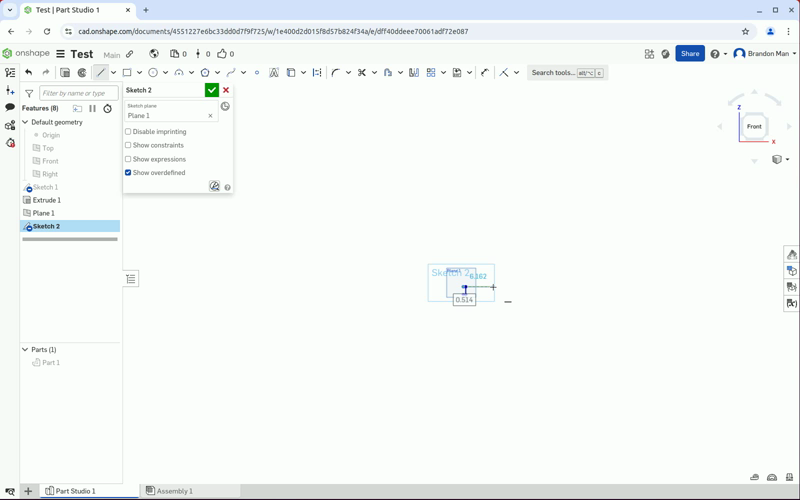
key_down(shift)
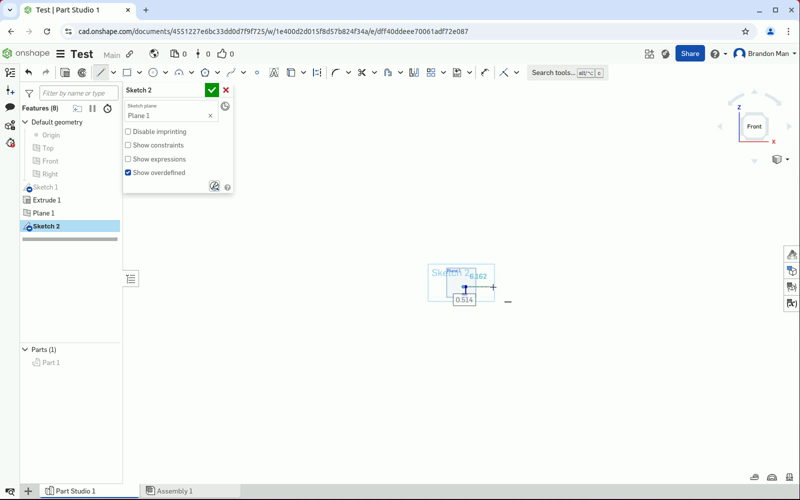
mouse_move(463, 294)
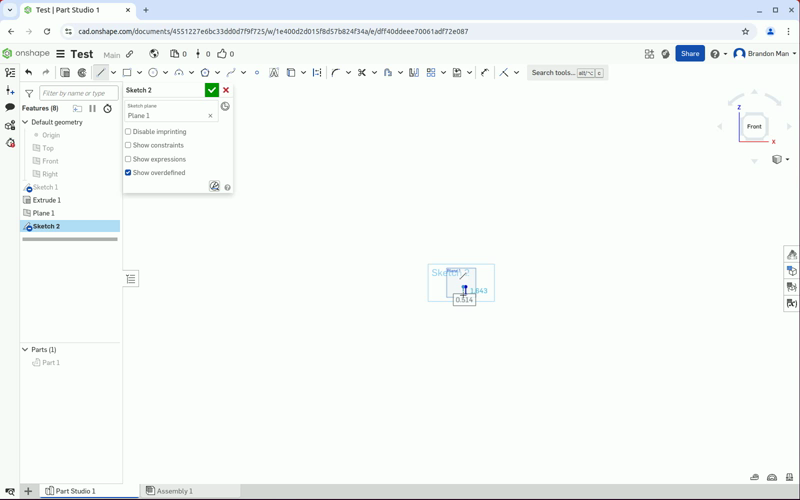
scroll(6)
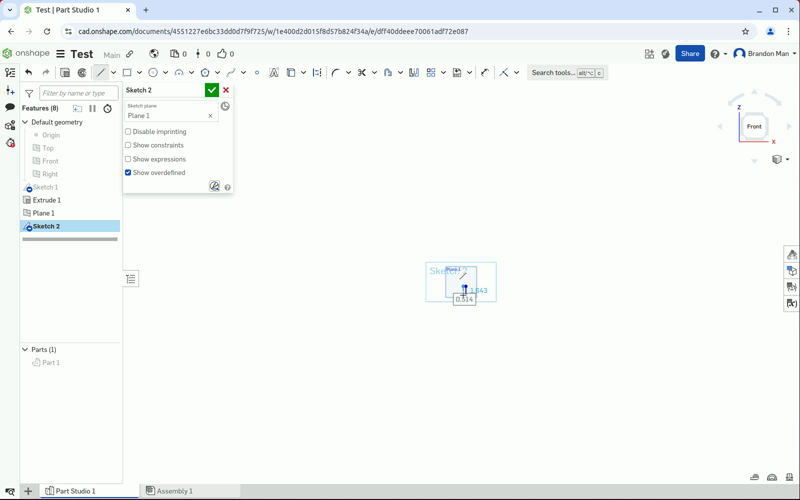
scroll(6)
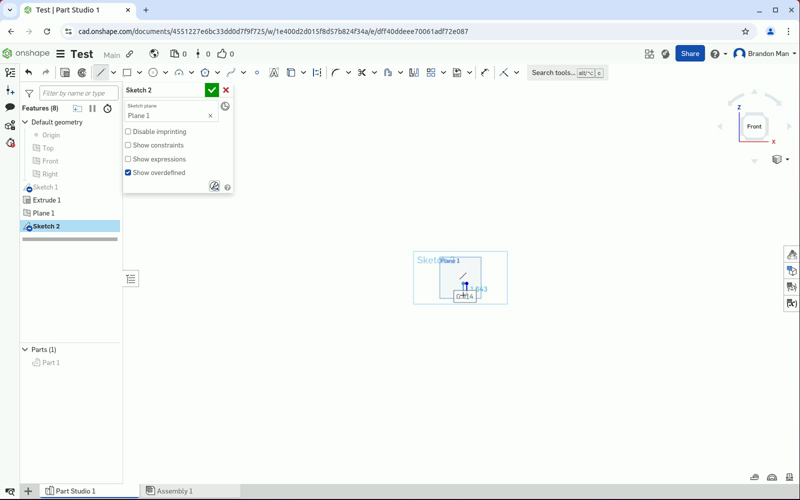
scroll(6)
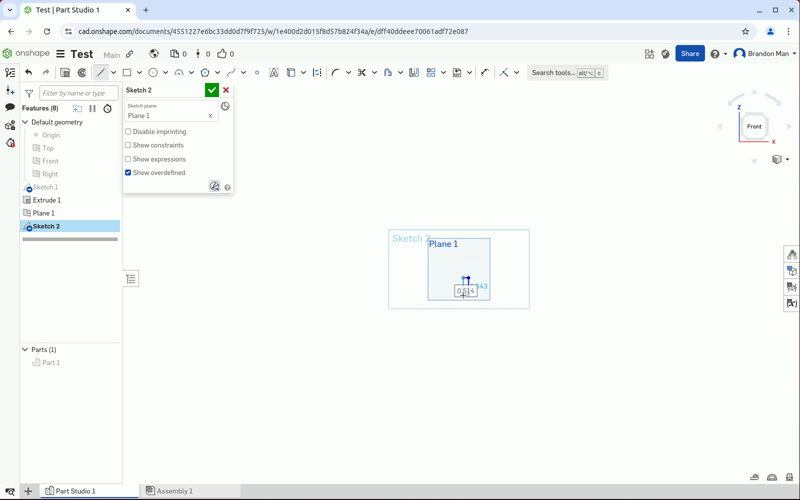
scroll(6)
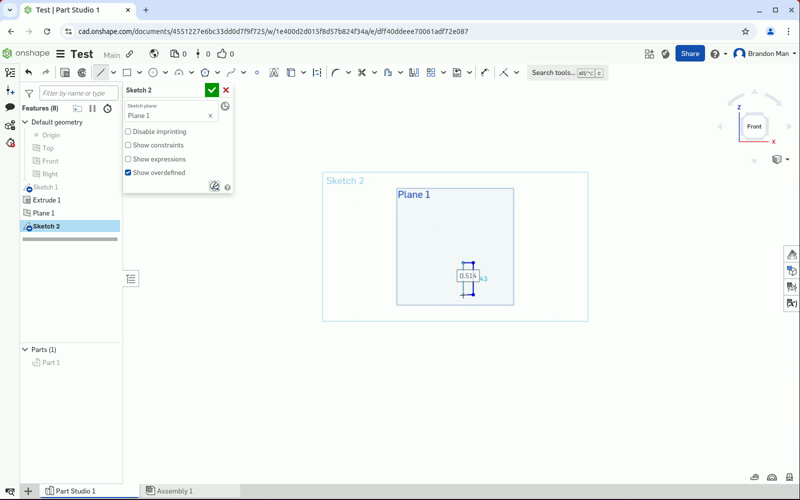
scroll(6)
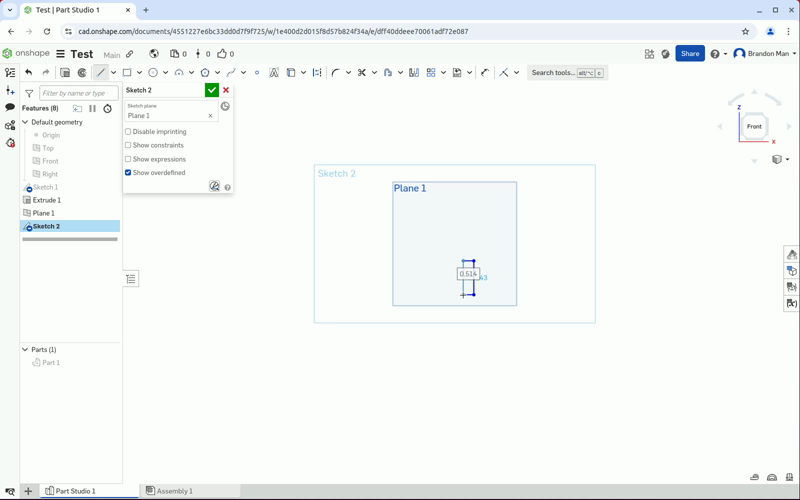
scroll(6)
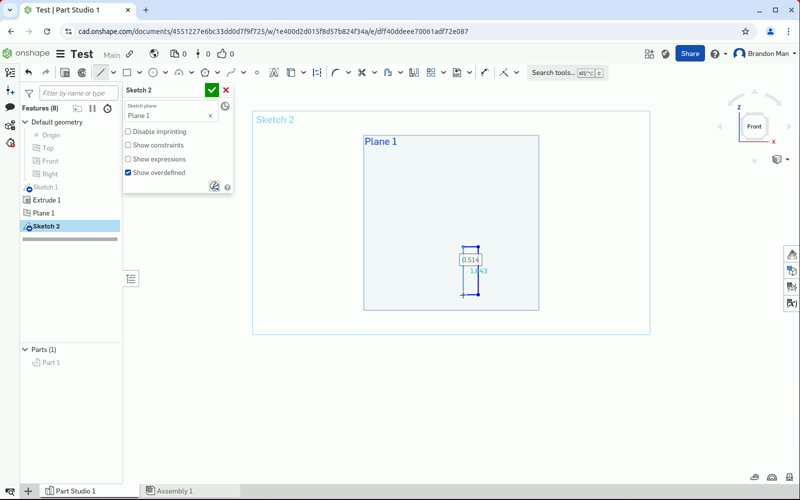
scroll(6)
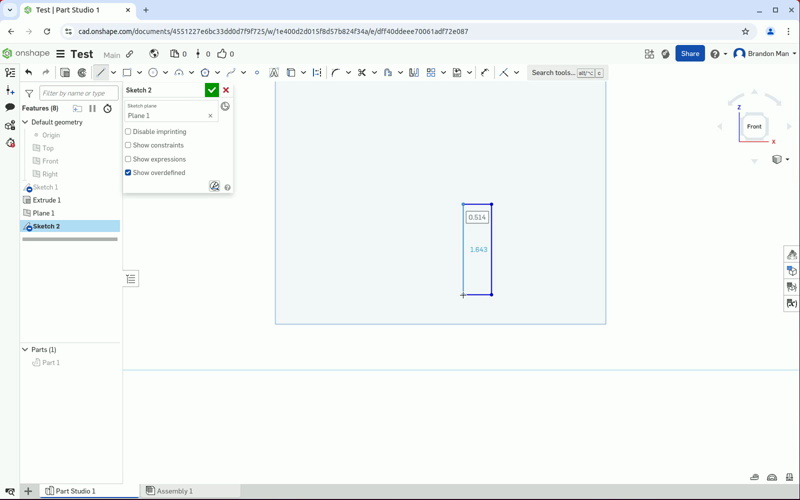
key_up(shift)
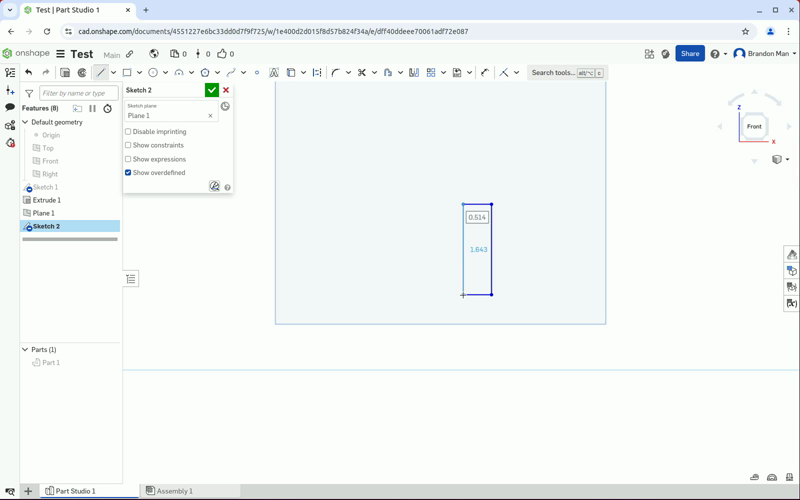
click(463, 294)
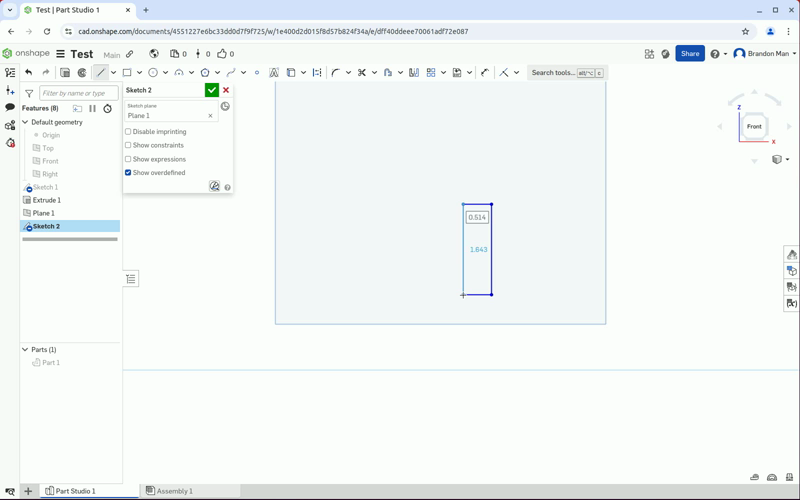
scroll(-6)
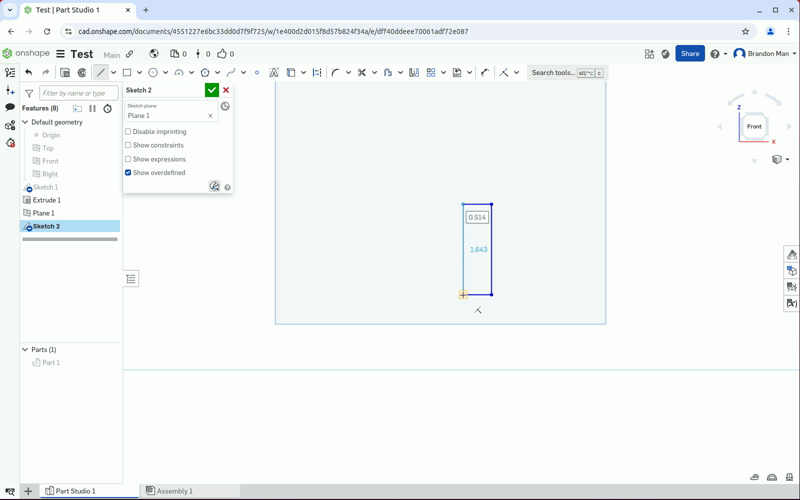
scroll(-6)
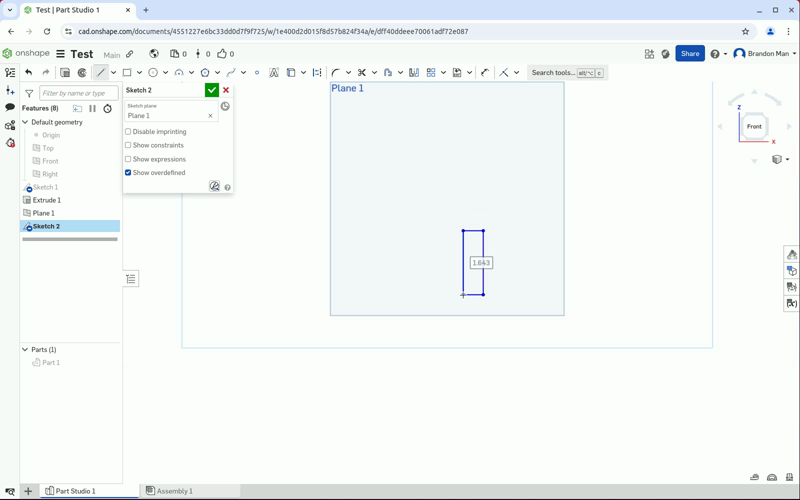
scroll(-6)
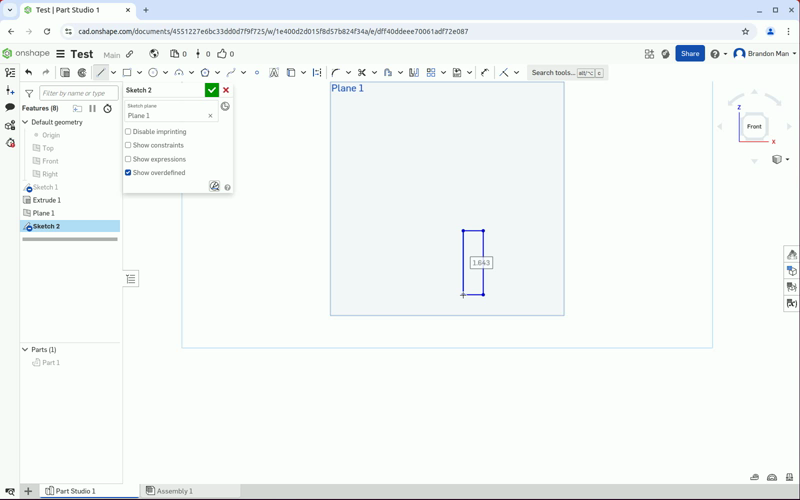
scroll(-6)
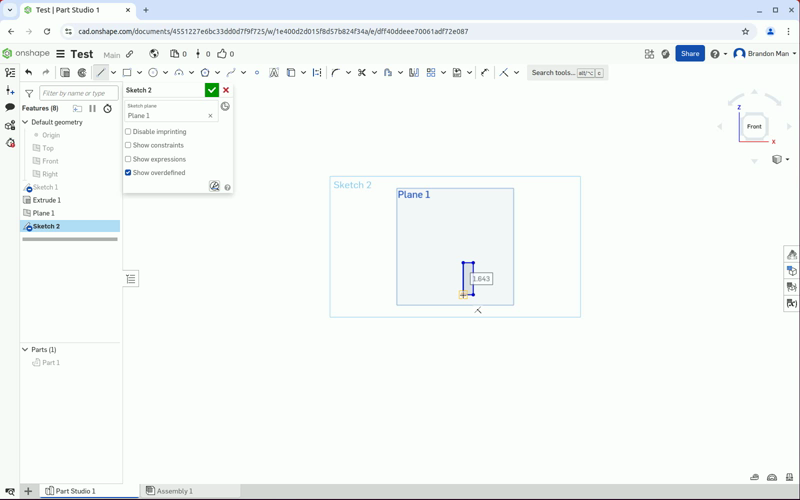
scroll(-6)
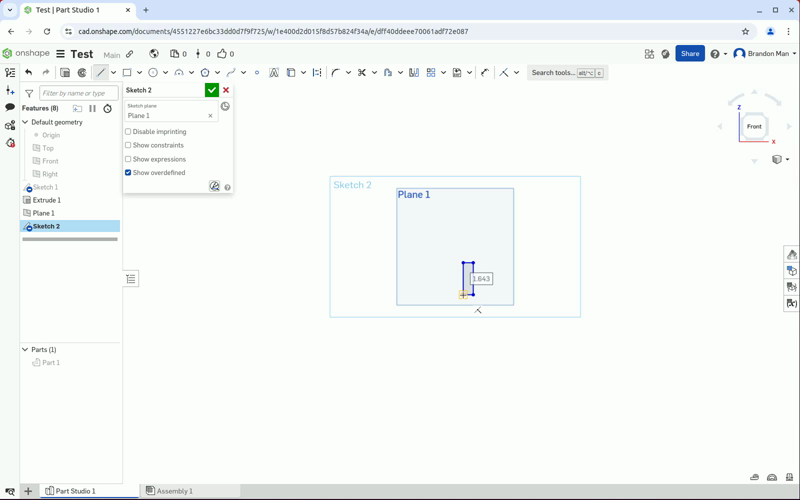
scroll(-6)
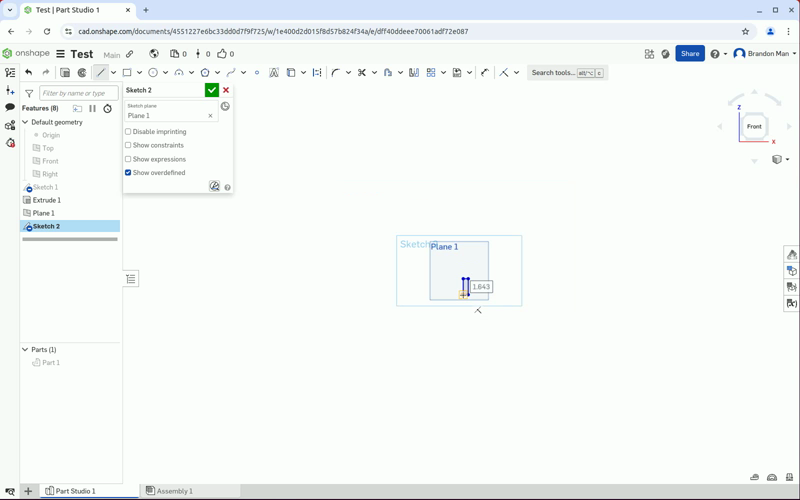
scroll(-6)
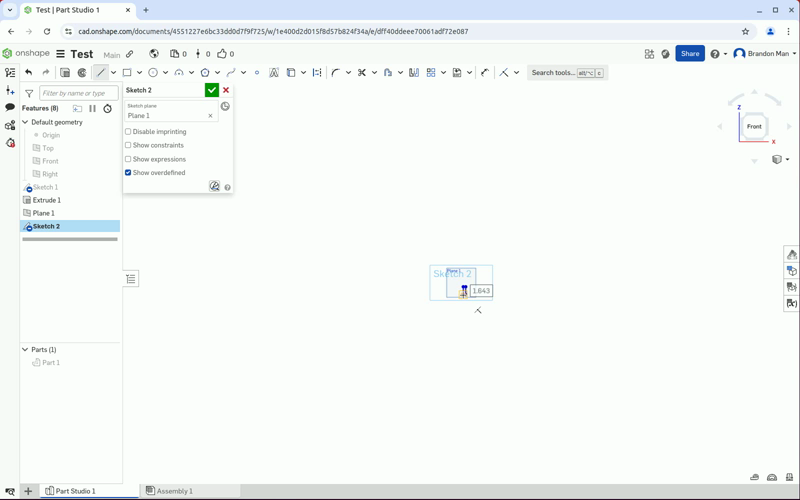
key(esc)
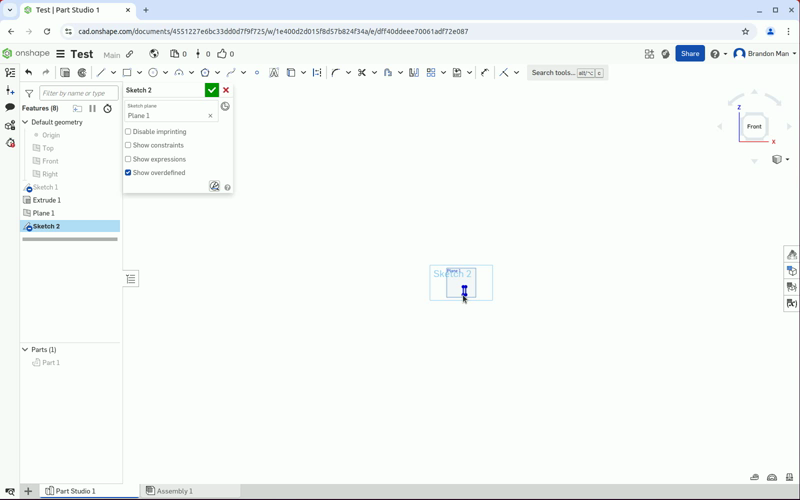
mouse_move(464, 289)
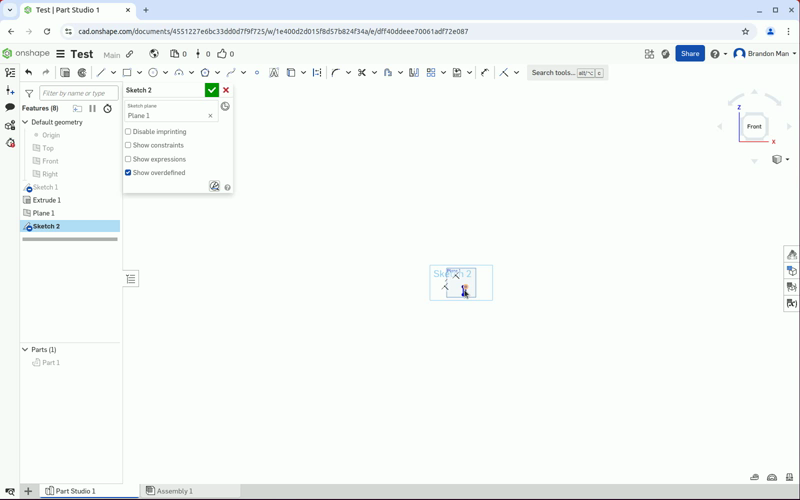
scroll(6)
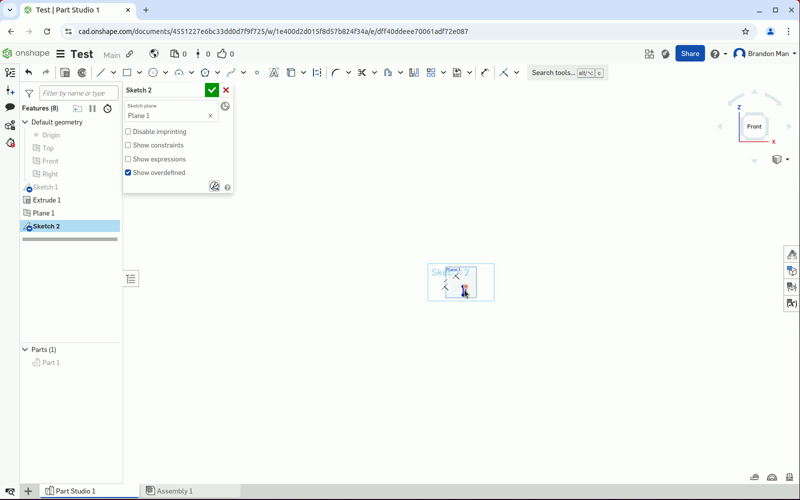
scroll(6)
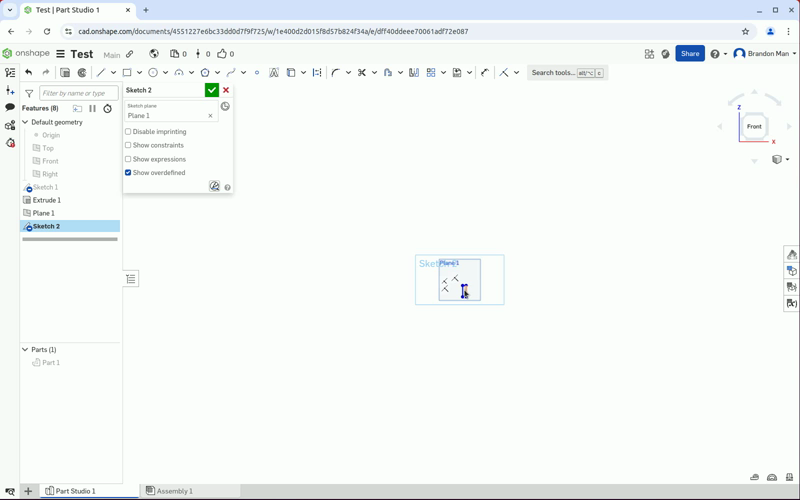
scroll(6)
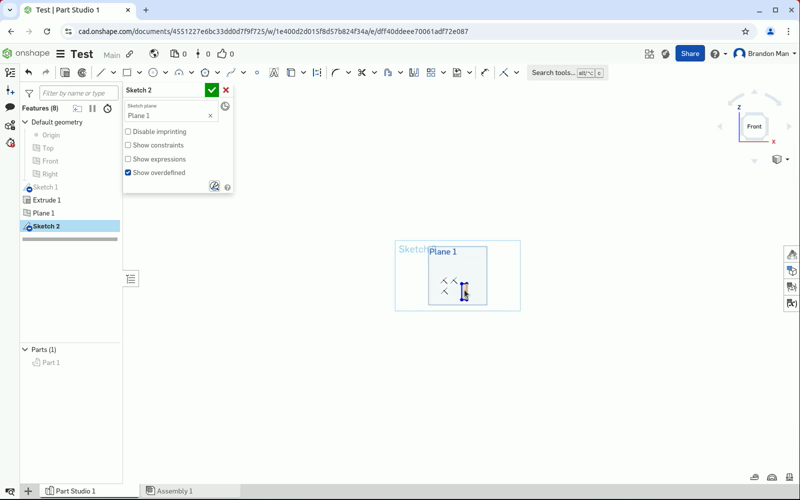
scroll(6)
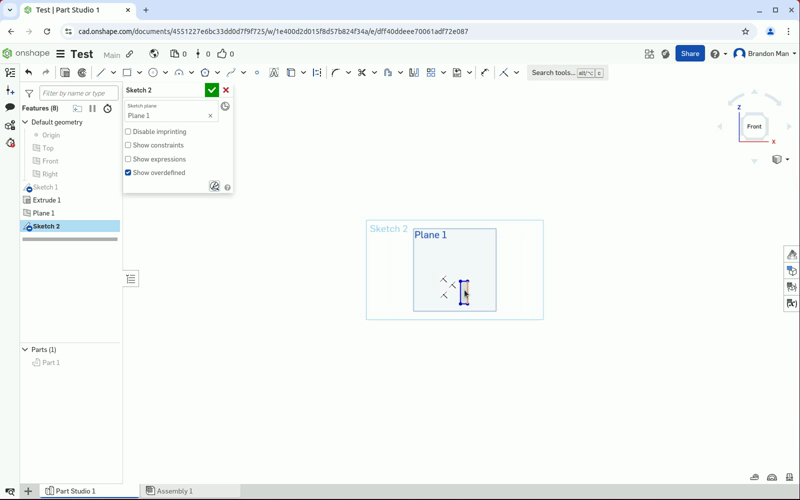
scroll(6)
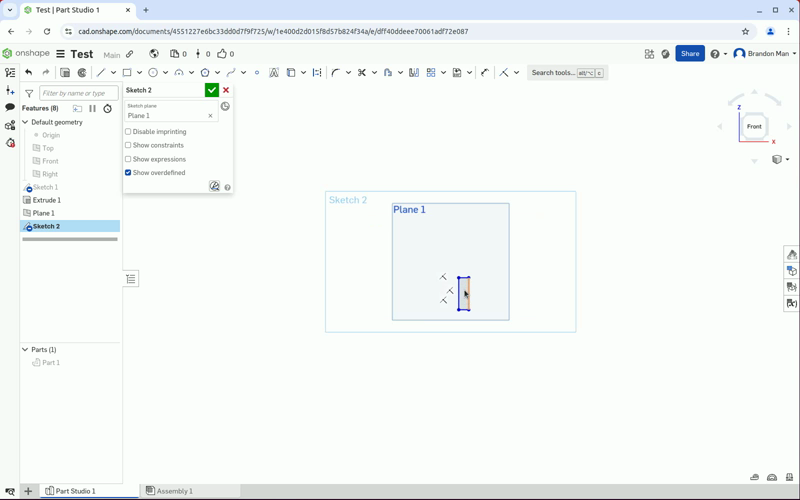
scroll(6)
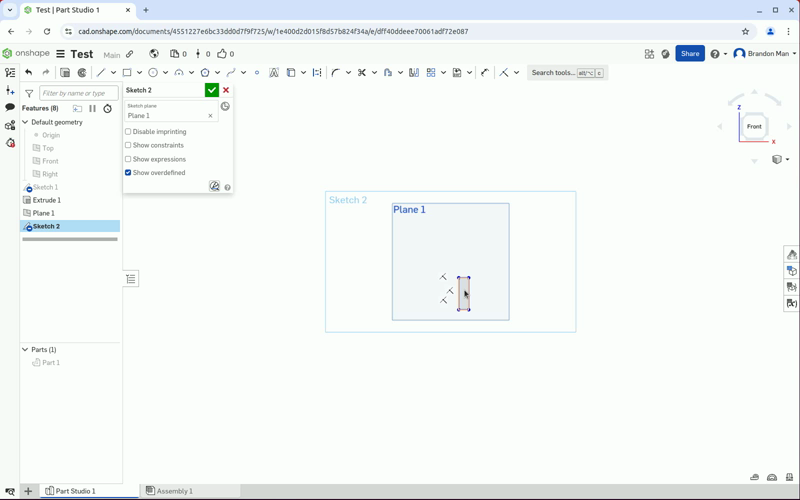
scroll(6)
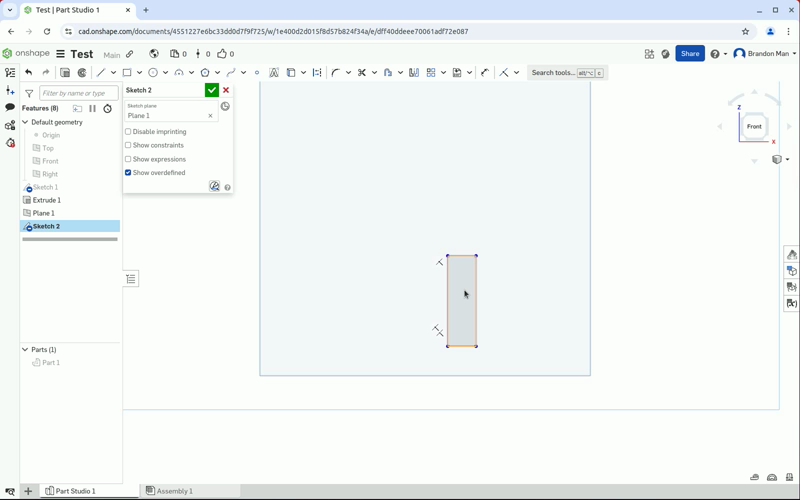
click(464, 289)
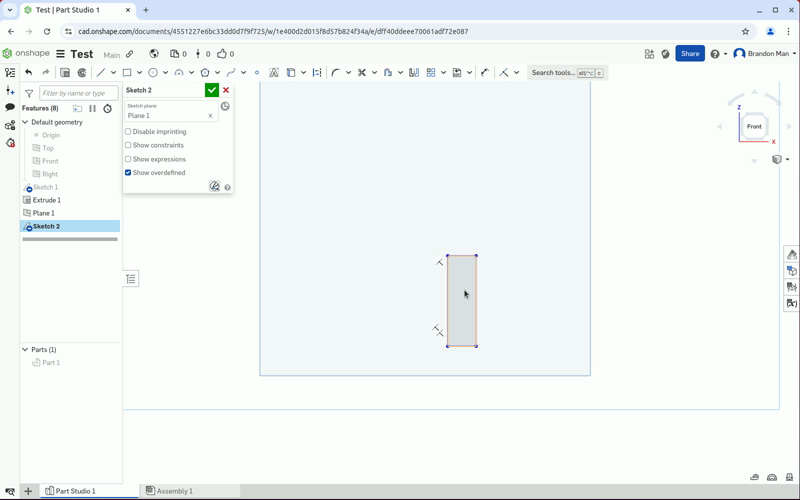
scroll(-6)
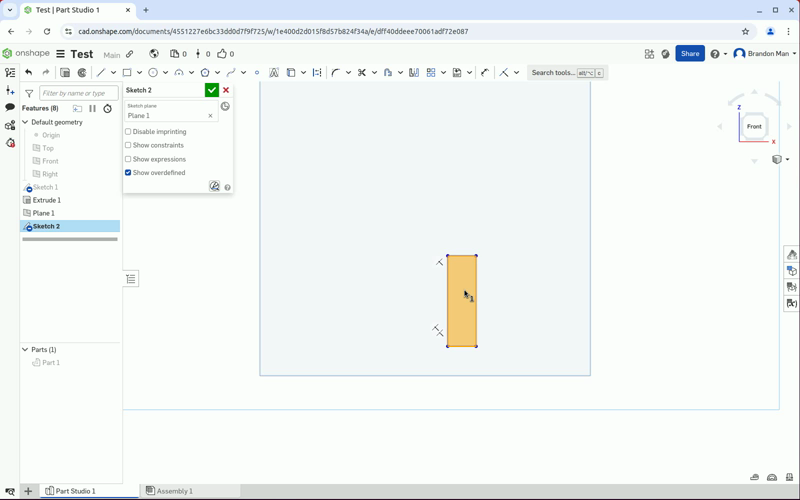
scroll(-6)
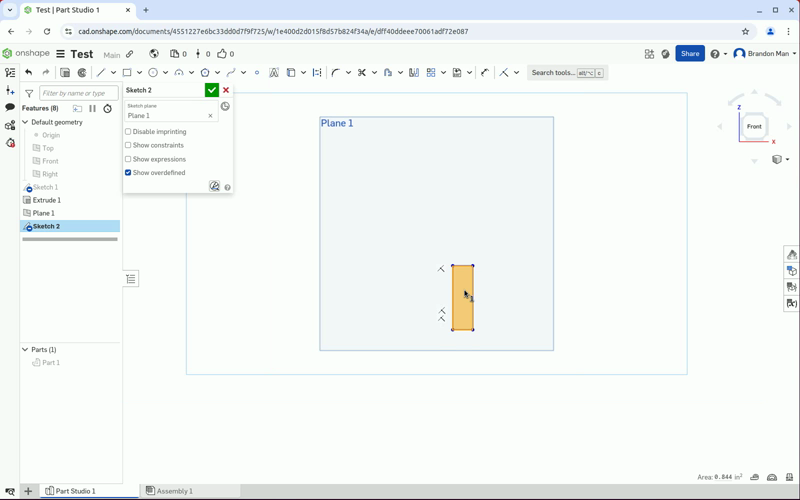
scroll(-6)
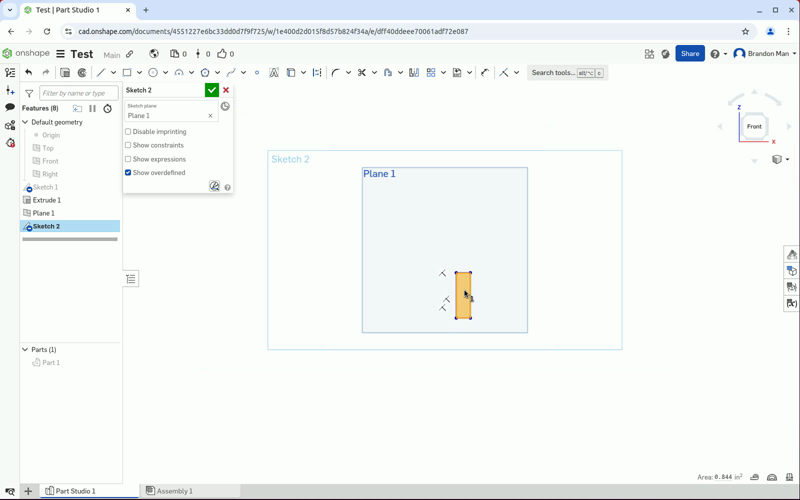
scroll(-6)
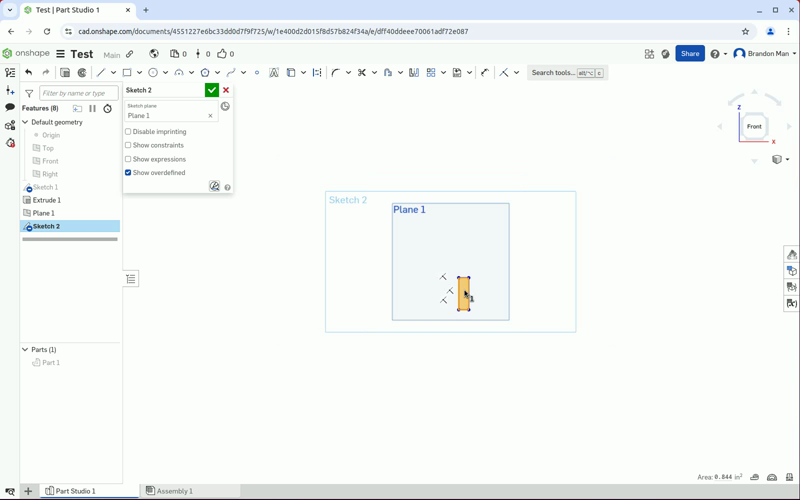
scroll(-6)
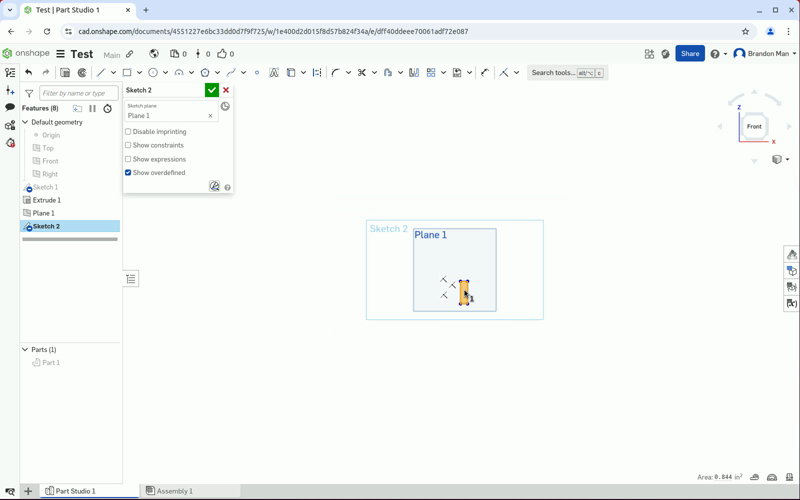
scroll(-6)
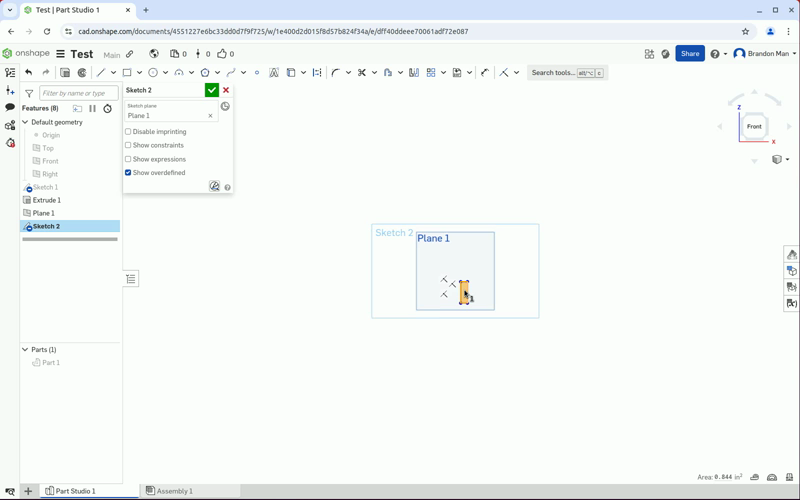
scroll(-6)
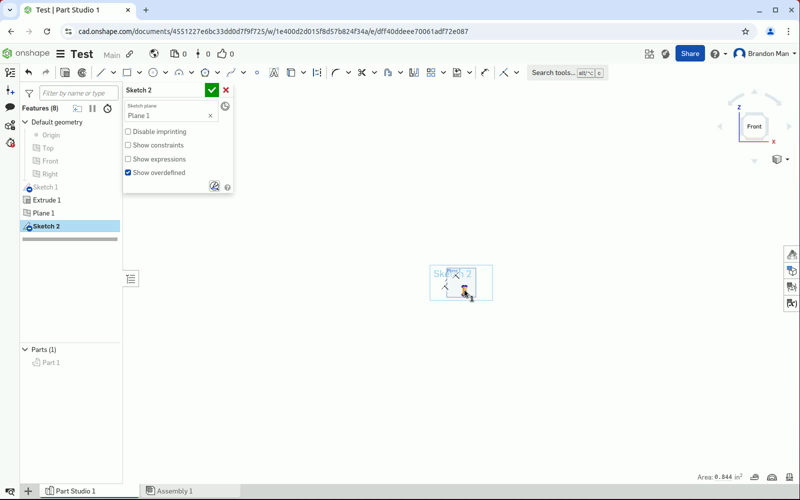
mouse_move(73, 352)
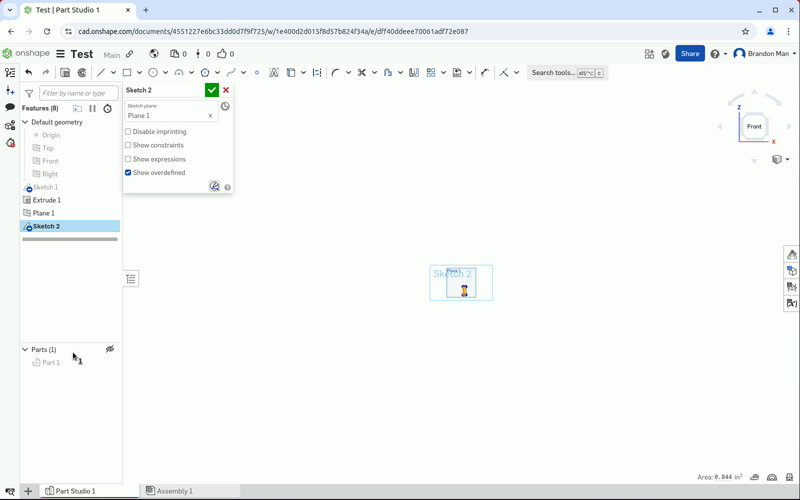
key(shift+y)
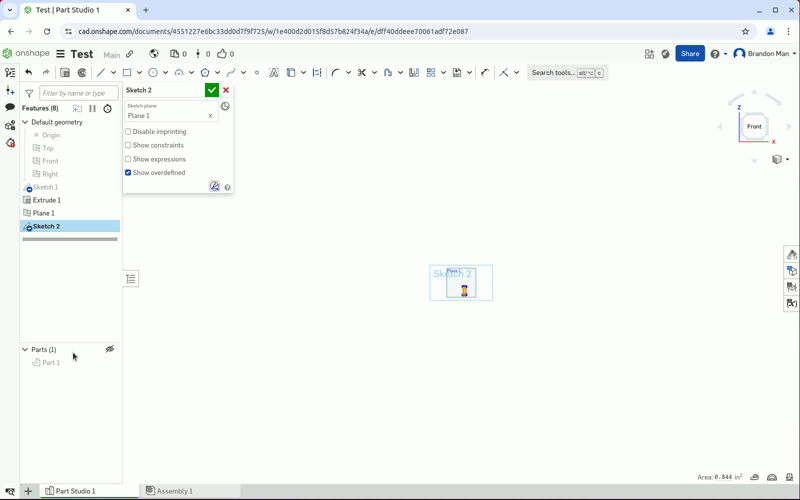
key(shift+e)
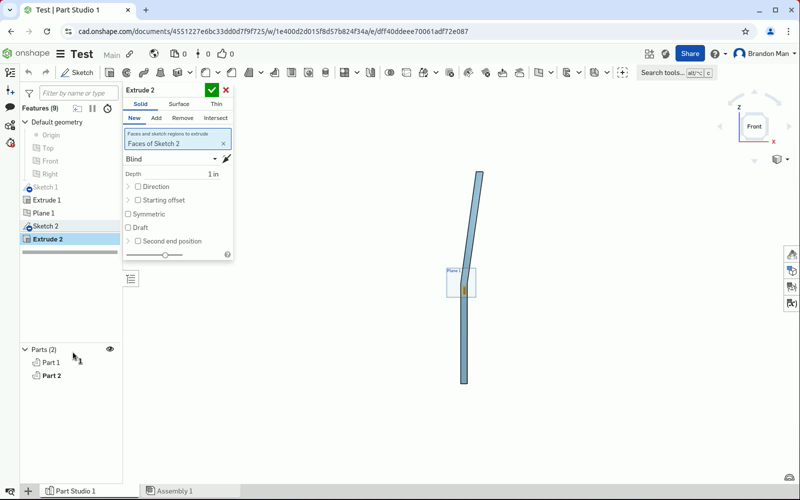
mouse_move(143, 106)
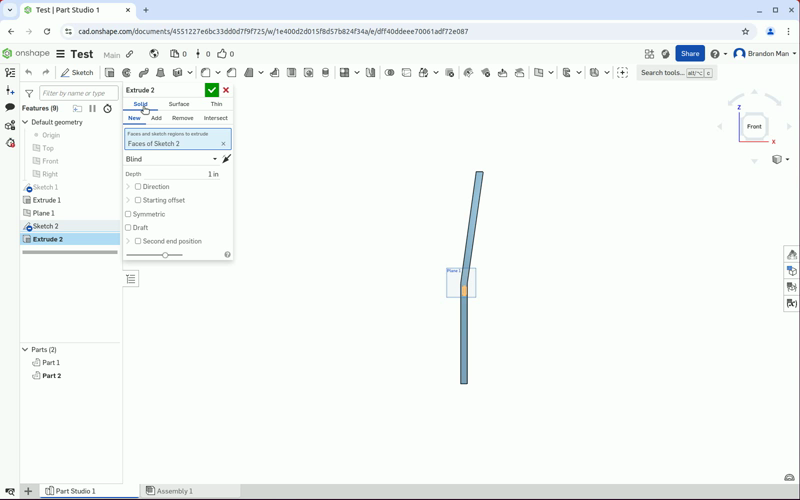
click(143, 106)
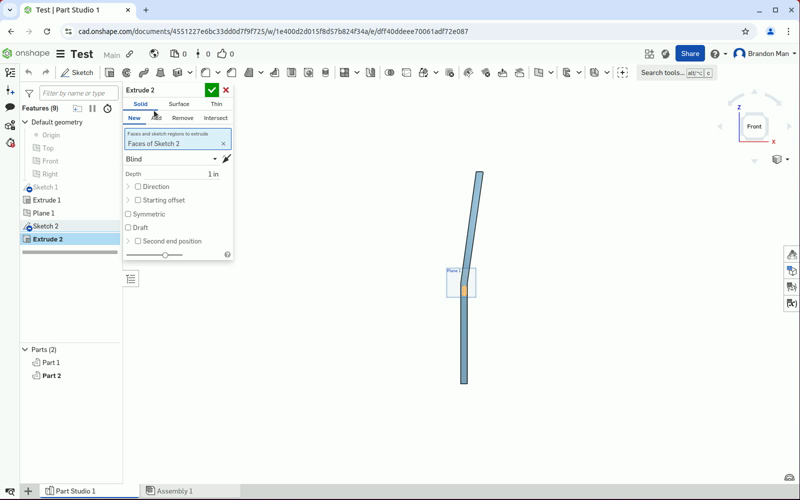
mouse_move(186, 120)
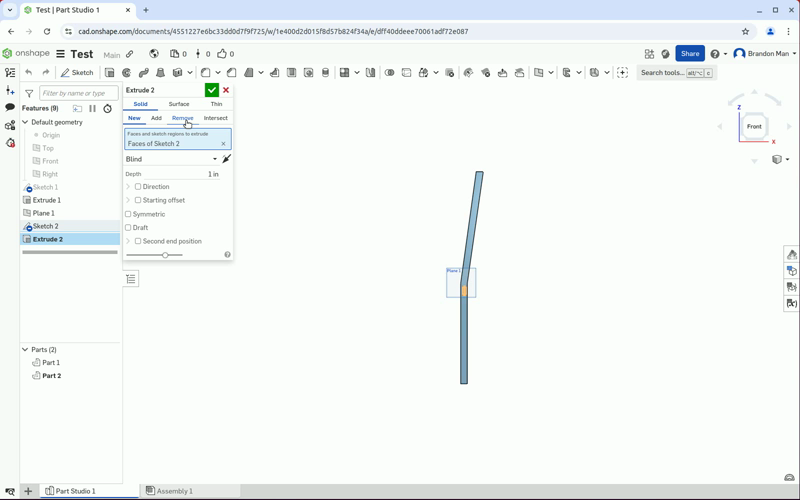
click(186, 120)
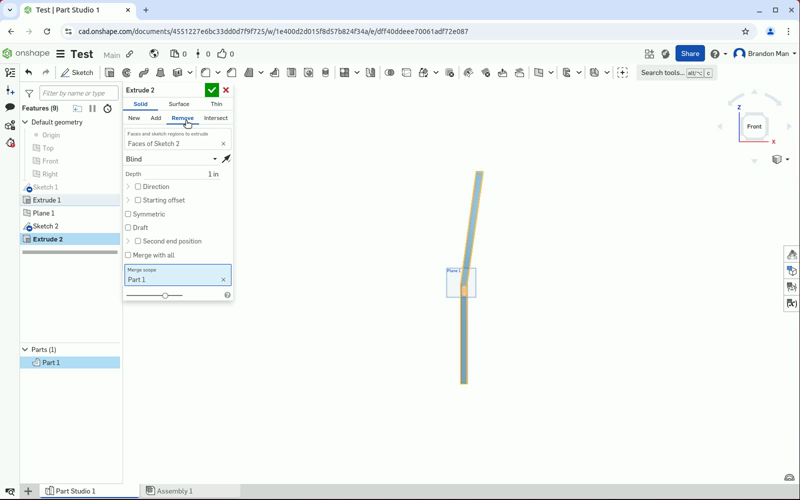
key(tab, 4)
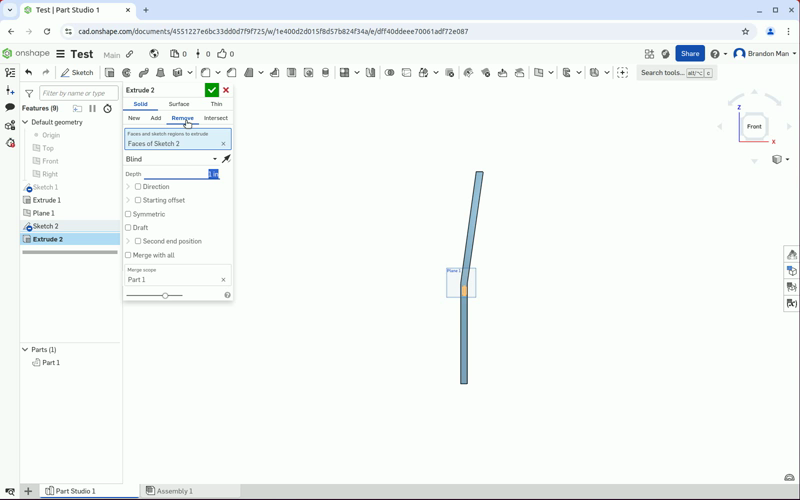
text(0.481)
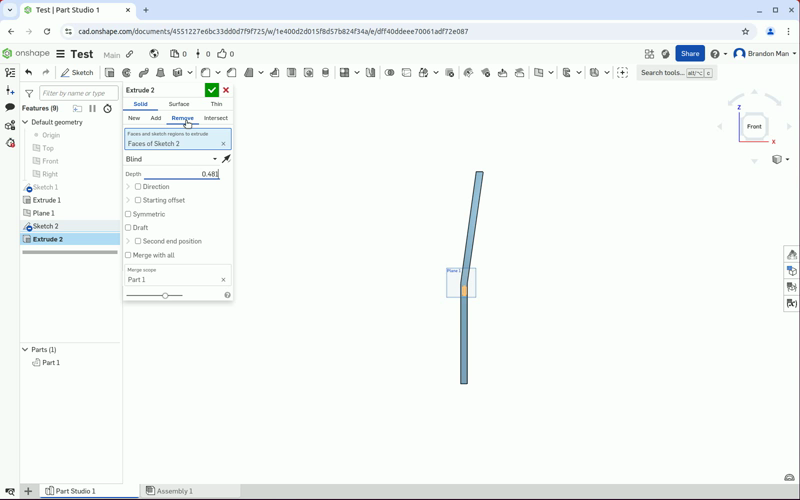
key(tab, 6)
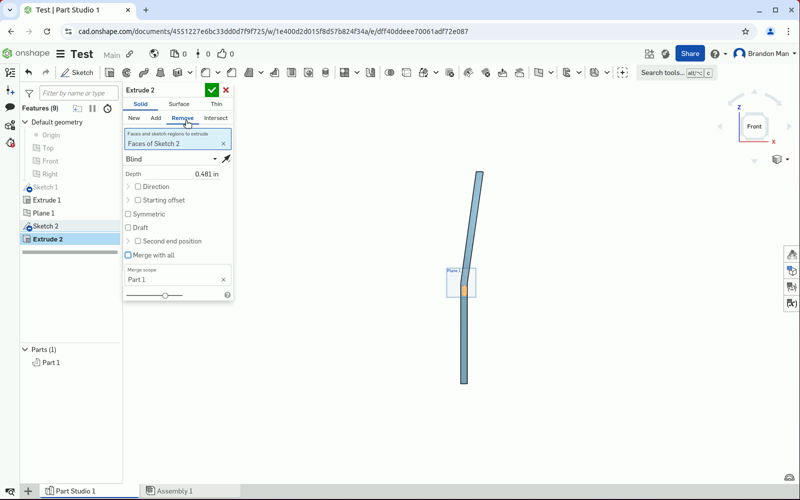
key(space)
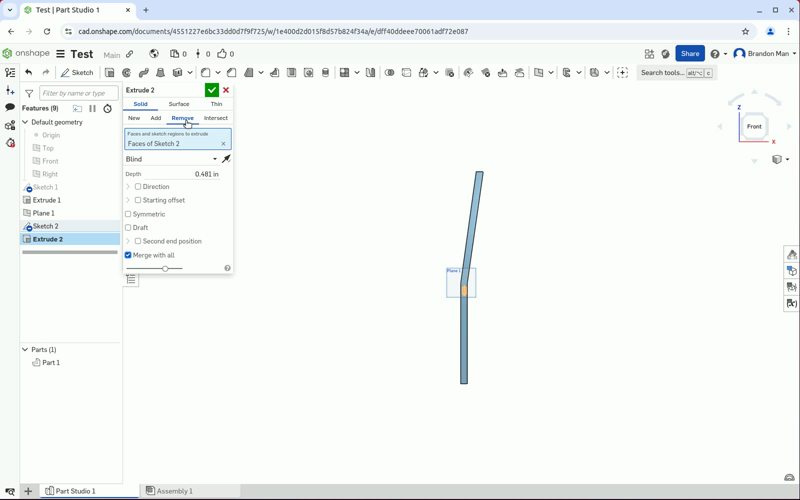
key(enter)
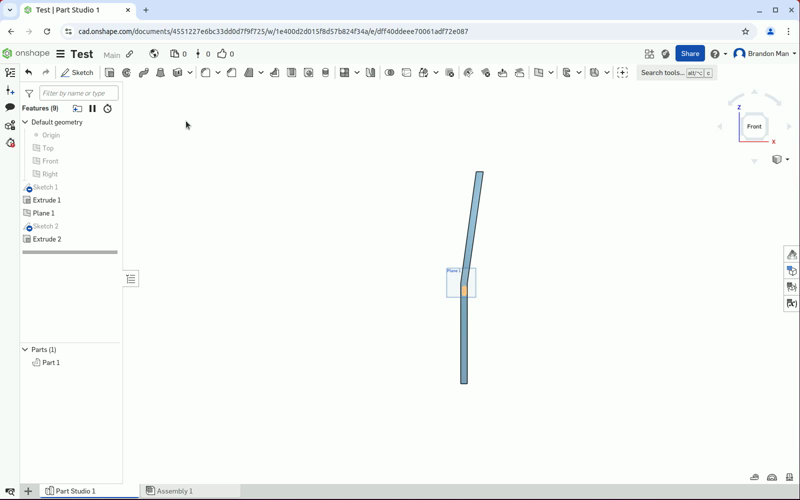
key(shift+h)
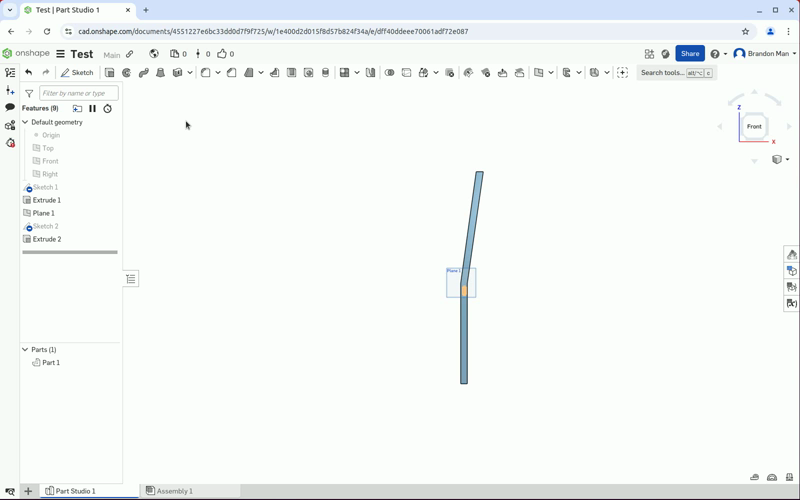
key(shift+h)
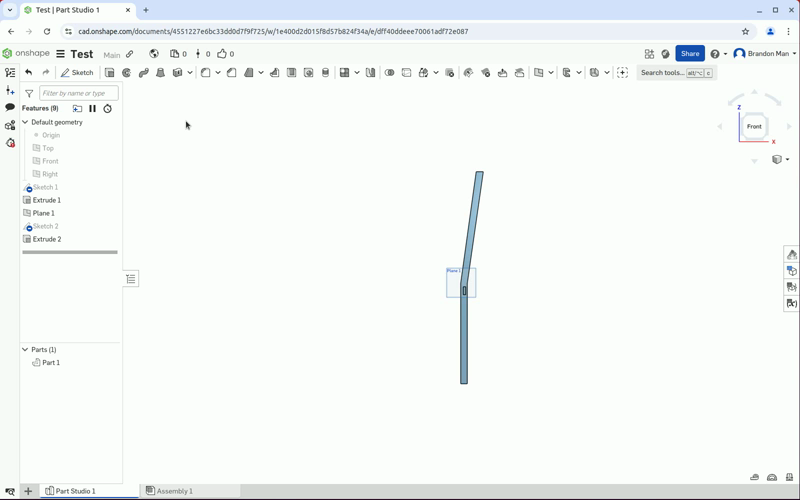
mouse_move(73, 189)
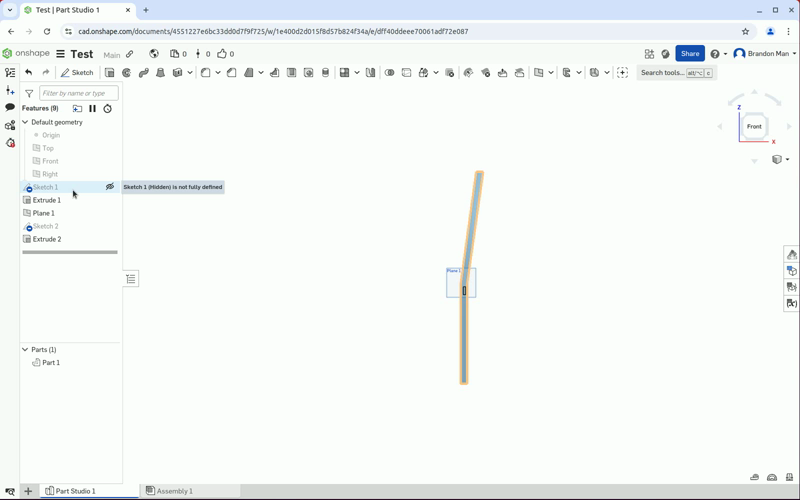
click(73, 189)
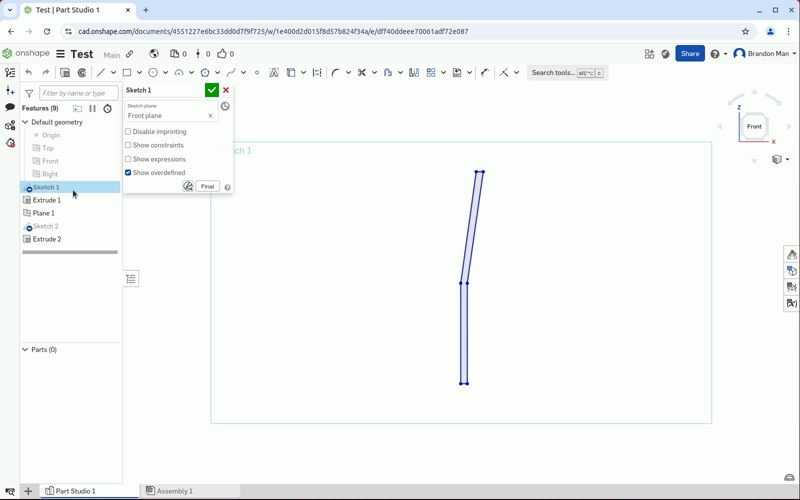
mouse_move(229, 92)
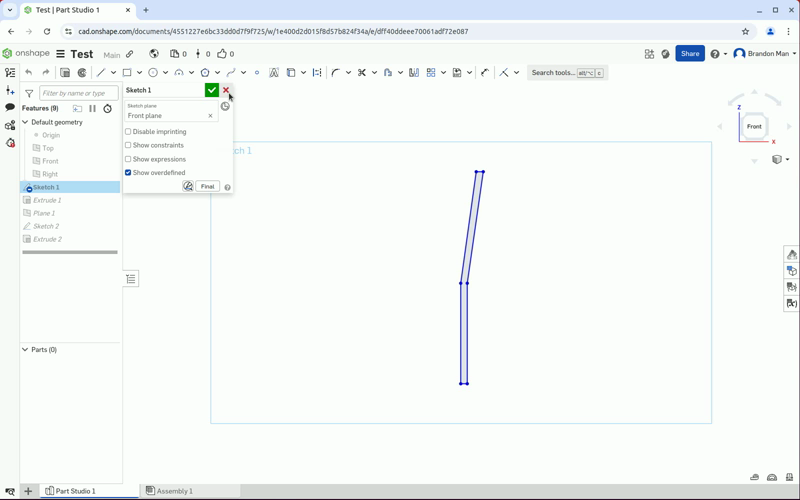
click(229, 92)
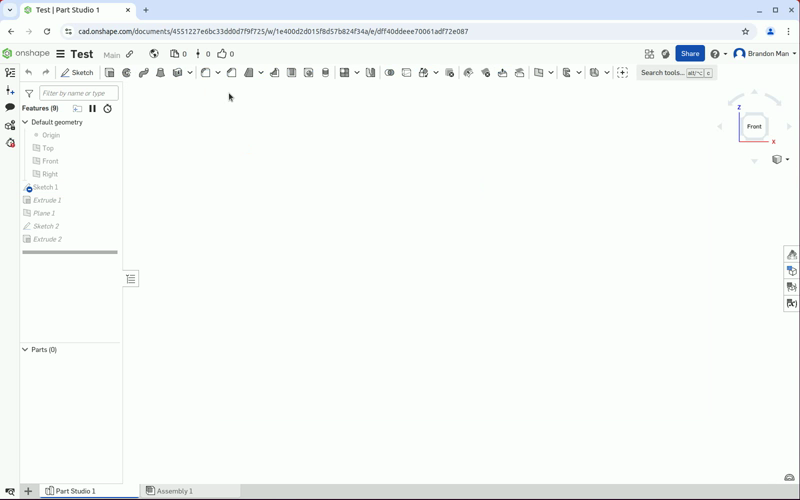
key(shift+s)
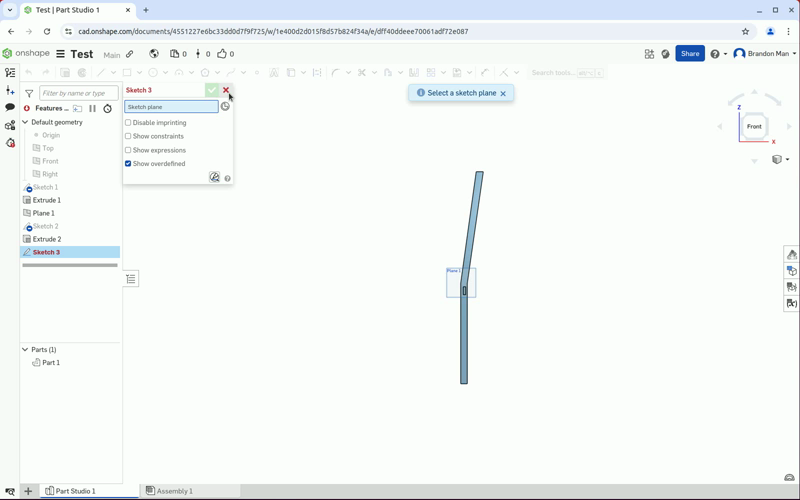
mouse_move(73, 215)
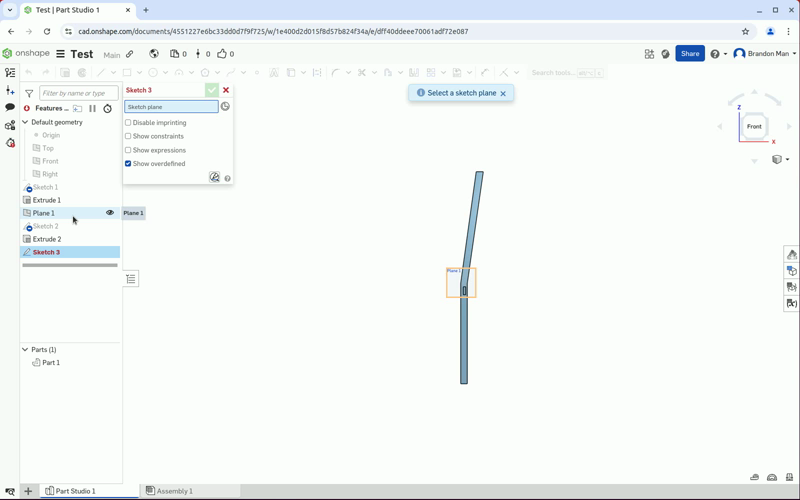
click(73, 215)
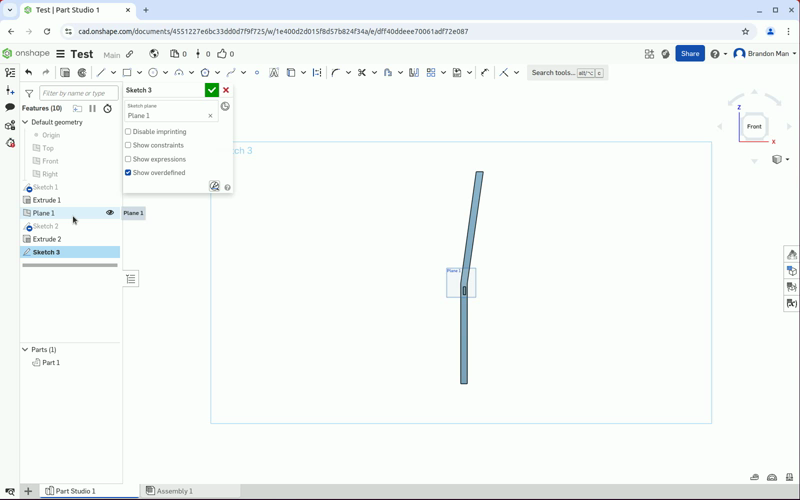
mouse_move(73, 352)
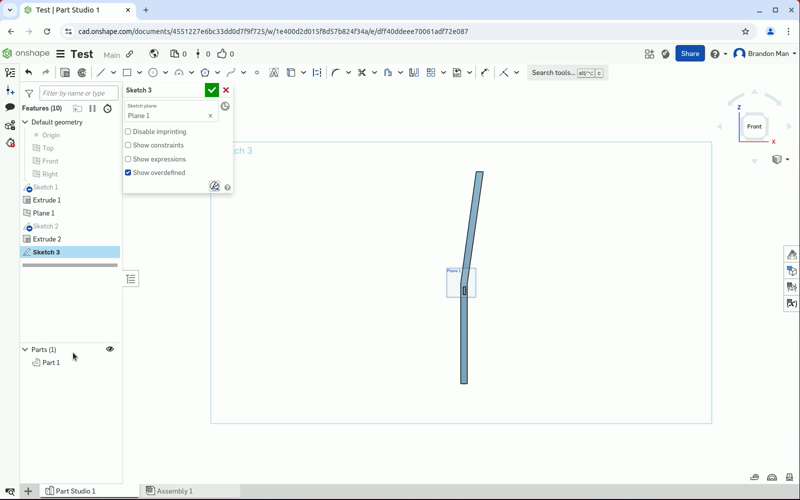
key(y)
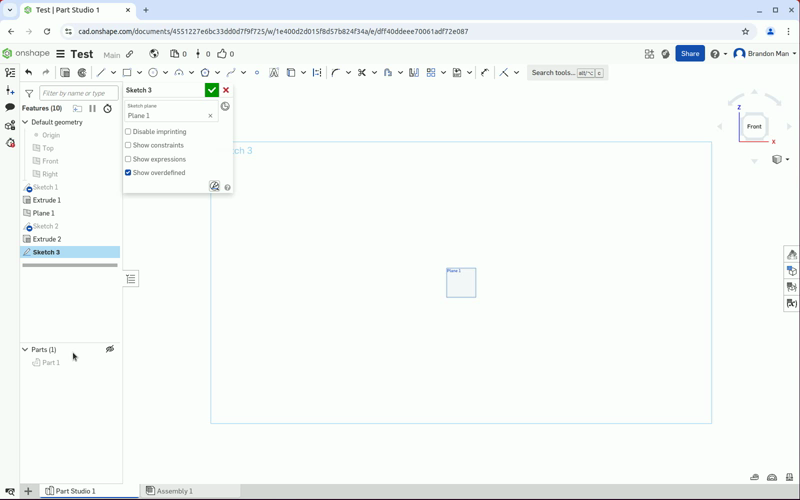
key(l)
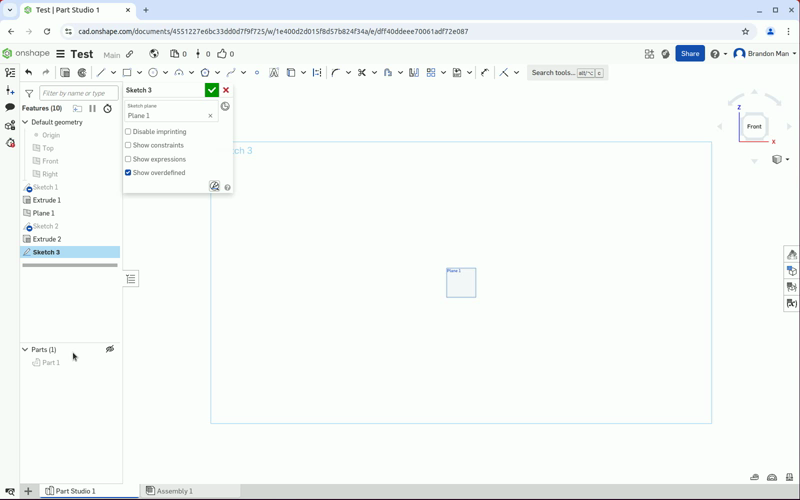
key_down(shift)
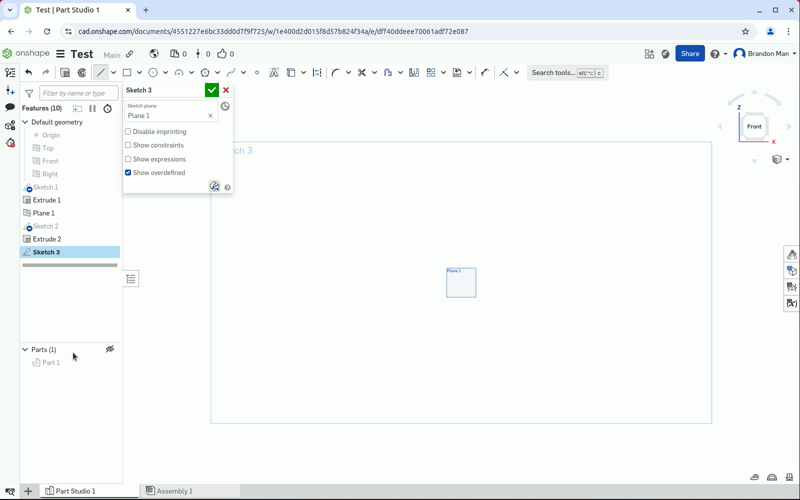
mouse_move(476, 186)
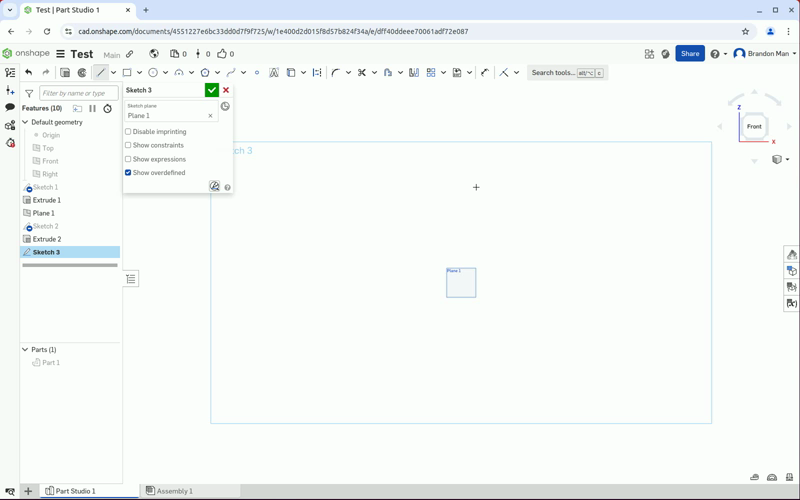
click(476, 186)
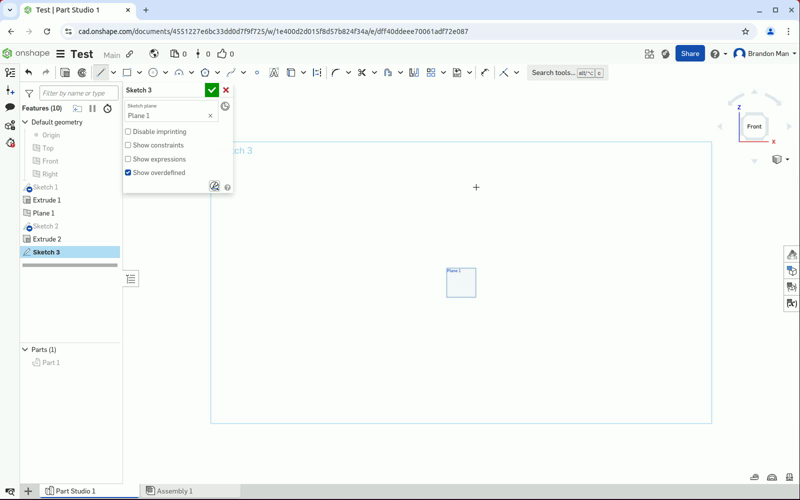
key_up(shift)
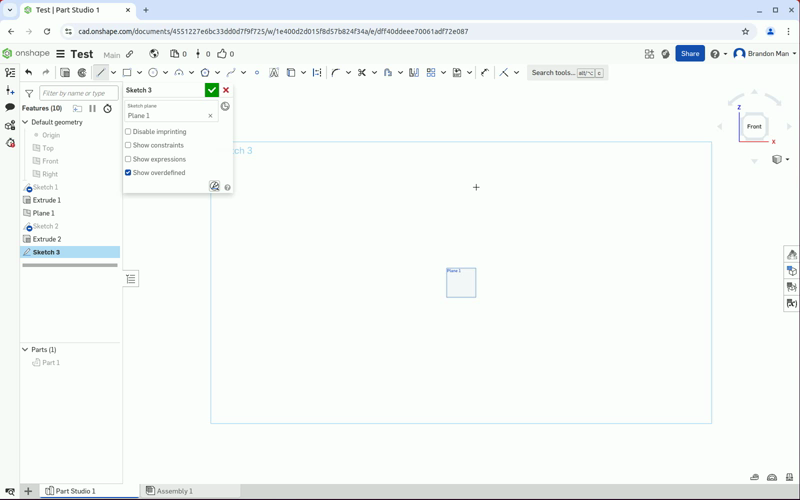
key_down(shift)
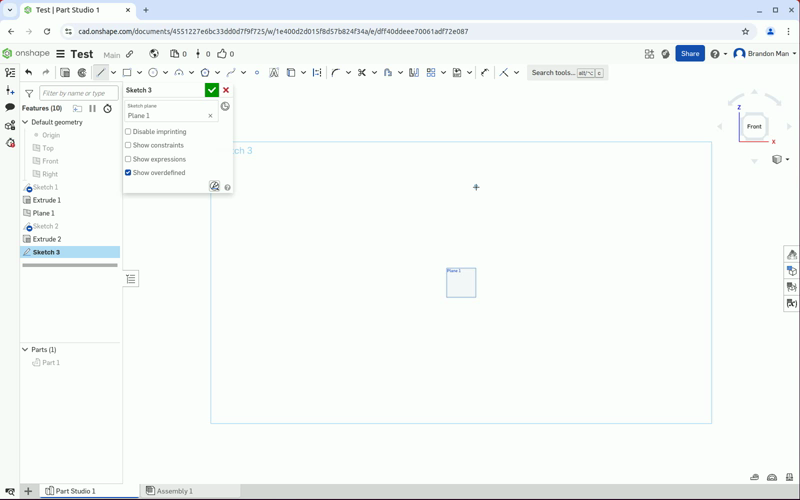
mouse_move(506, 186)
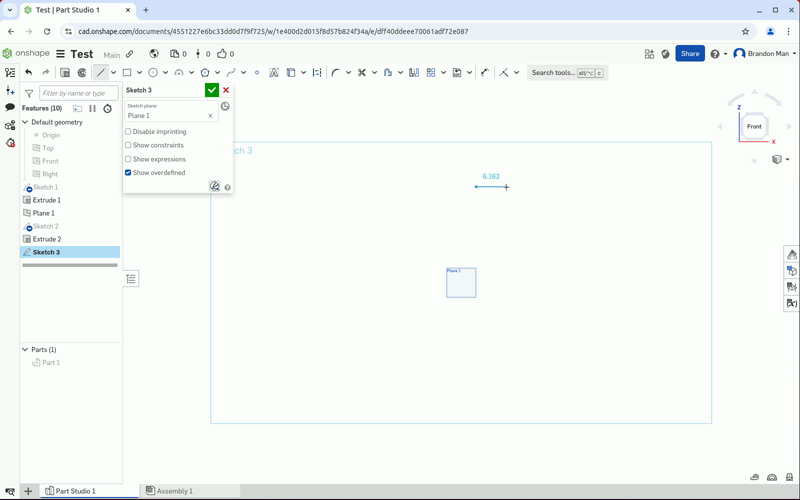
mouse_move(479, 187)
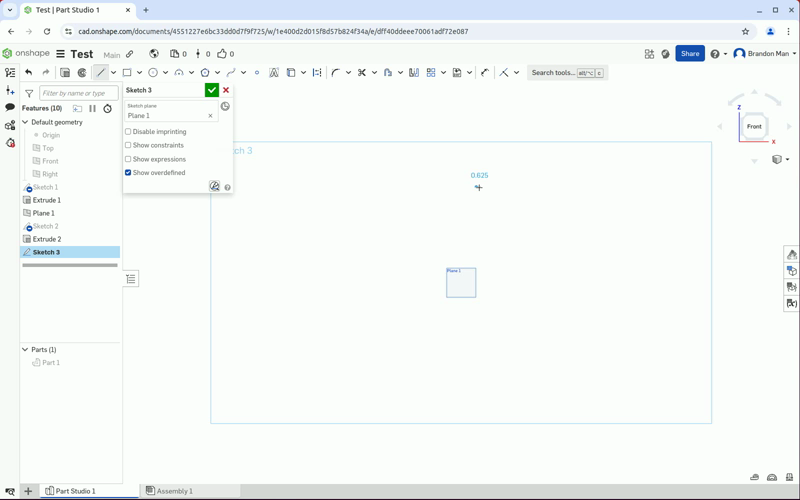
scroll(6)
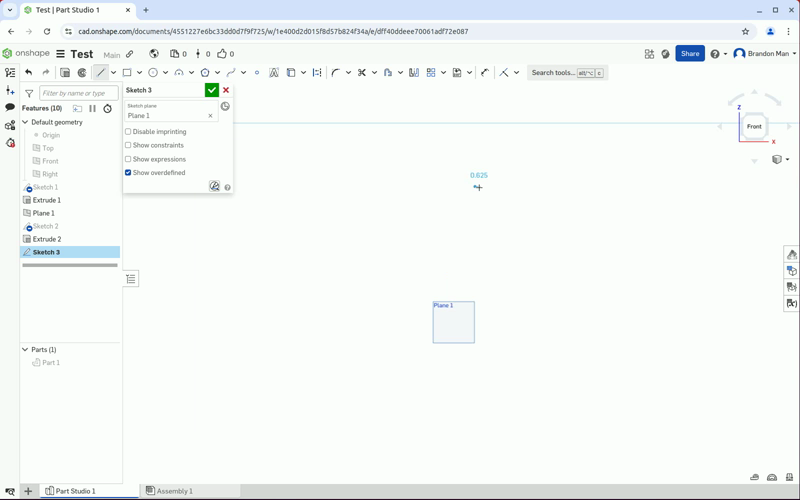
scroll(6)
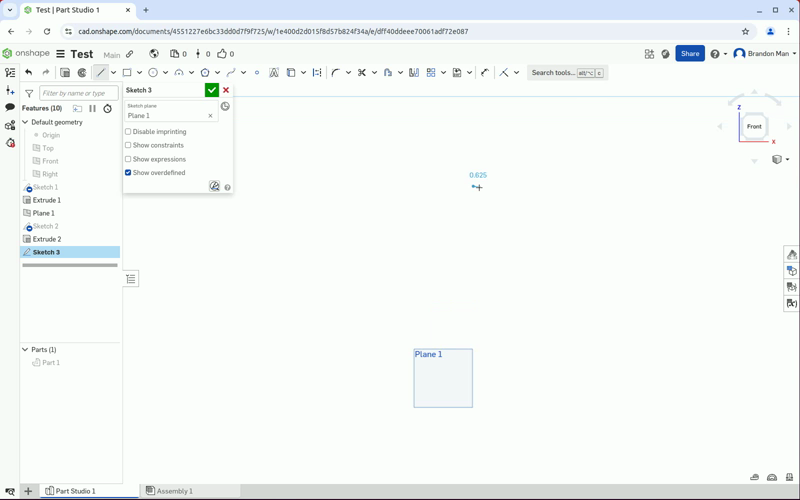
scroll(6)
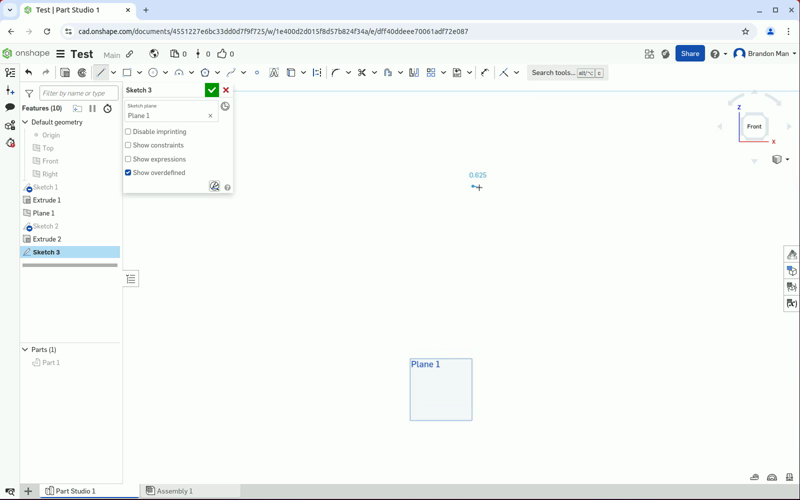
scroll(6)
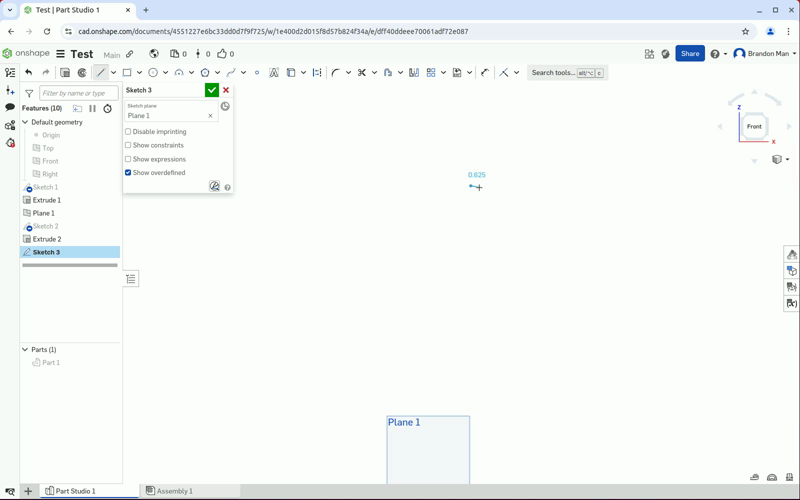
scroll(6)
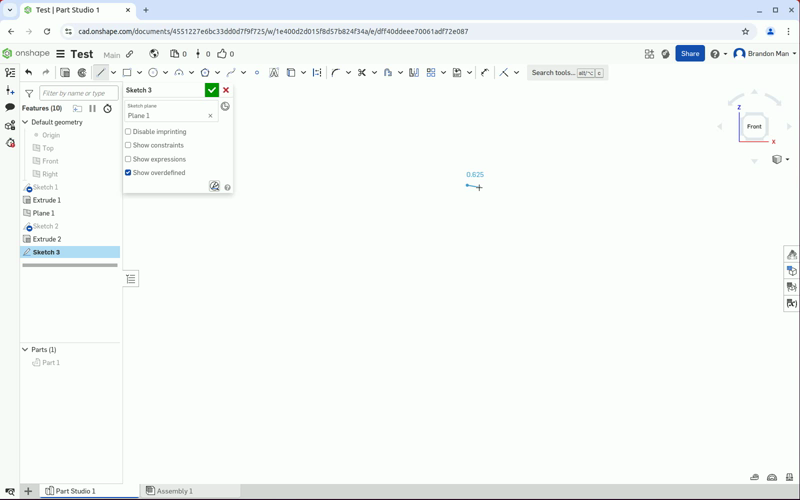
scroll(6)
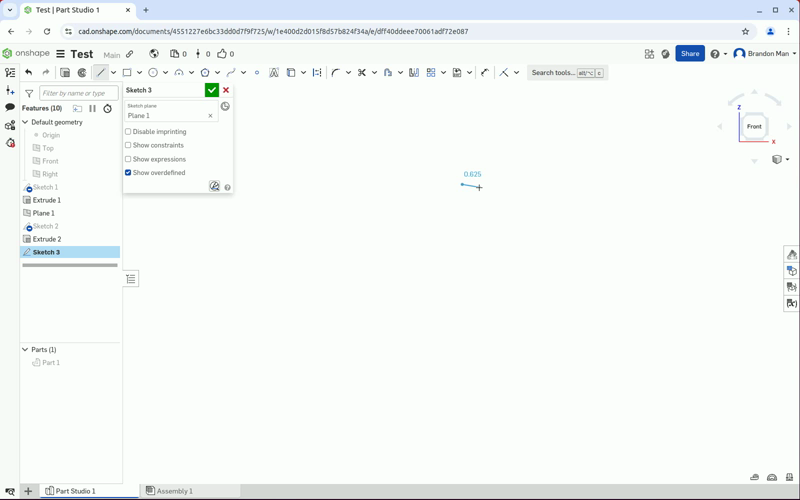
scroll(6)
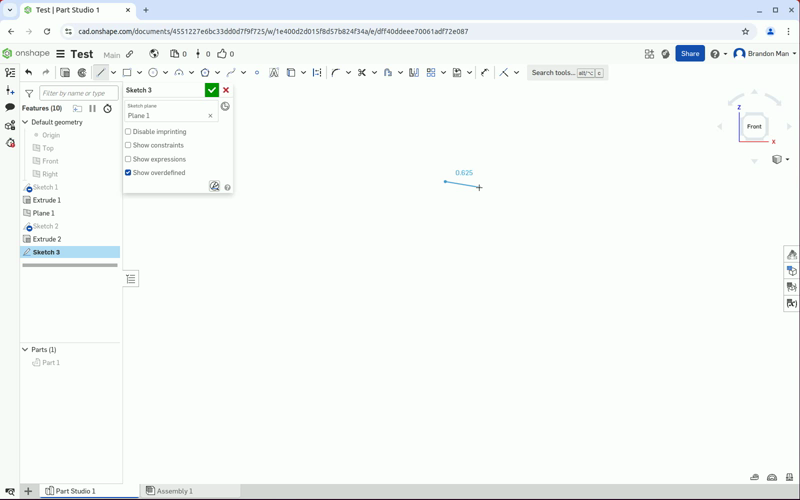
click(479, 187)
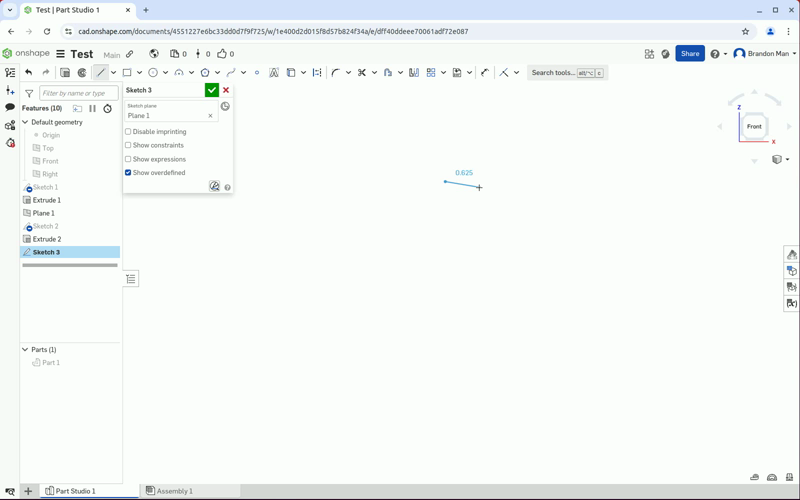
scroll(-6)
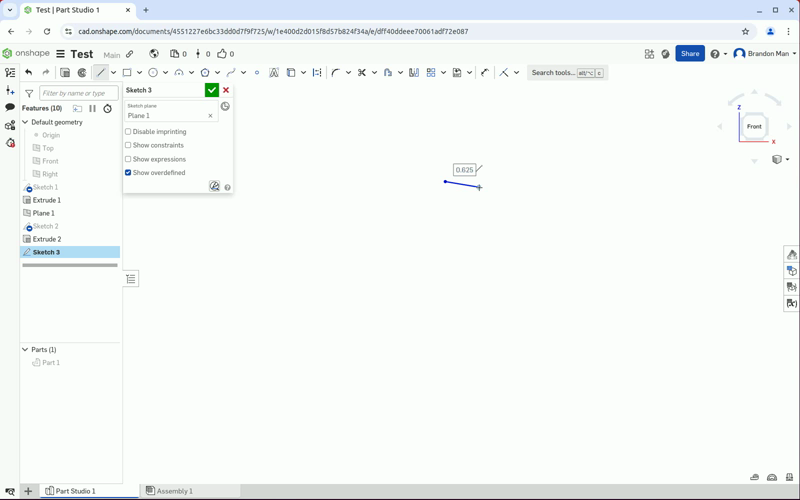
scroll(-6)
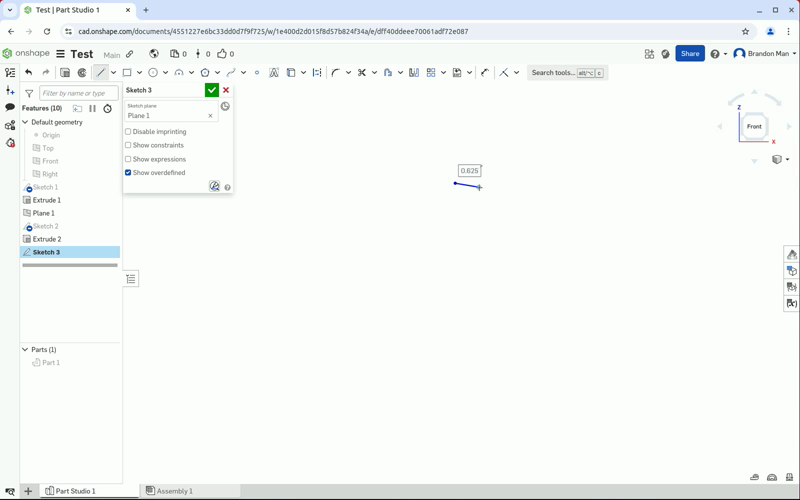
scroll(-6)
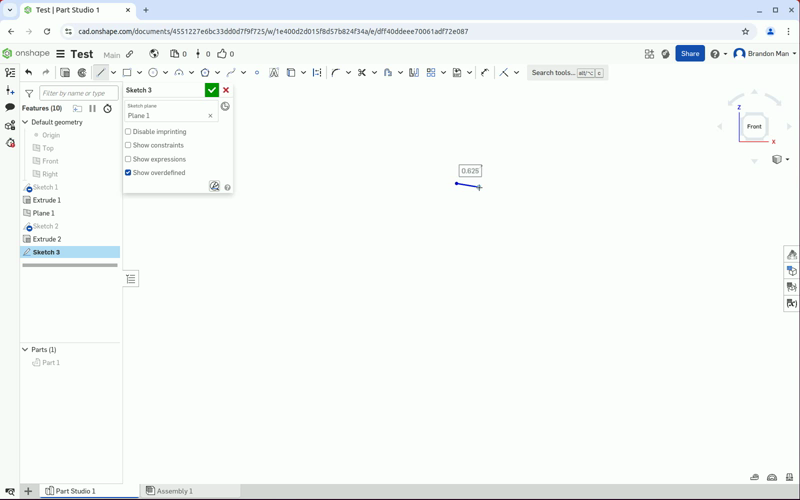
scroll(-6)
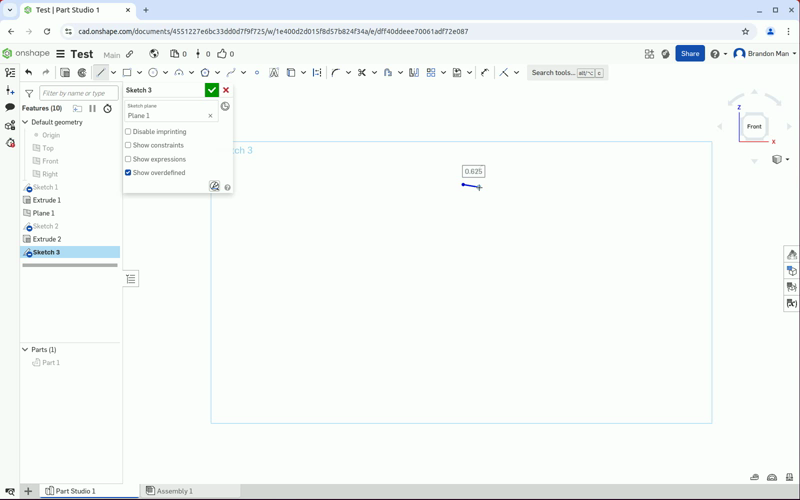
scroll(-6)
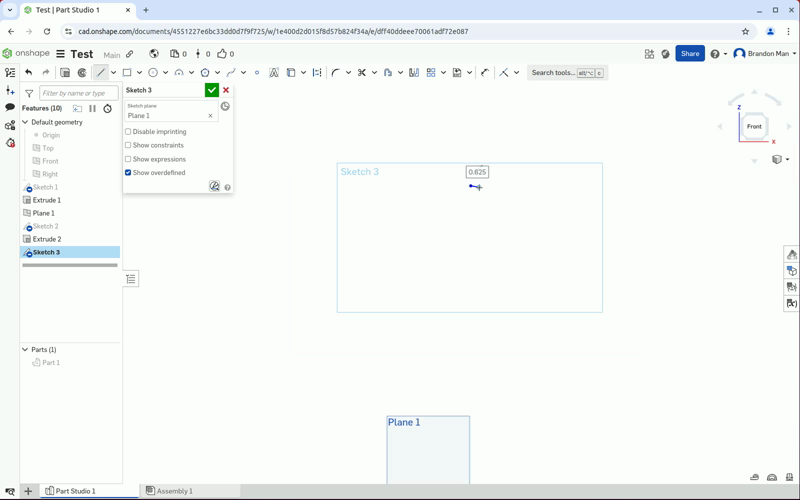
scroll(-6)
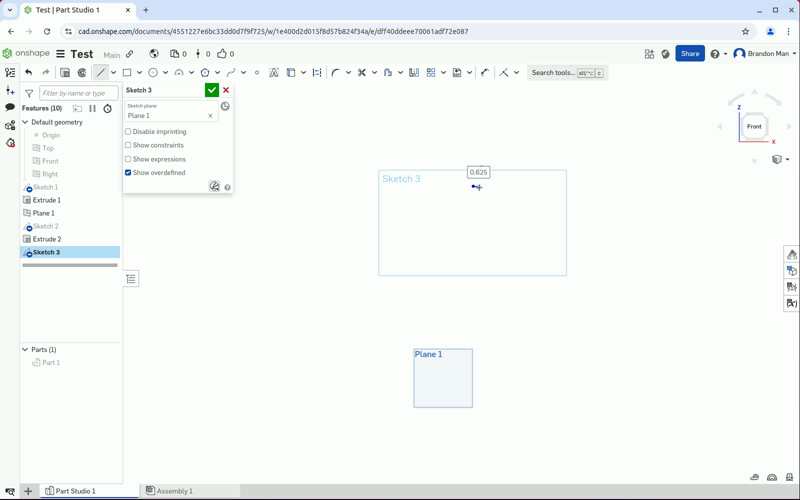
scroll(-6)
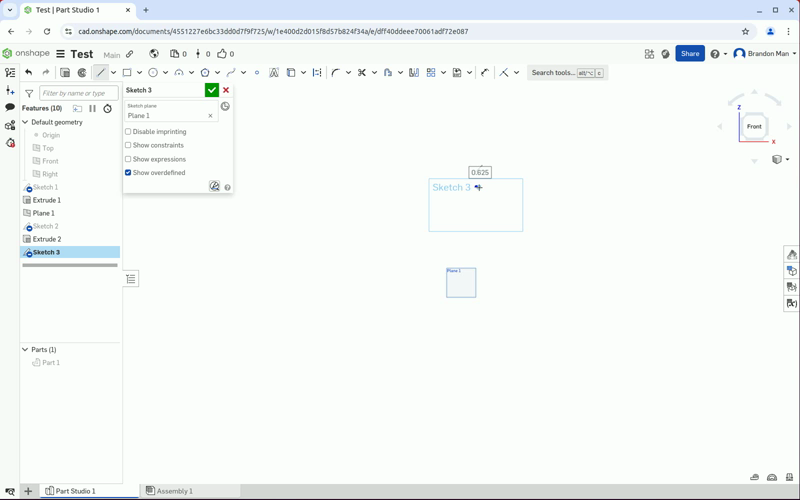
key_up(shift)
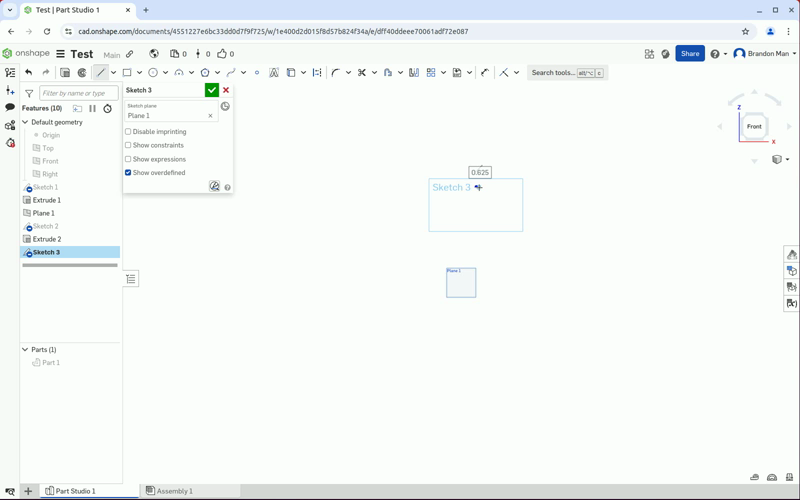
key_down(shift)
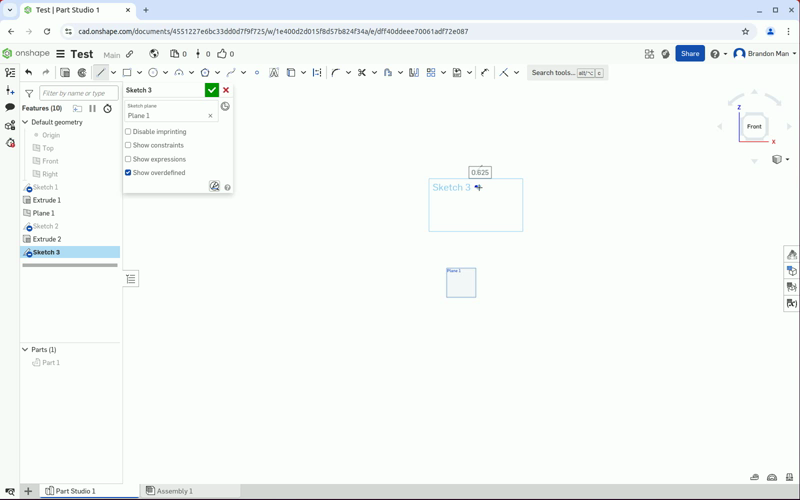
mouse_move(509, 187)
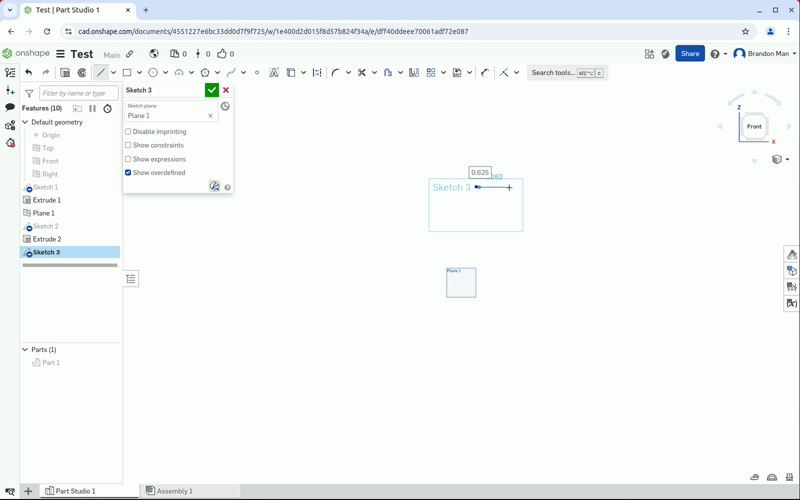
mouse_move(479, 181)
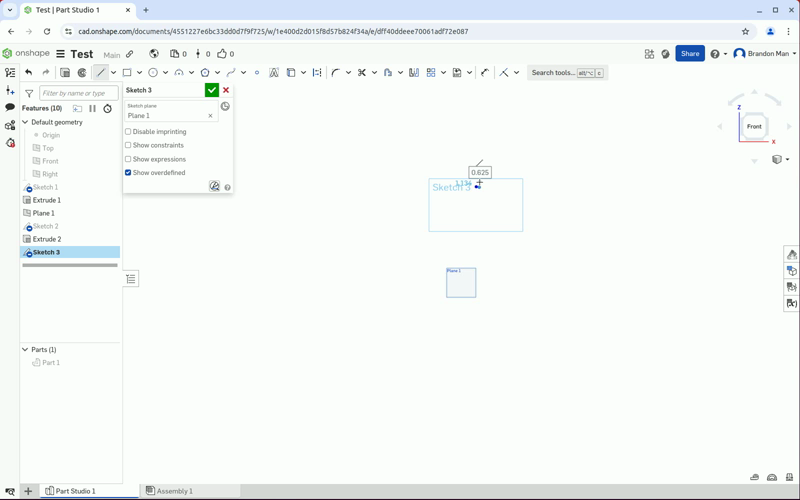
scroll(6)
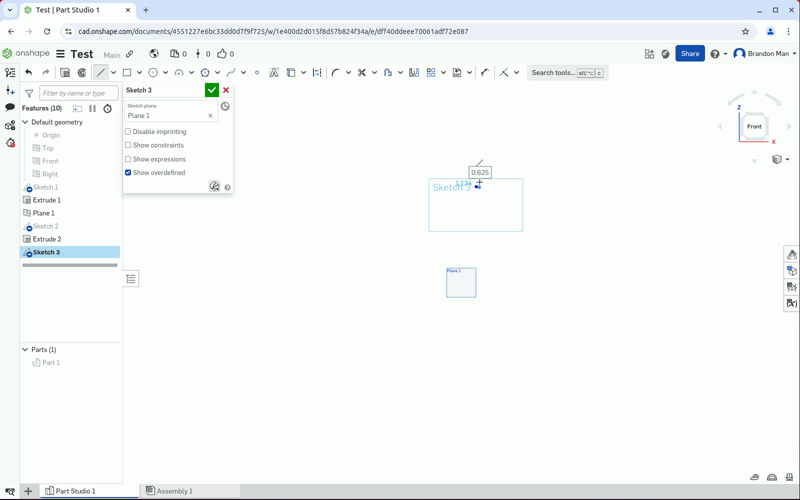
scroll(6)
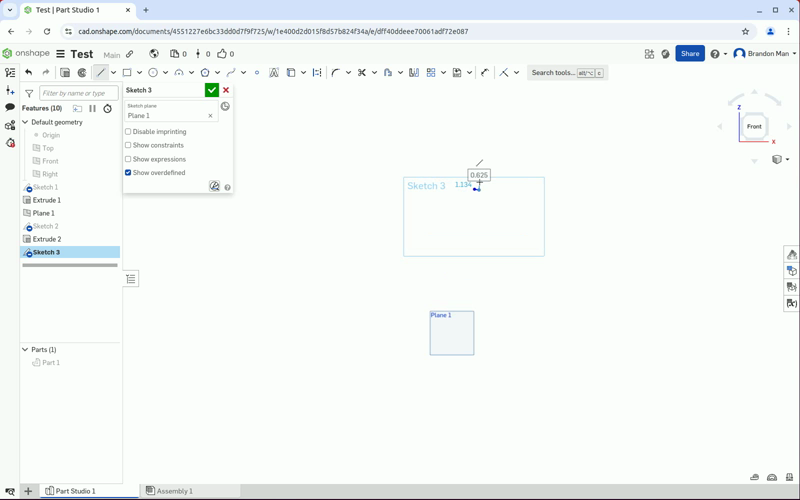
scroll(6)
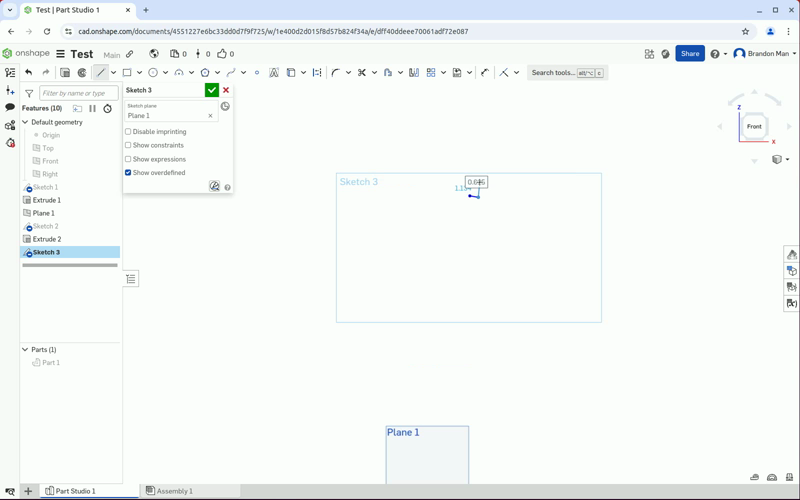
scroll(6)
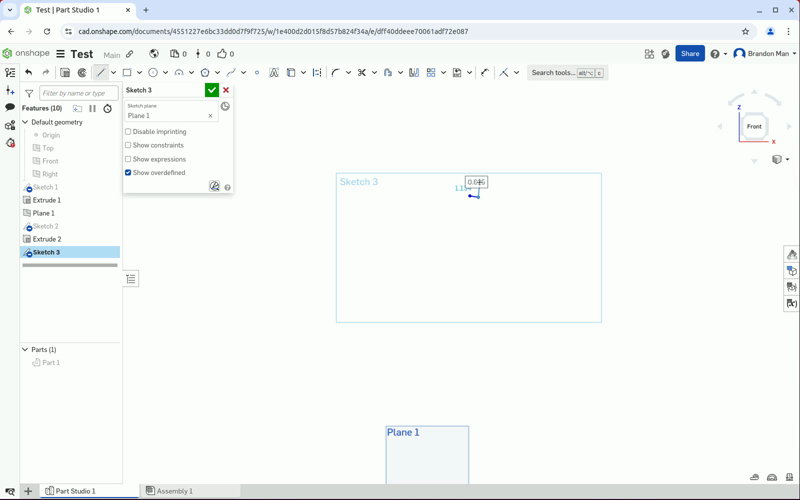
scroll(6)
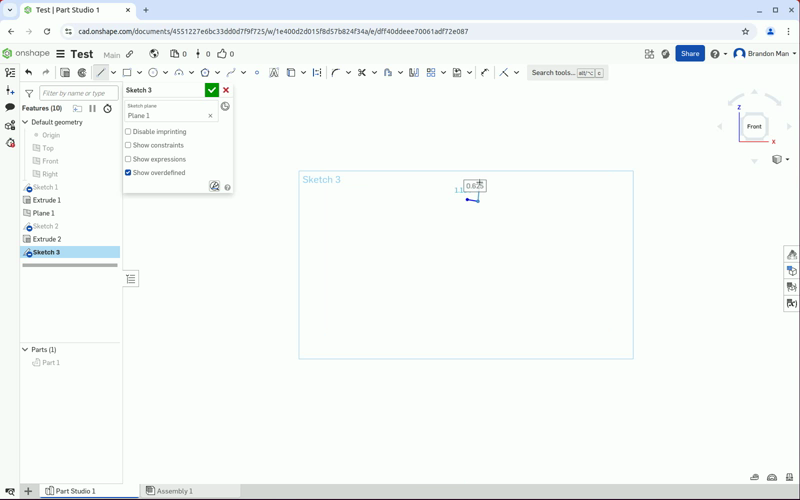
scroll(6)
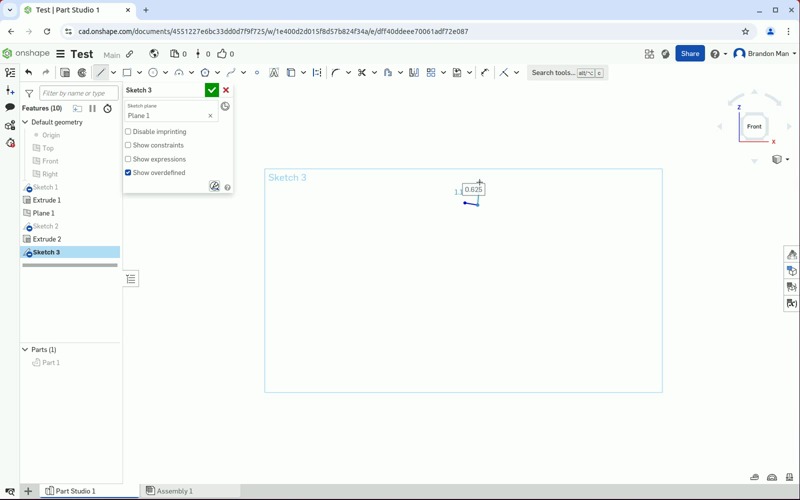
scroll(6)
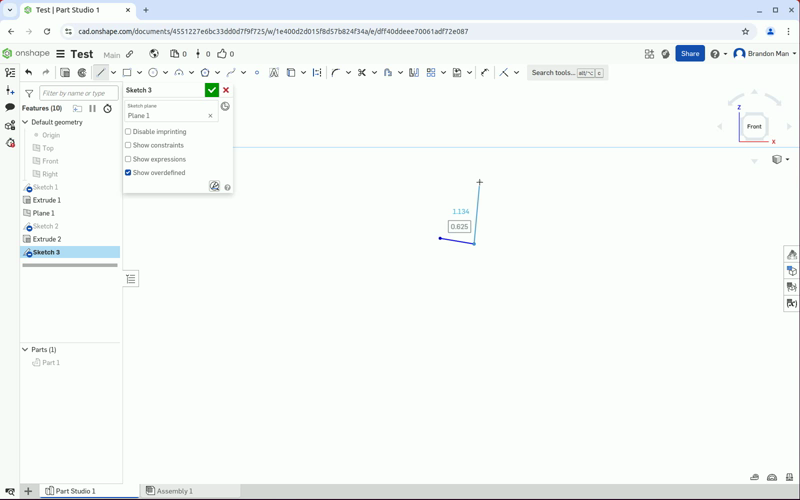
click(479, 181)
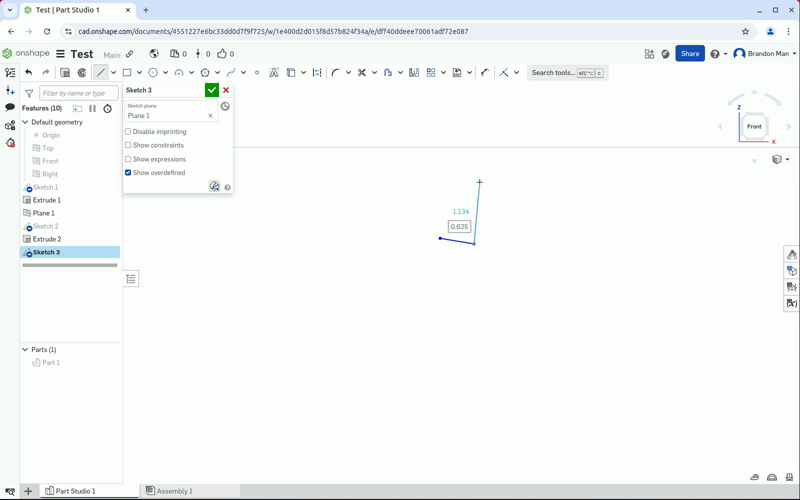
scroll(-6)
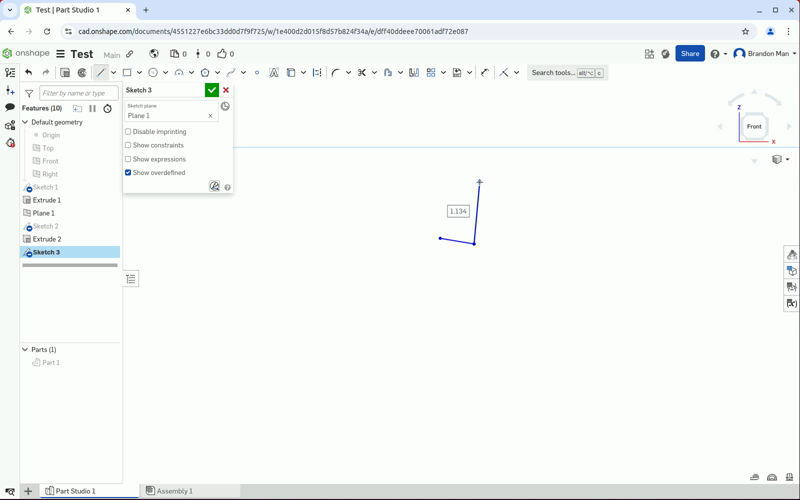
scroll(-6)
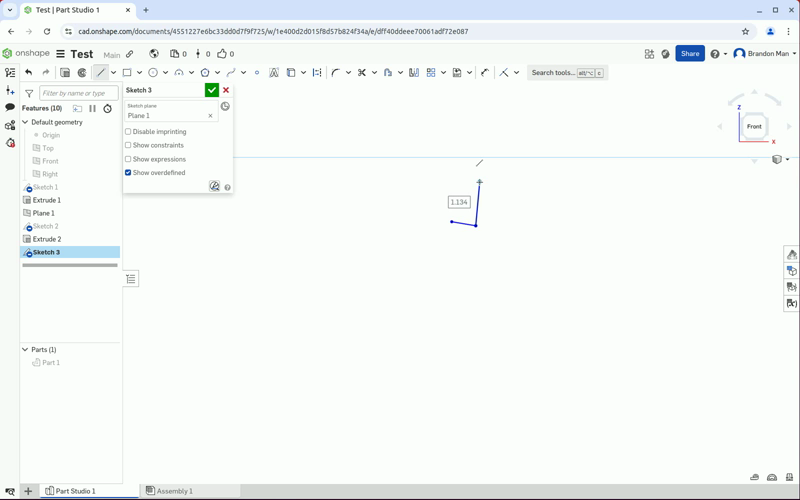
scroll(-6)
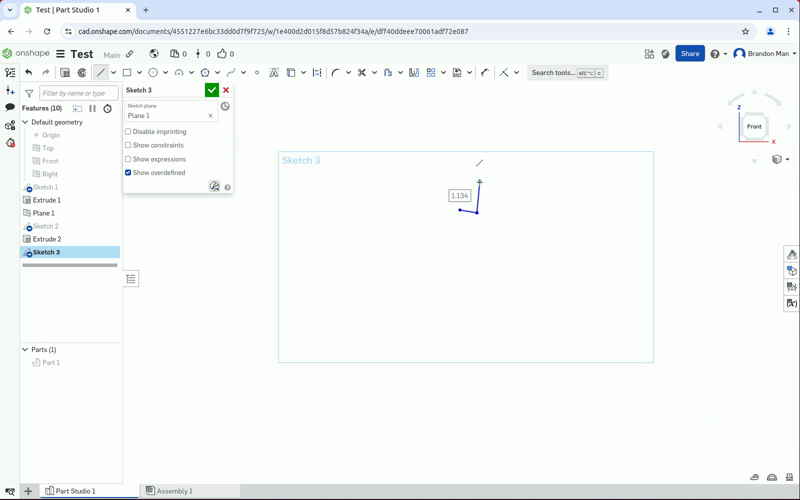
scroll(-6)
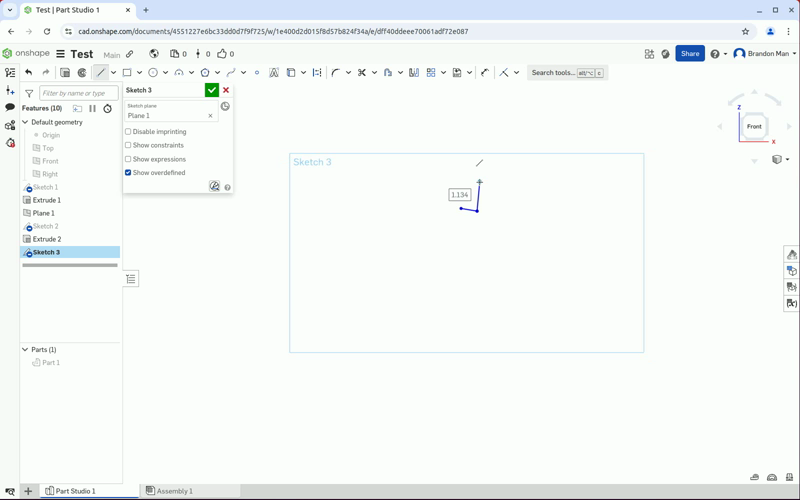
scroll(-6)
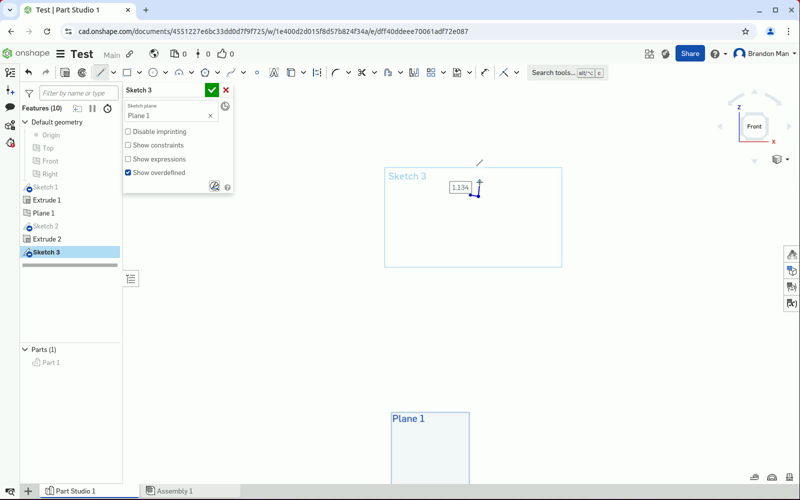
scroll(-6)
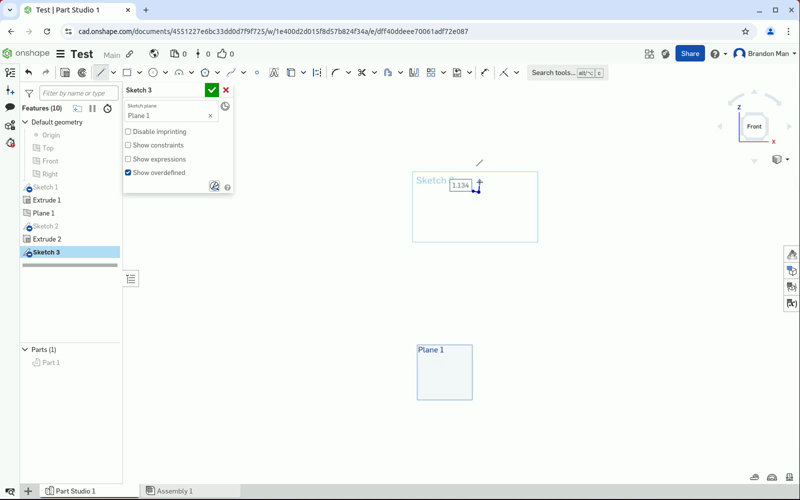
scroll(-6)
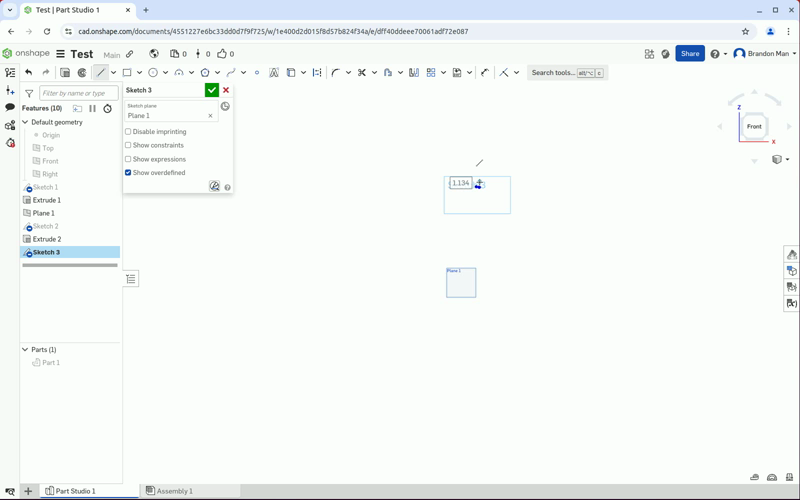
key_up(shift)
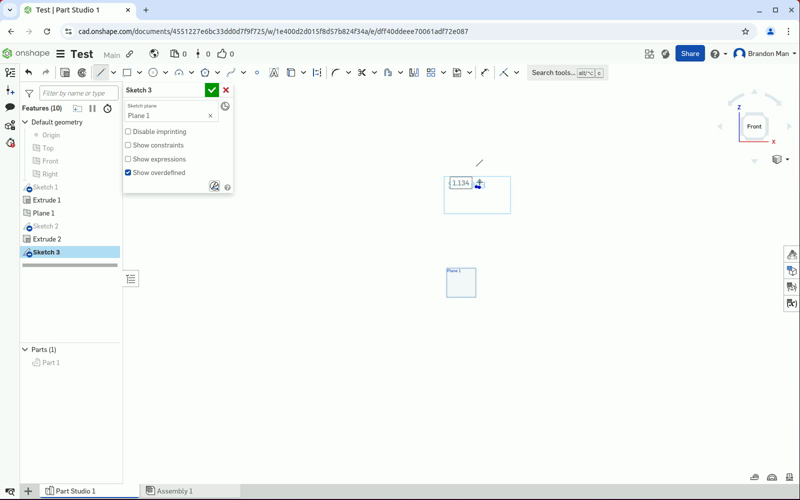
key_down(shift)
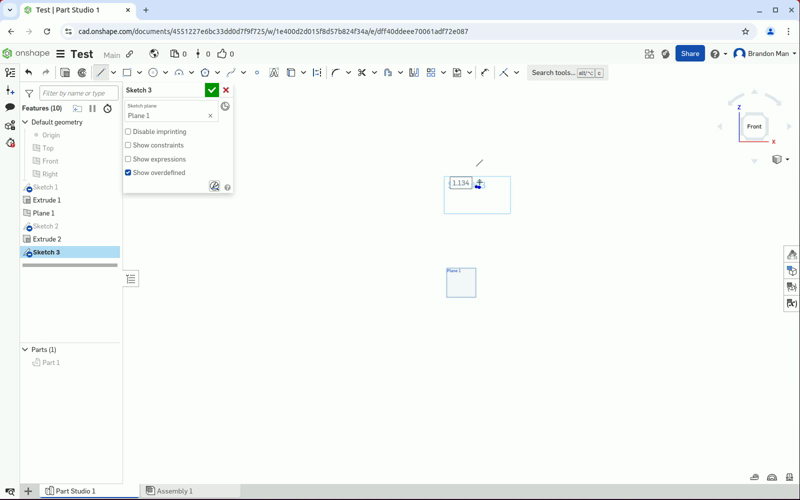
mouse_move(509, 181)
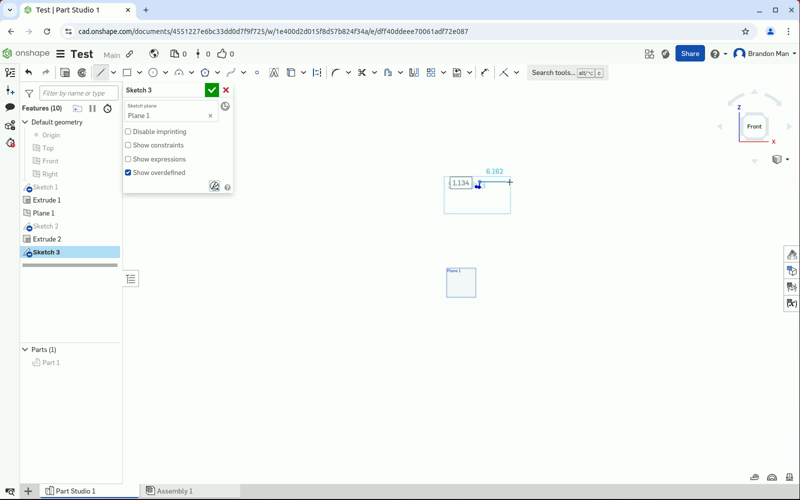
mouse_move(477, 180)
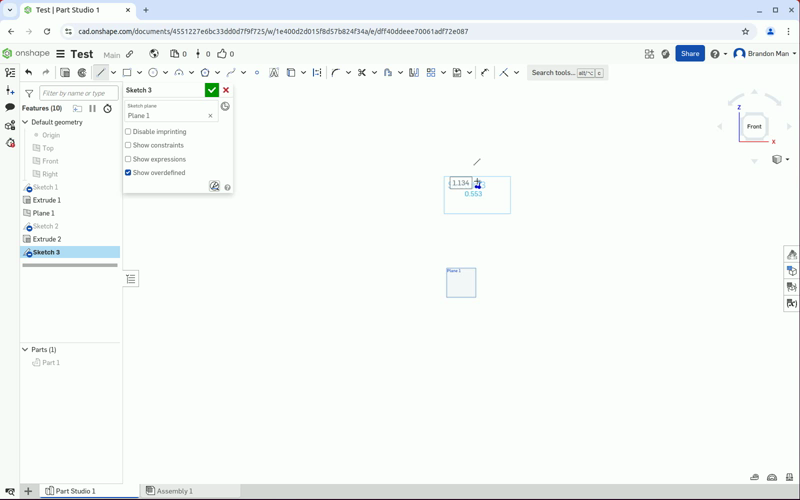
scroll(6)
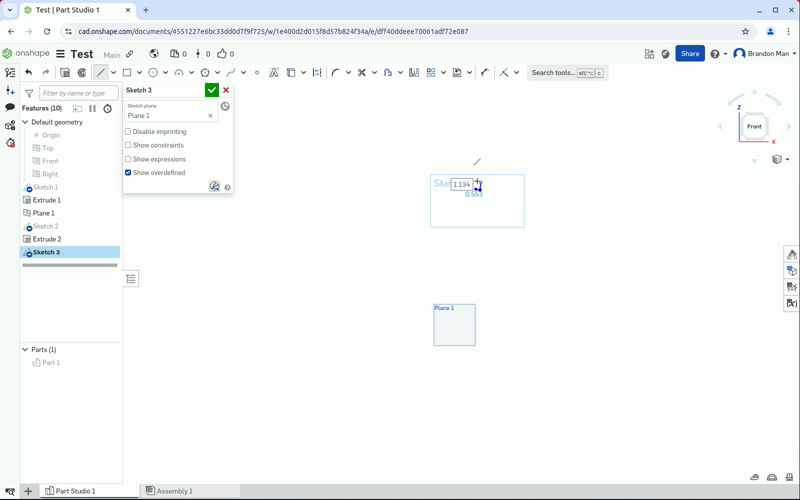
scroll(6)
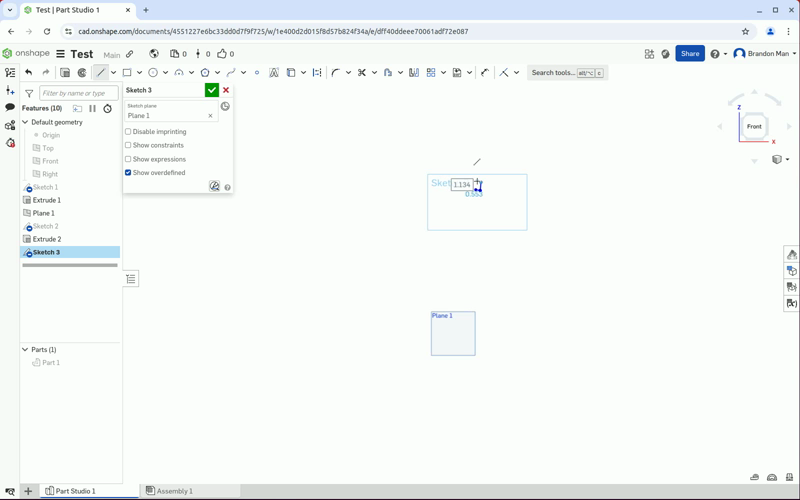
scroll(6)
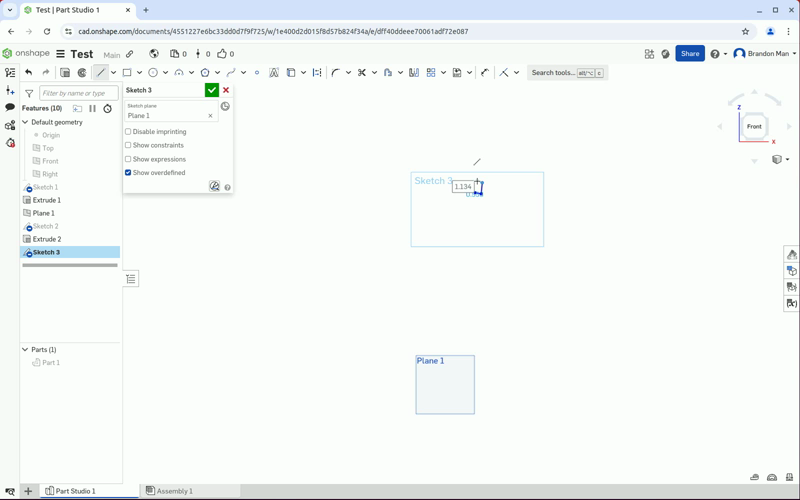
scroll(6)
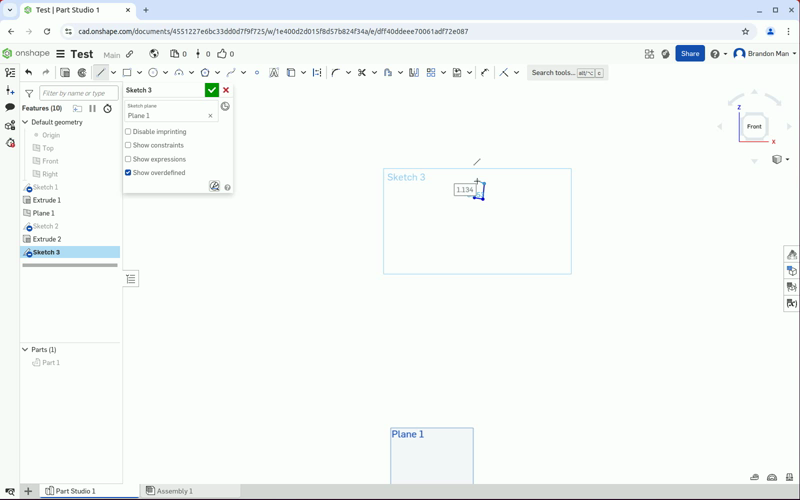
scroll(6)
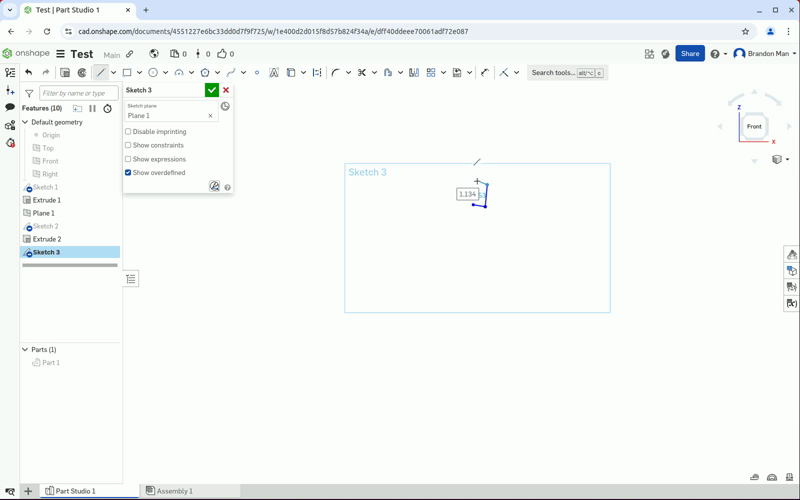
scroll(6)
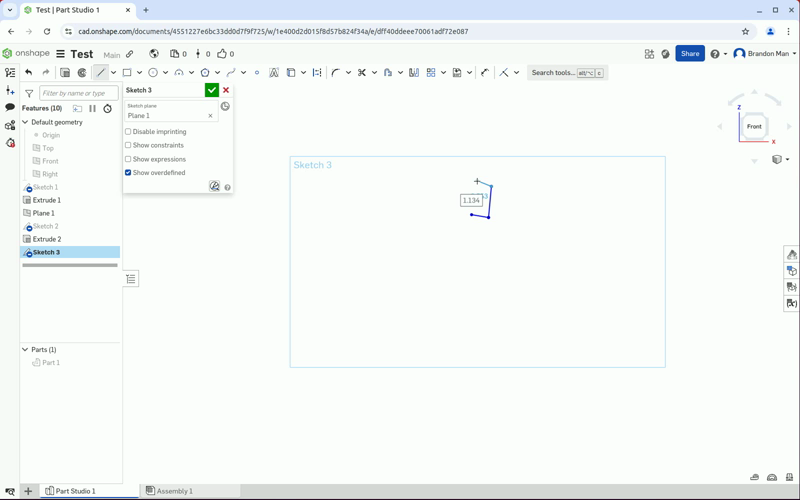
scroll(6)
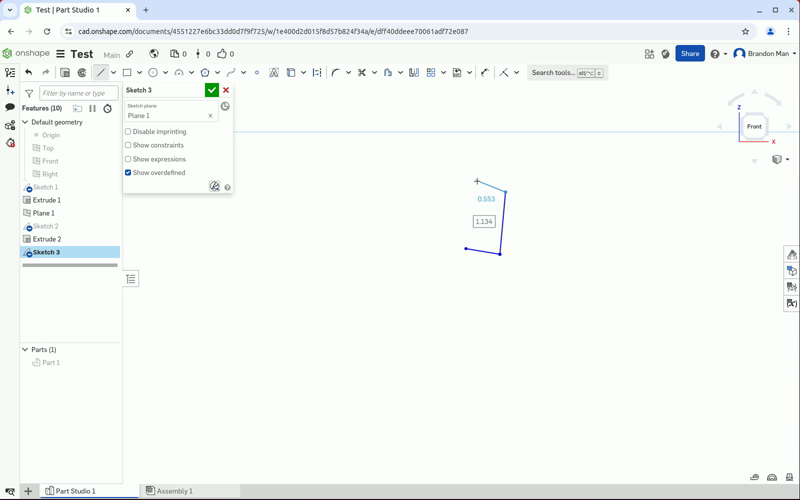
click(477, 180)
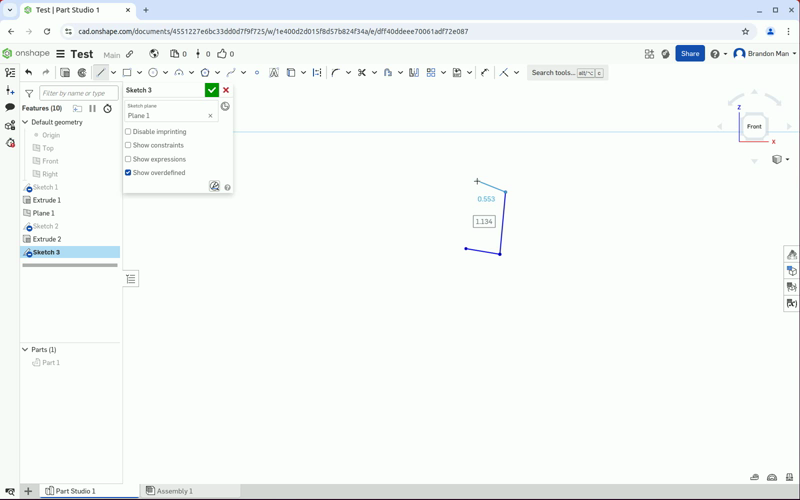
scroll(-6)
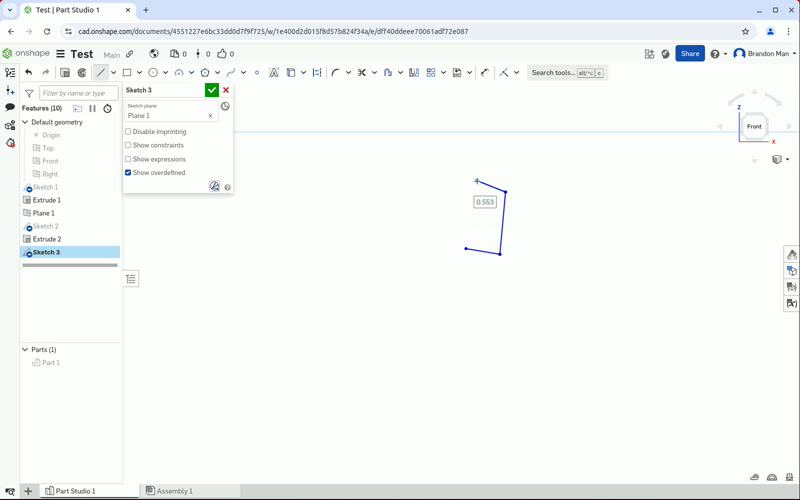
scroll(-6)
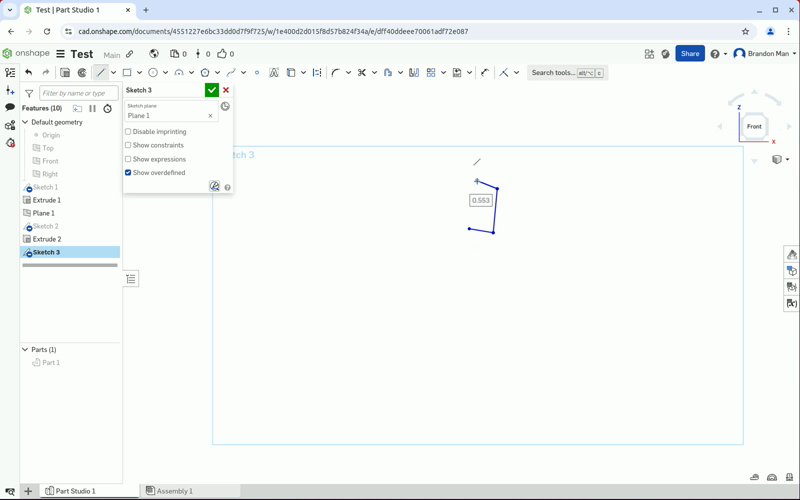
scroll(-6)
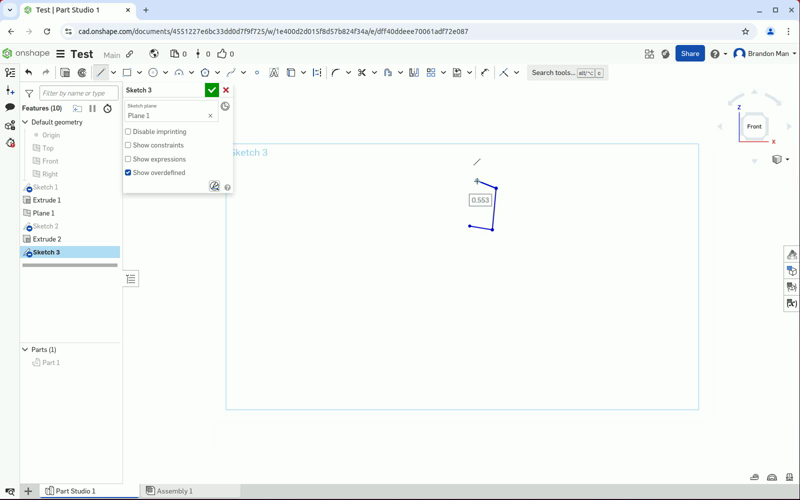
scroll(-6)
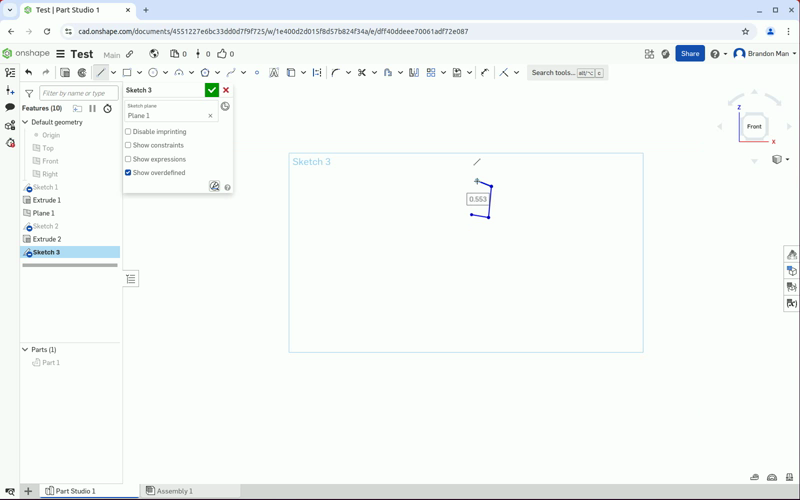
scroll(-6)
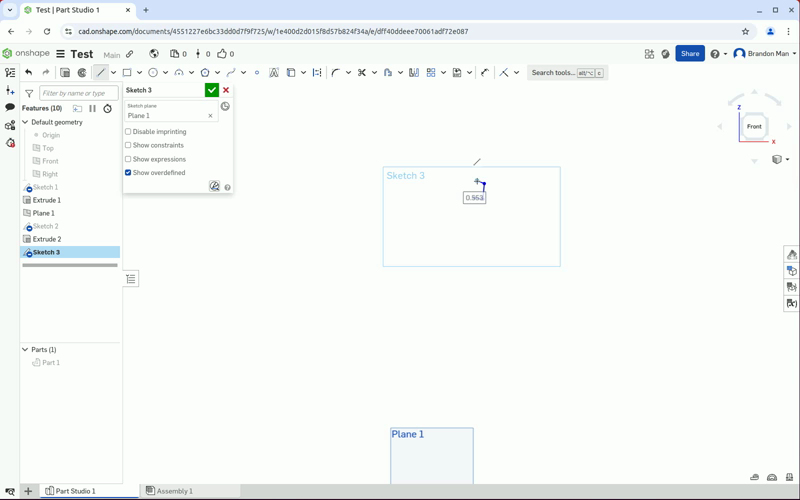
scroll(-6)
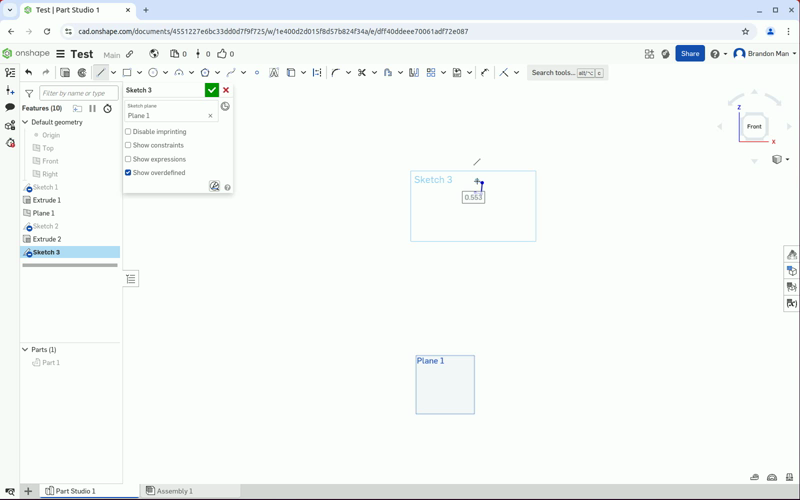
scroll(-6)
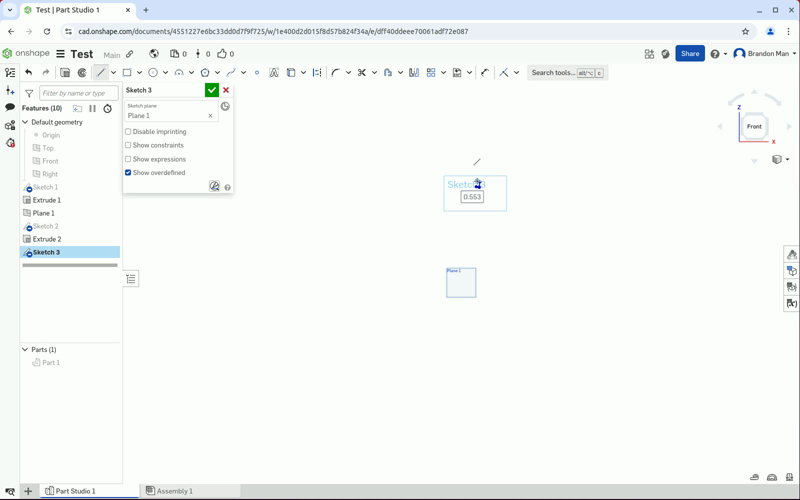
key_up(shift)
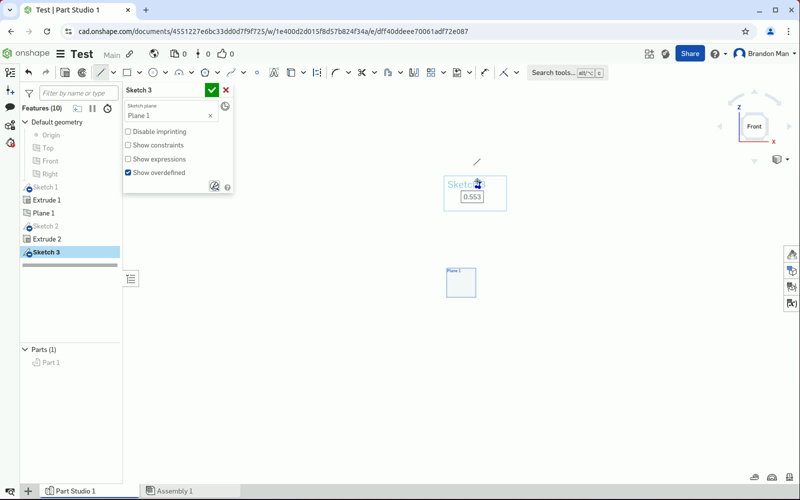
mouse_move(507, 180)
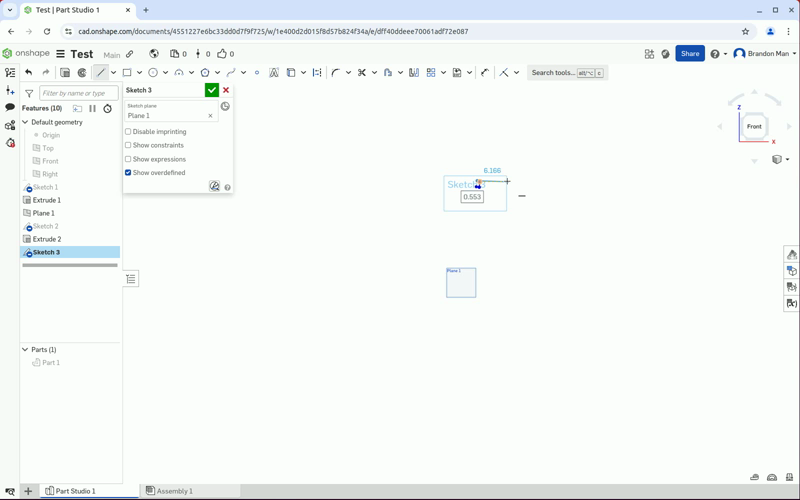
key_down(shift)
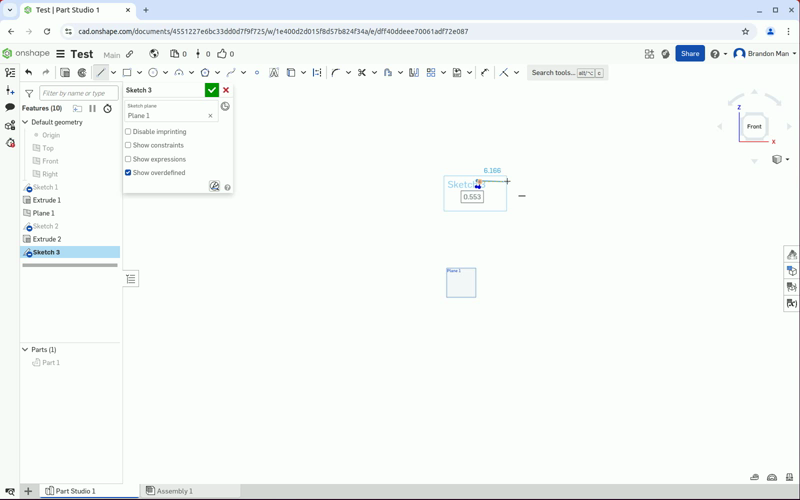
mouse_move(476, 186)
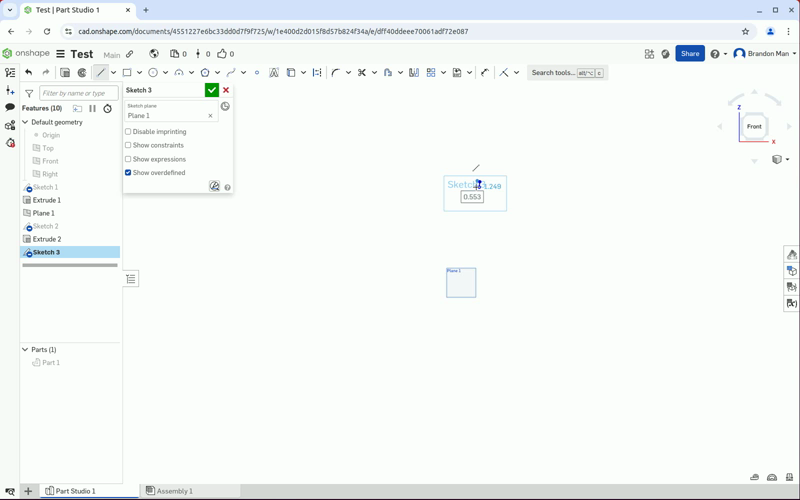
scroll(6)
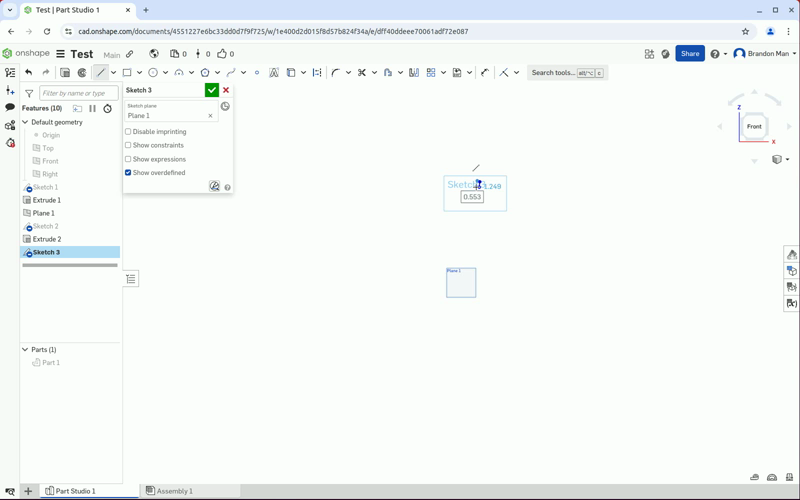
scroll(6)
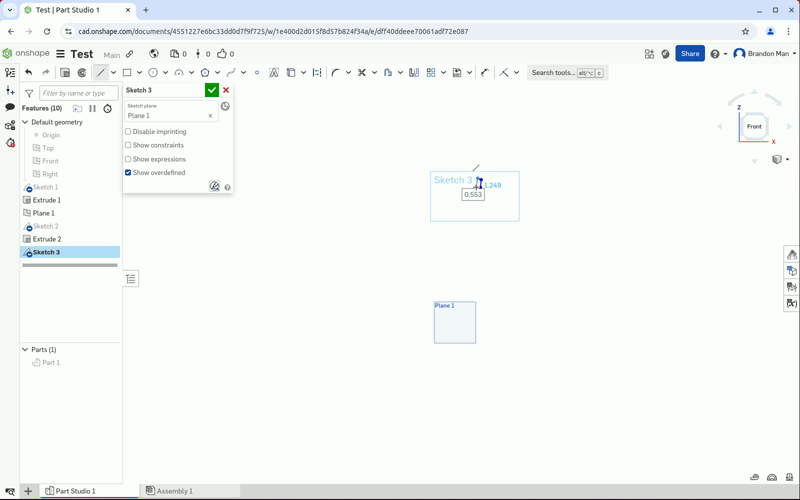
scroll(6)
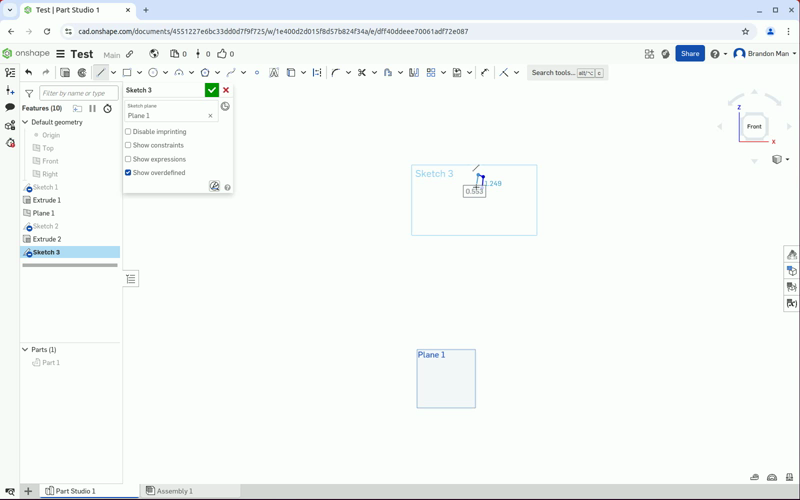
scroll(6)
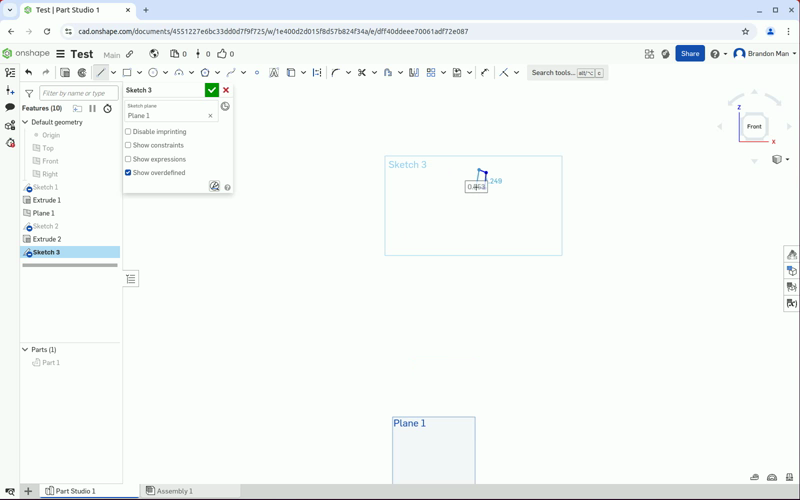
scroll(6)
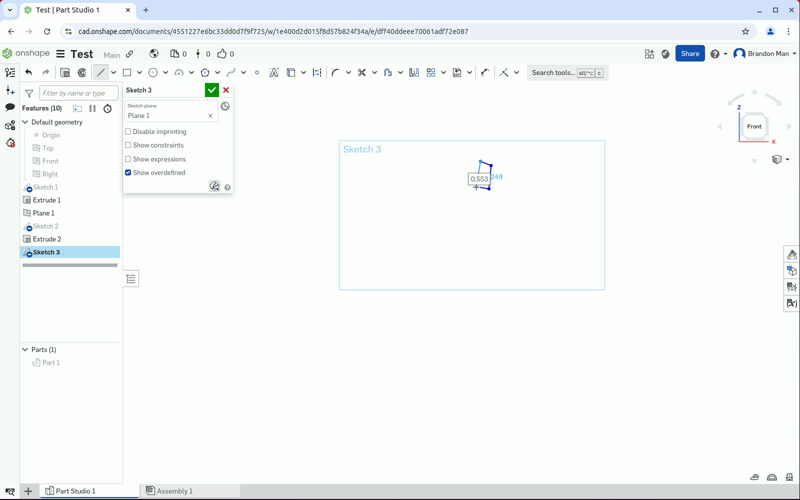
scroll(6)
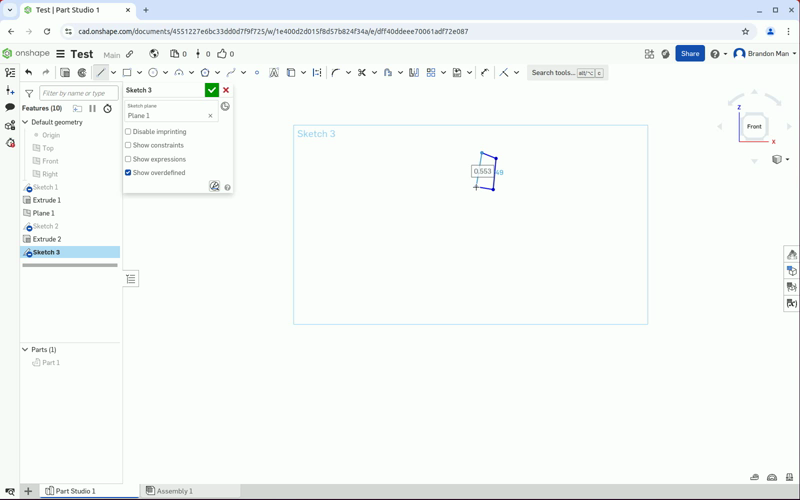
scroll(6)
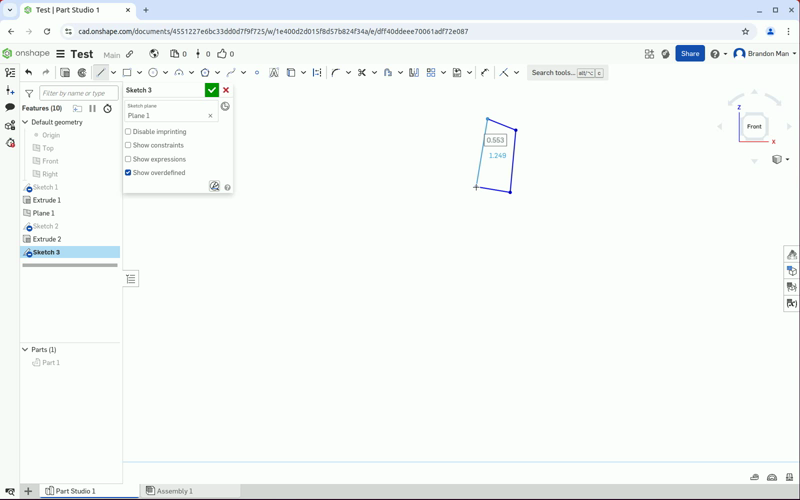
key_up(shift)
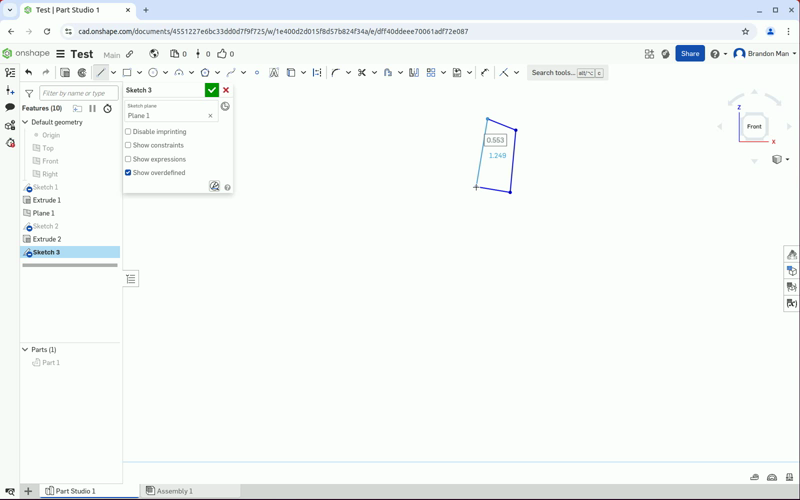
click(476, 186)
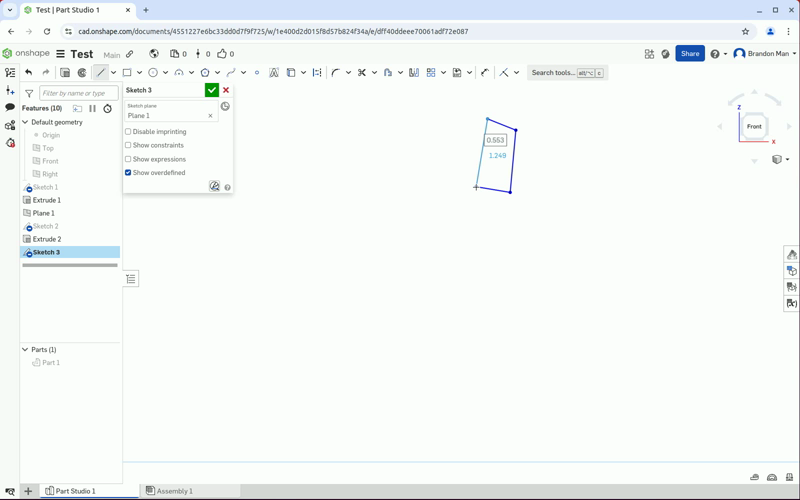
scroll(-6)
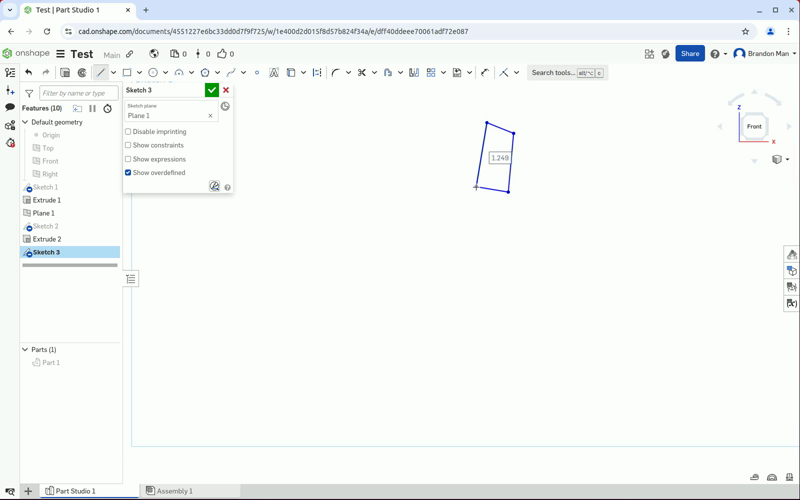
scroll(-6)
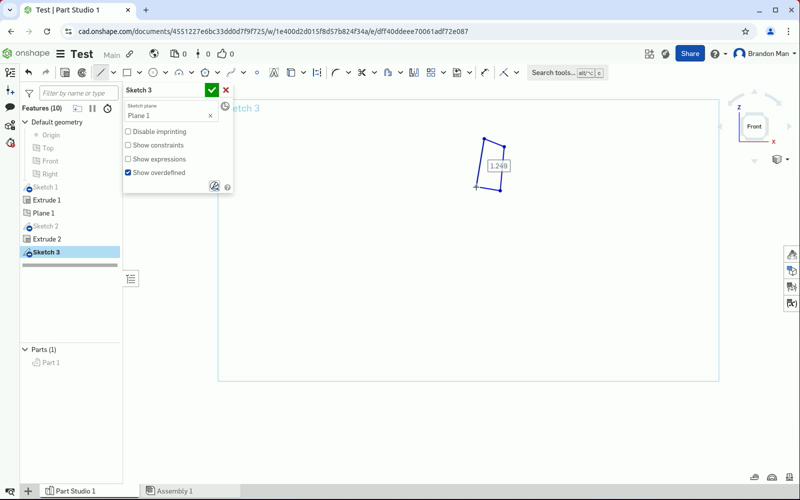
scroll(-6)
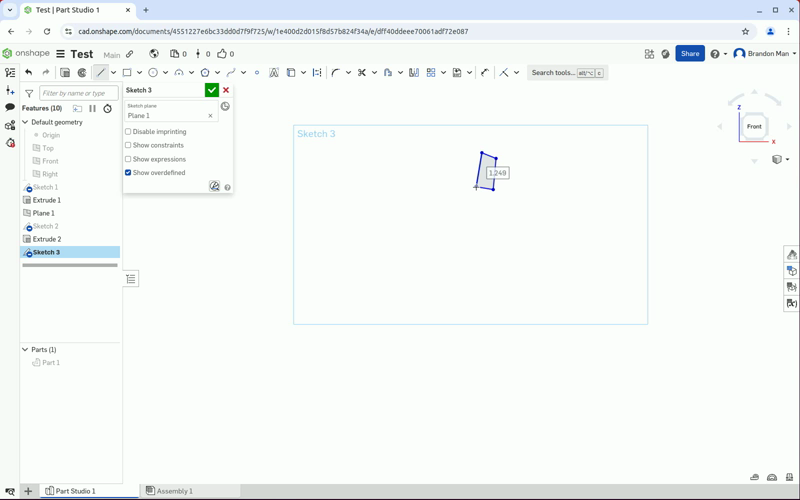
scroll(-6)
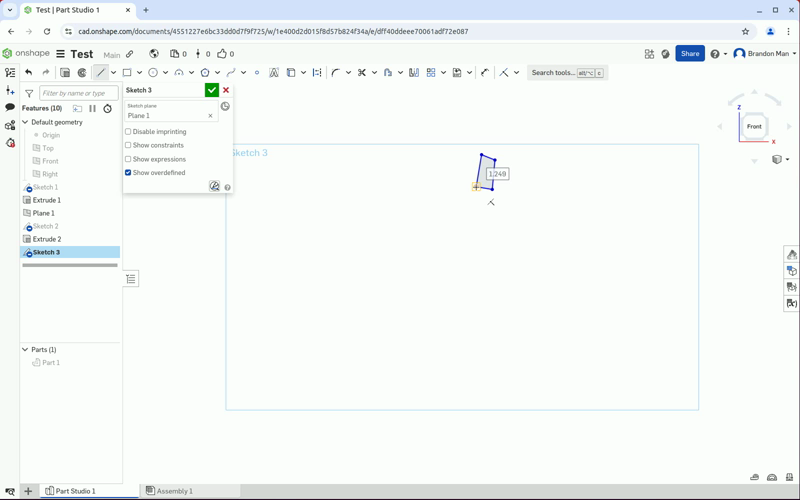
scroll(-6)
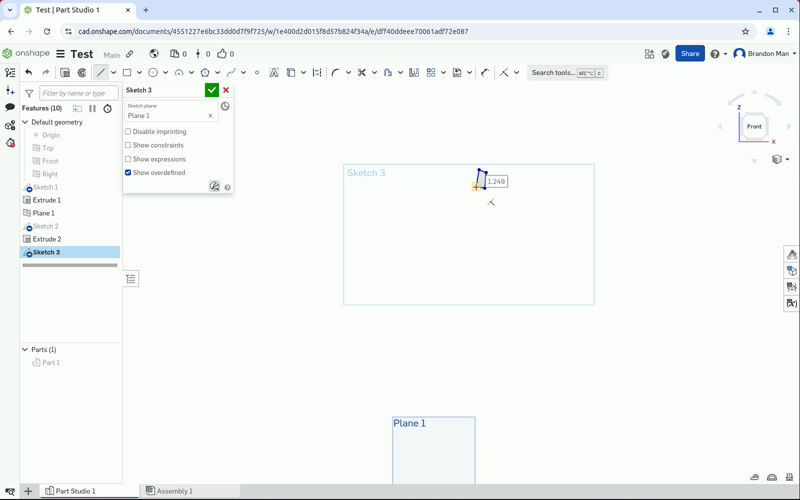
scroll(-6)
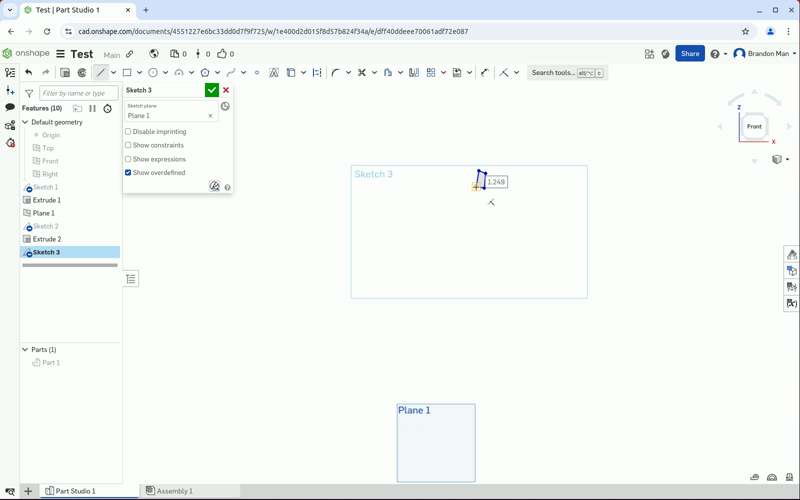
scroll(-6)
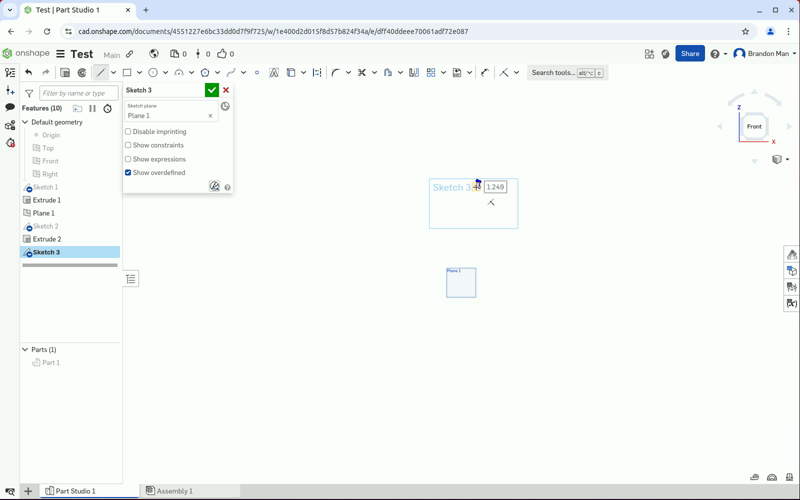
key(esc)
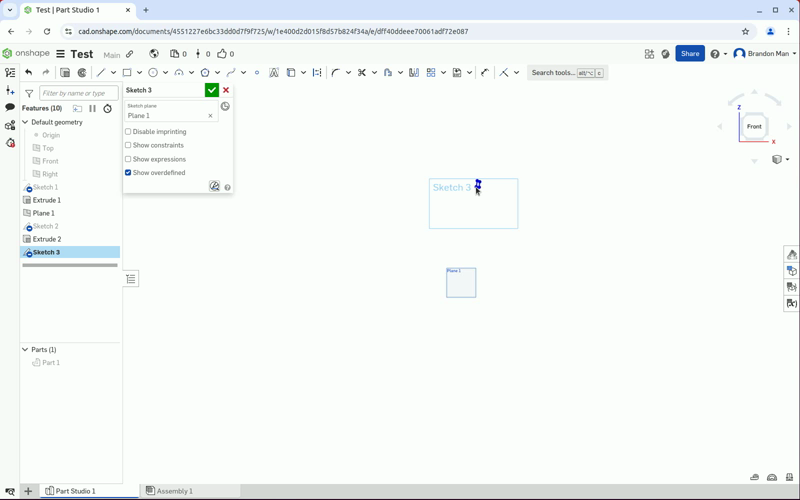
mouse_move(476, 186)
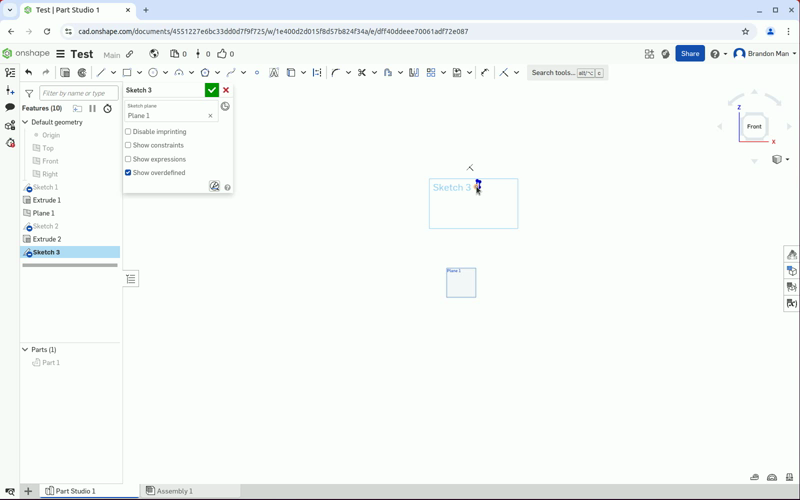
scroll(6)
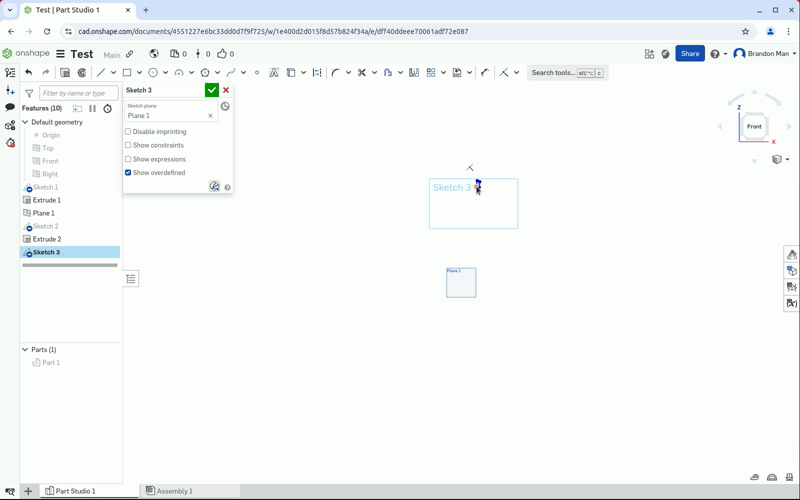
scroll(6)
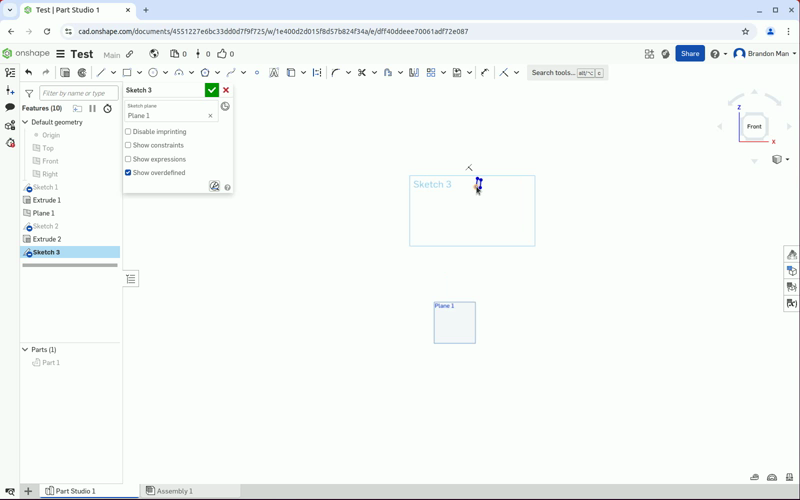
scroll(6)
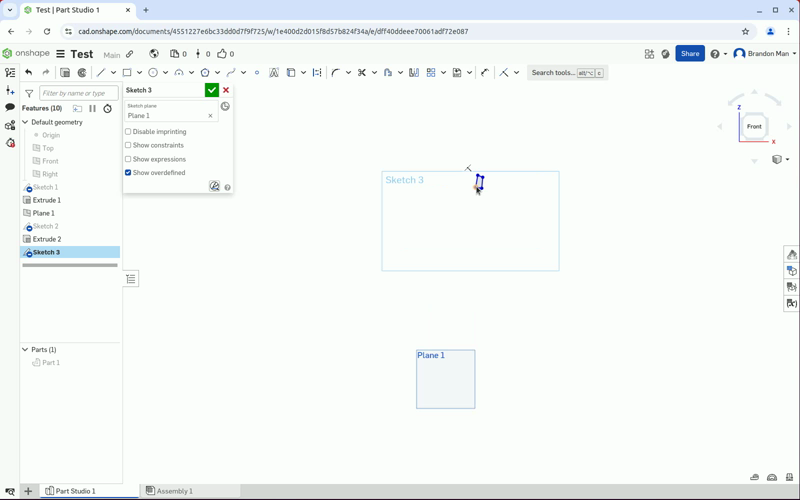
scroll(6)
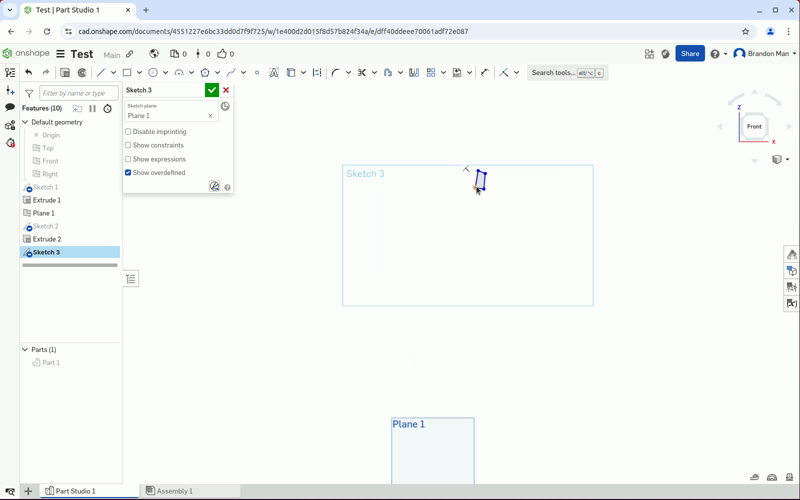
scroll(6)
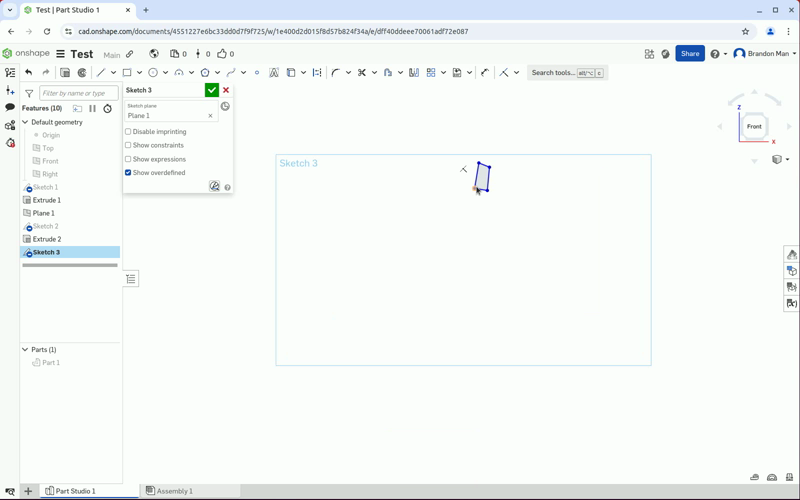
scroll(6)
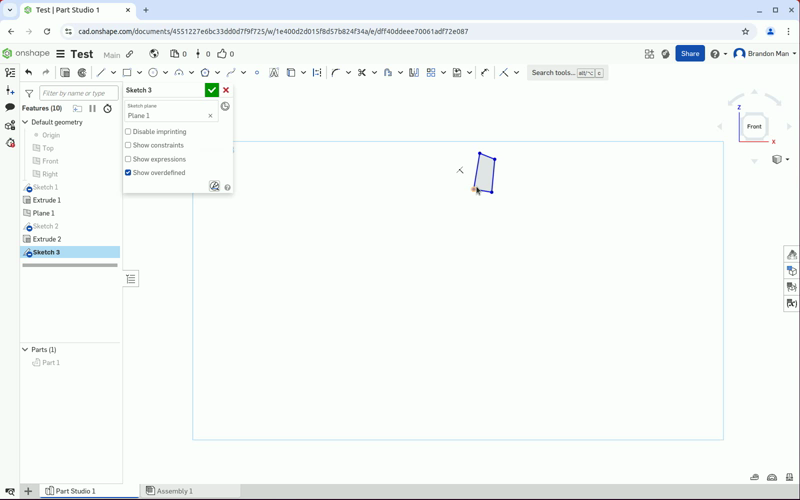
scroll(6)
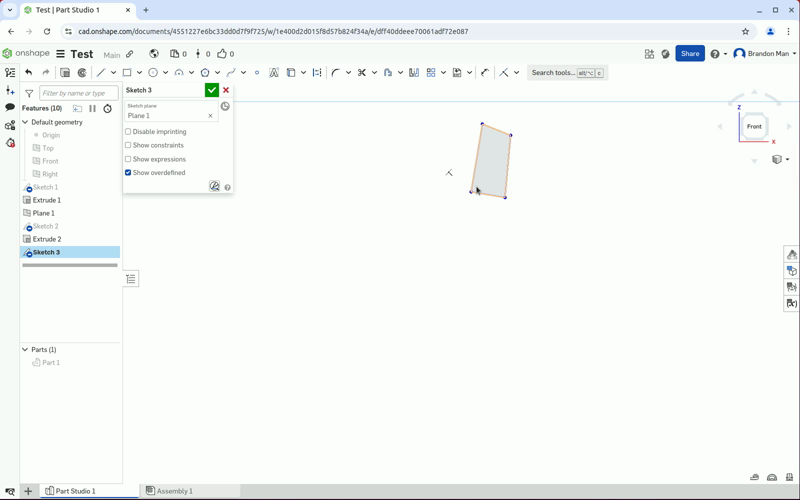
click(476, 186)
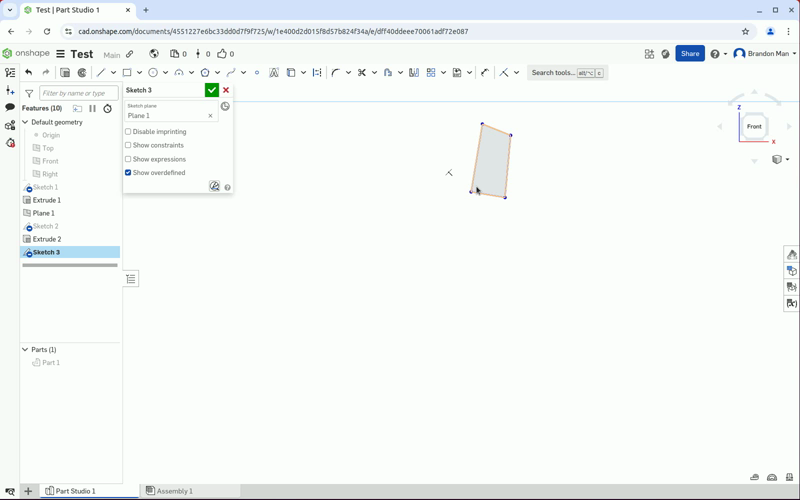
scroll(-6)
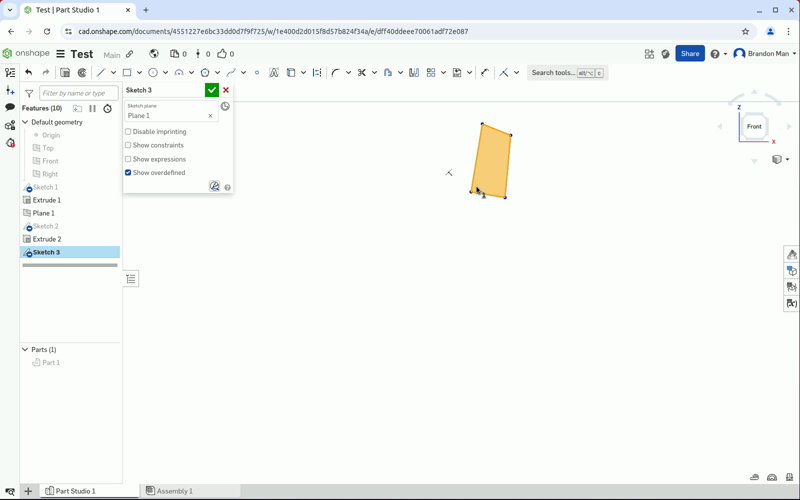
scroll(-6)
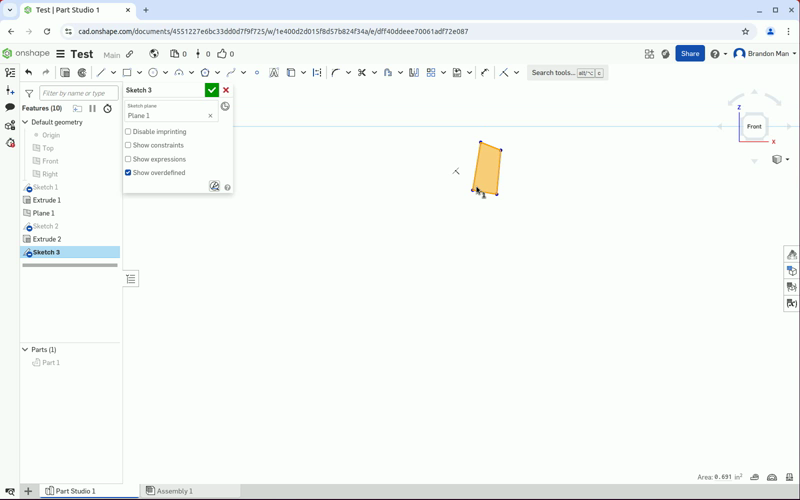
scroll(-6)
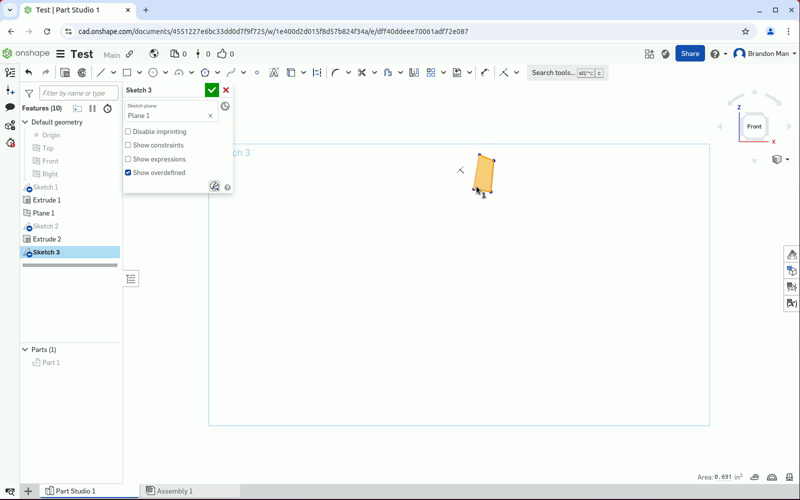
scroll(-6)
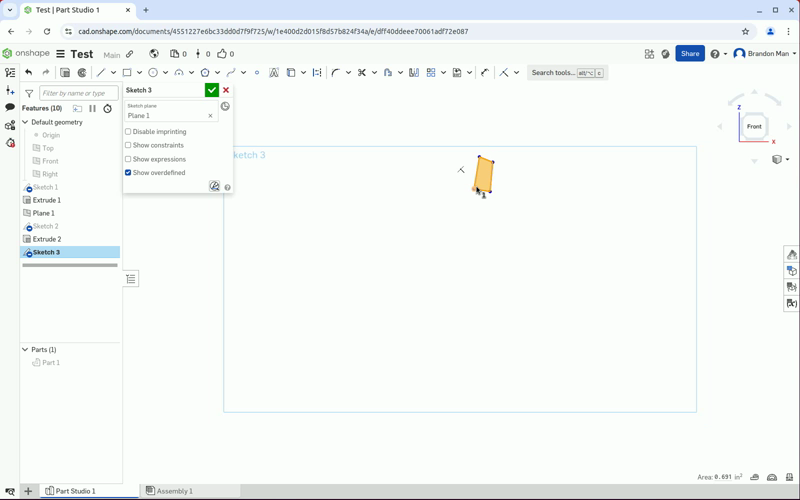
scroll(-6)
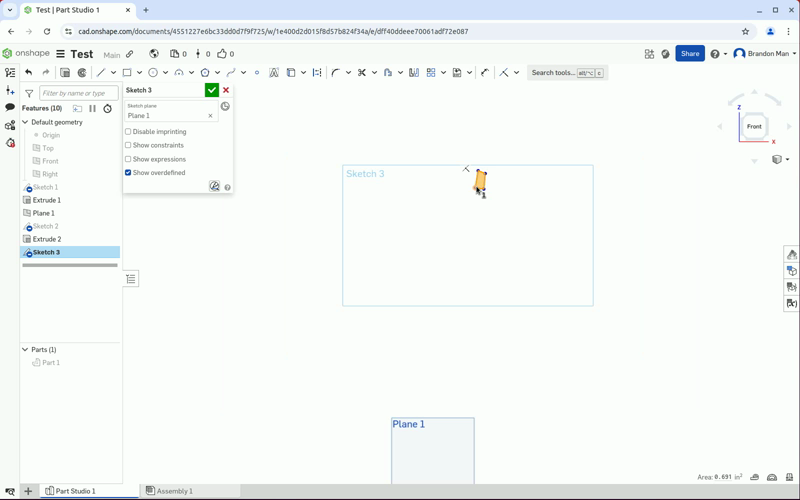
scroll(-6)
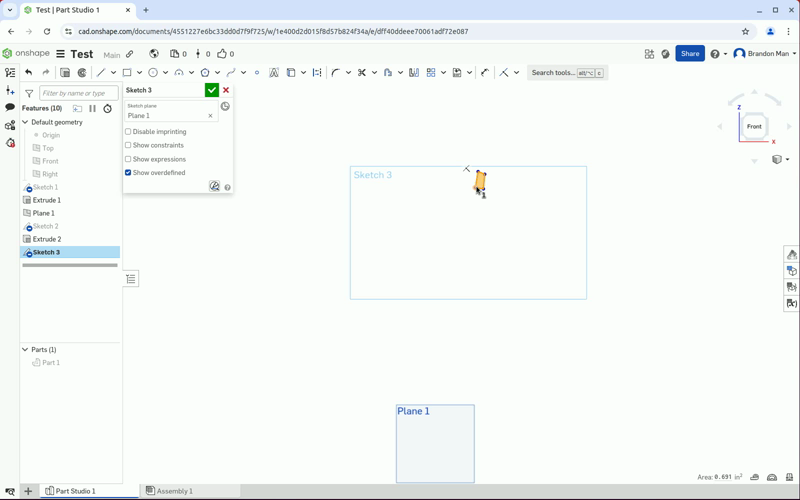
scroll(-6)
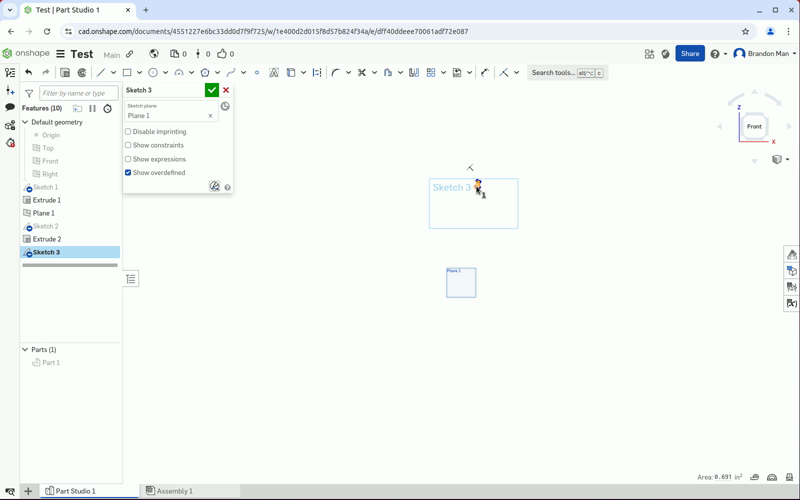
mouse_move(73, 352)
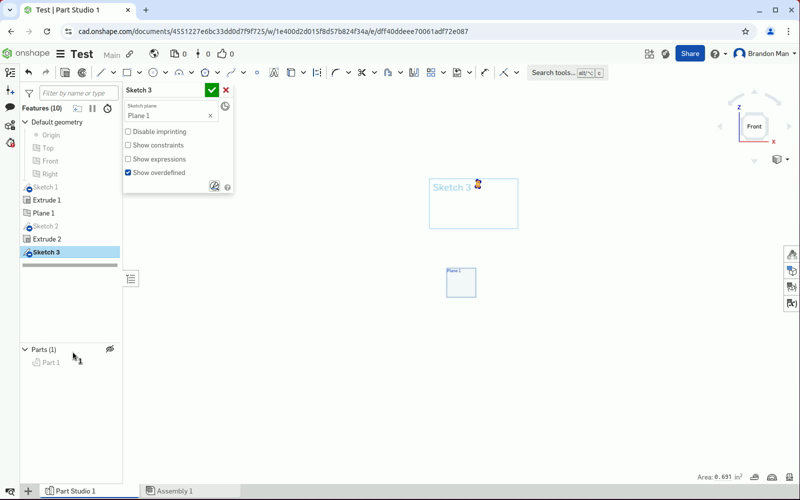
key(shift+y)
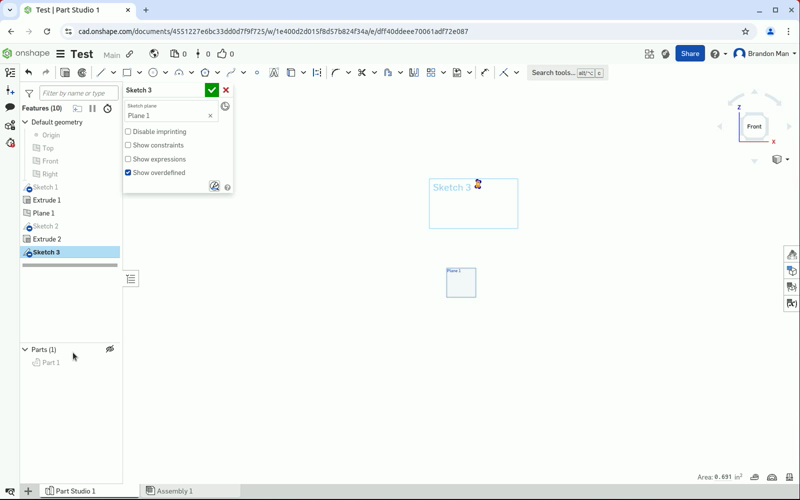
key(shift+e)
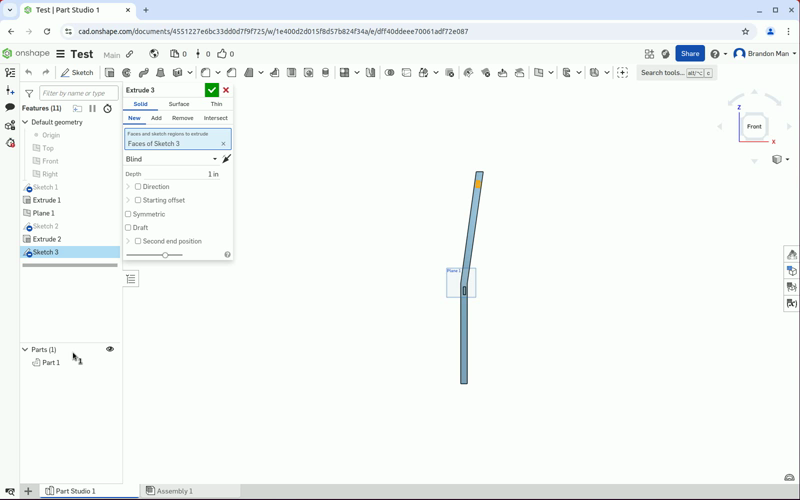
mouse_move(143, 106)
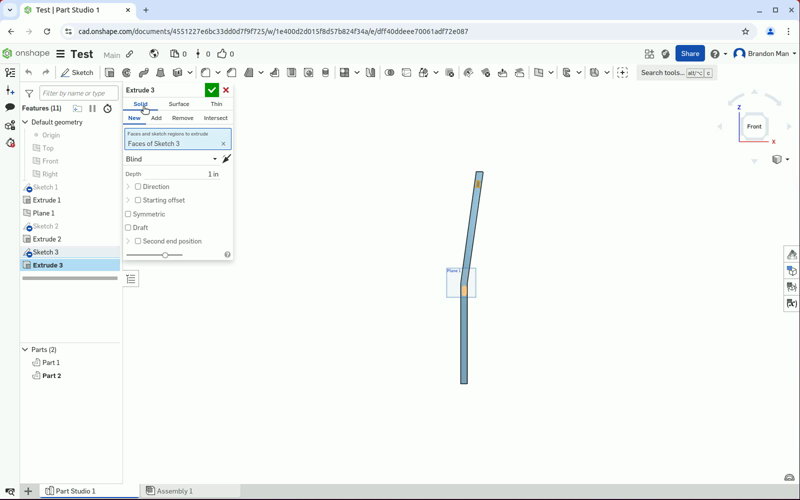
click(143, 106)
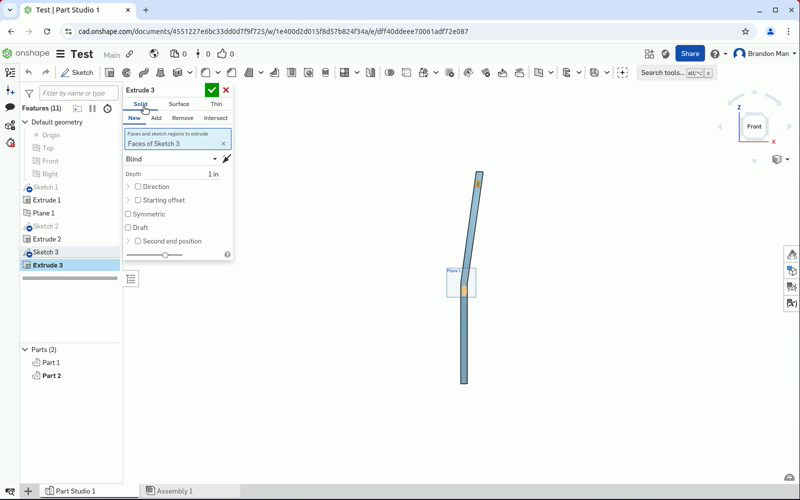
mouse_move(186, 120)
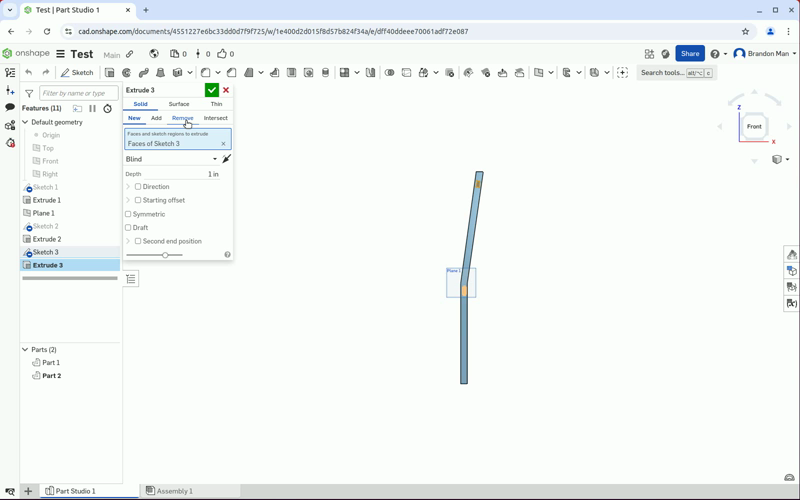
click(186, 120)
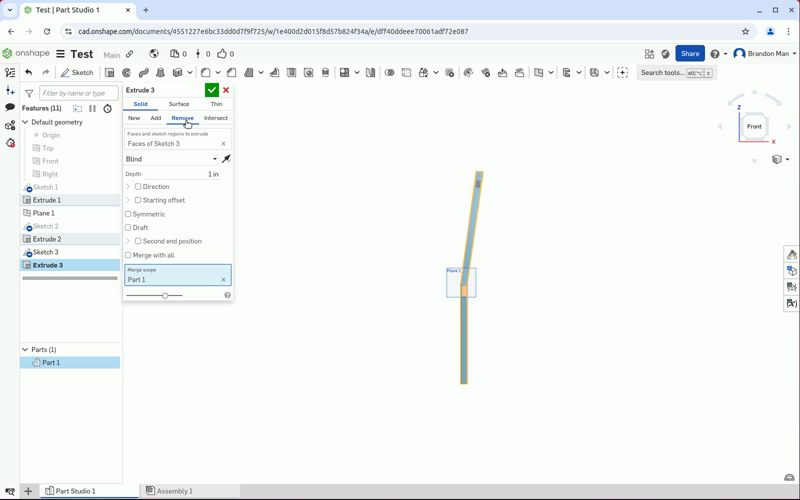
key(tab, 4)
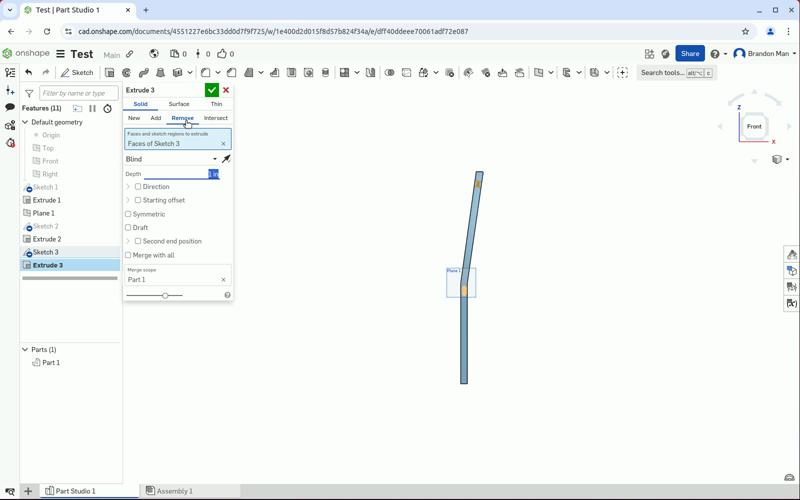
text(0.481)
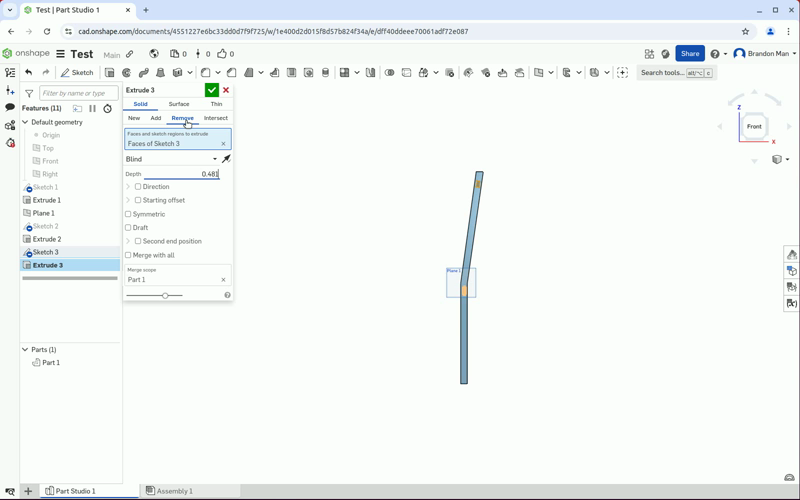
key(tab, 6)
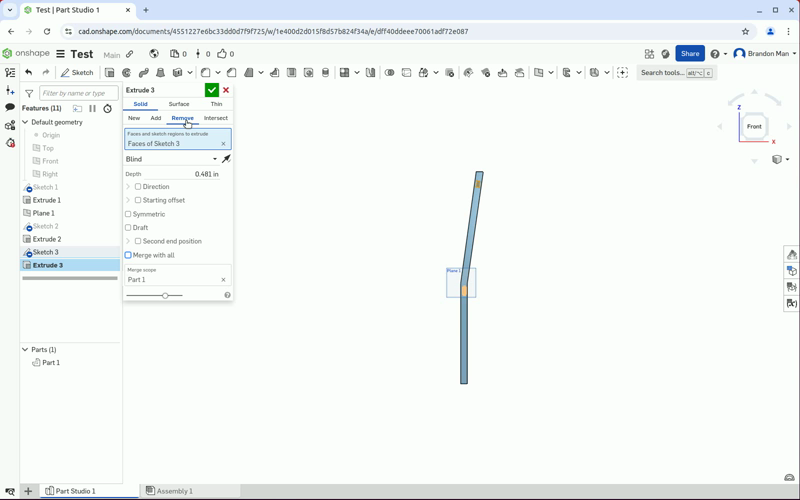
key(space)
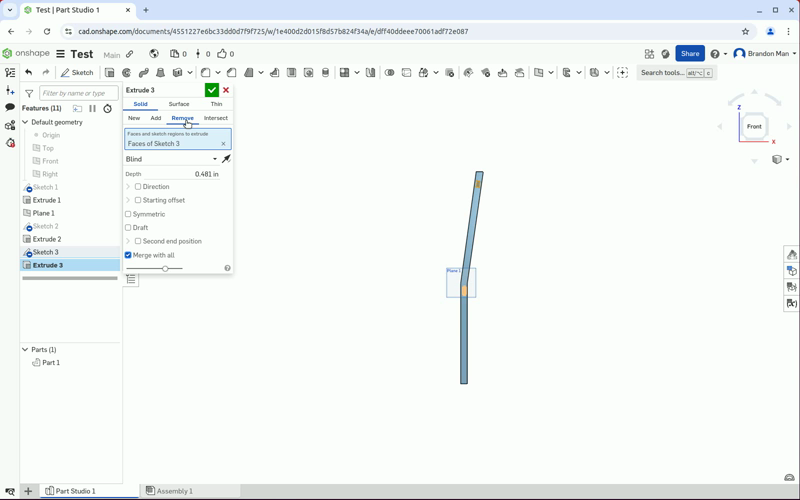
key(enter)
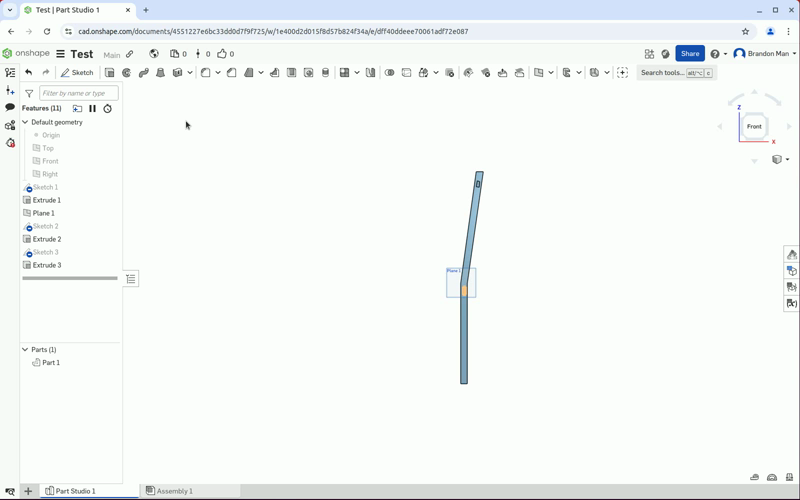
key(shift+h)
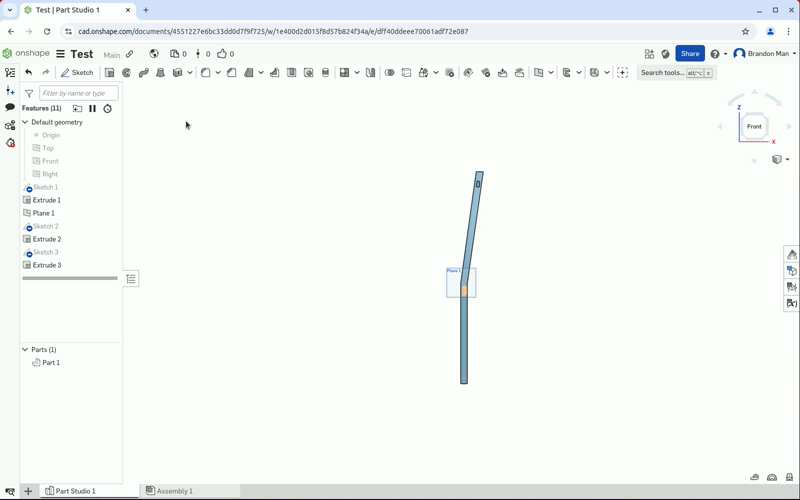
key(shift+h)
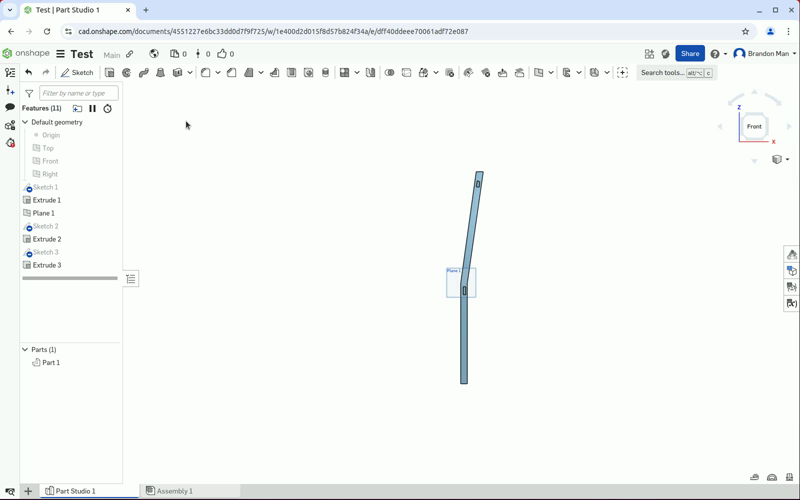
mouse_move(73, 189)
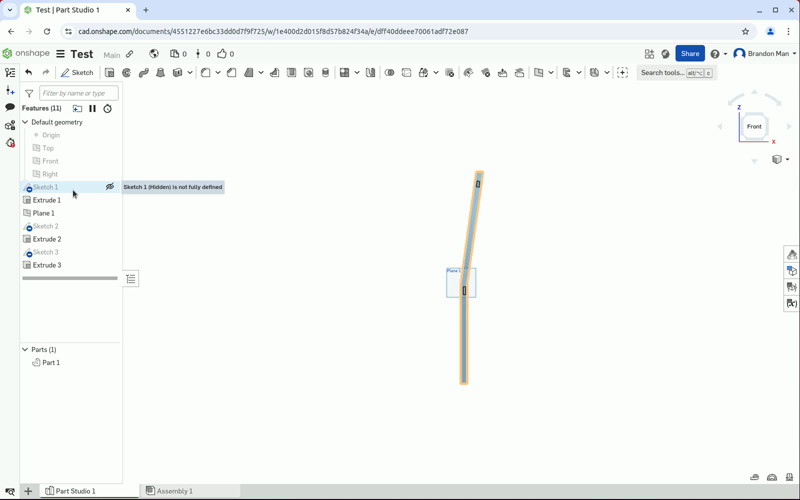
click(73, 189)
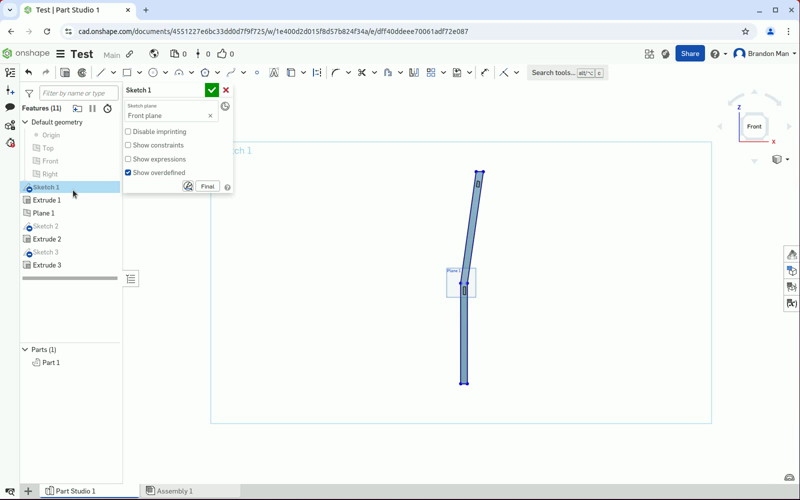
mouse_move(229, 92)
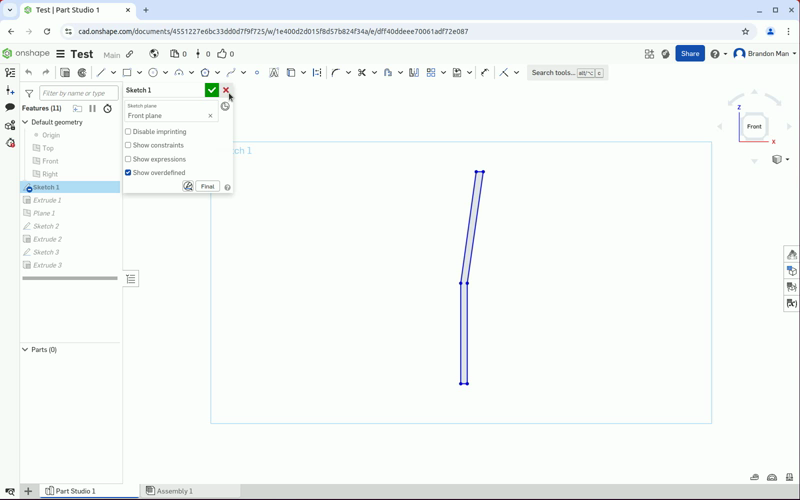
click(229, 92)
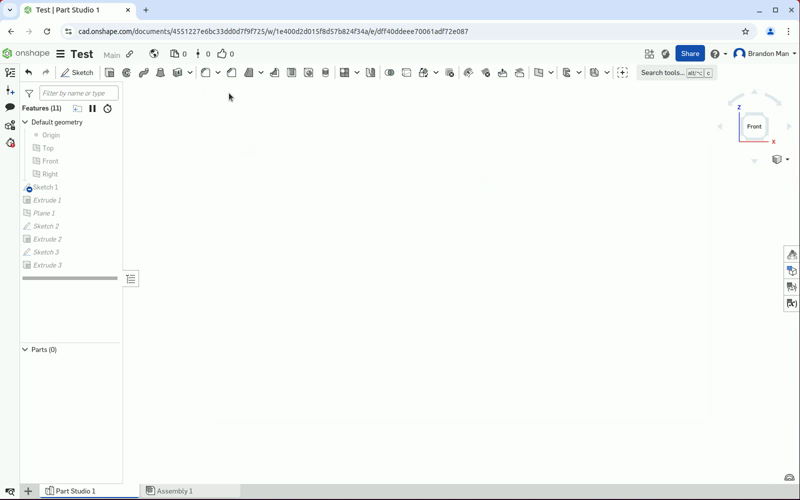
key(shift+s)
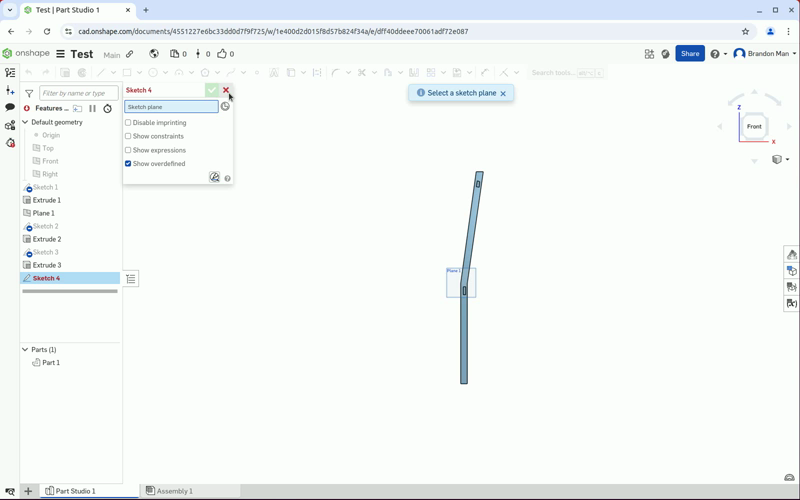
mouse_move(73, 215)
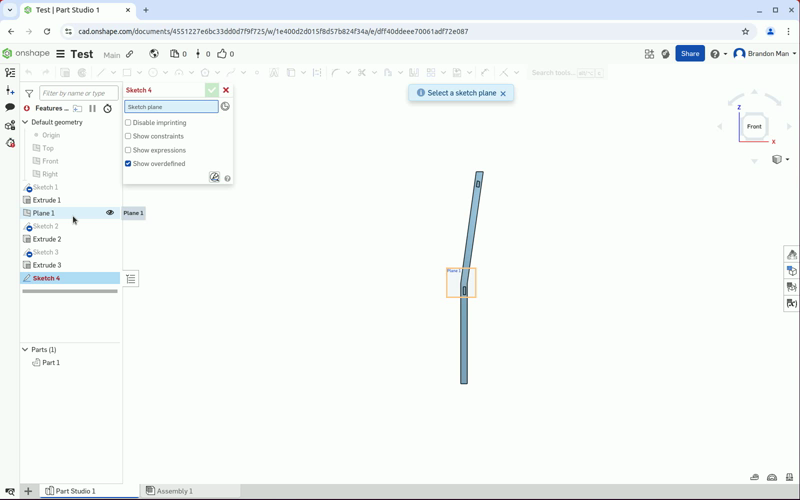
click(73, 215)
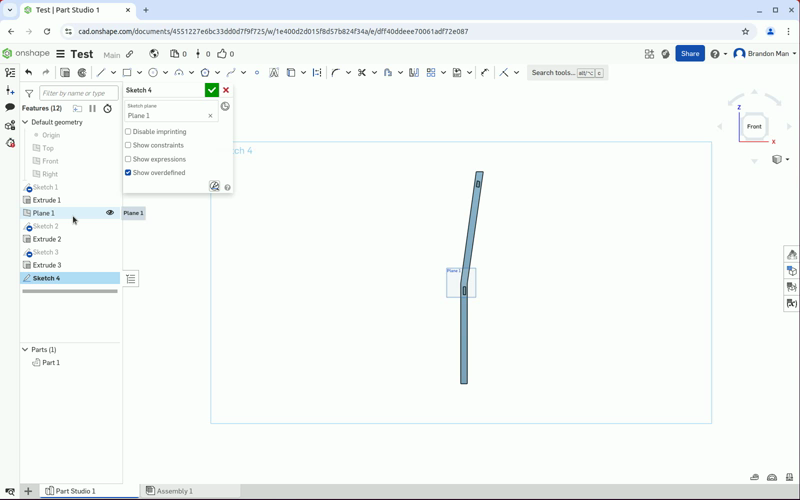
mouse_move(73, 352)
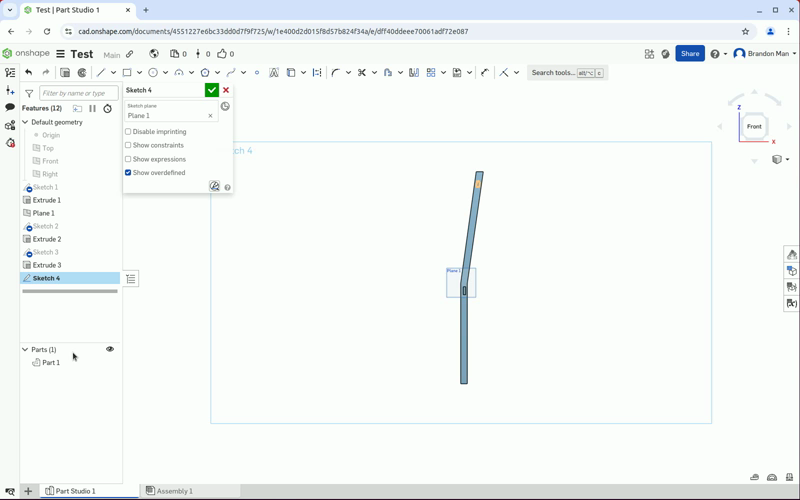
key(y)
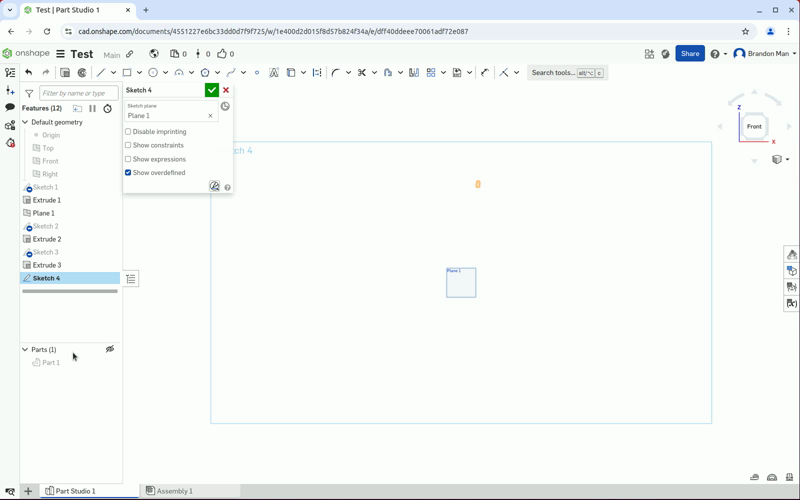
key(l)
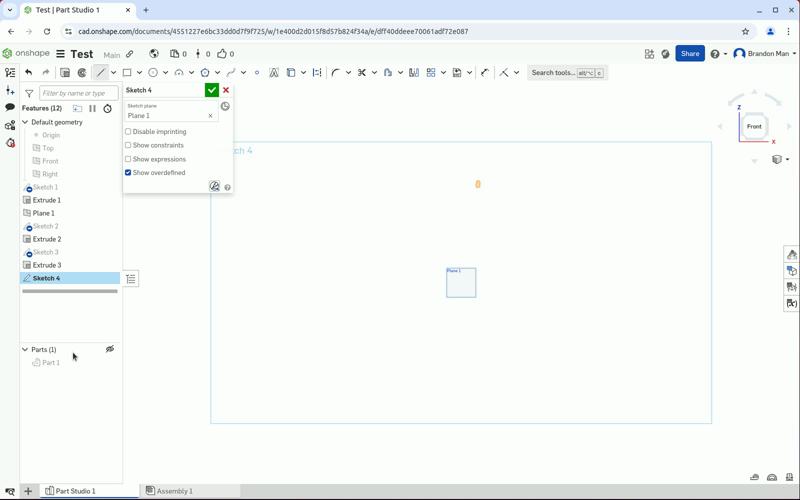
key_down(shift)
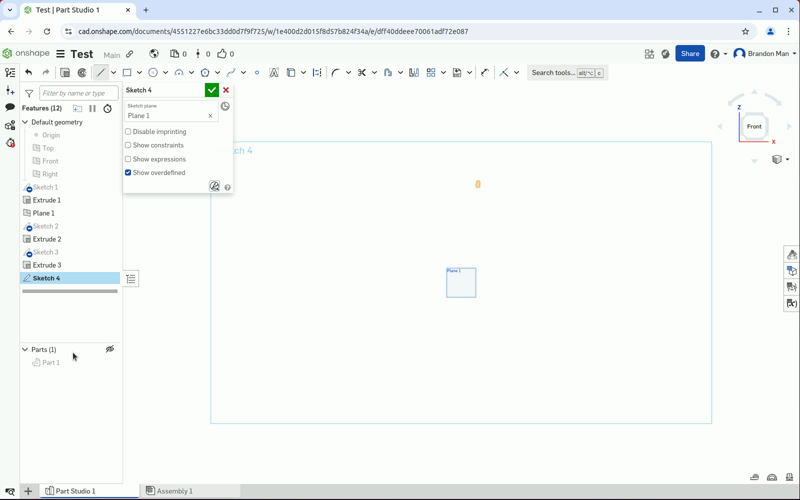
mouse_move(474, 201)
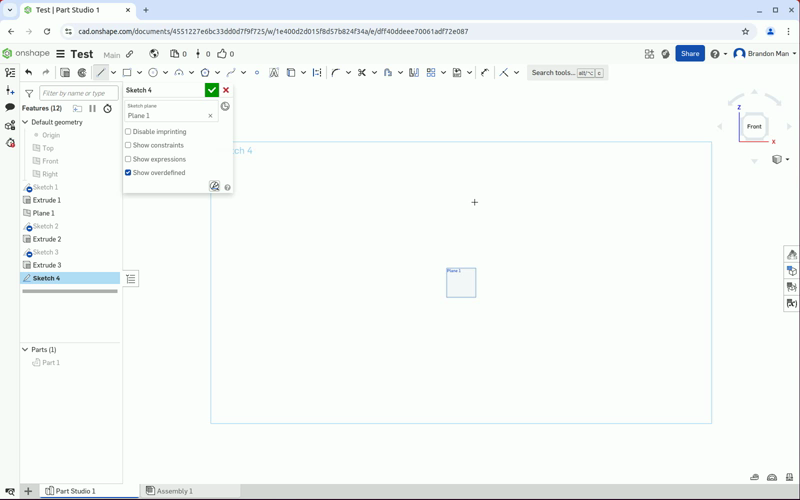
click(474, 201)
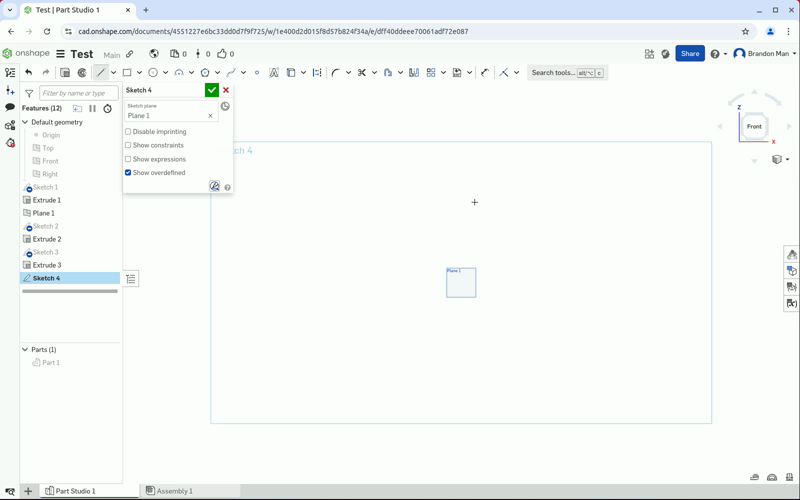
key_up(shift)
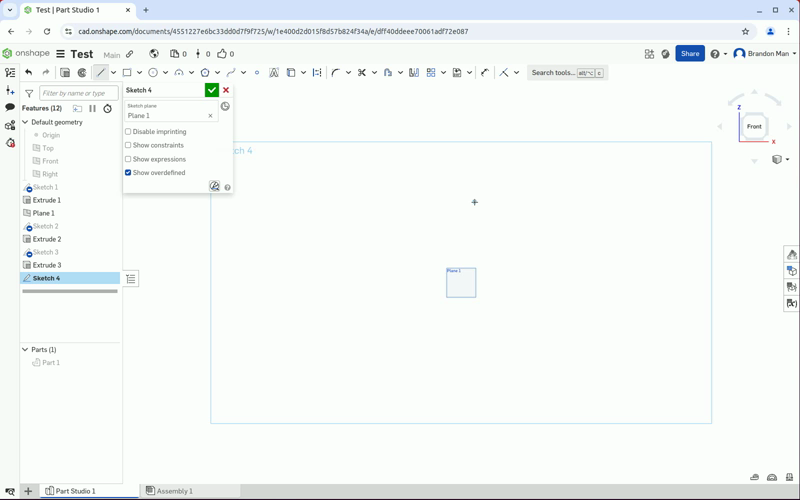
key_down(shift)
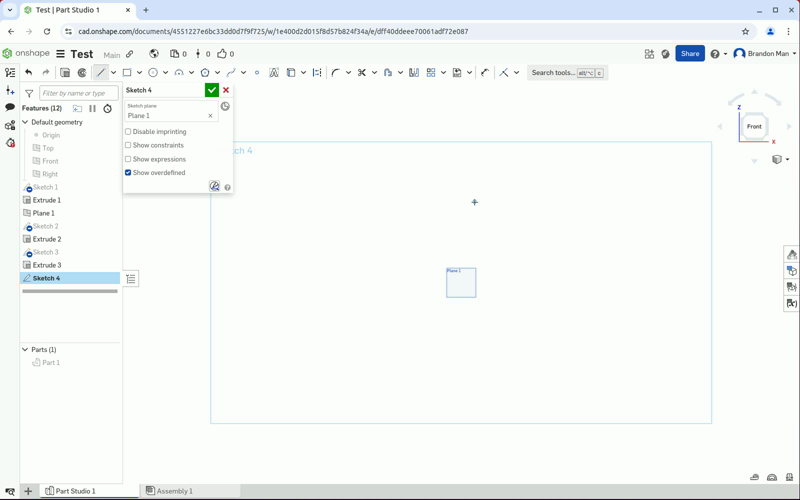
mouse_move(504, 201)
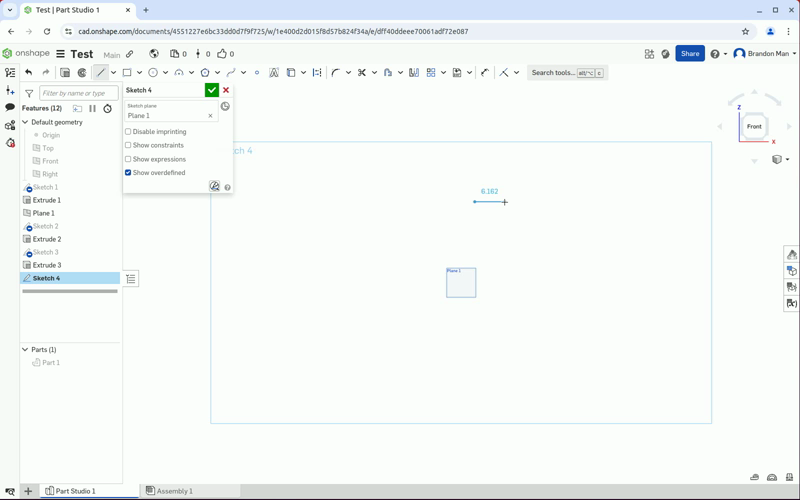
mouse_move(477, 202)
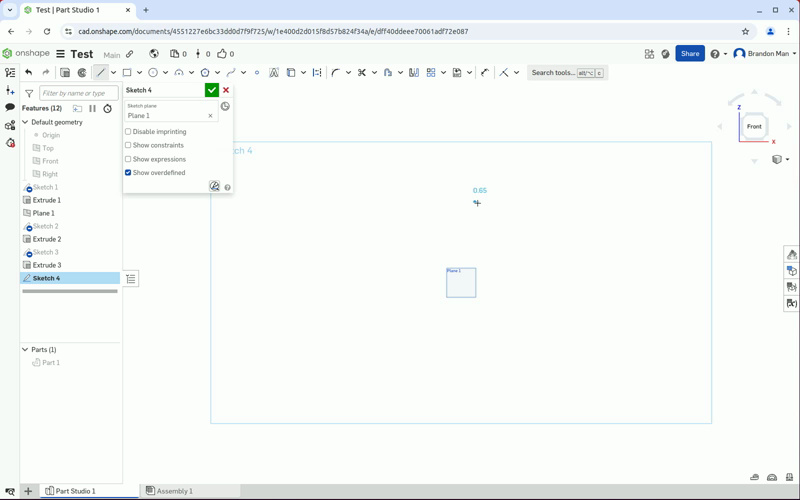
scroll(6)
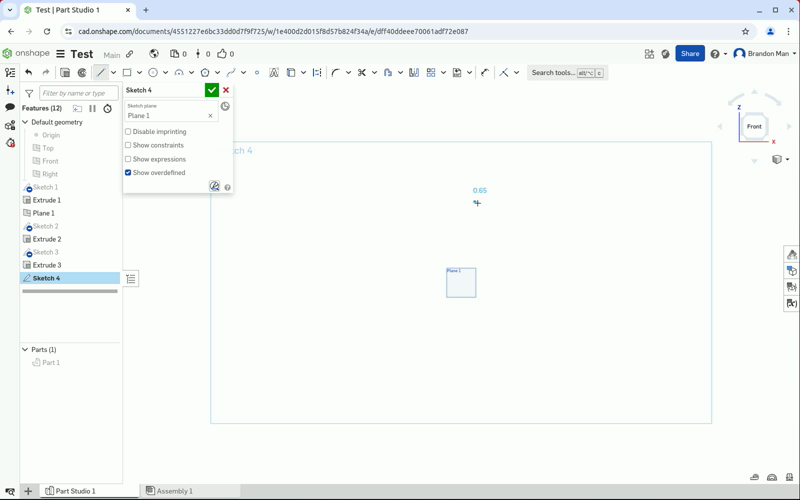
scroll(6)
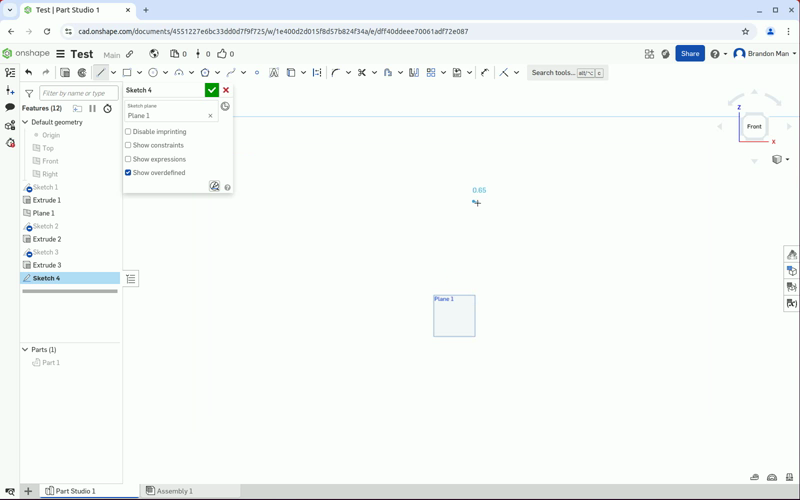
scroll(6)
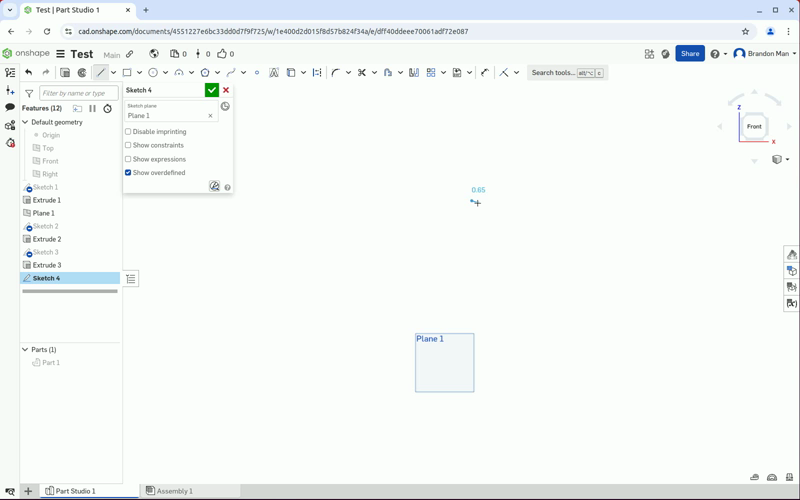
scroll(6)
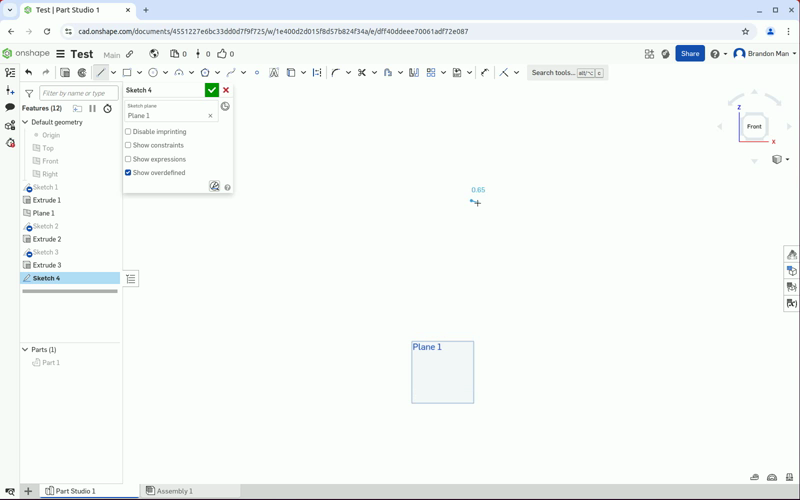
scroll(6)
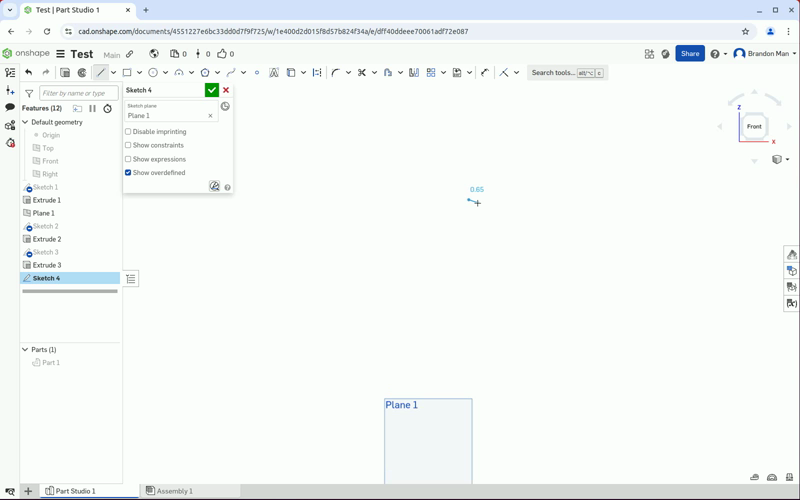
scroll(6)
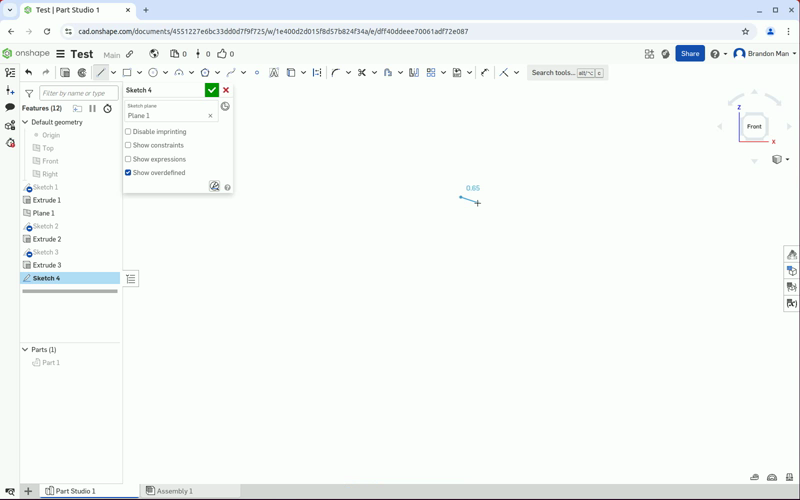
scroll(6)
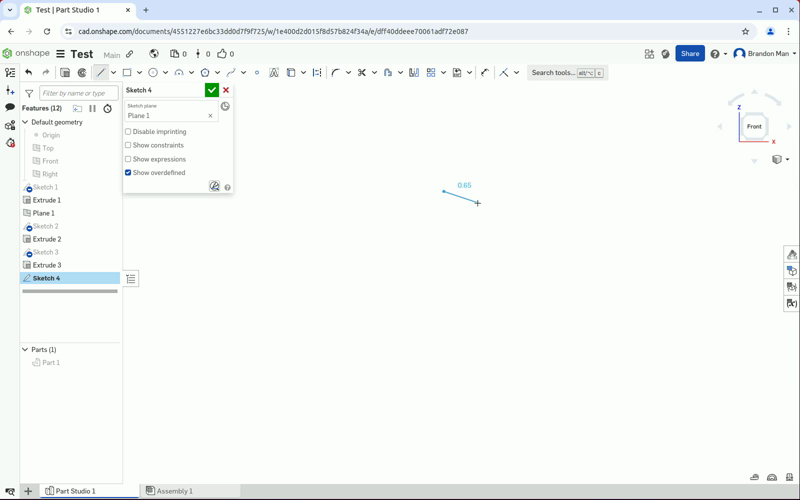
click(477, 202)
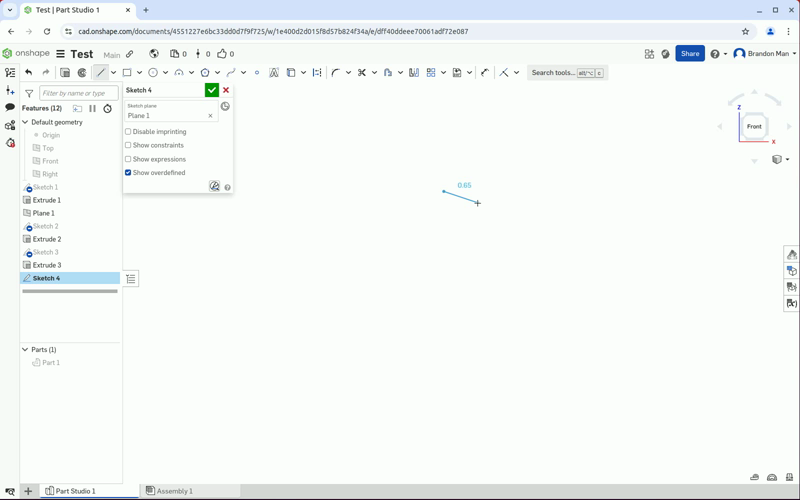
scroll(-6)
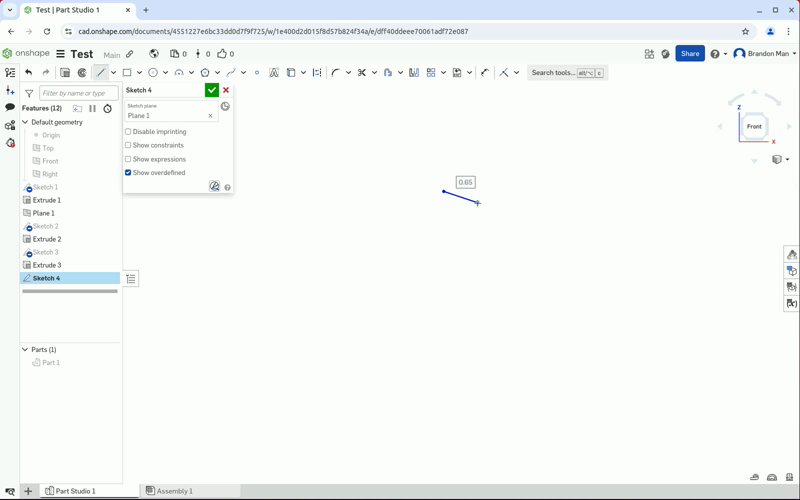
scroll(-6)
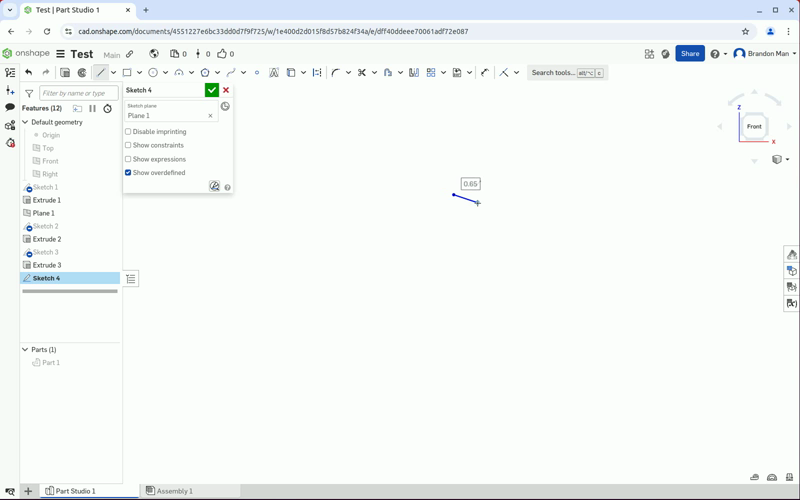
scroll(-6)
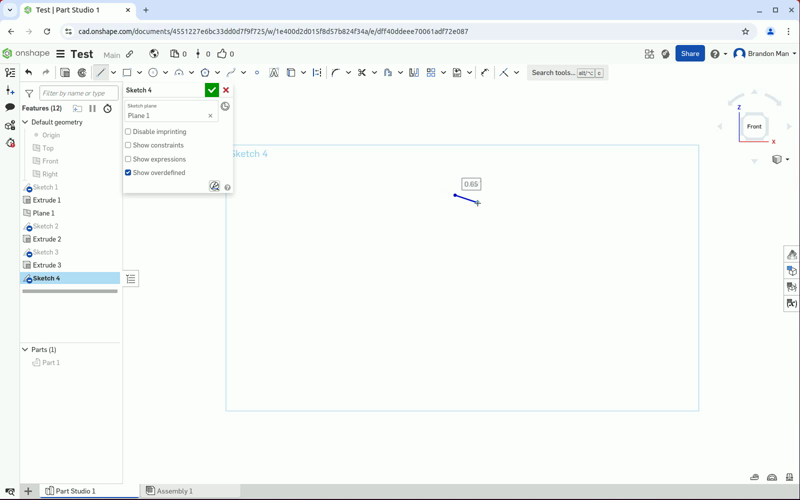
scroll(-6)
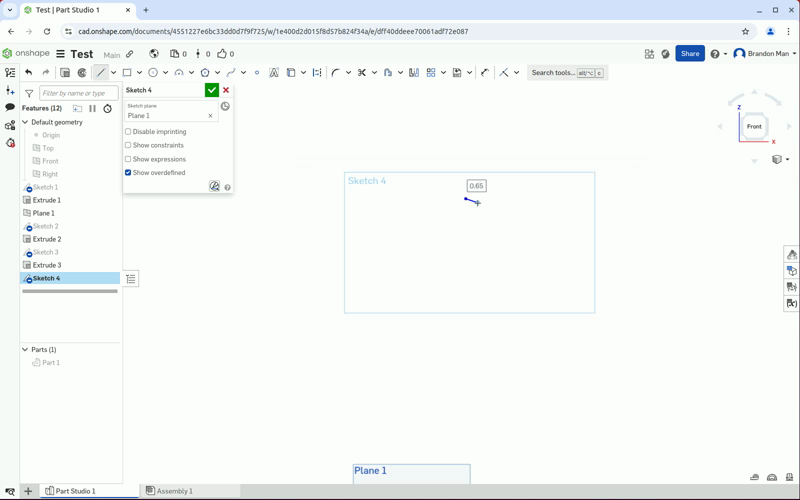
scroll(-6)
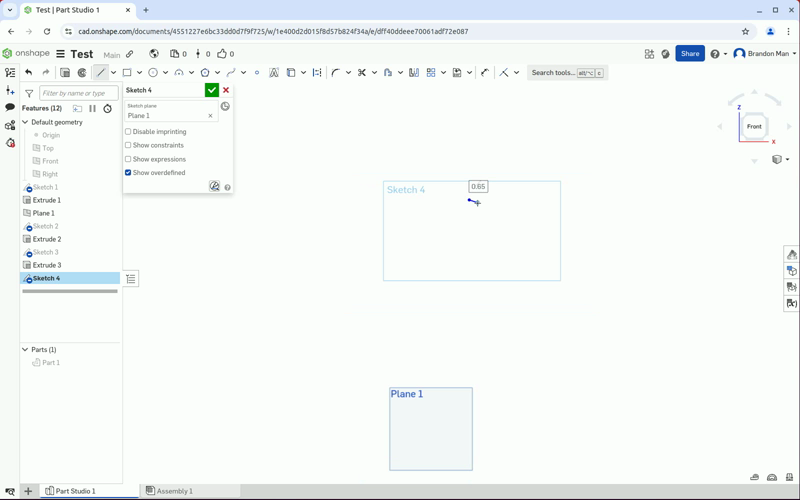
scroll(-6)
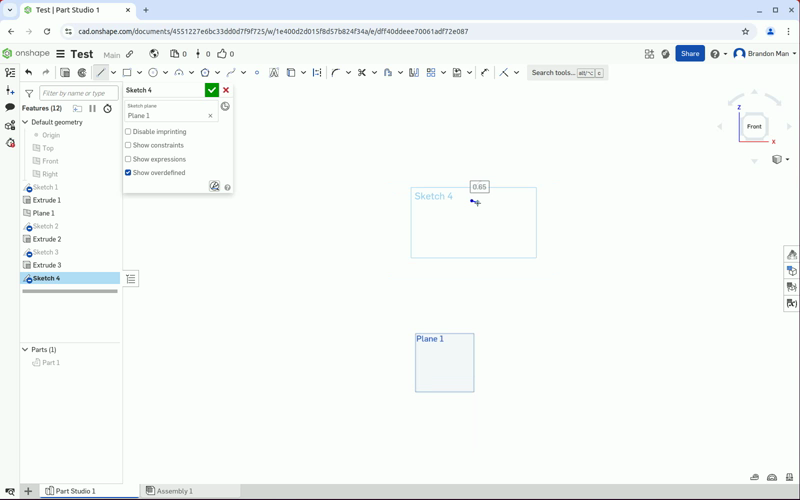
scroll(-6)
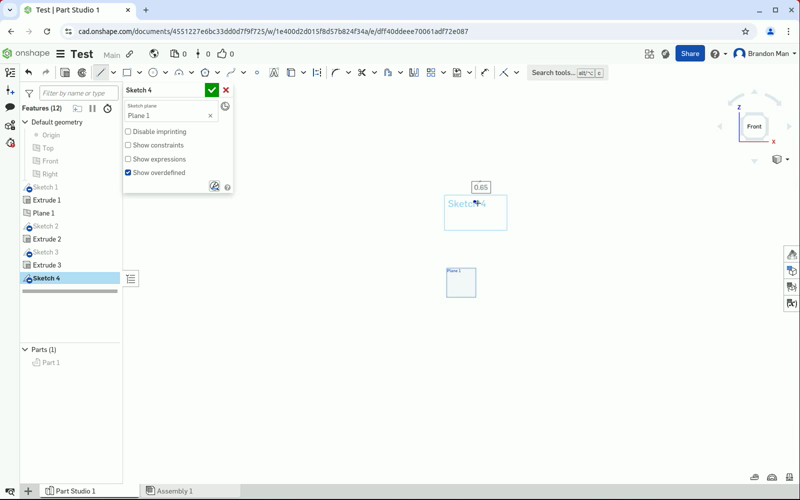
key_up(shift)
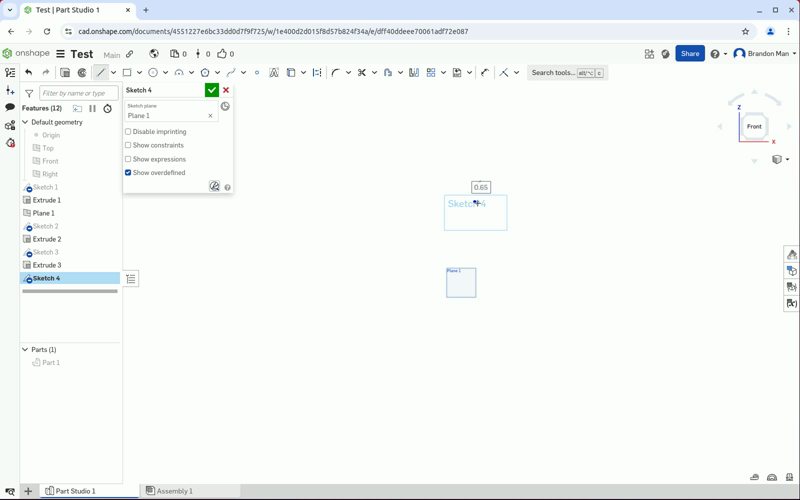
key_down(shift)
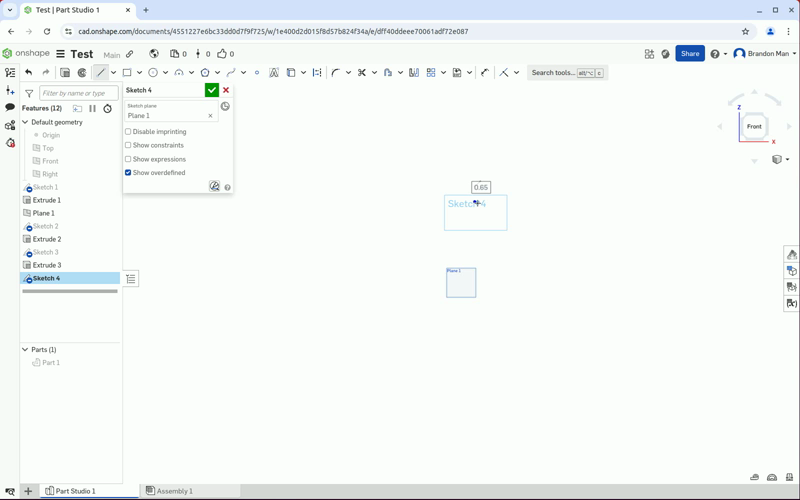
mouse_move(507, 202)
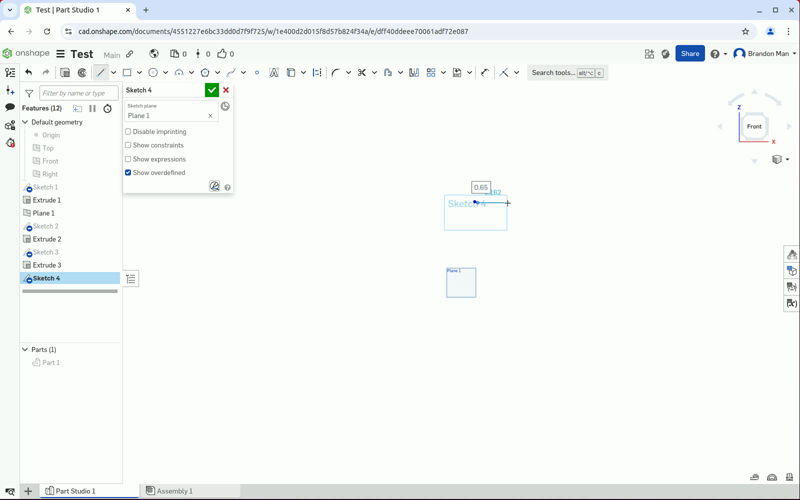
mouse_move(478, 196)
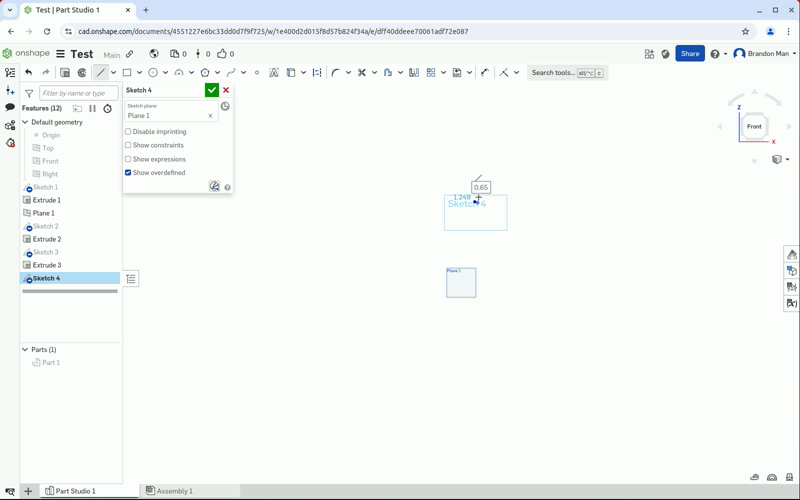
scroll(6)
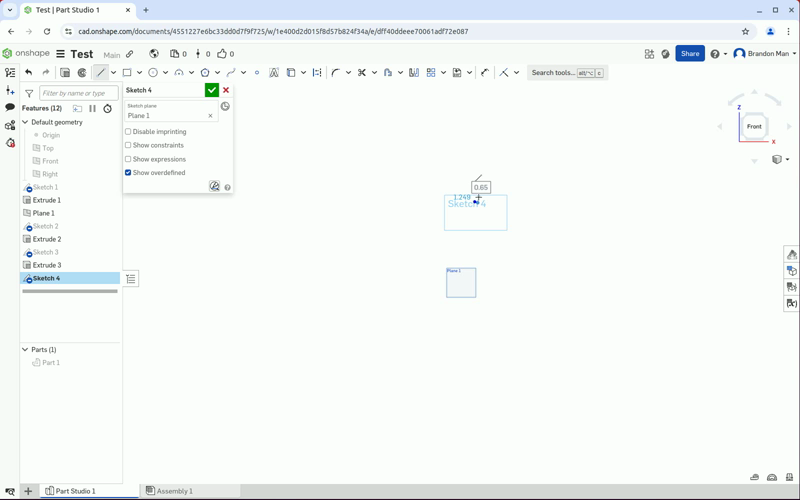
scroll(6)
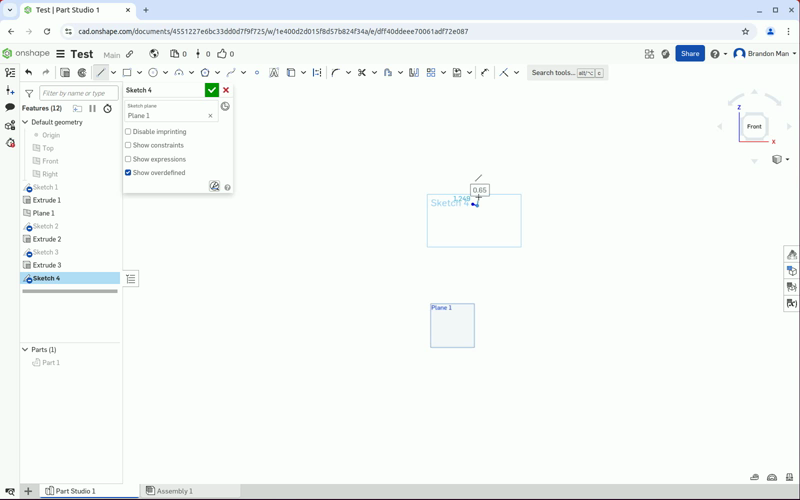
scroll(6)
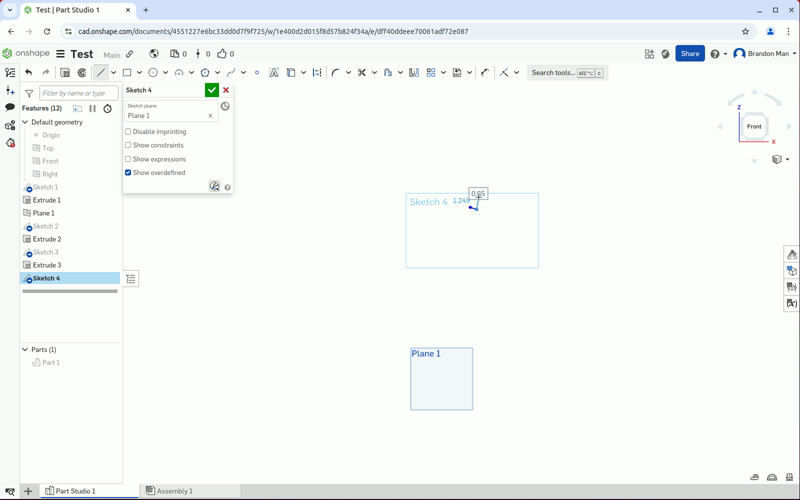
scroll(6)
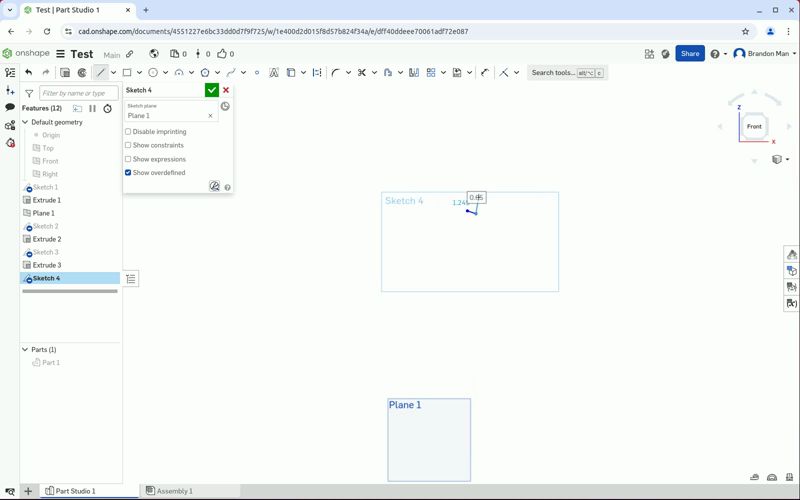
scroll(6)
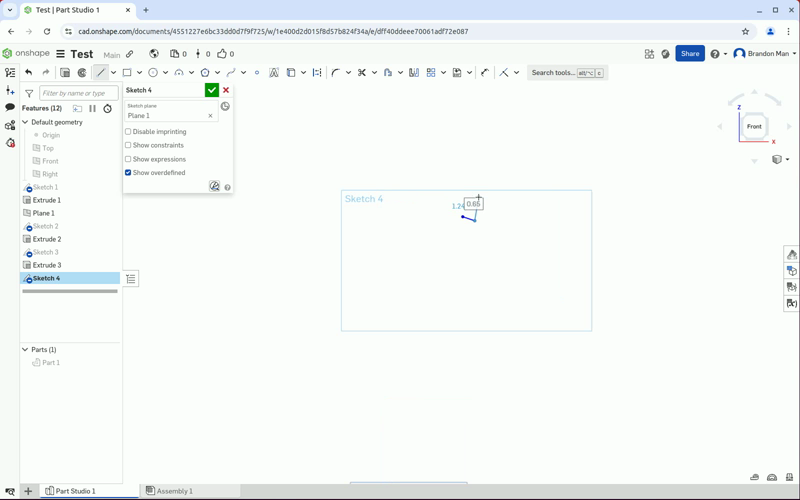
scroll(6)
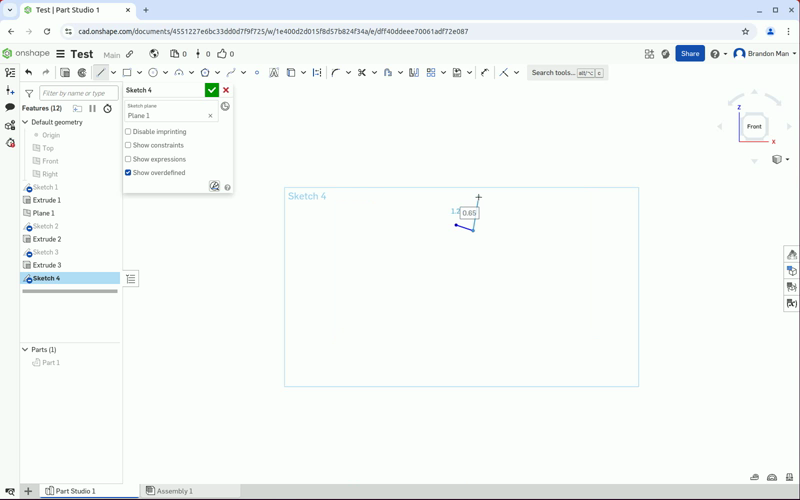
scroll(6)
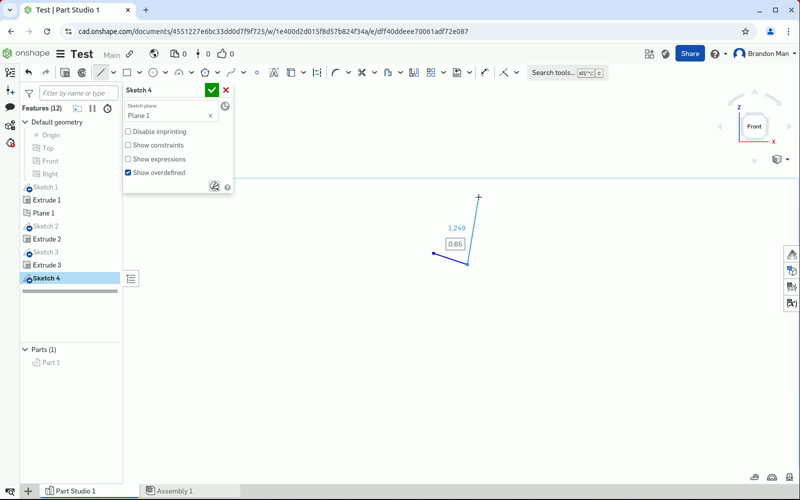
click(478, 196)
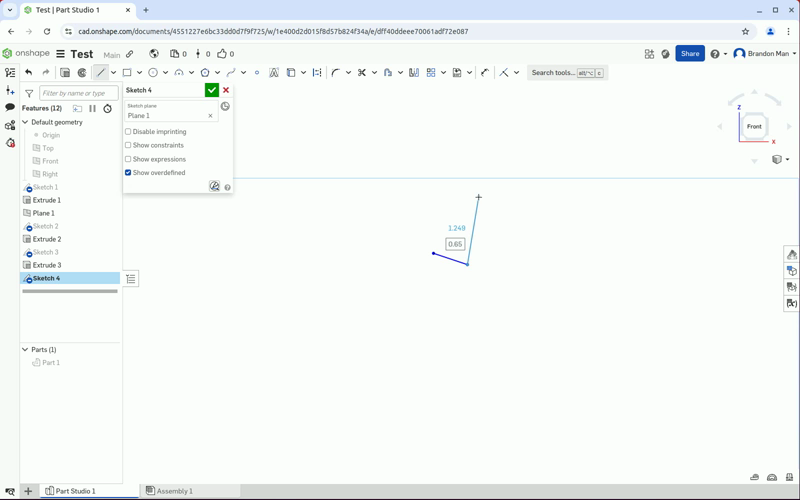
scroll(-6)
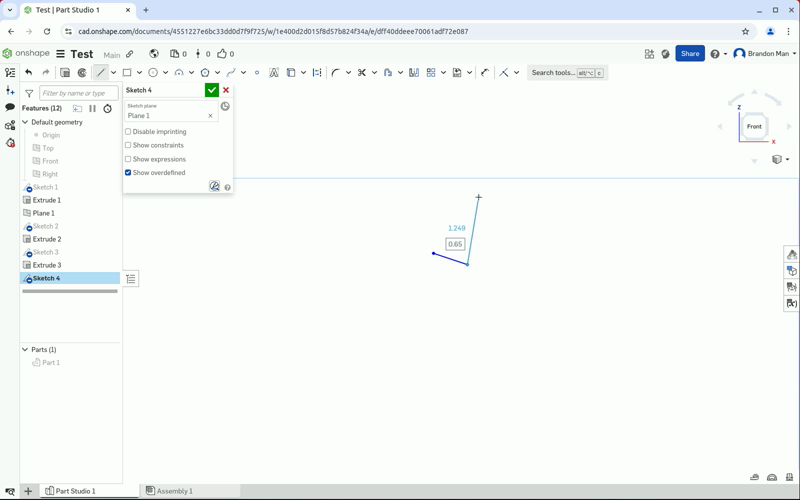
scroll(-6)
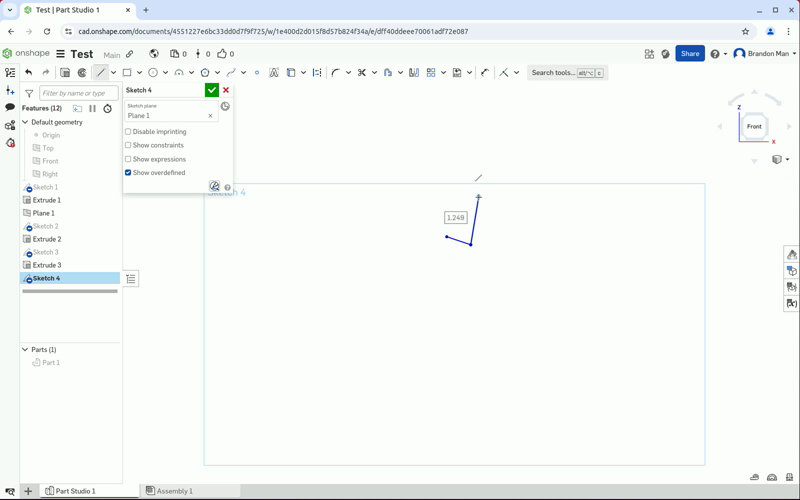
scroll(-6)
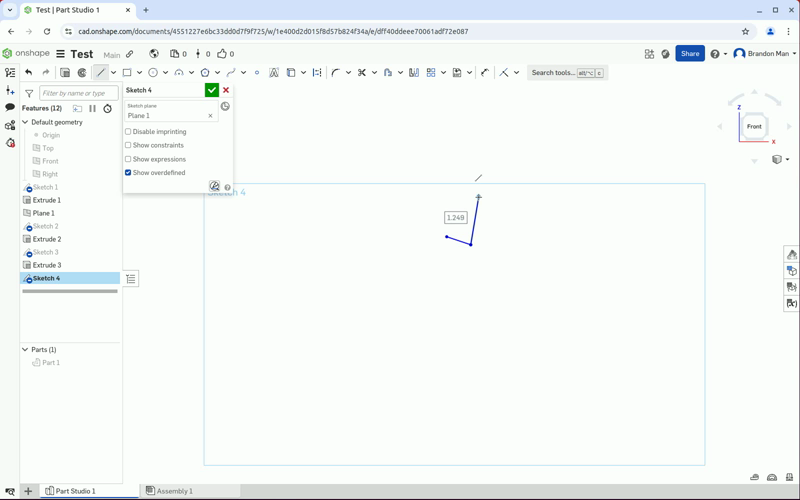
scroll(-6)
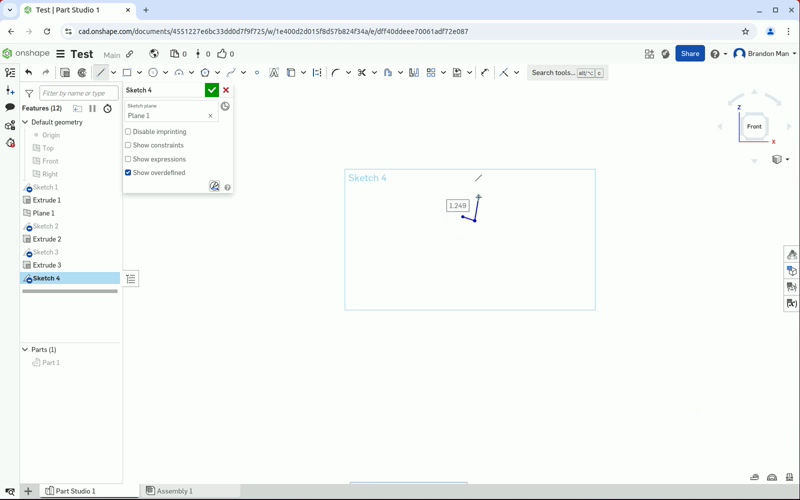
scroll(-6)
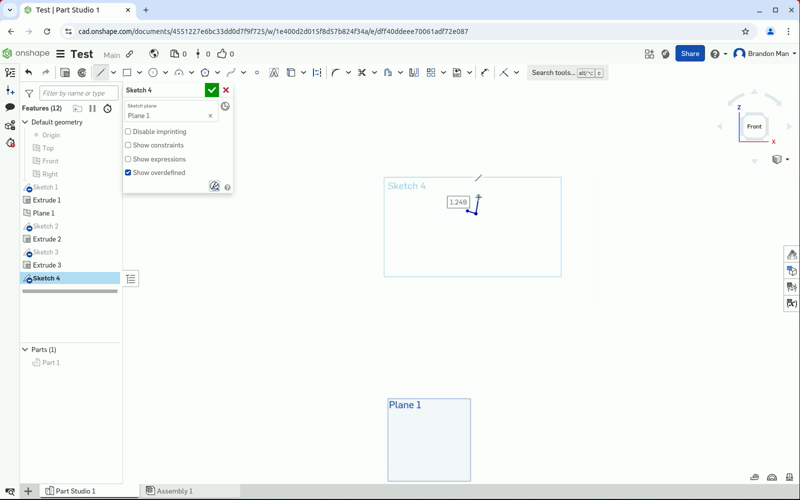
scroll(-6)
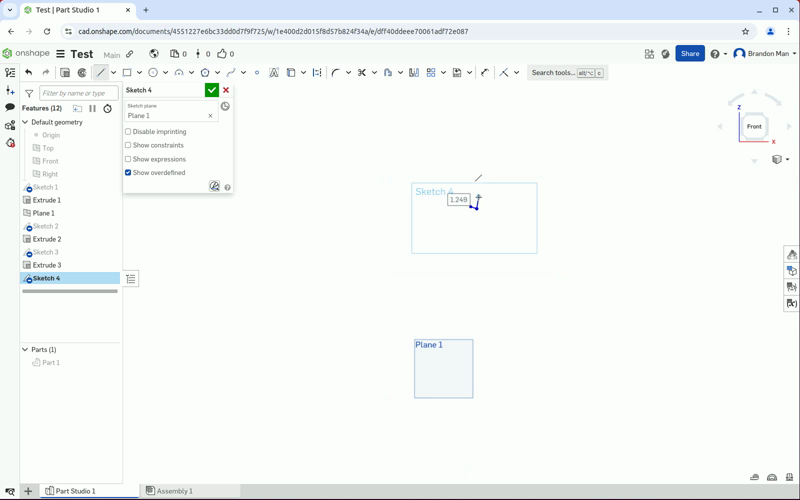
scroll(-6)
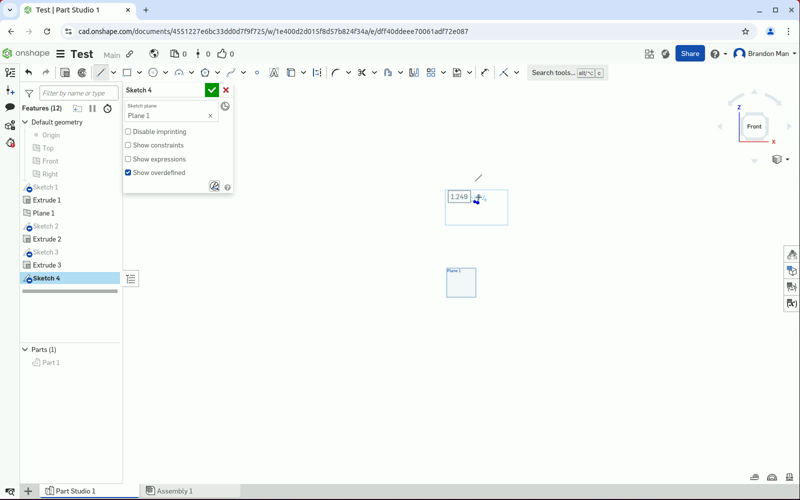
key_up(shift)
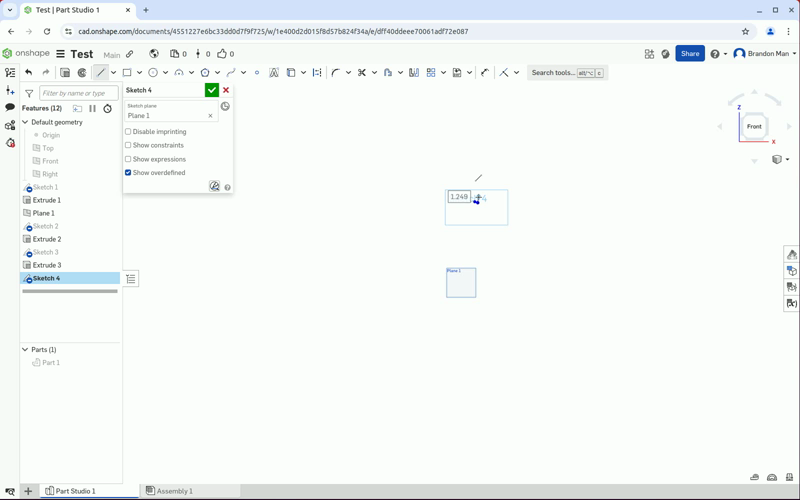
key_down(shift)
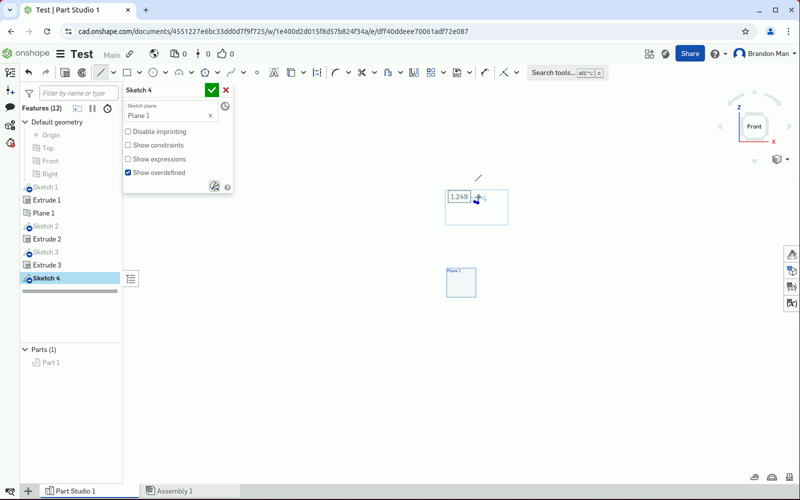
mouse_move(508, 196)
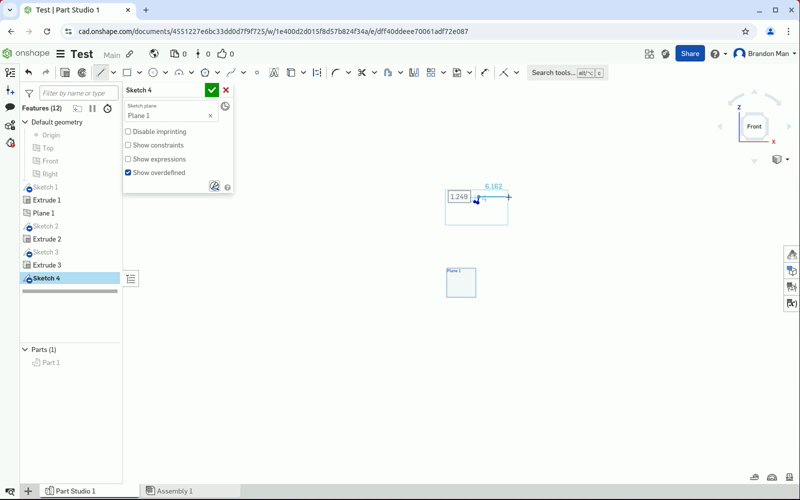
mouse_move(475, 196)
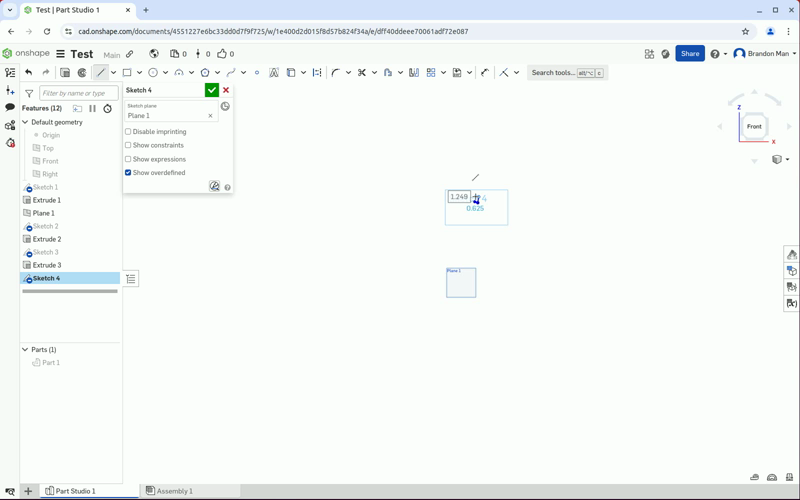
scroll(6)
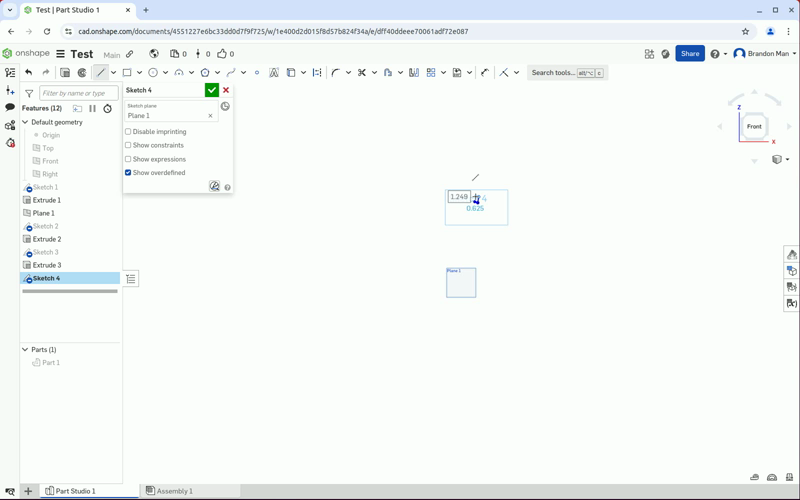
scroll(6)
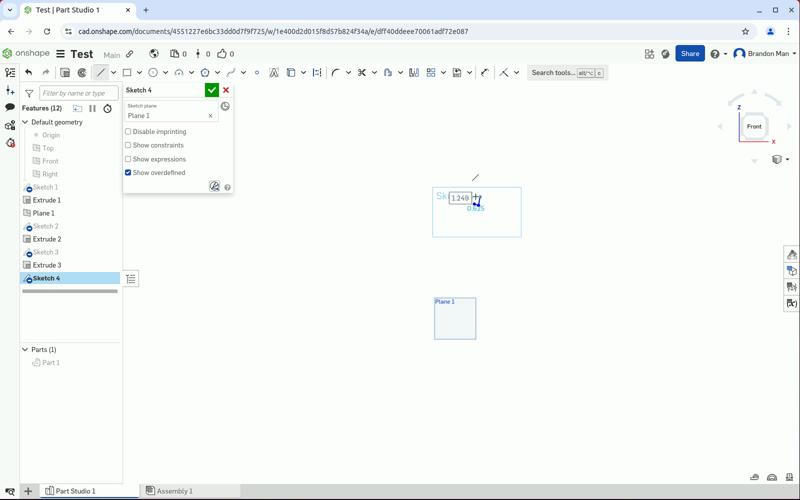
scroll(6)
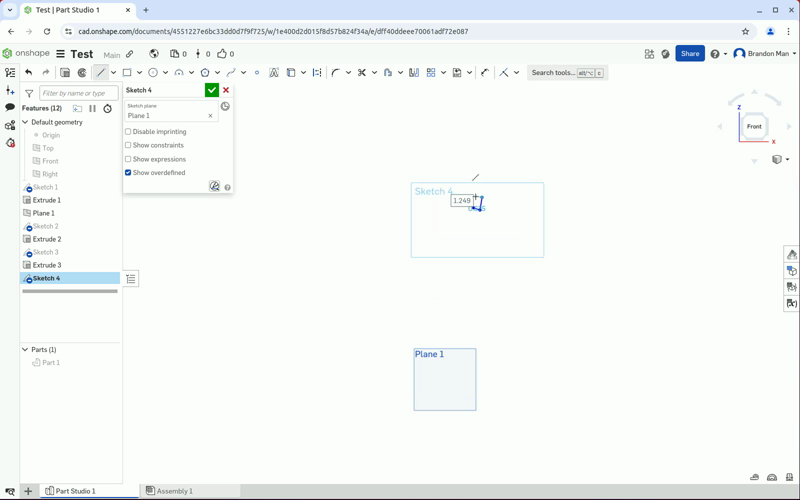
scroll(6)
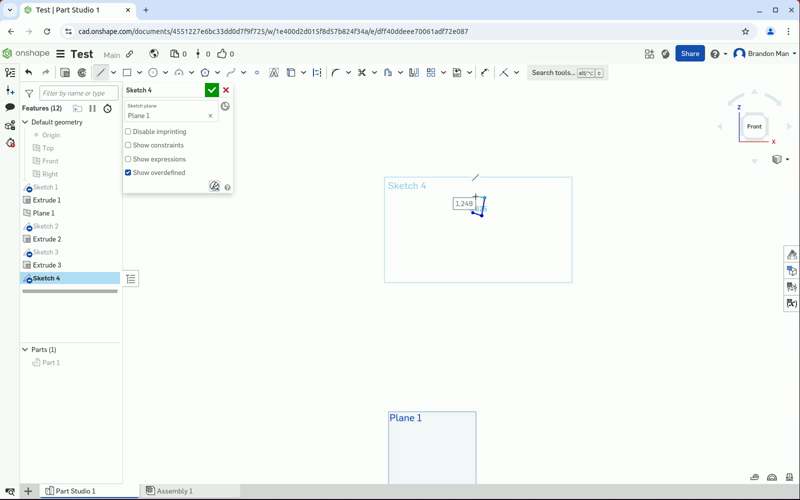
scroll(6)
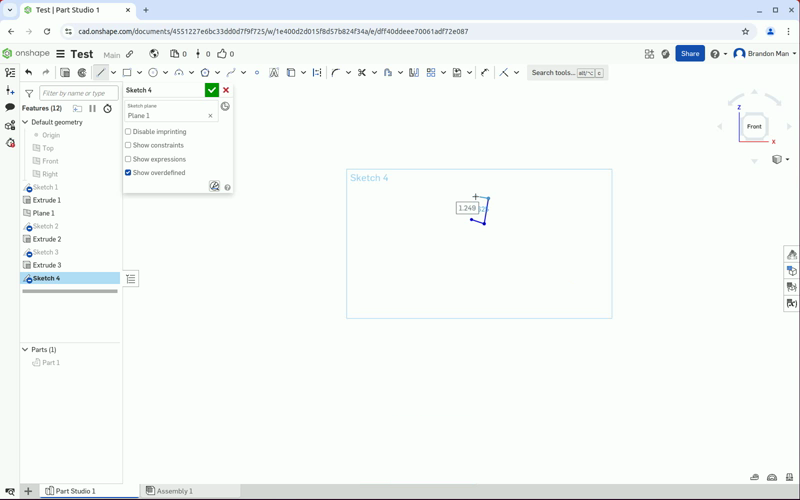
scroll(6)
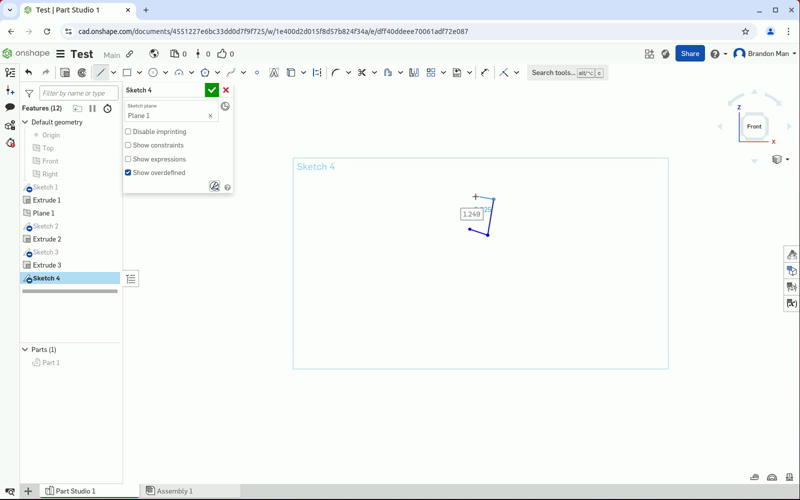
scroll(6)
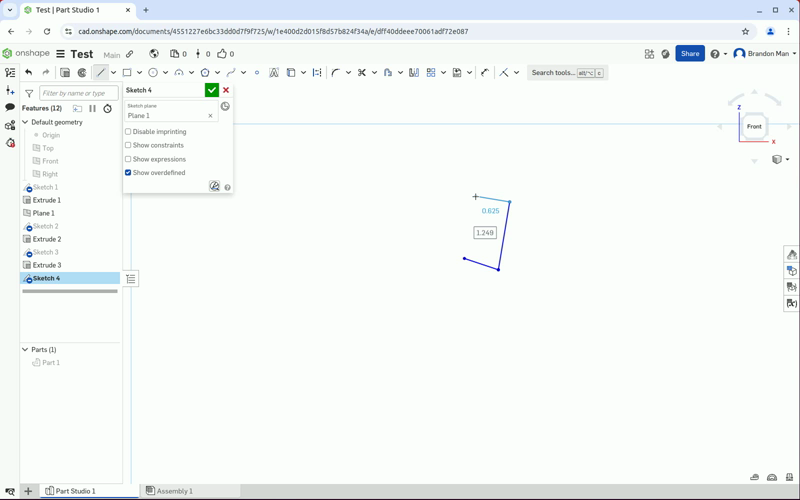
click(475, 196)
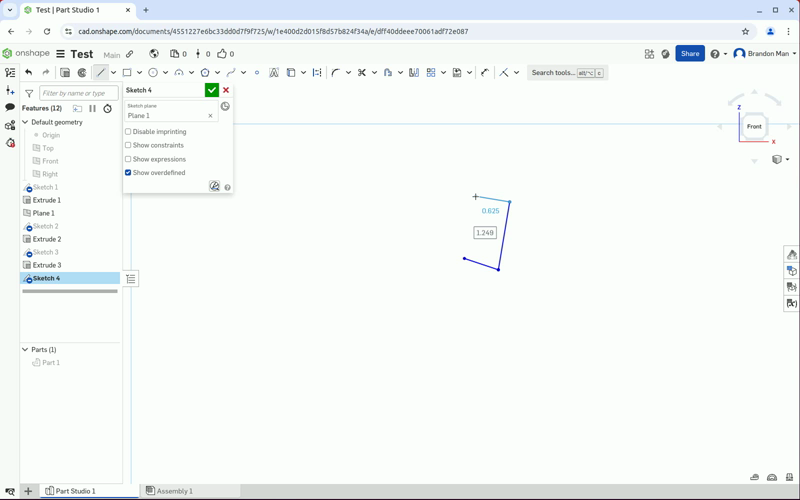
scroll(-6)
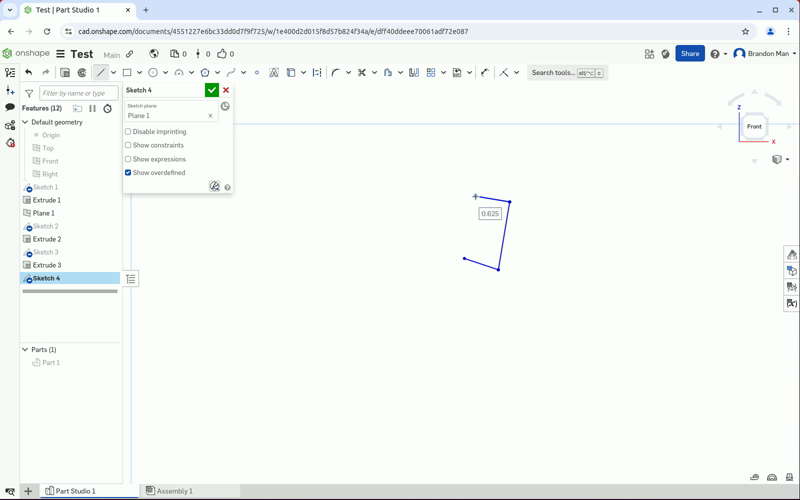
scroll(-6)
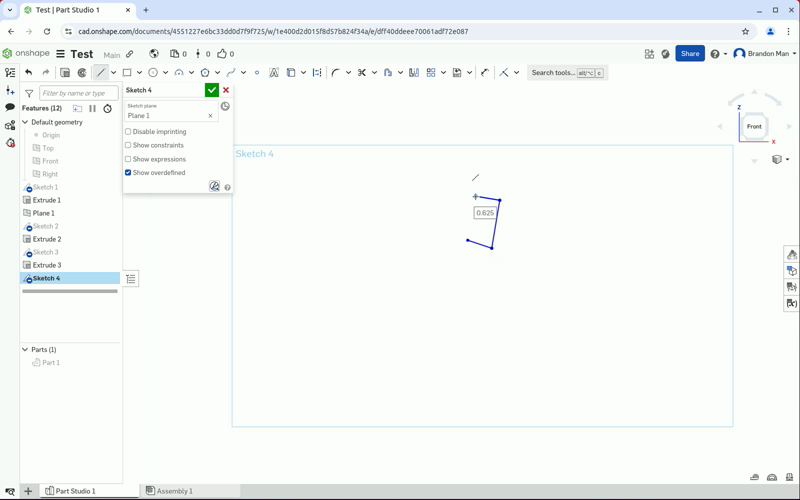
scroll(-6)
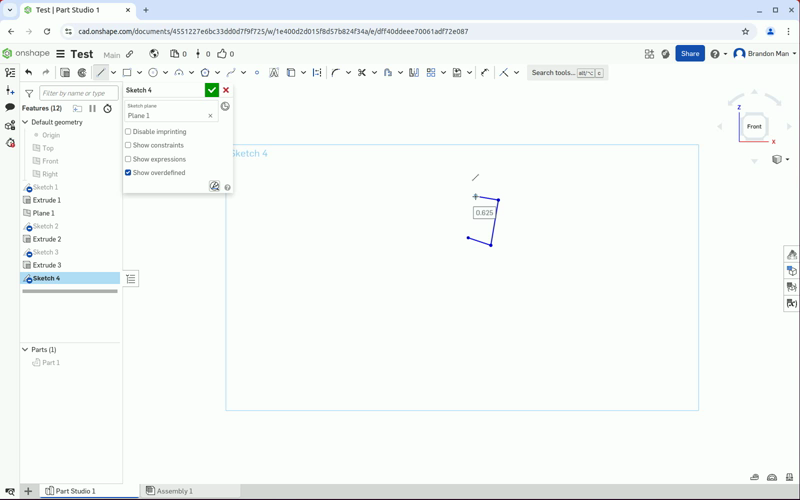
scroll(-6)
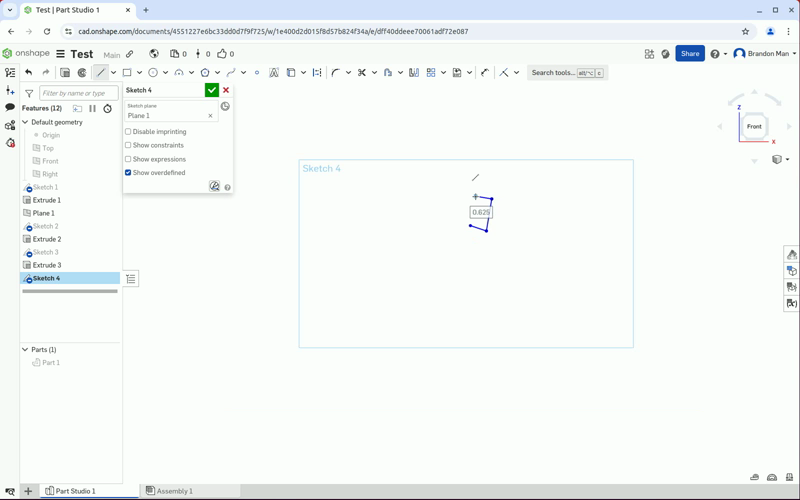
scroll(-6)
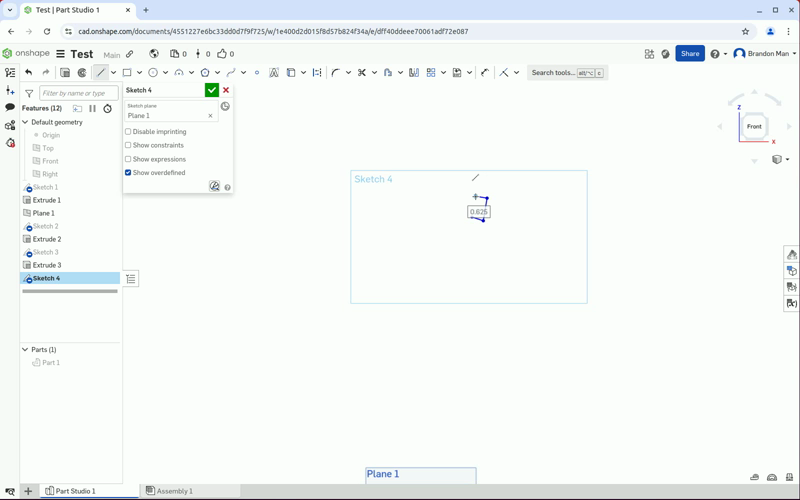
scroll(-6)
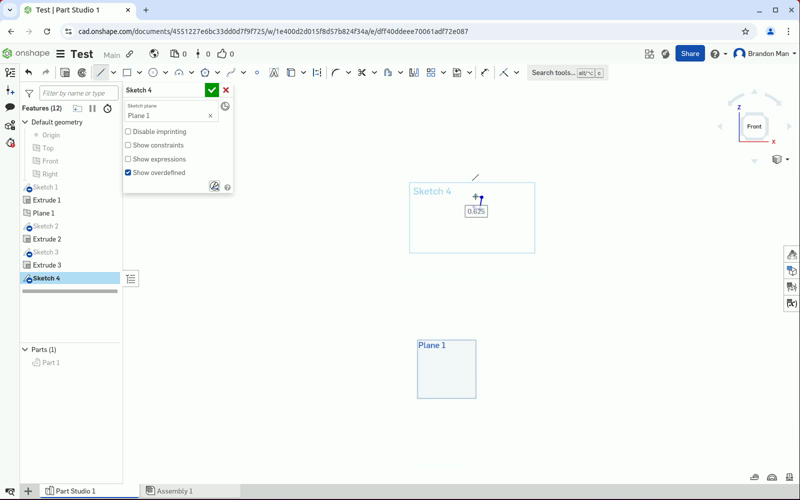
scroll(-6)
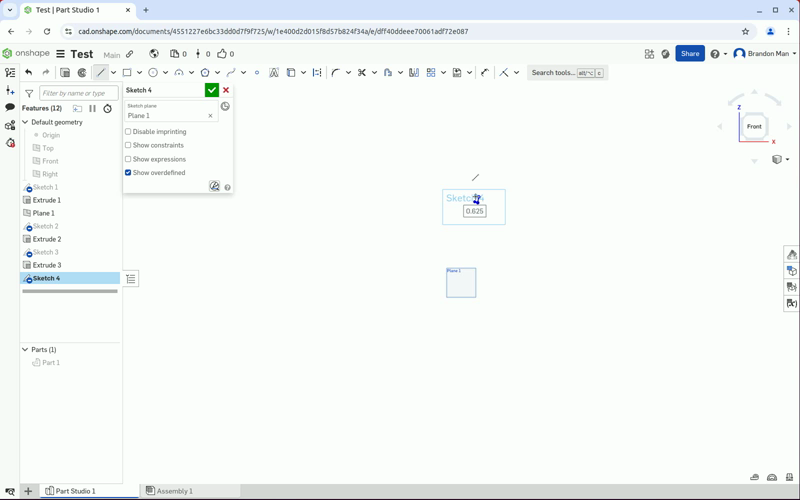
key_up(shift)
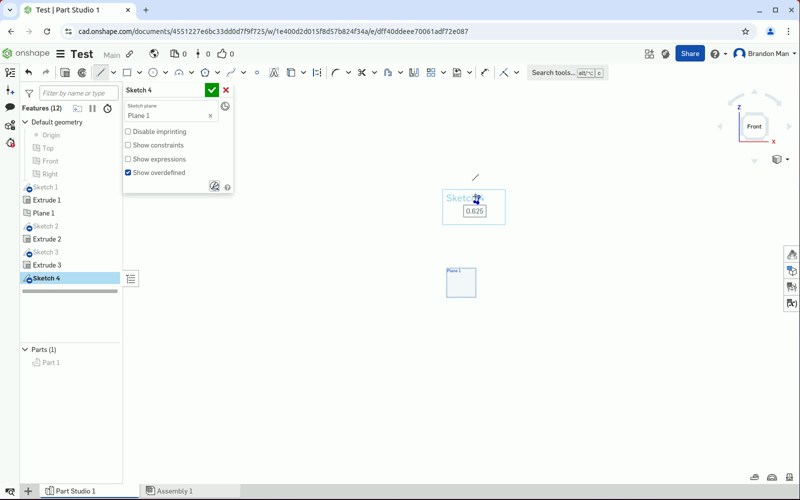
mouse_move(505, 196)
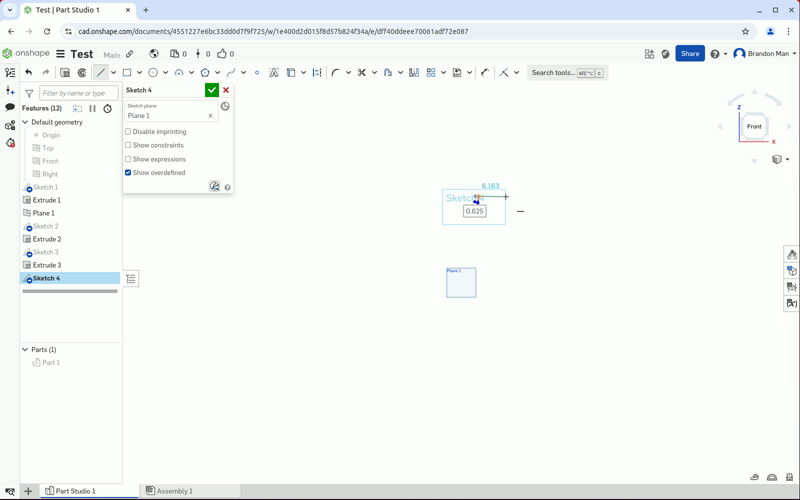
key_down(shift)
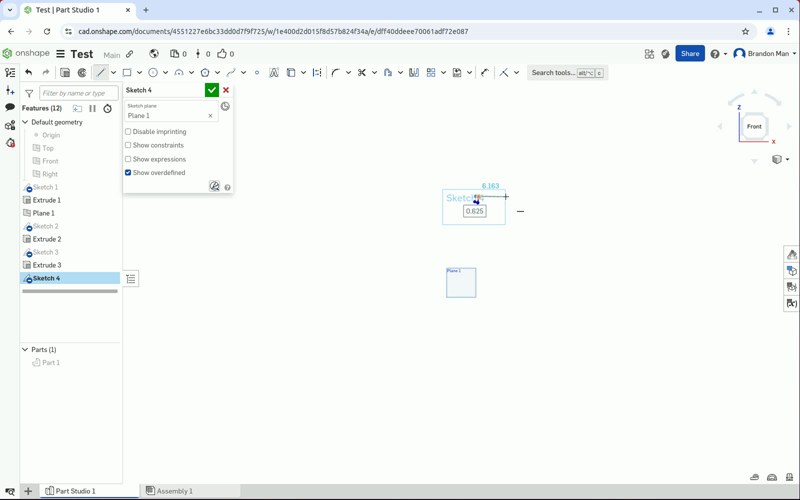
mouse_move(474, 201)
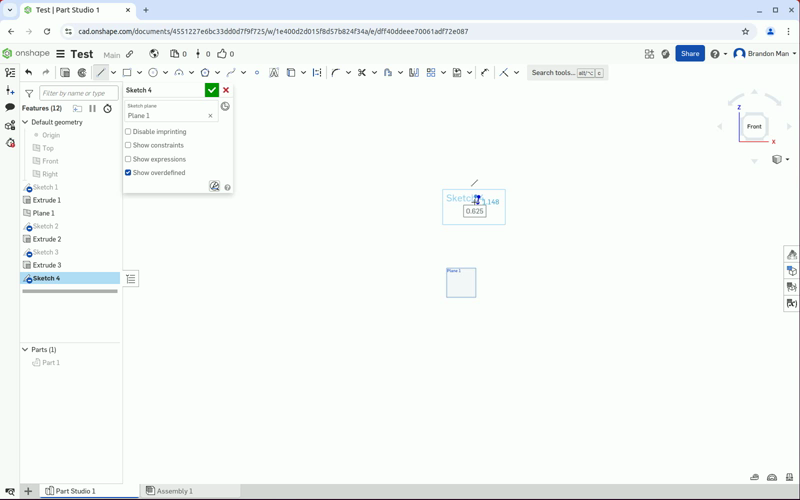
scroll(6)
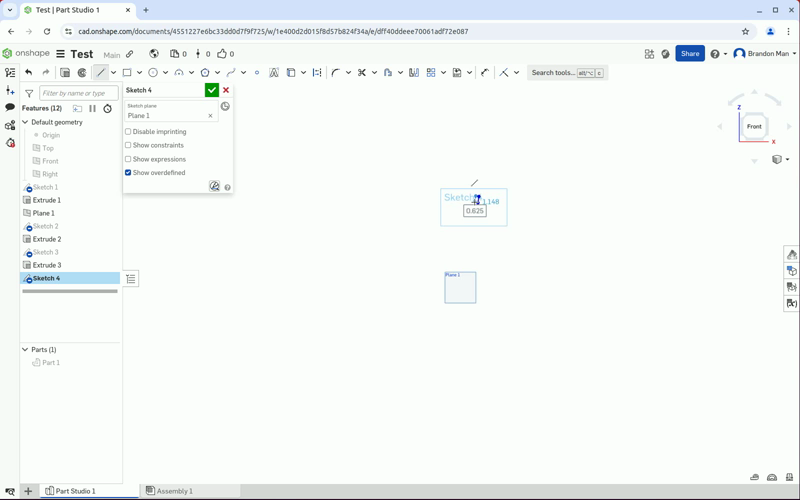
scroll(6)
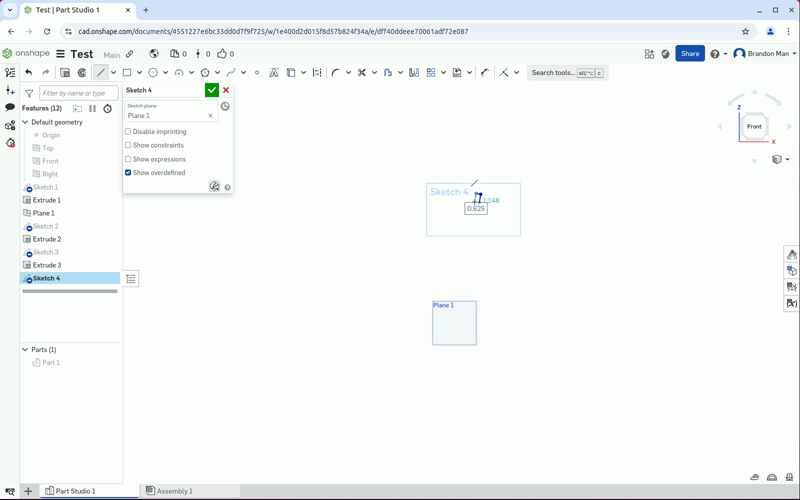
scroll(6)
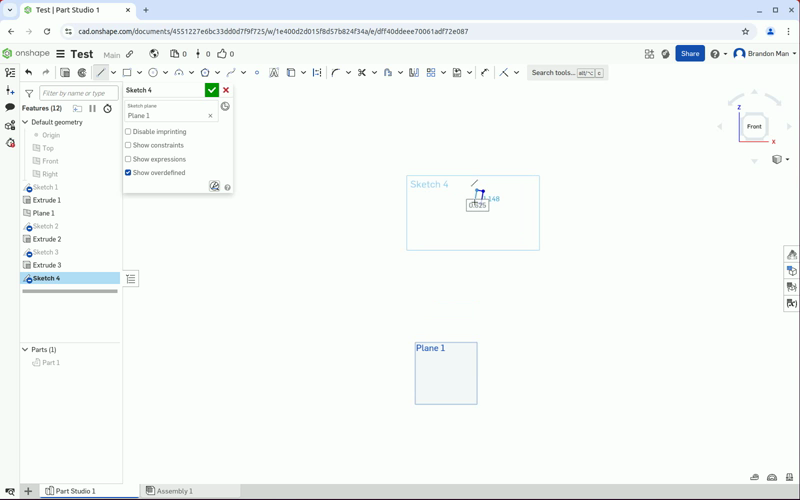
scroll(6)
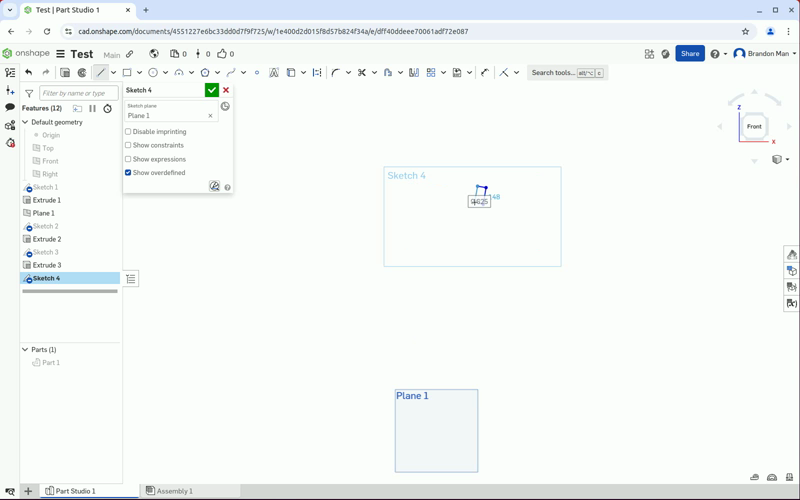
scroll(6)
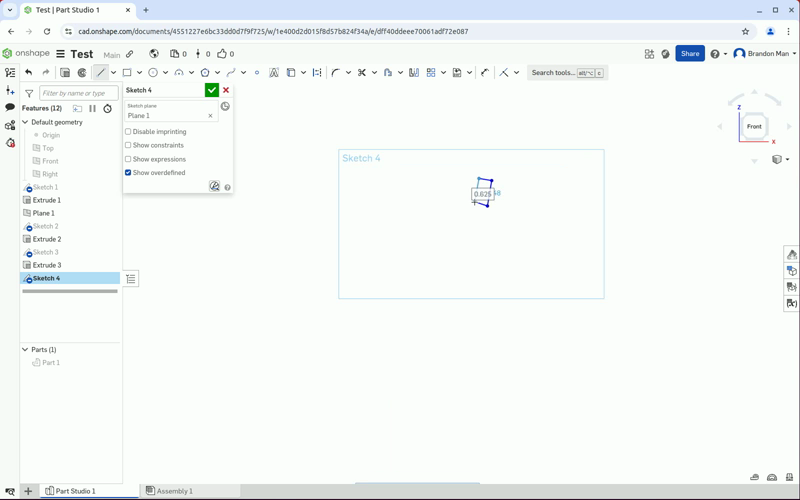
scroll(6)
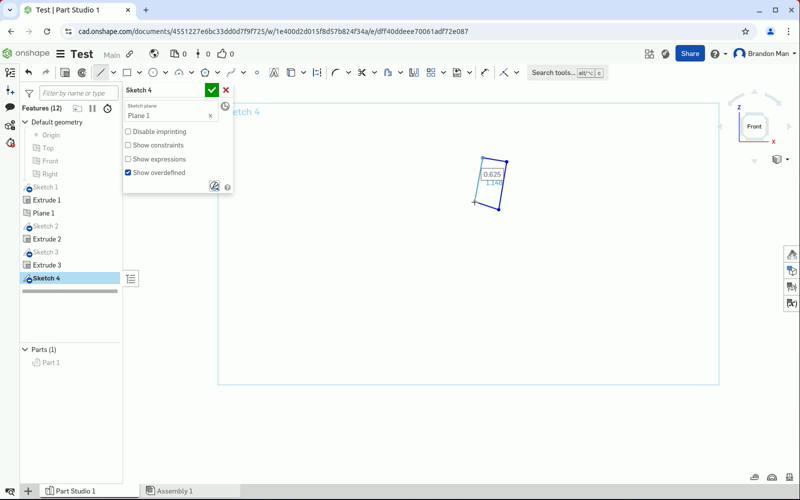
scroll(6)
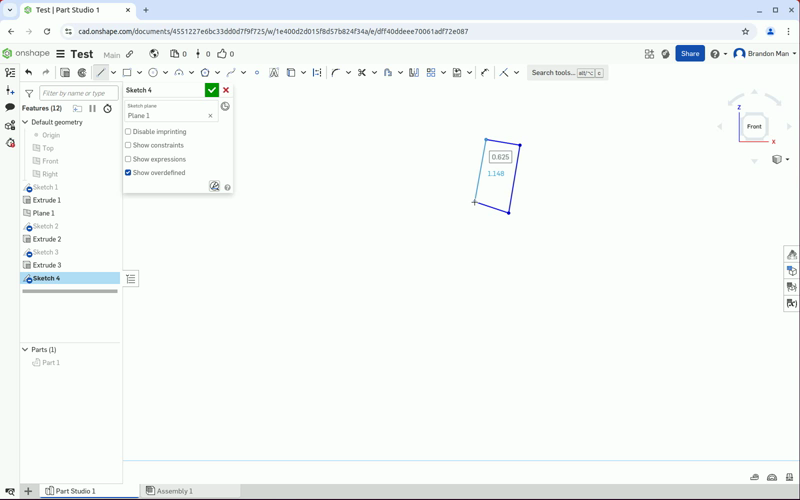
key_up(shift)
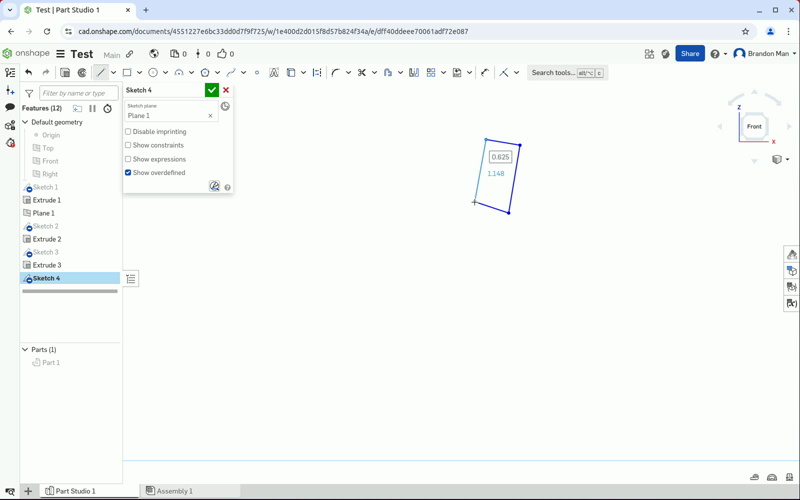
click(474, 201)
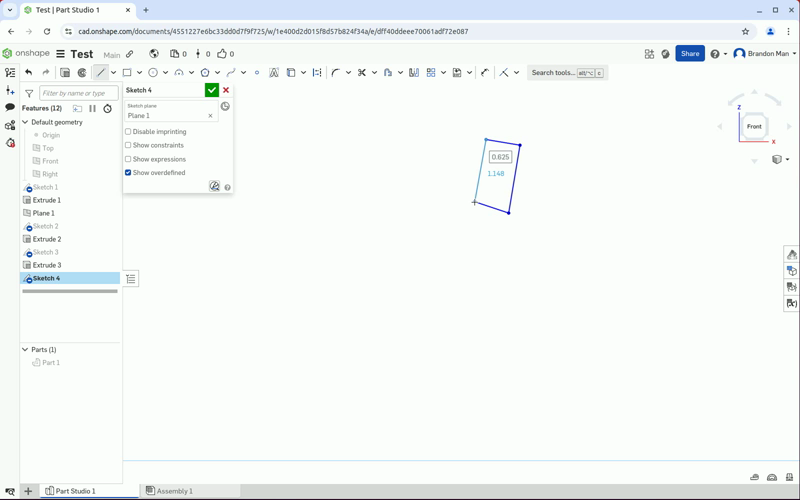
scroll(-6)
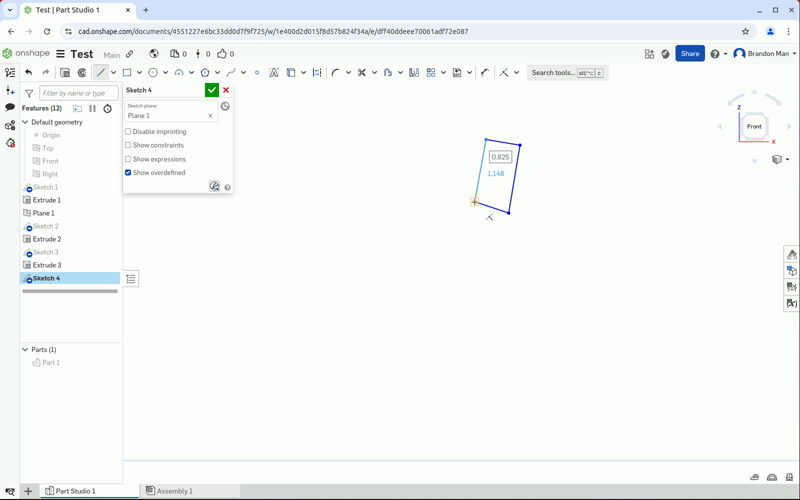
scroll(-6)
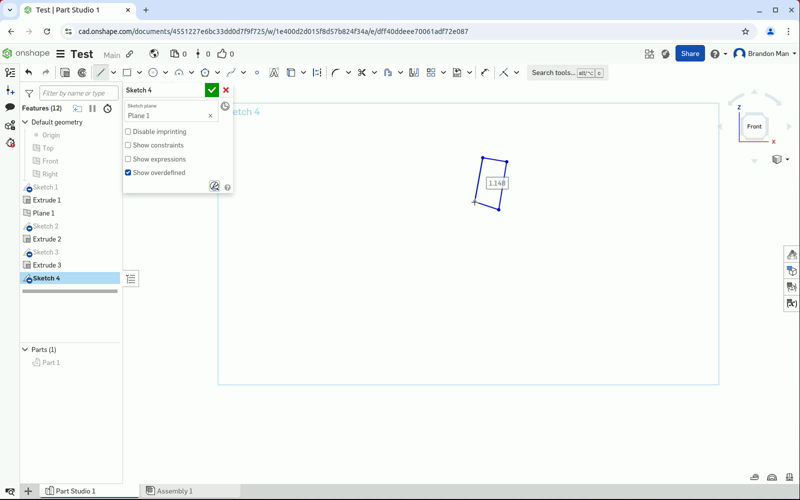
scroll(-6)
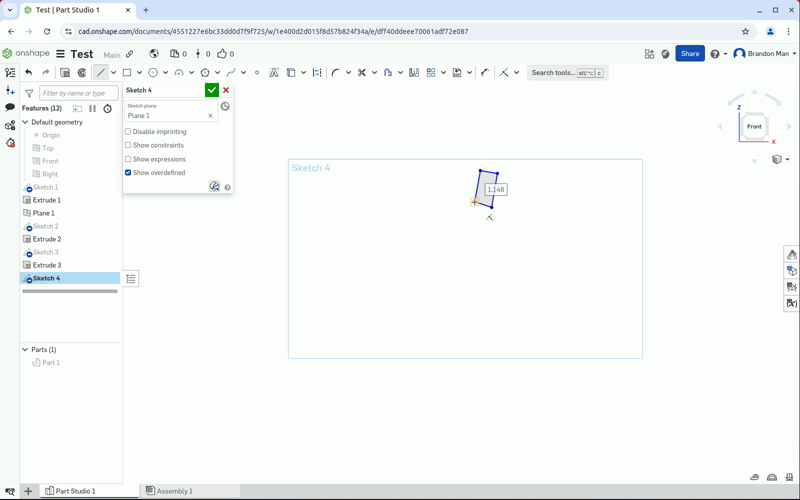
scroll(-6)
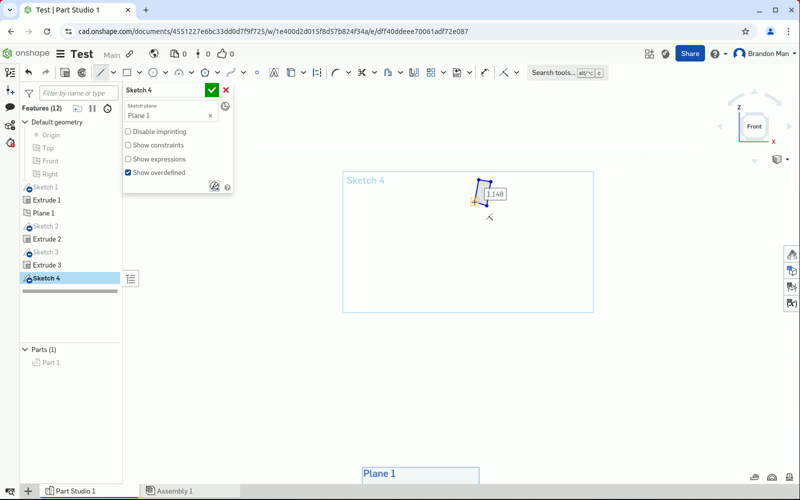
scroll(-6)
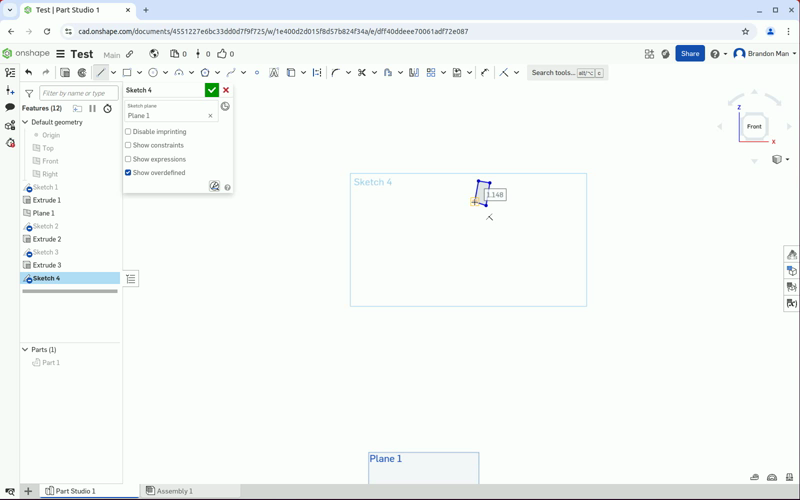
scroll(-6)
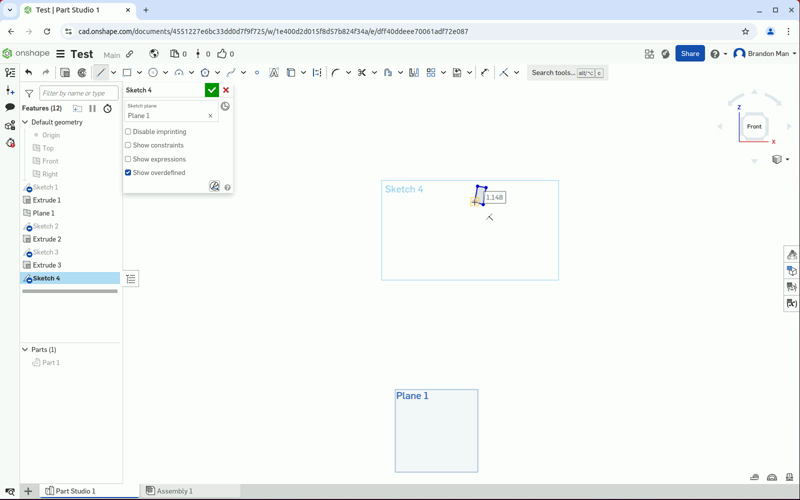
scroll(-6)
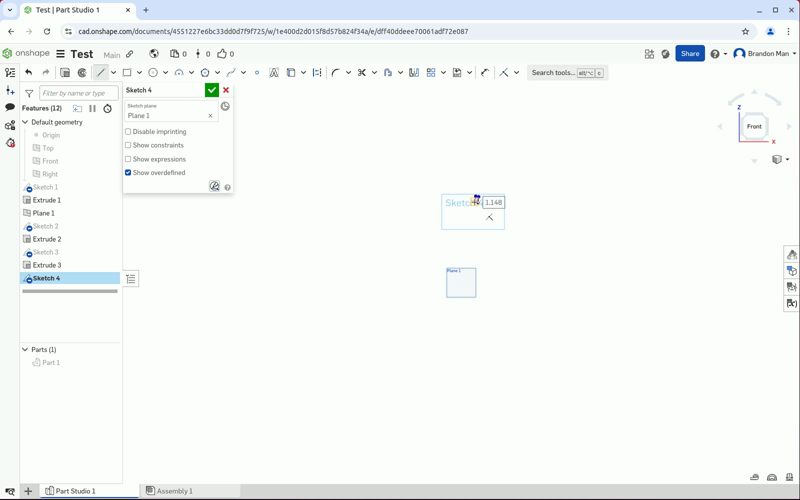
key(esc)
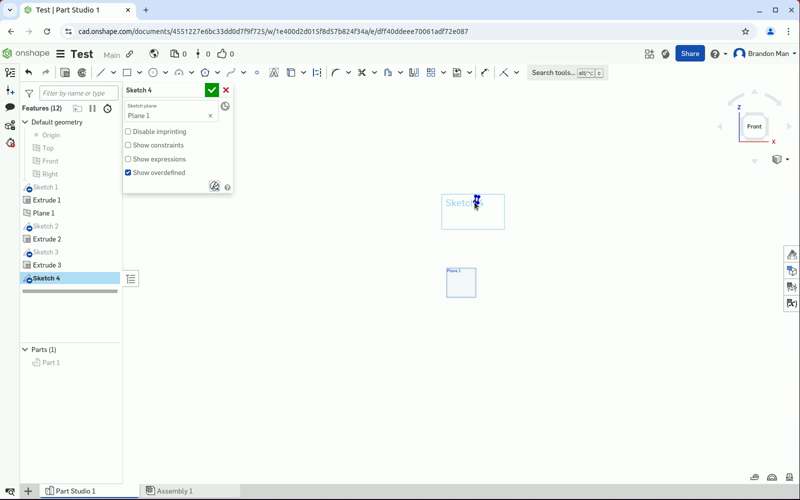
mouse_move(477, 199)
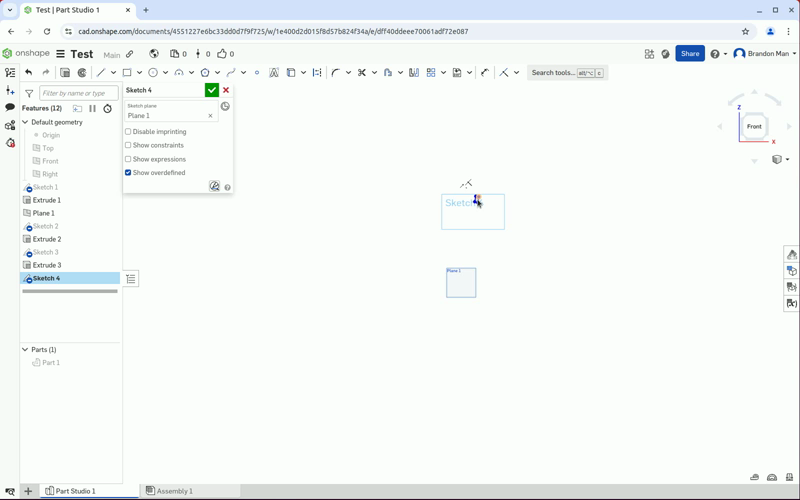
scroll(6)
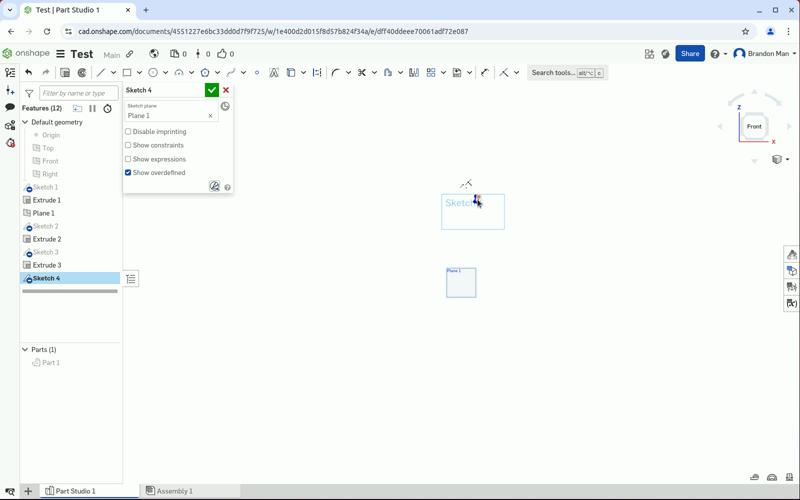
scroll(6)
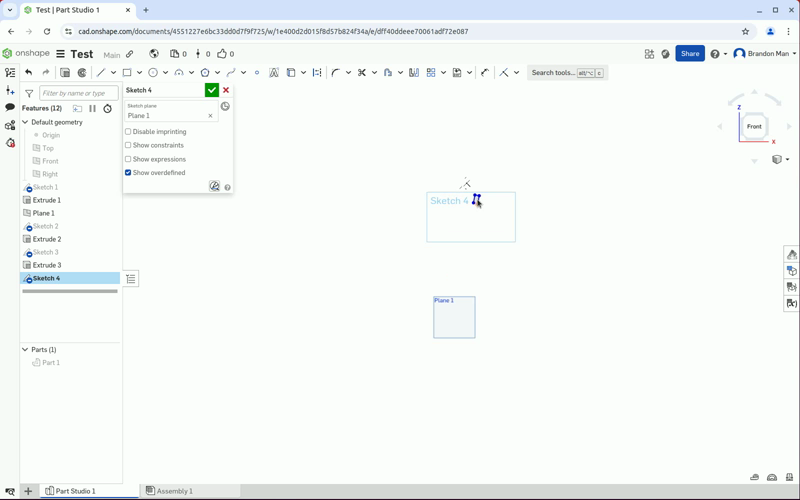
scroll(6)
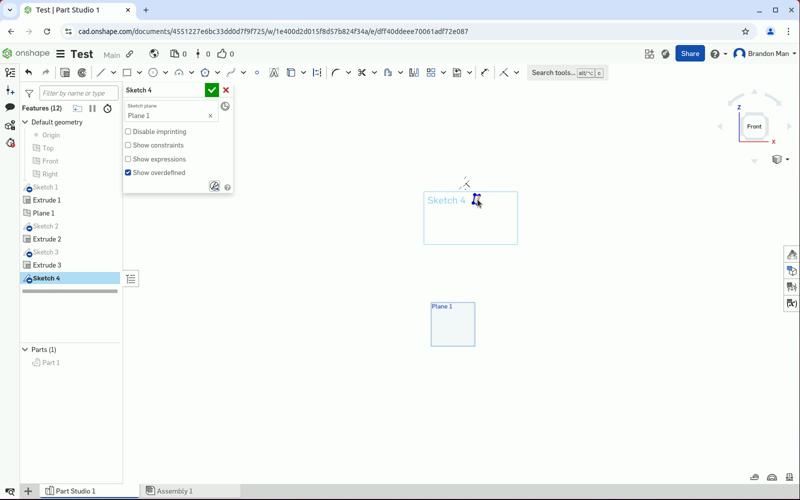
scroll(6)
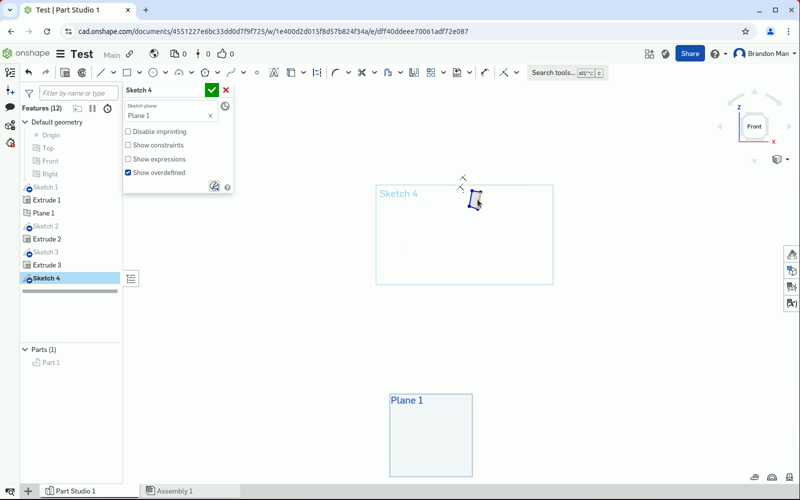
scroll(6)
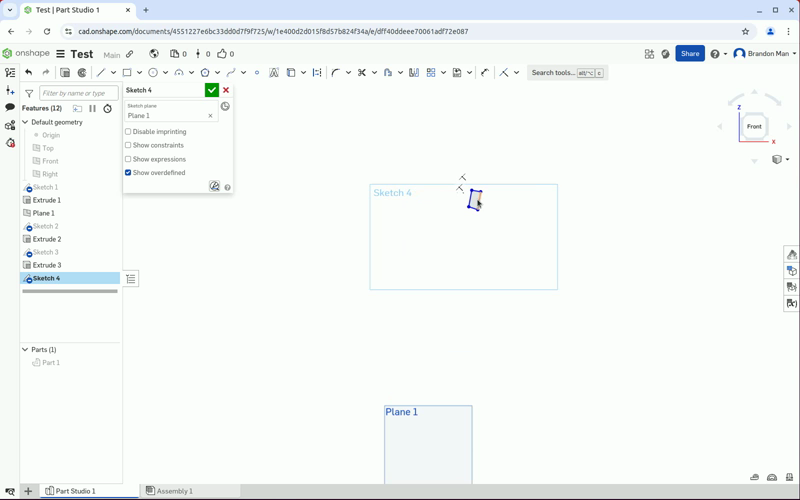
scroll(6)
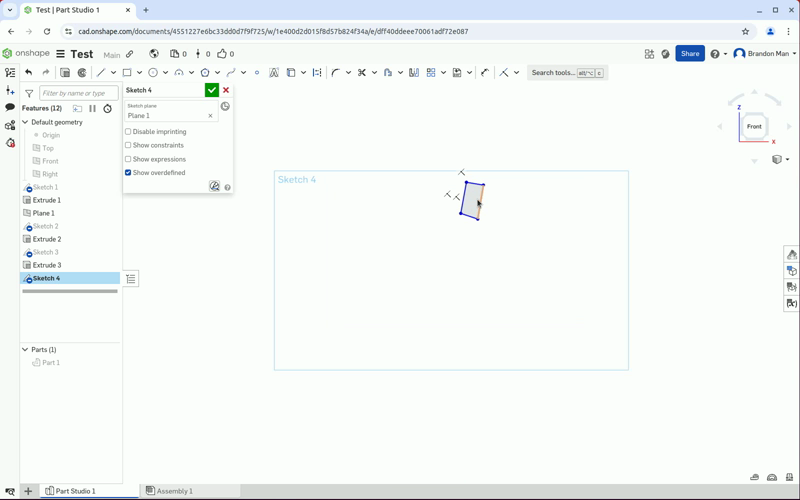
scroll(6)
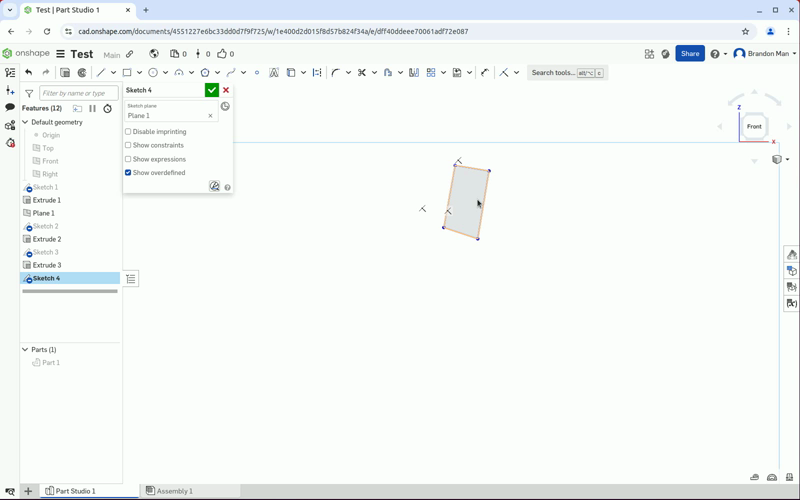
click(477, 199)
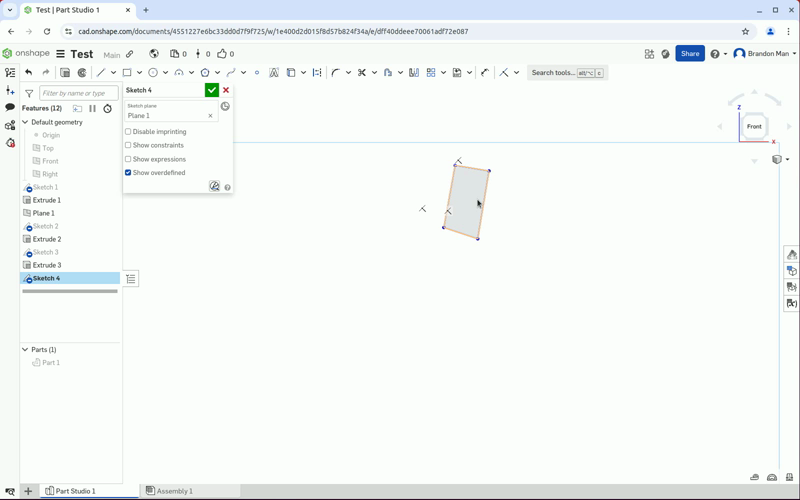
scroll(-6)
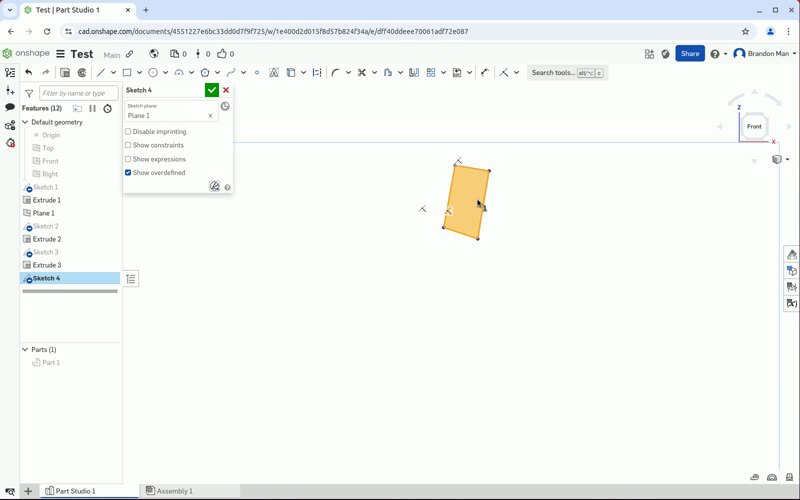
scroll(-6)
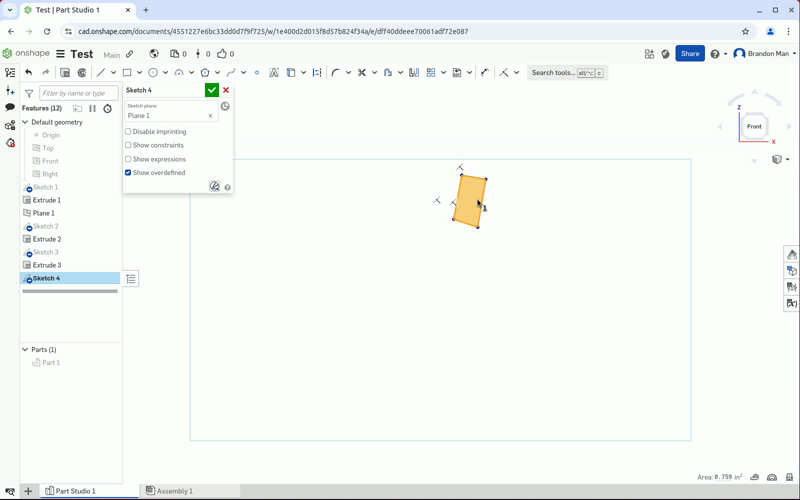
scroll(-6)
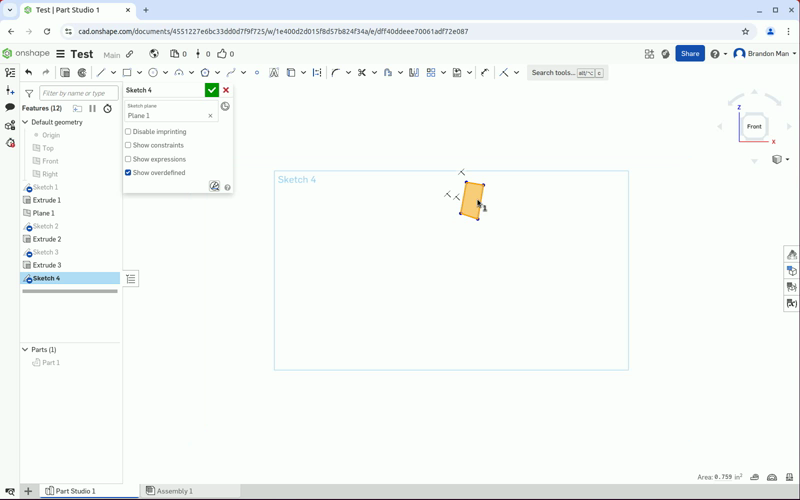
scroll(-6)
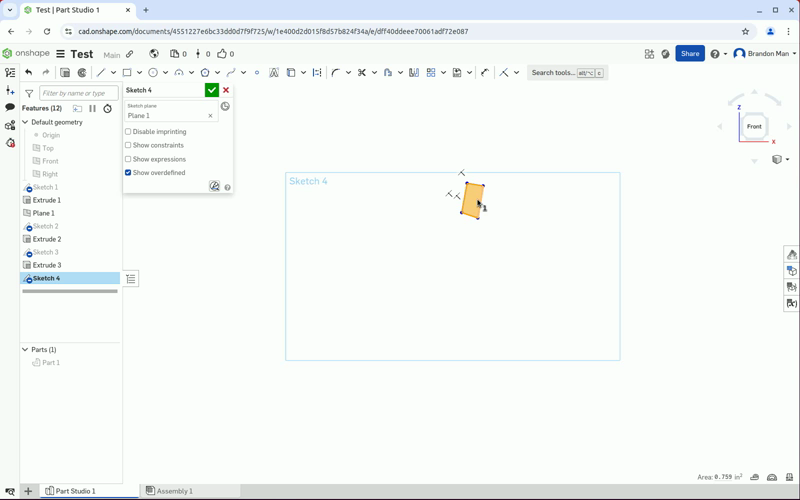
scroll(-6)
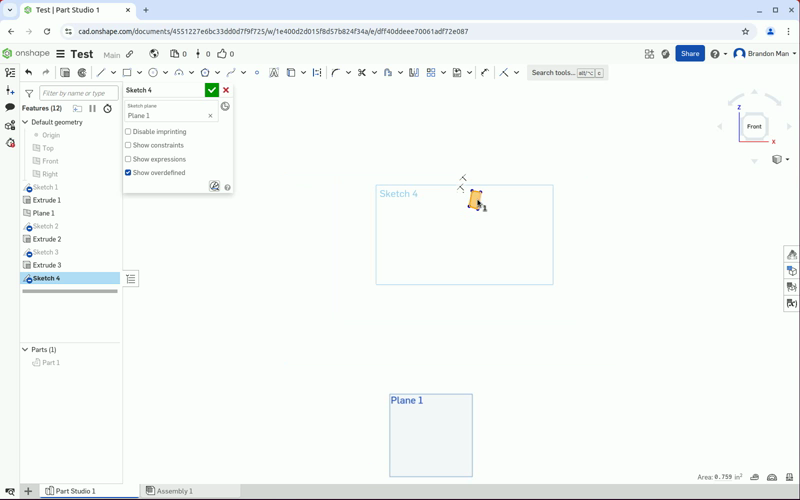
scroll(-6)
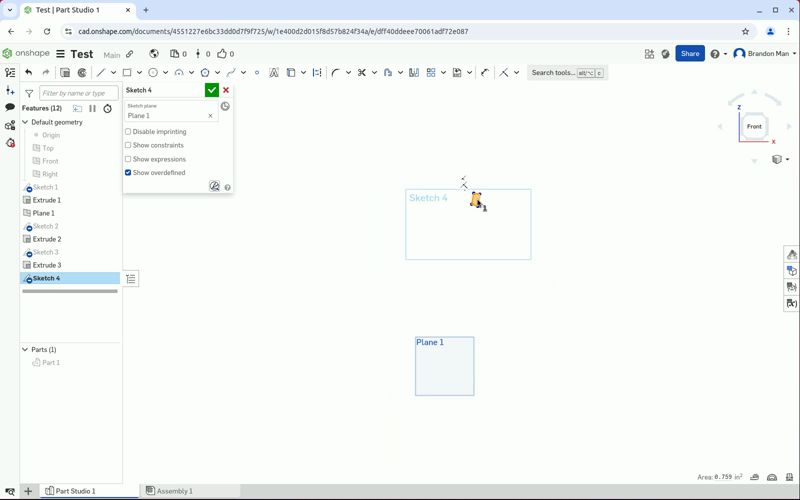
scroll(-6)
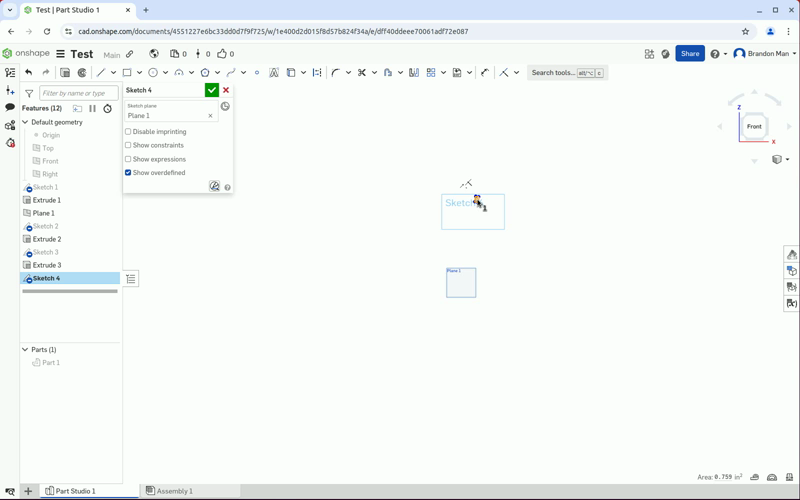
mouse_move(73, 352)
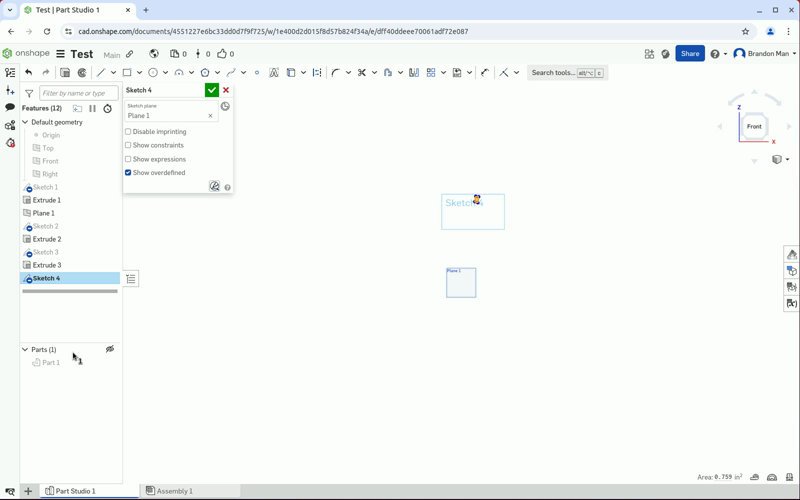
key(shift+y)
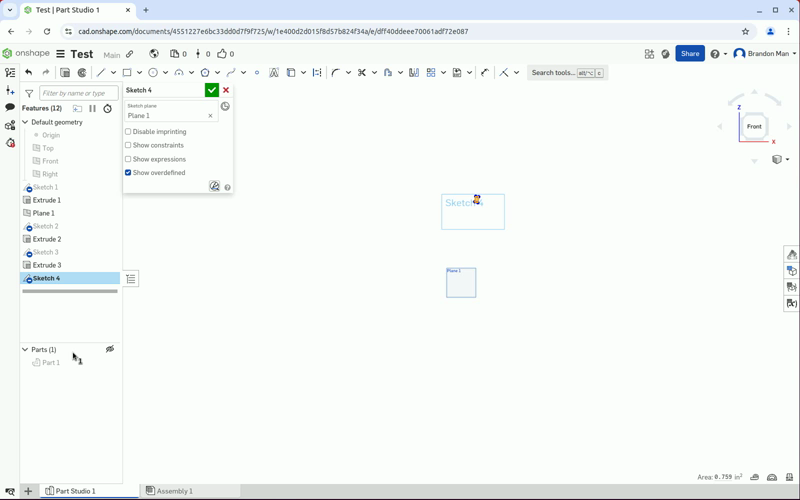
key(shift+e)
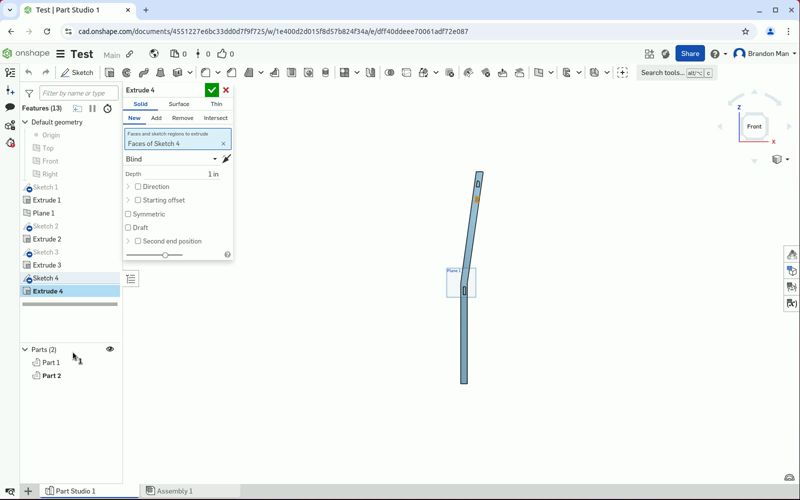
mouse_move(143, 106)
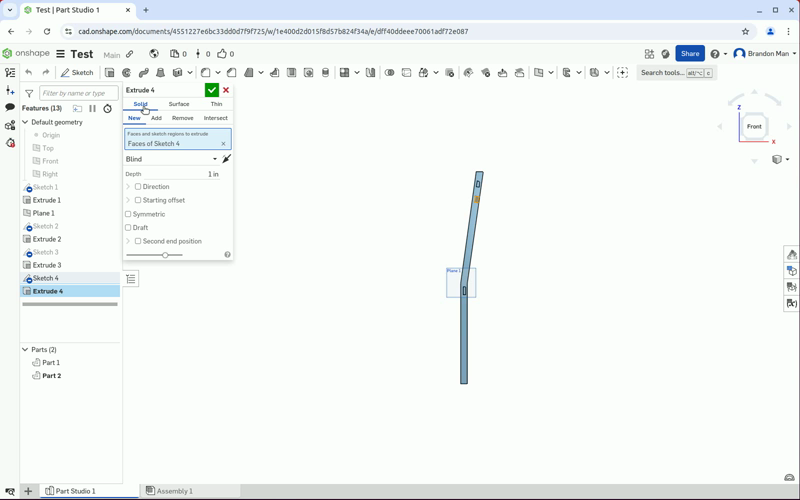
click(143, 106)
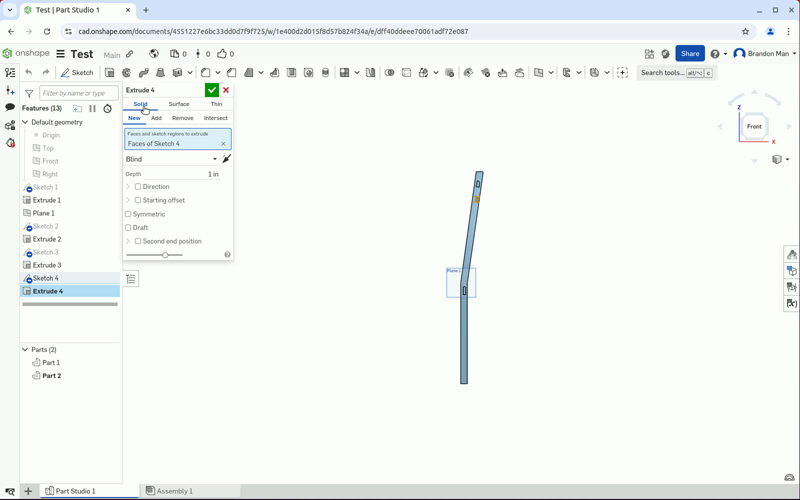
mouse_move(186, 120)
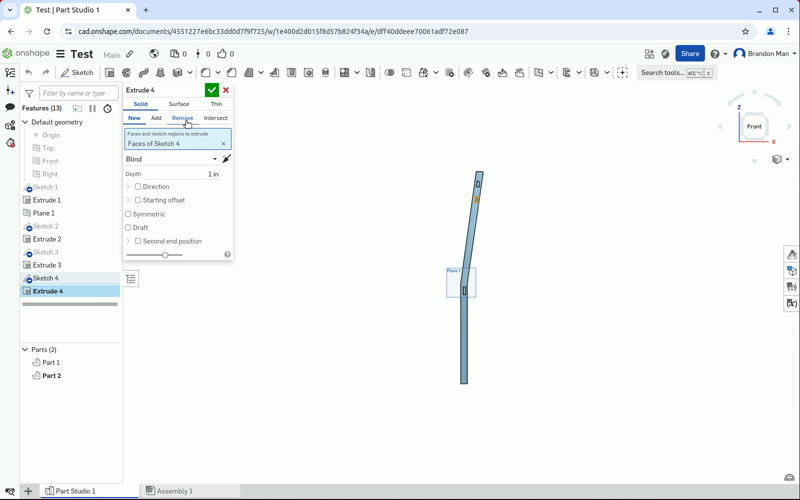
click(186, 120)
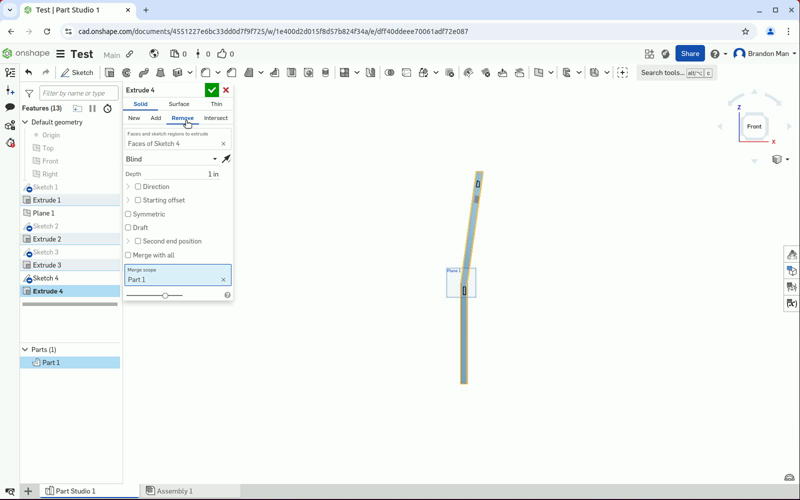
key(tab, 4)
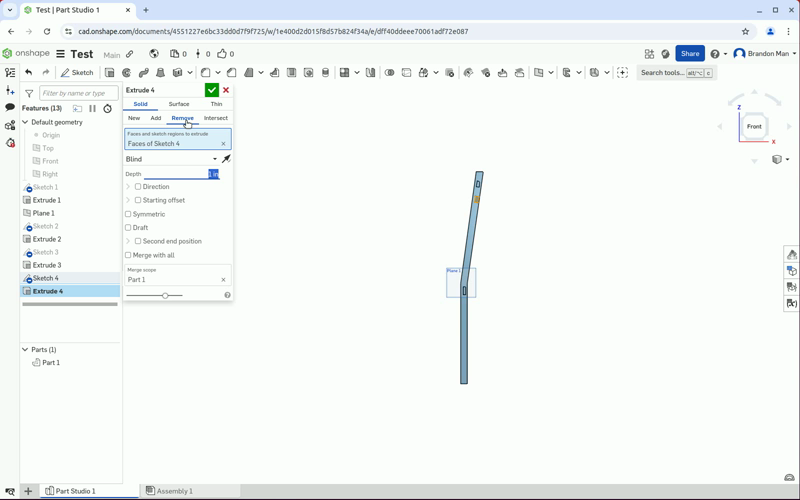
text(0.481)
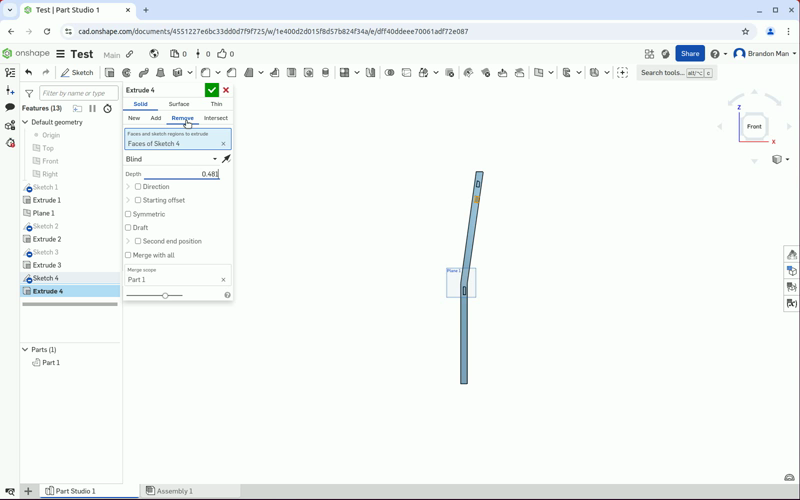
key(tab, 6)
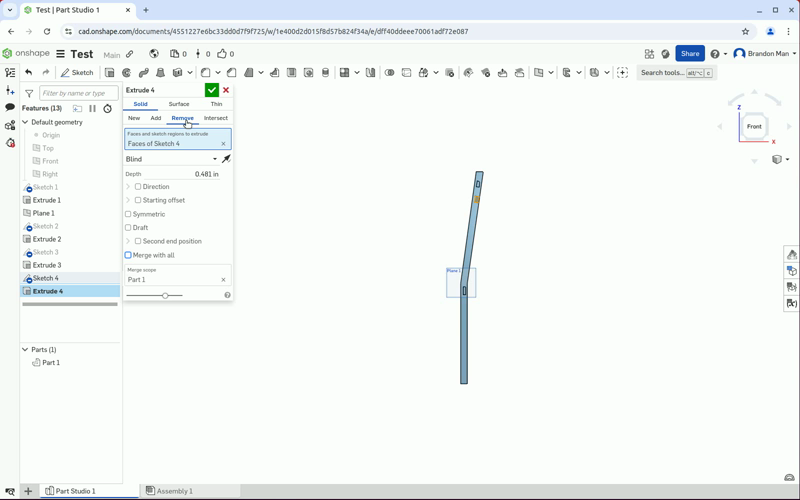
key(space)
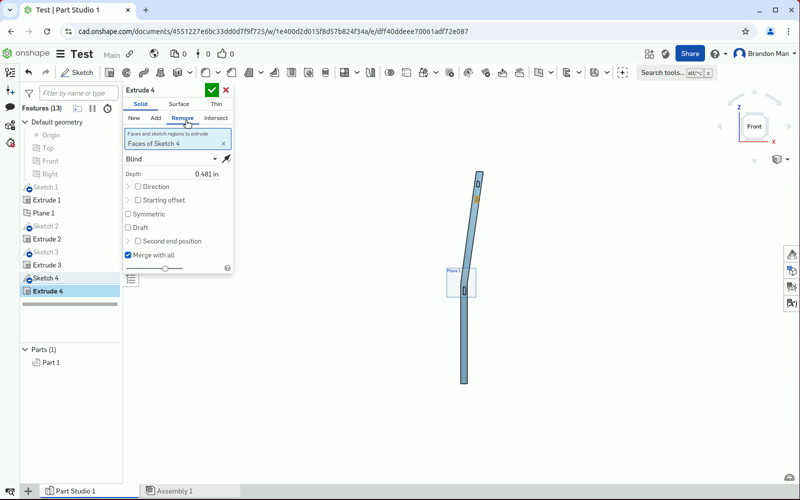
key(enter)
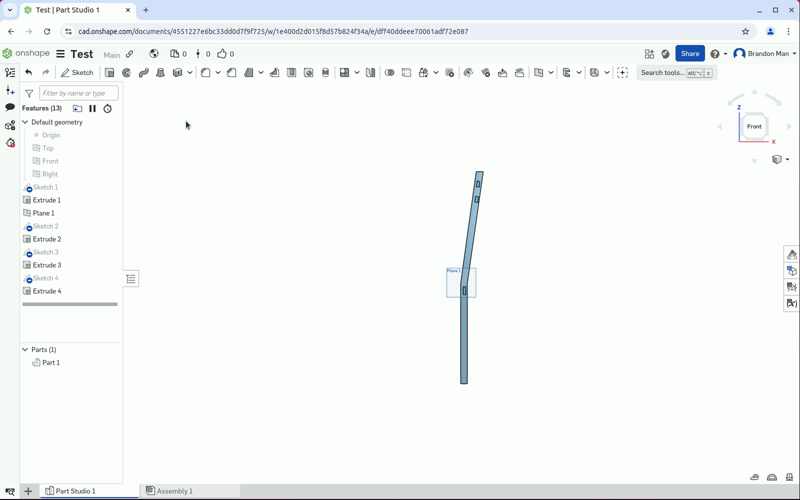
key(shift+h)
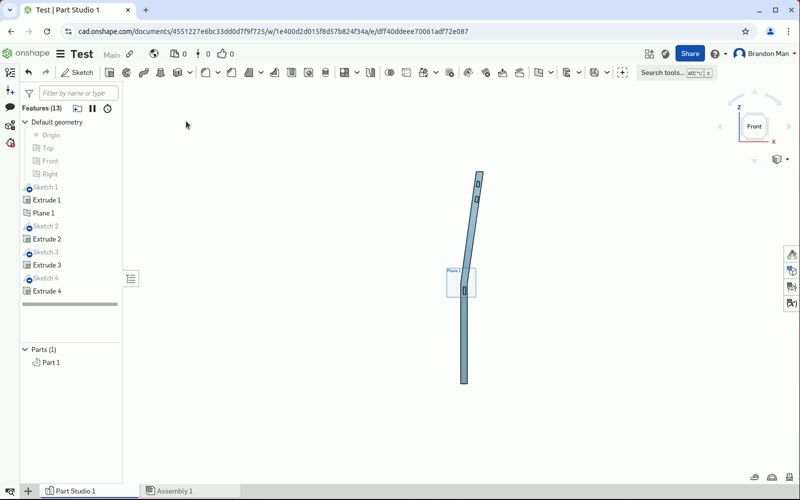
key(shift+h)
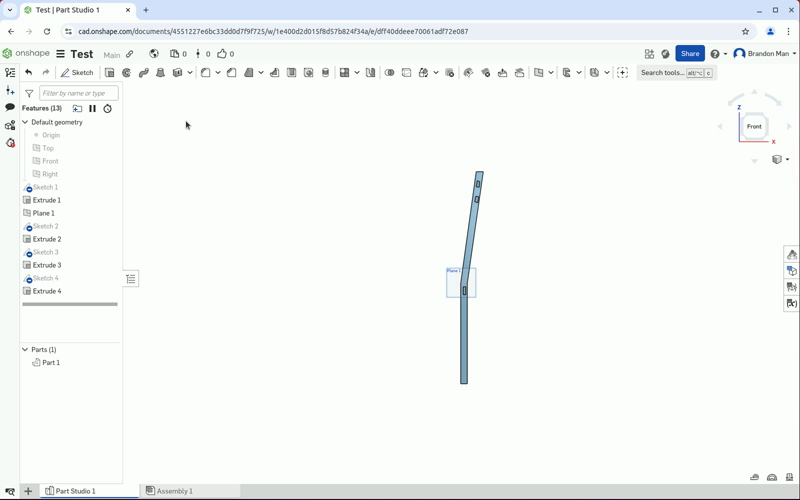
mouse_move(73, 189)
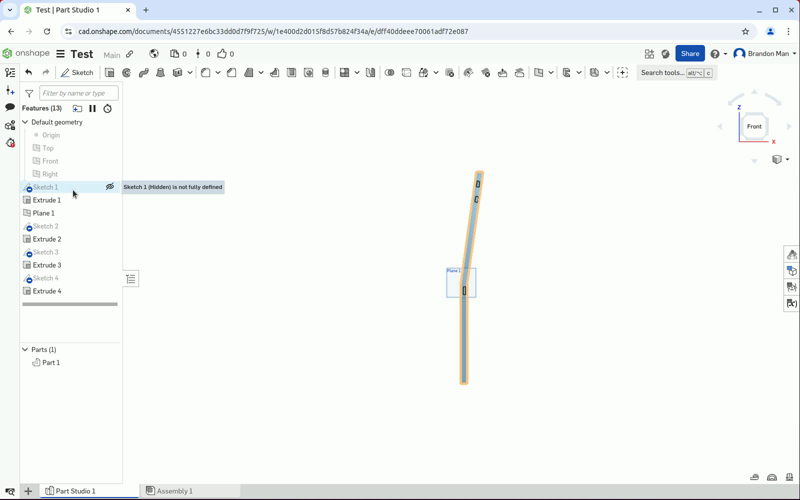
click(73, 189)
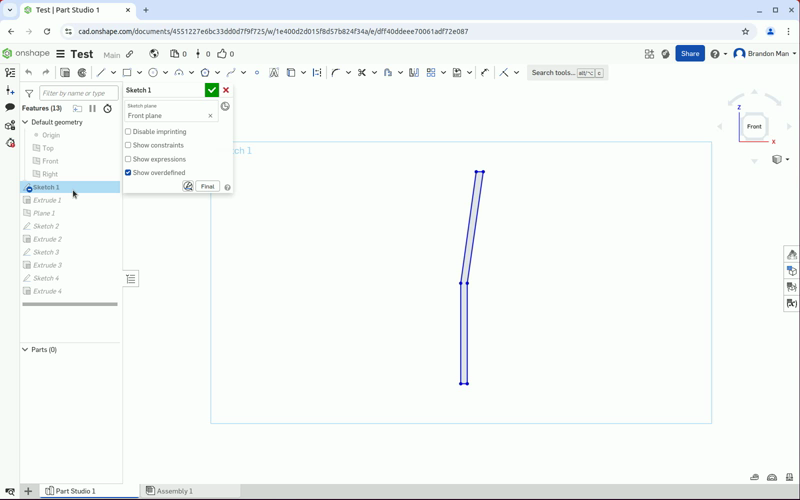
mouse_move(229, 92)
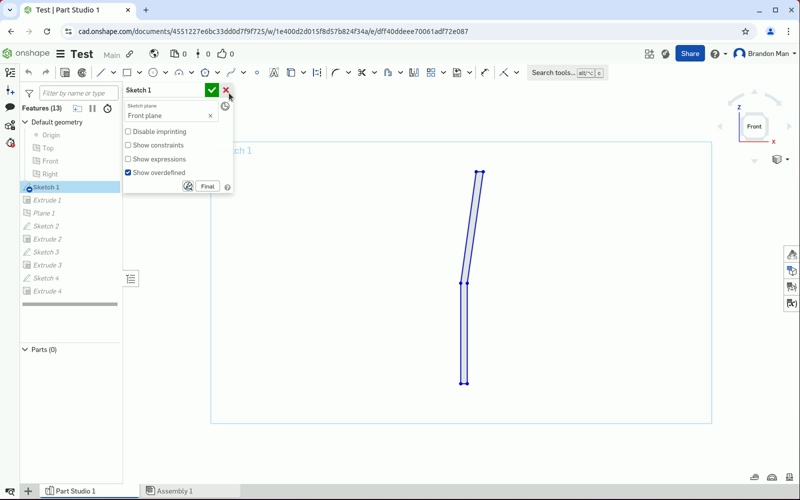
click(229, 92)
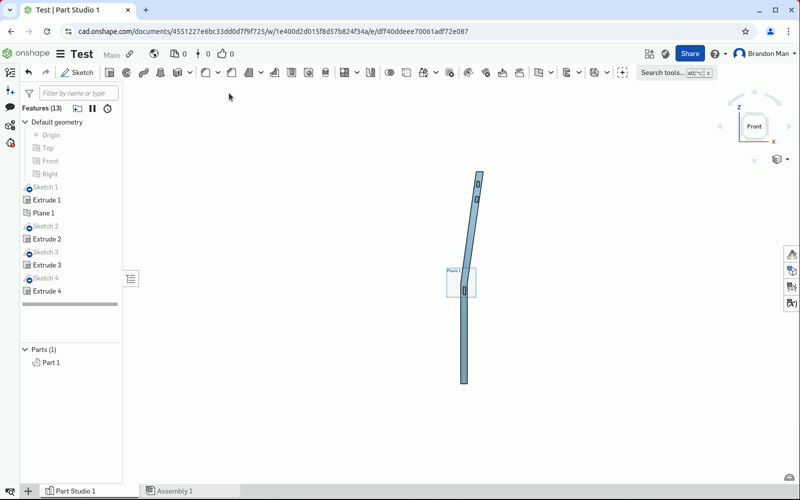
mouse_move(73, 352)
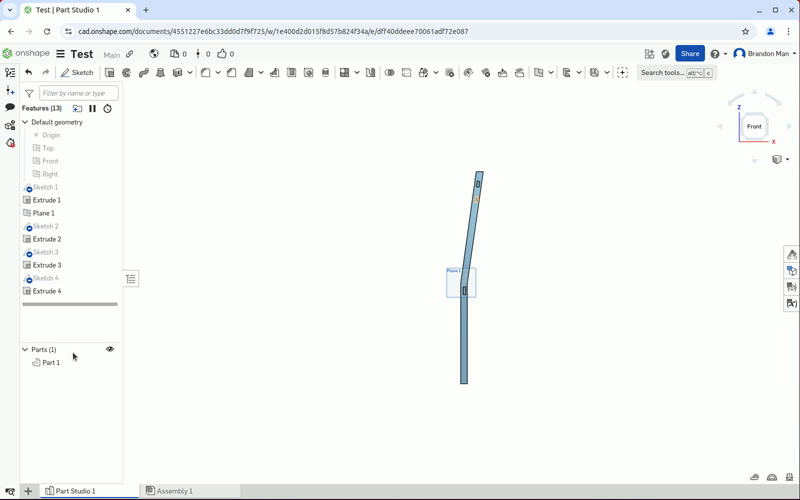
key(y)
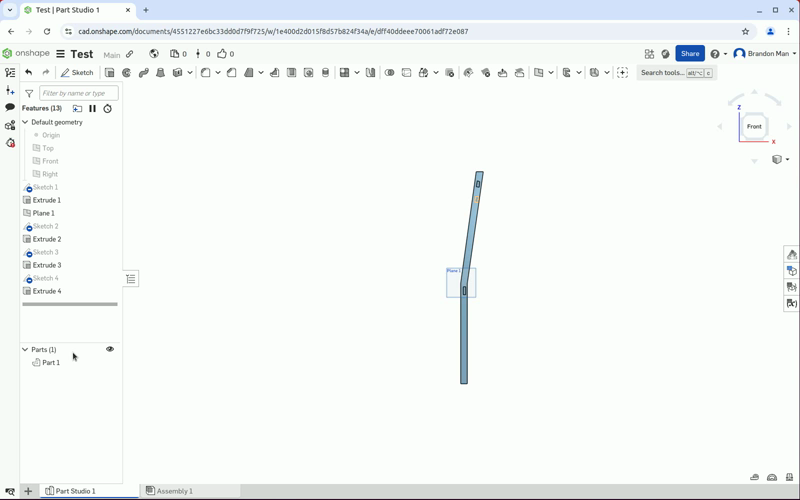
key(shift+p)
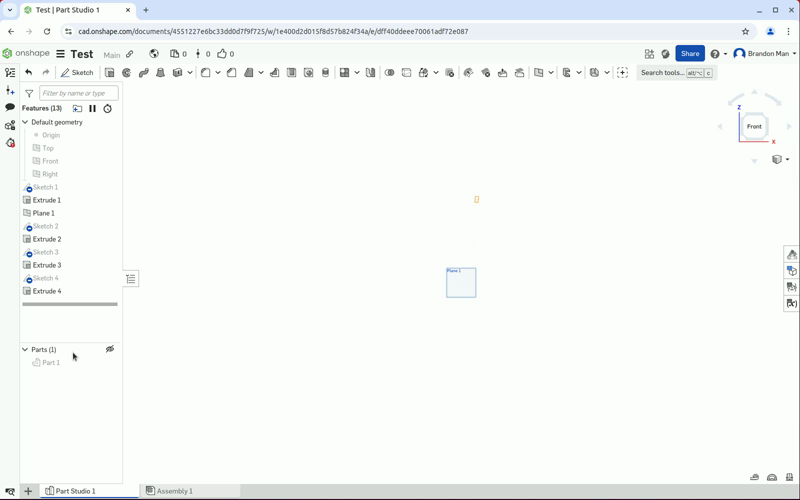
key(space)
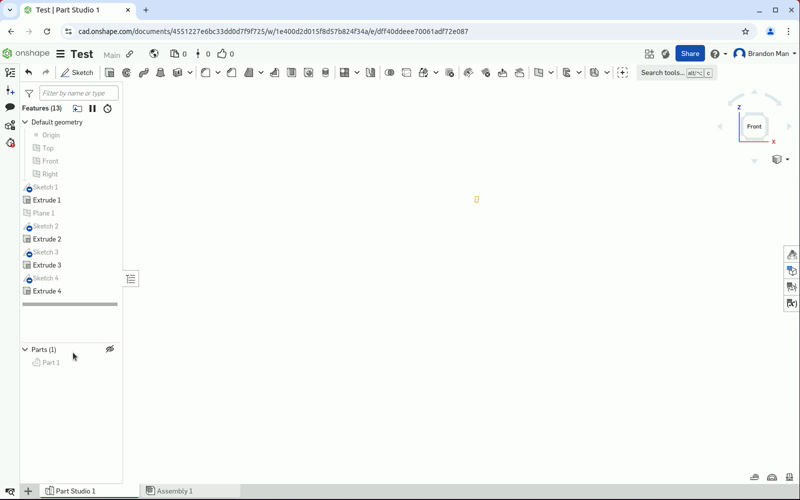
key_down(shift)
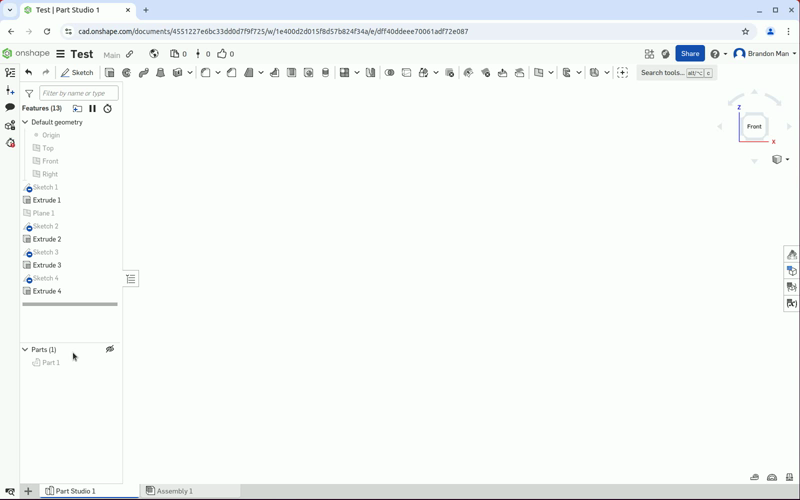
key(left)
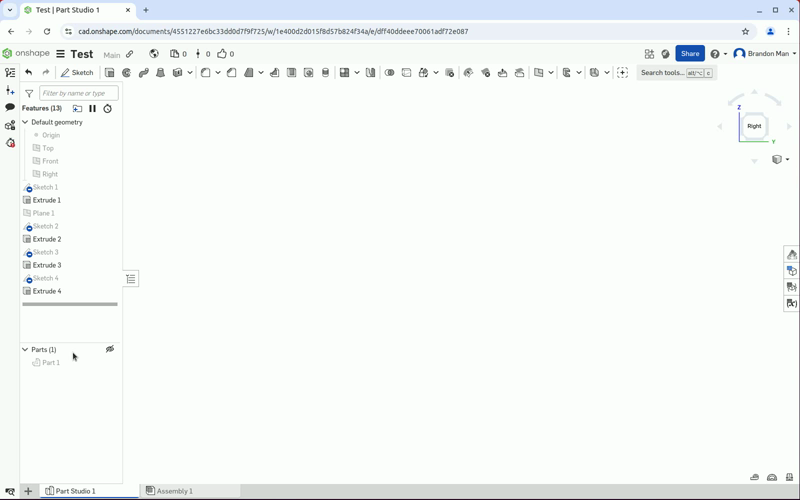
key_up(shift)
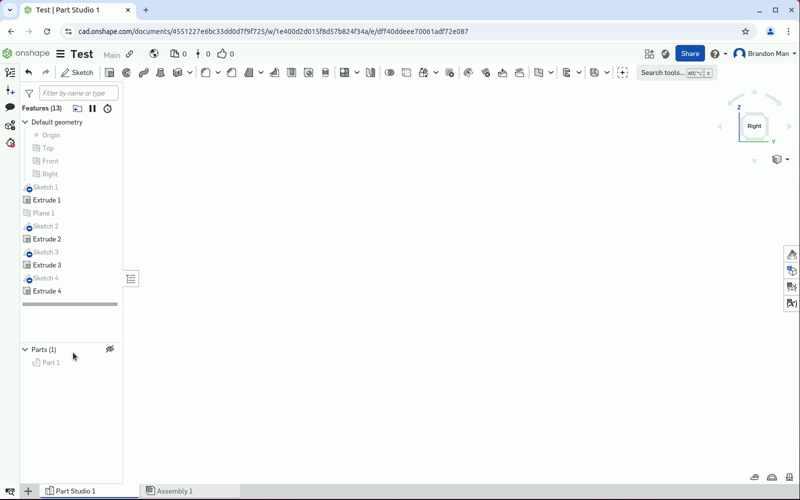
mouse_move(73, 352)
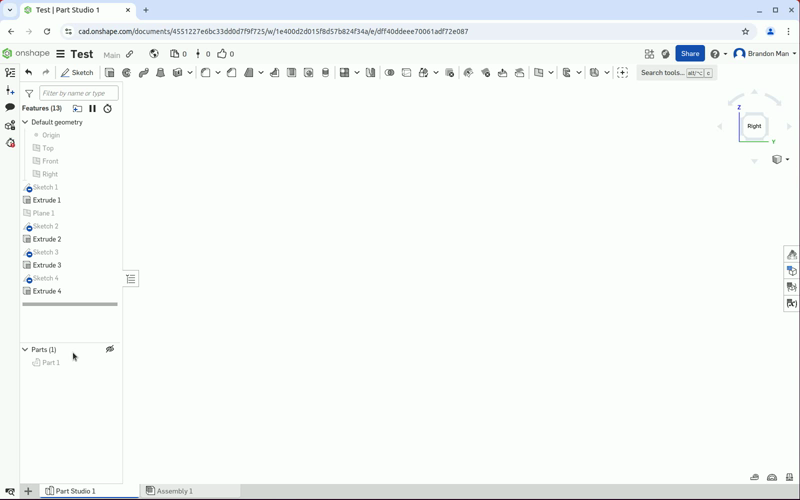
key(shift+y)
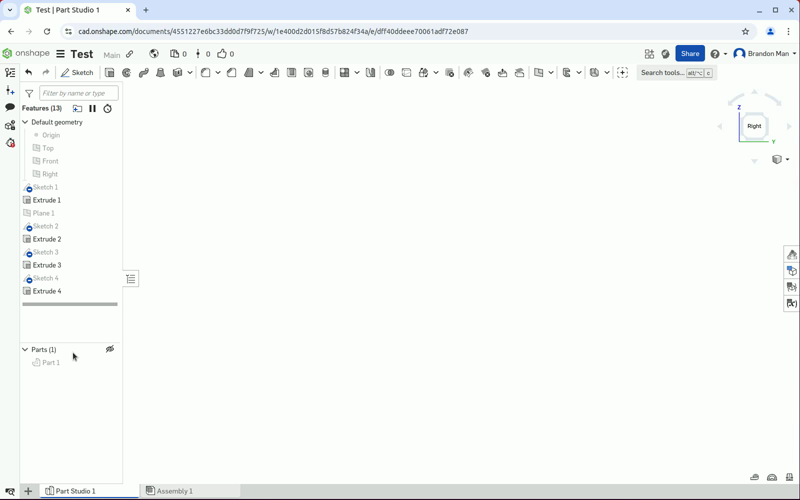
key(shift+s)
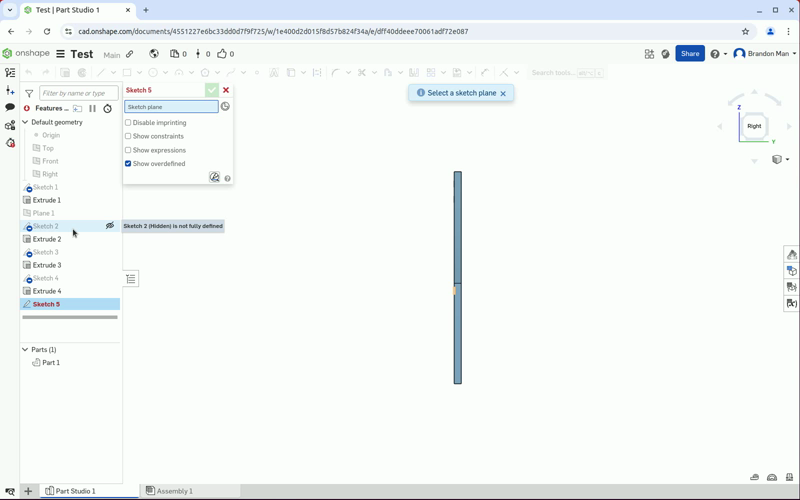
scroll(3)
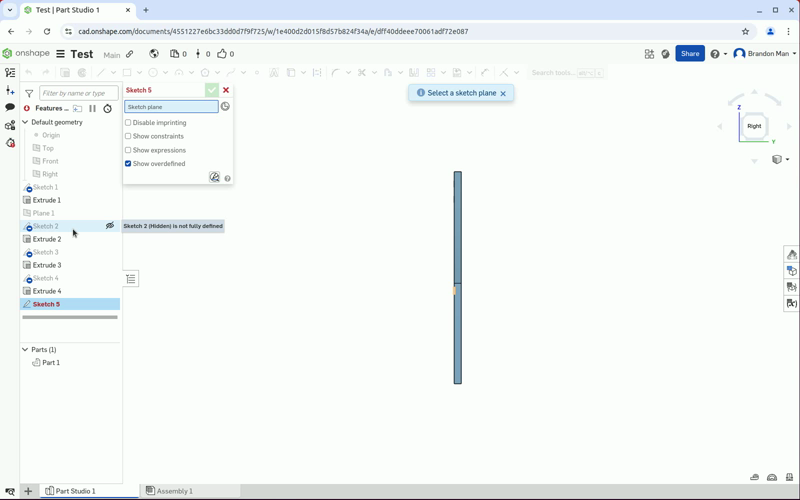
mouse_move(73, 176)
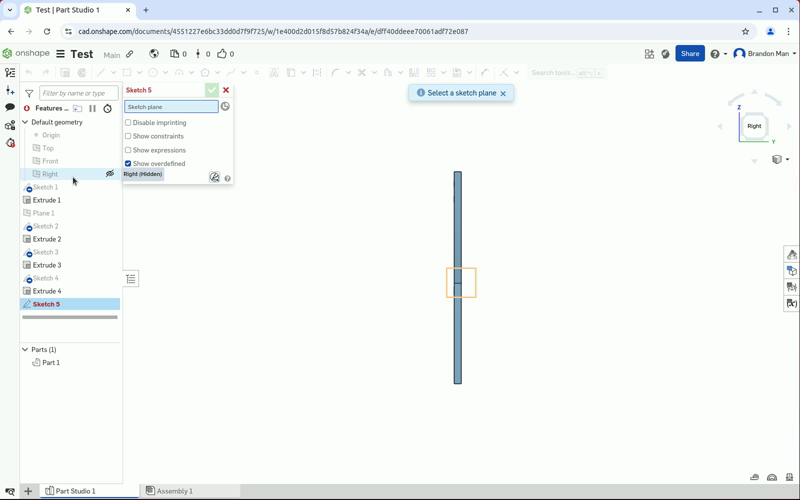
click(73, 176)
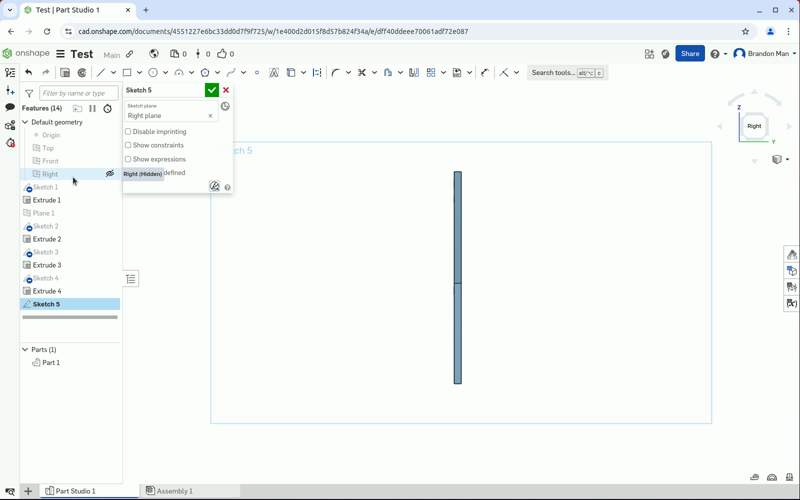
mouse_move(73, 352)
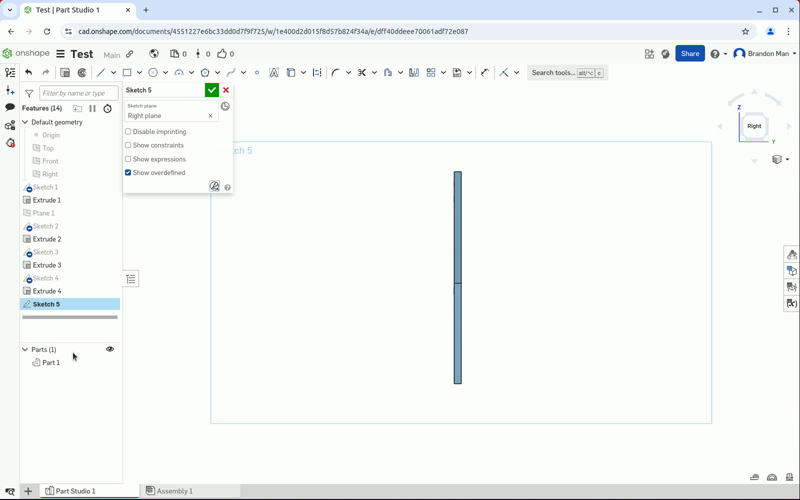
key(y)
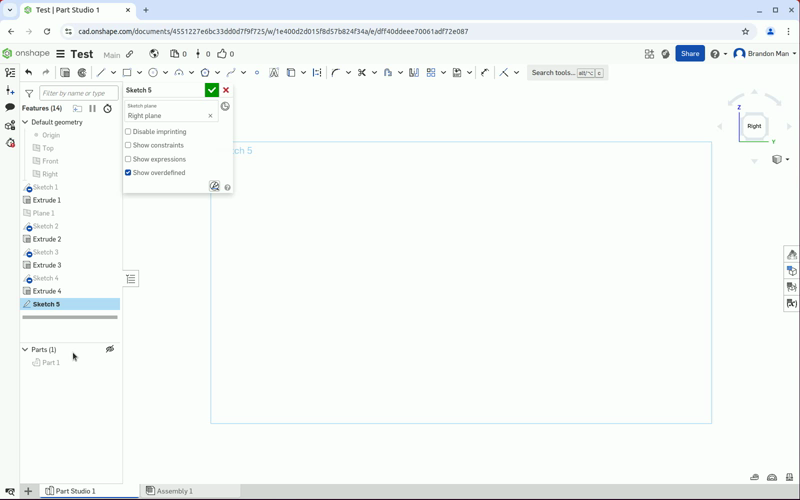
key(l)
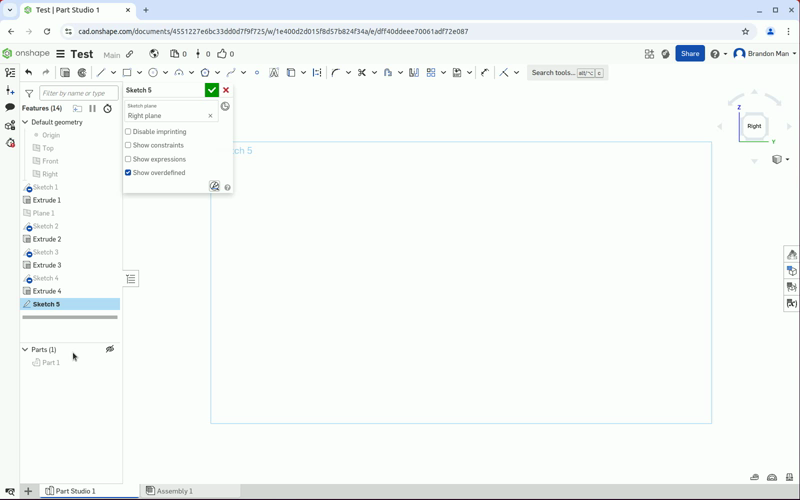
key_down(shift)
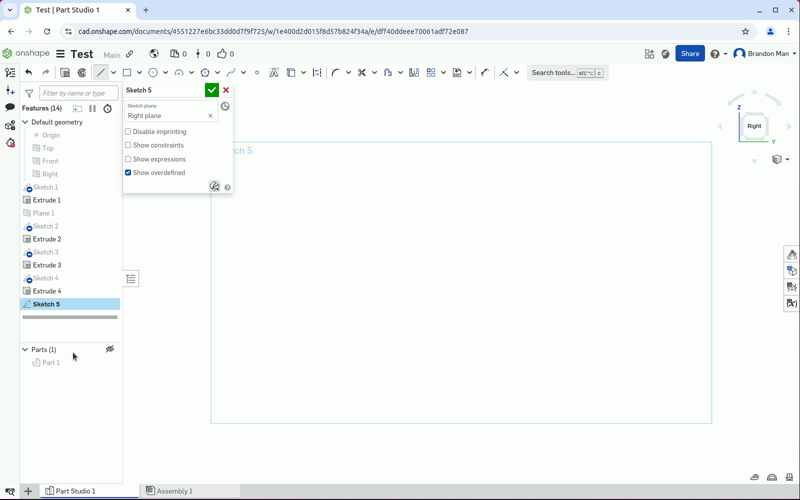
mouse_move(456, 294)
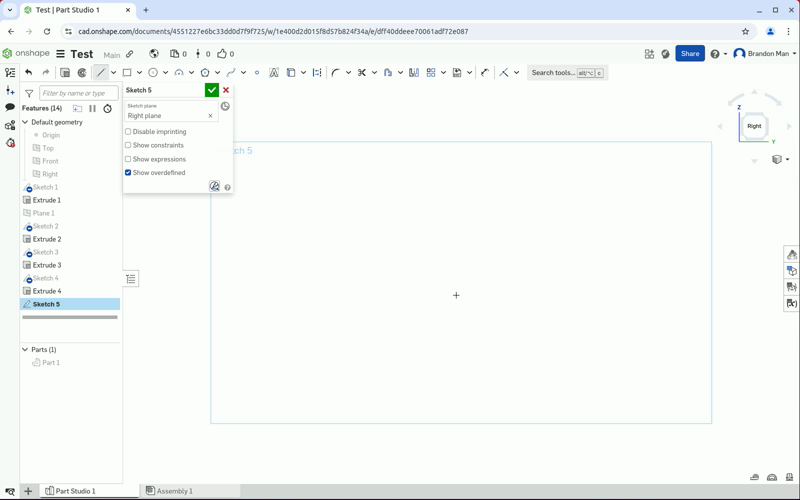
click(456, 294)
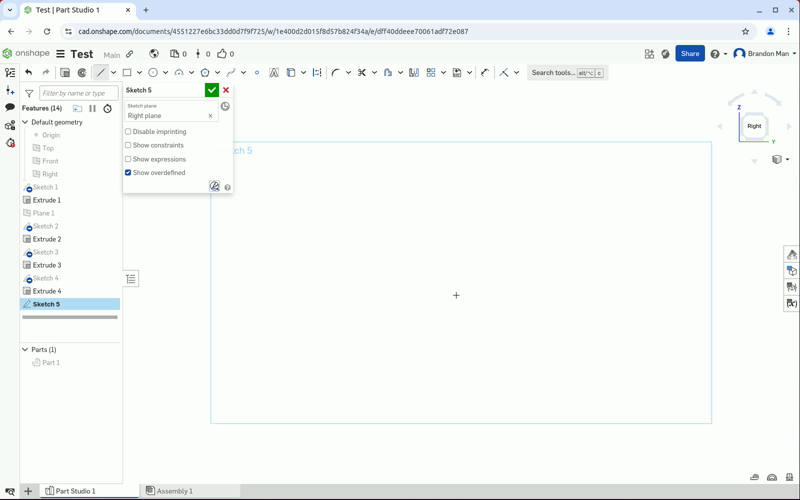
key_up(shift)
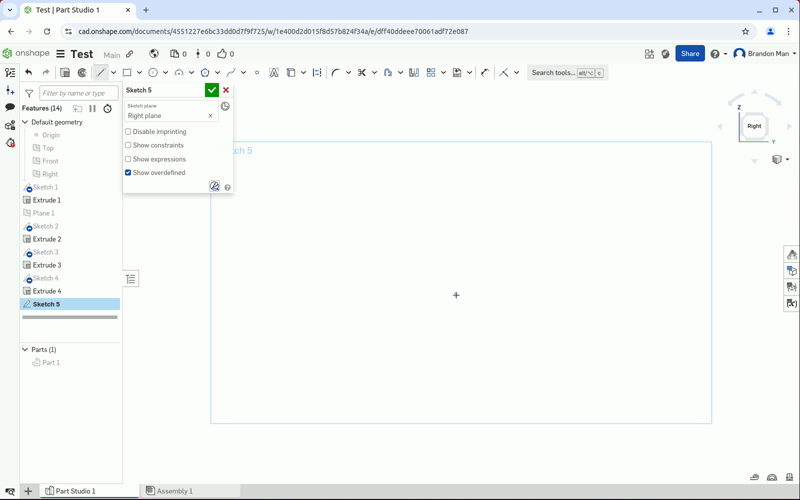
key_down(shift)
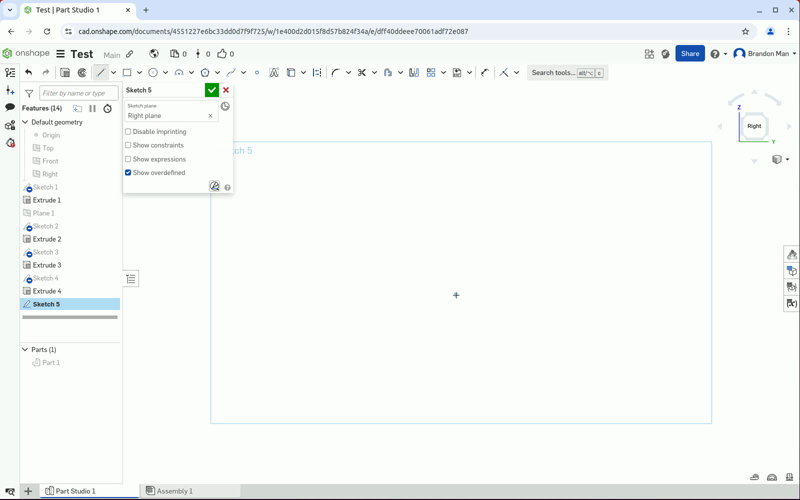
mouse_move(486, 294)
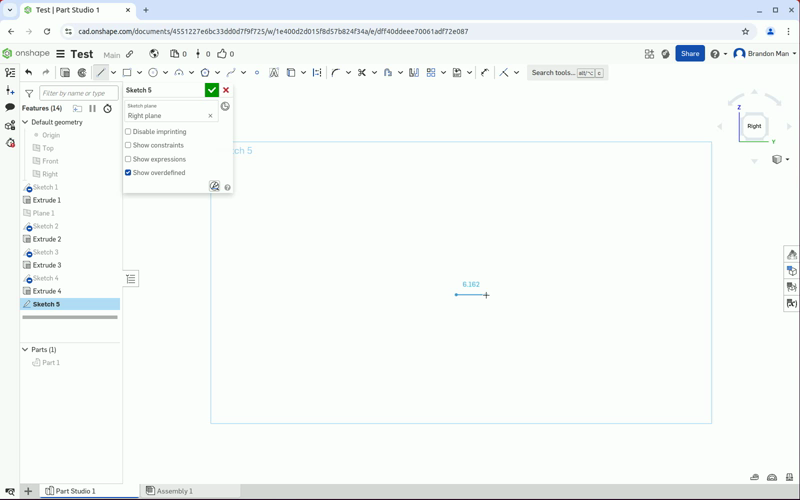
mouse_move(458, 294)
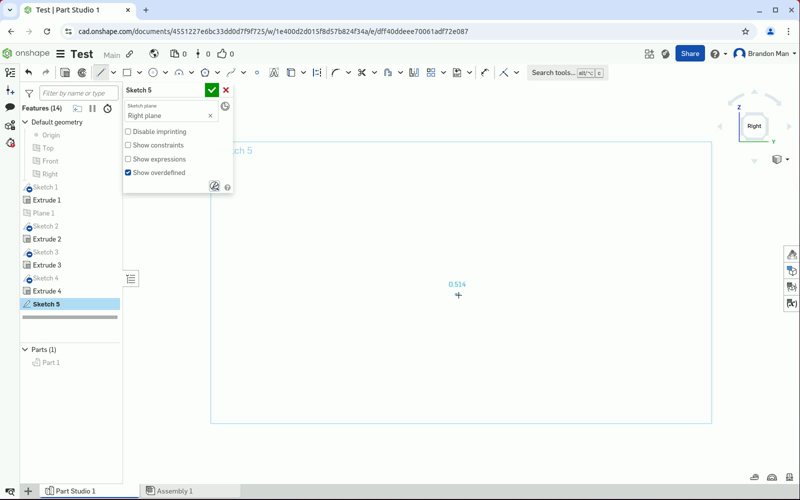
scroll(6)
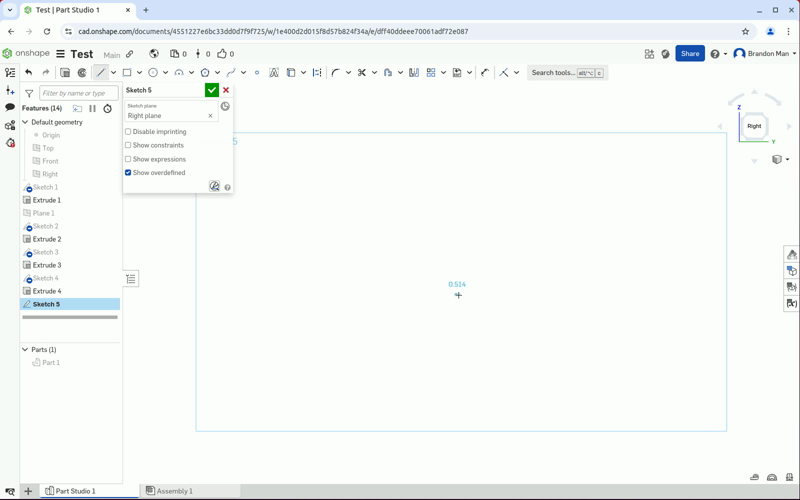
scroll(6)
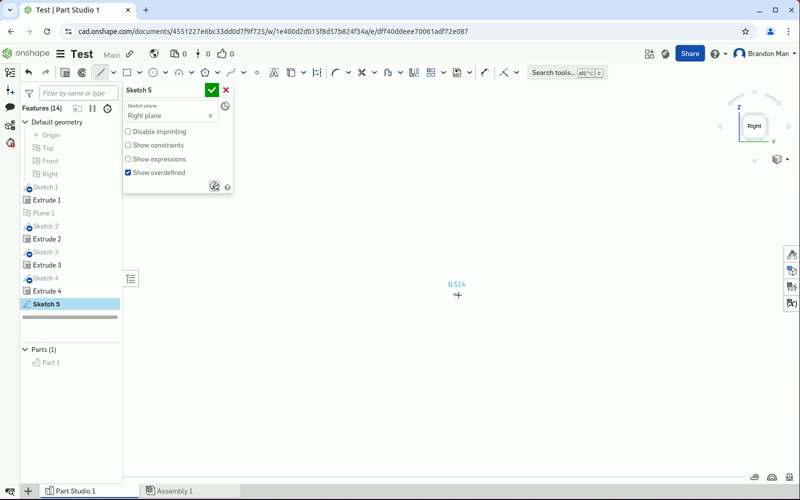
scroll(6)
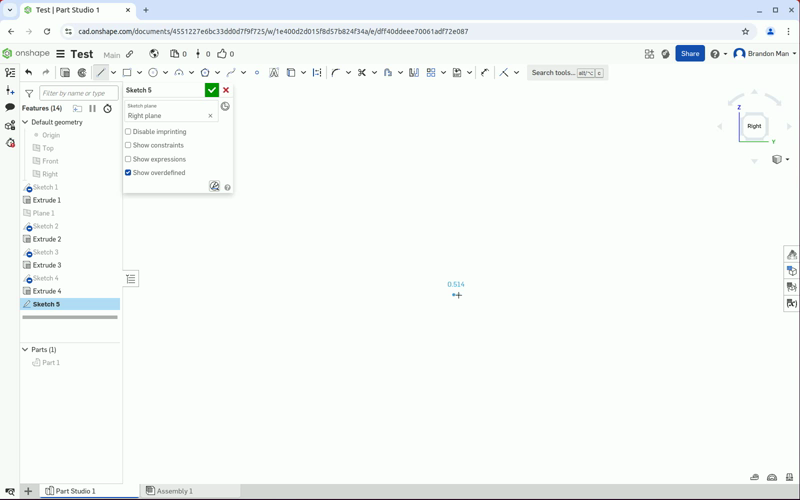
scroll(6)
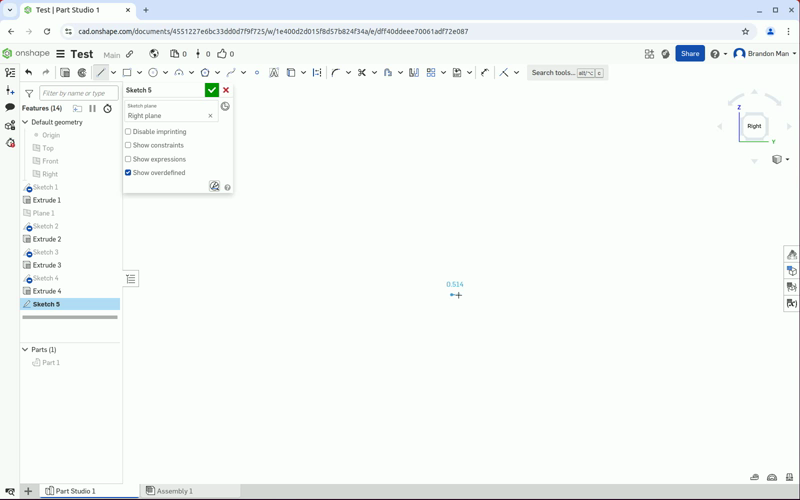
scroll(6)
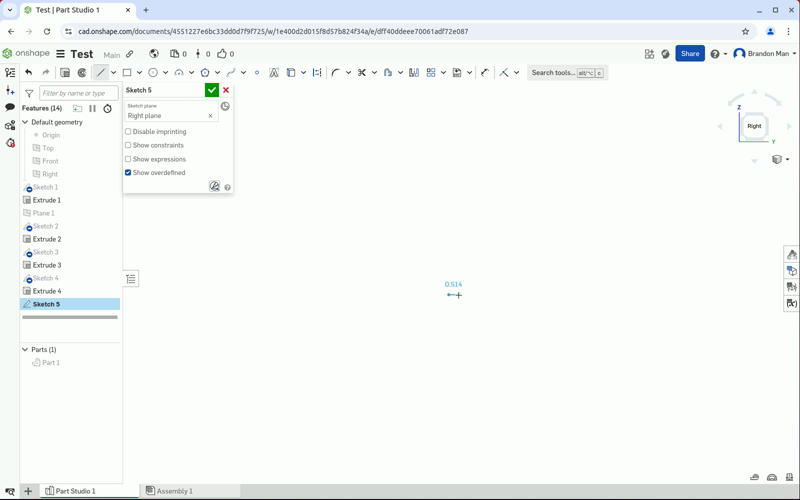
scroll(6)
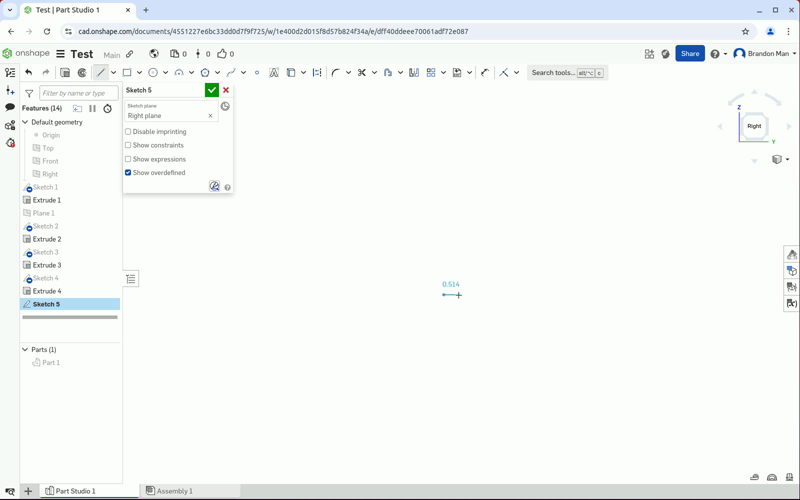
scroll(6)
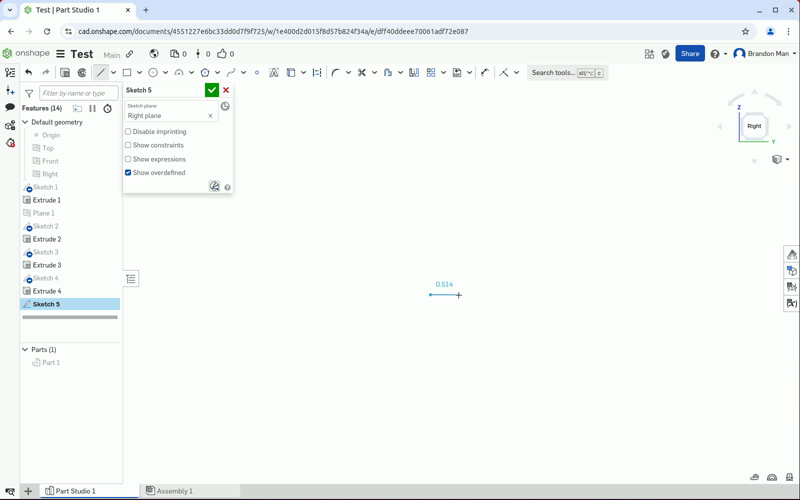
click(458, 294)
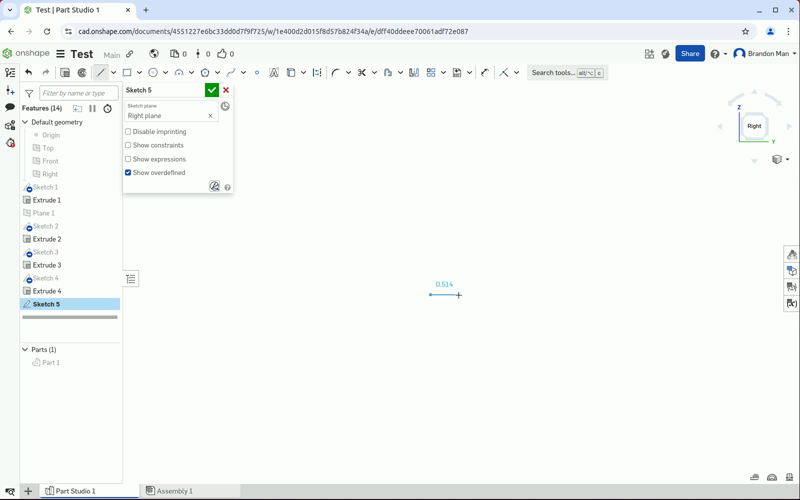
scroll(-6)
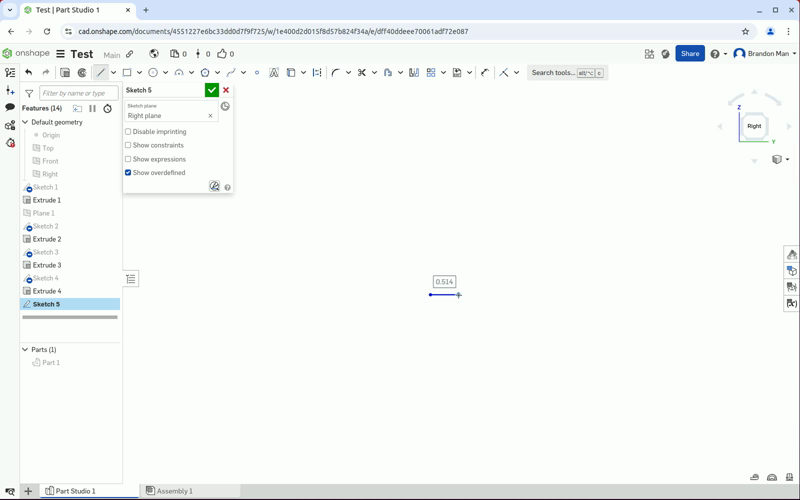
scroll(-6)
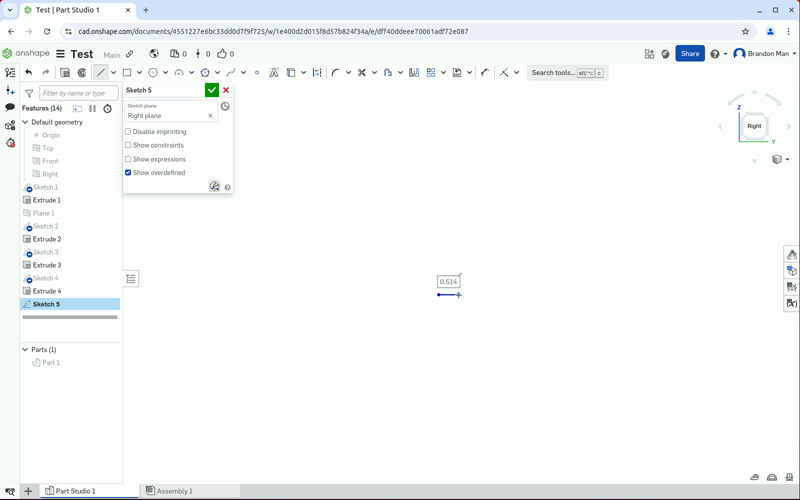
scroll(-6)
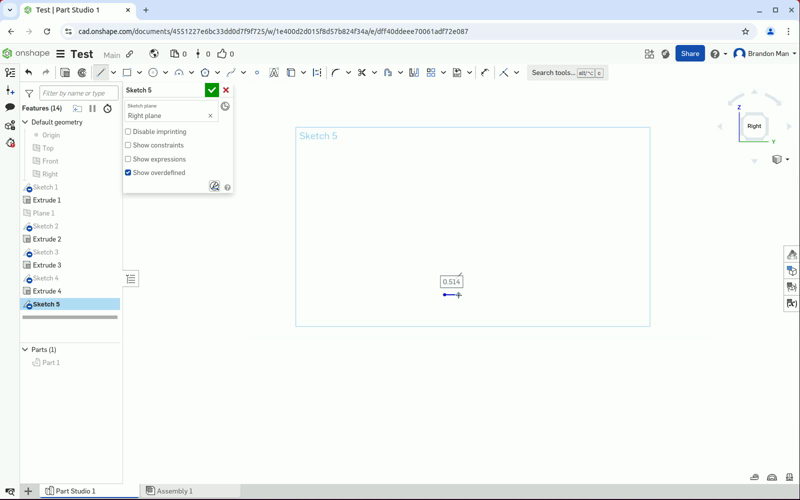
scroll(-6)
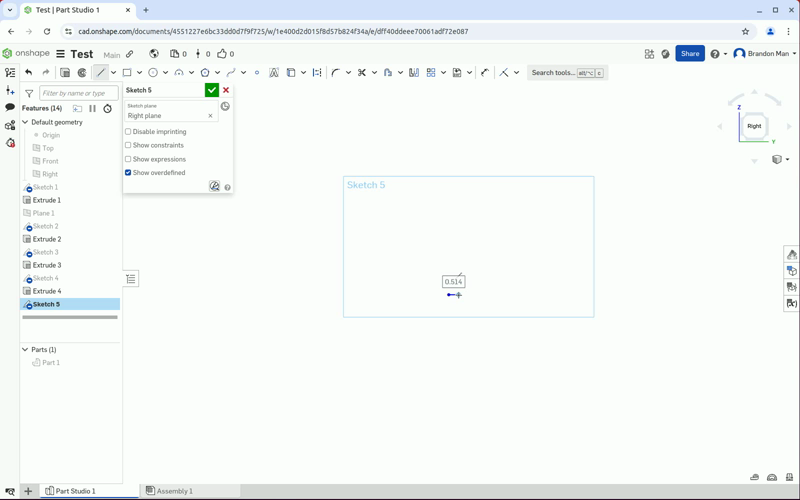
scroll(-6)
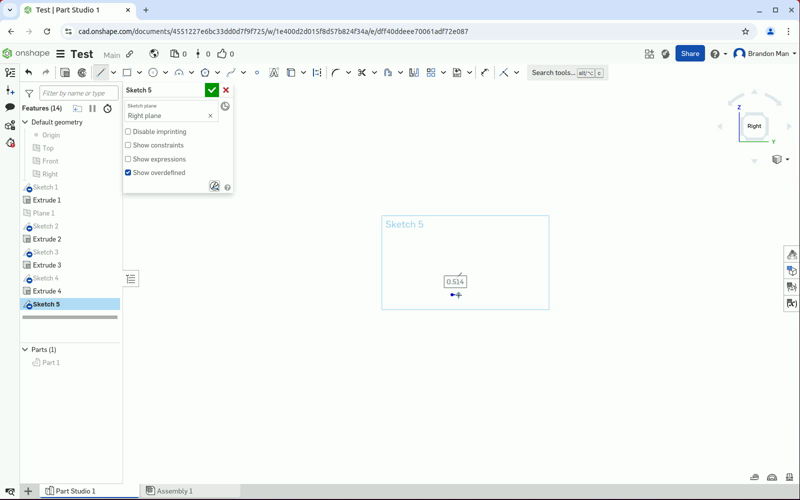
scroll(-6)
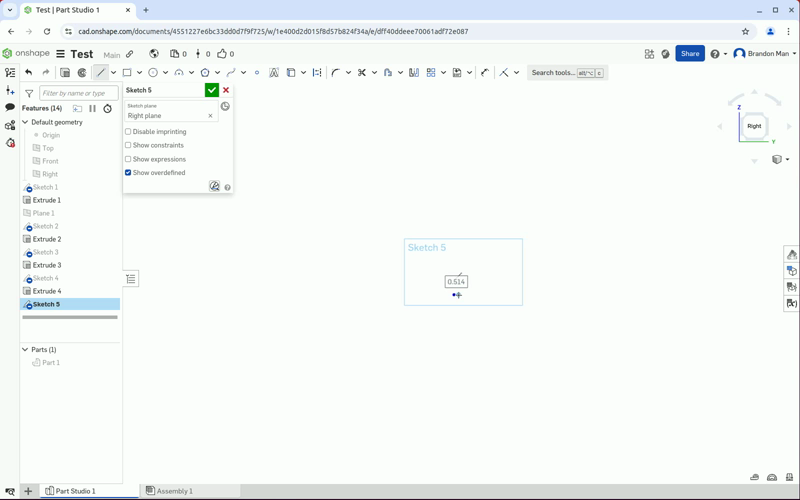
scroll(-6)
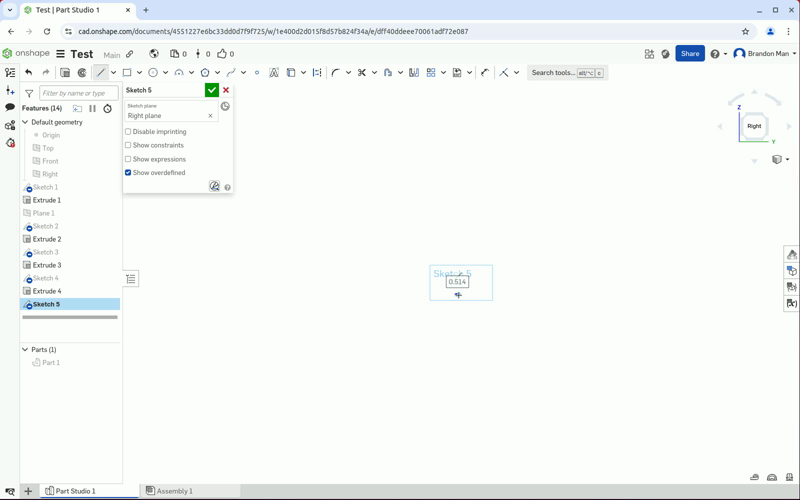
key_up(shift)
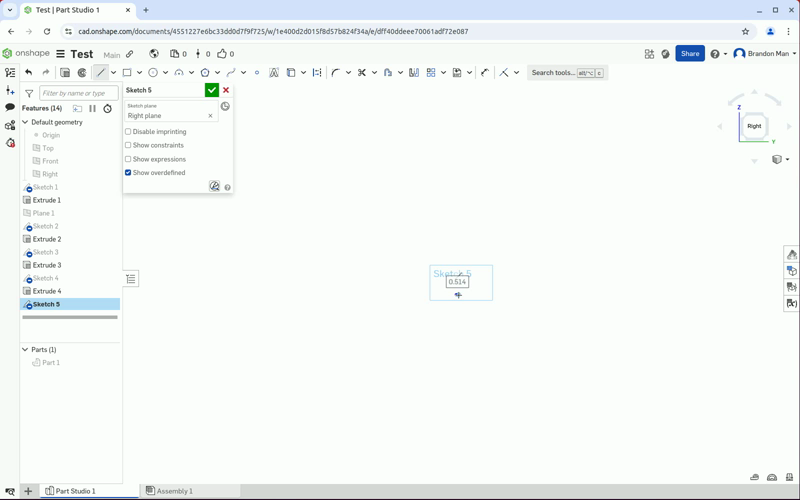
key_down(shift)
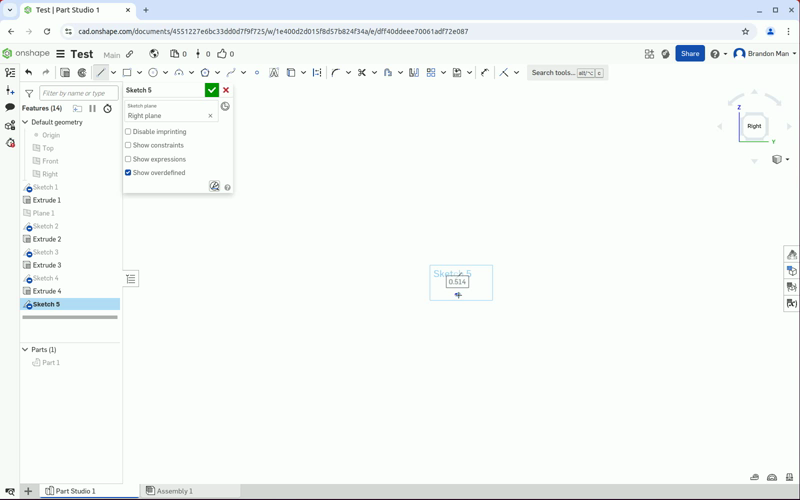
mouse_move(489, 294)
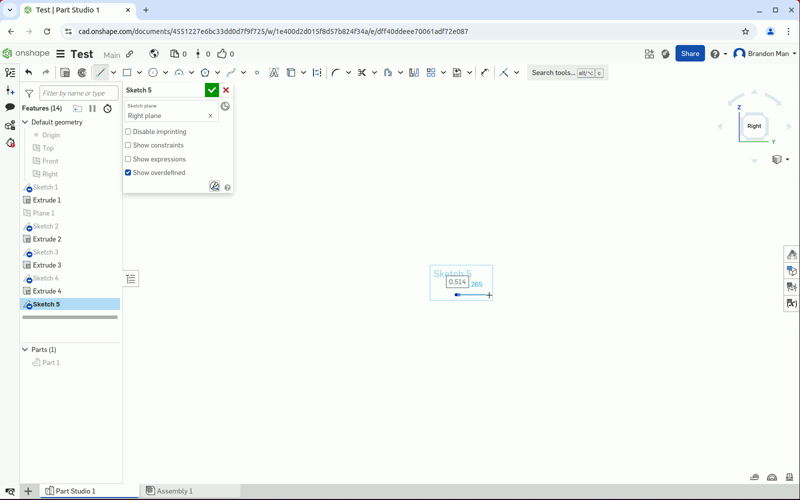
mouse_move(458, 286)
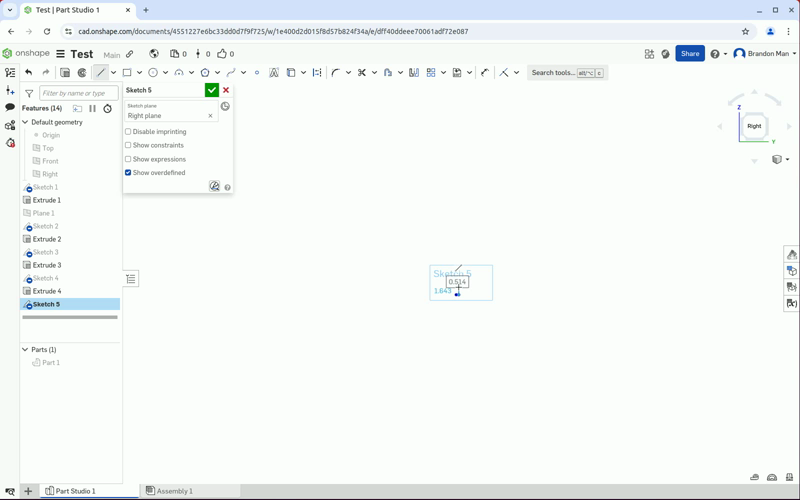
click(458, 286)
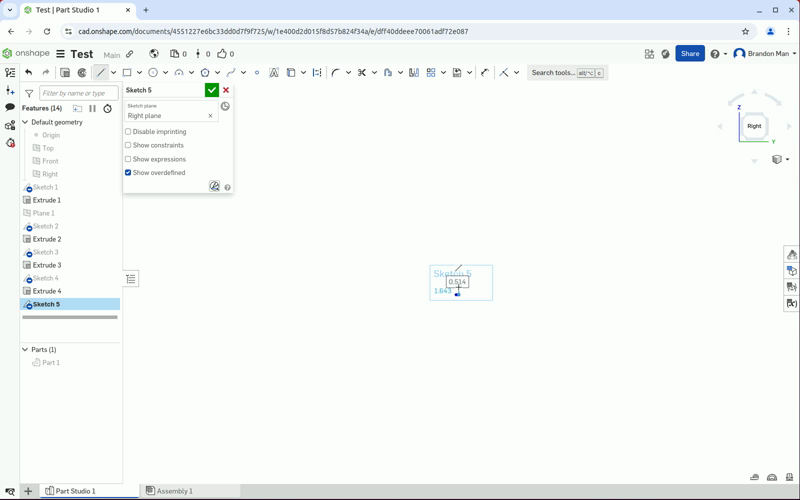
key_up(shift)
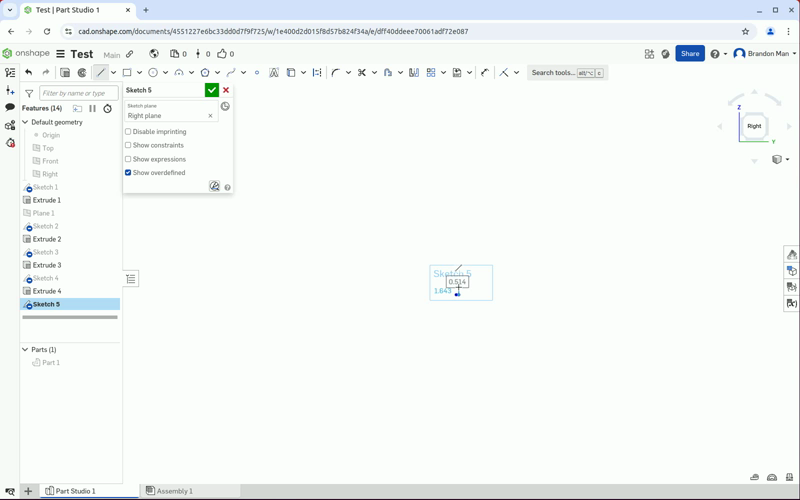
key_down(shift)
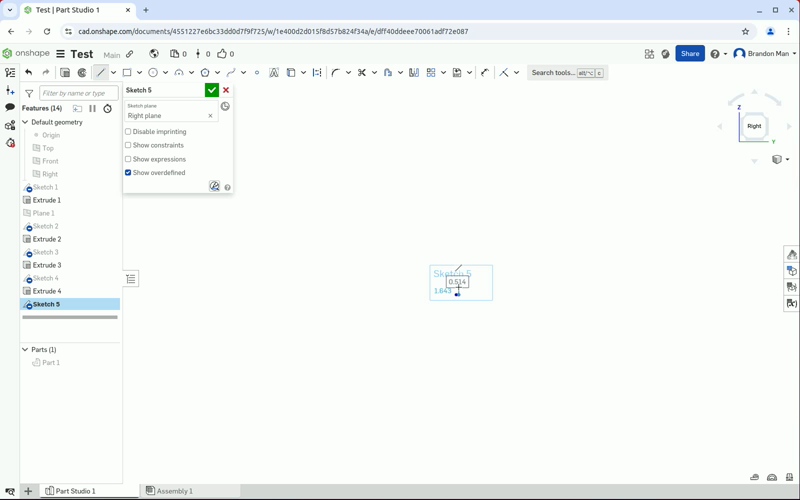
mouse_move(489, 286)
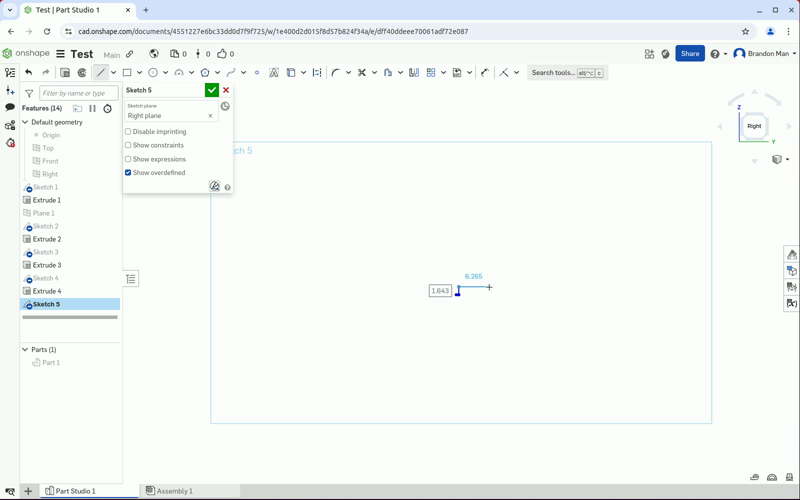
mouse_move(456, 286)
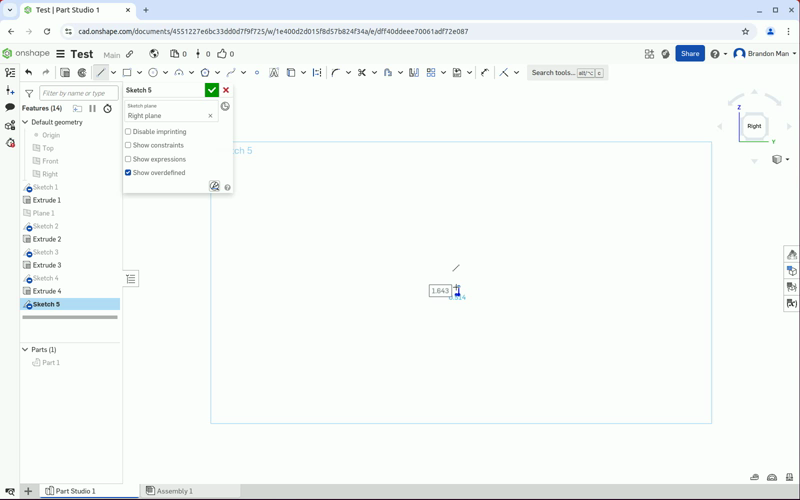
scroll(6)
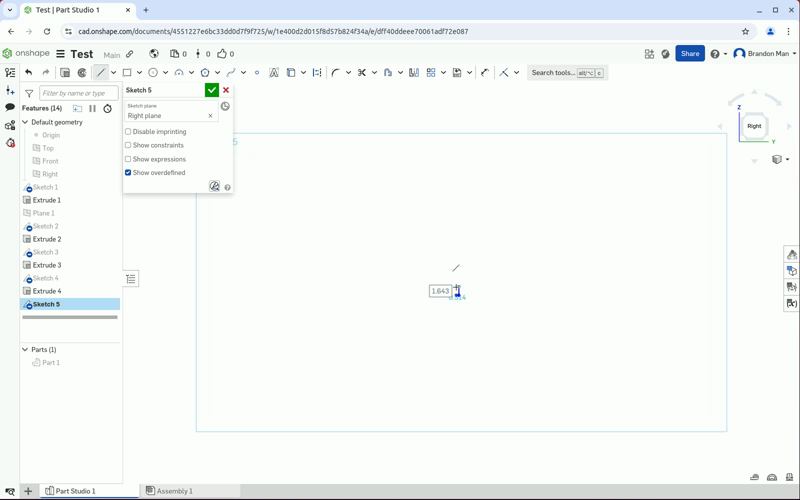
scroll(6)
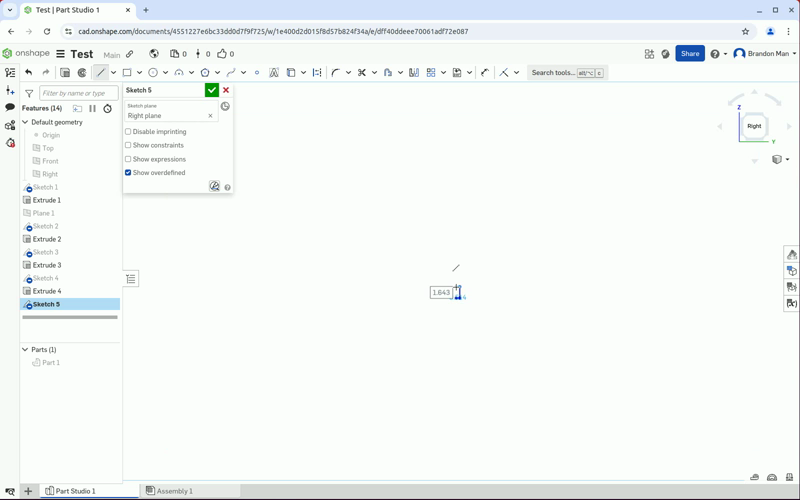
scroll(6)
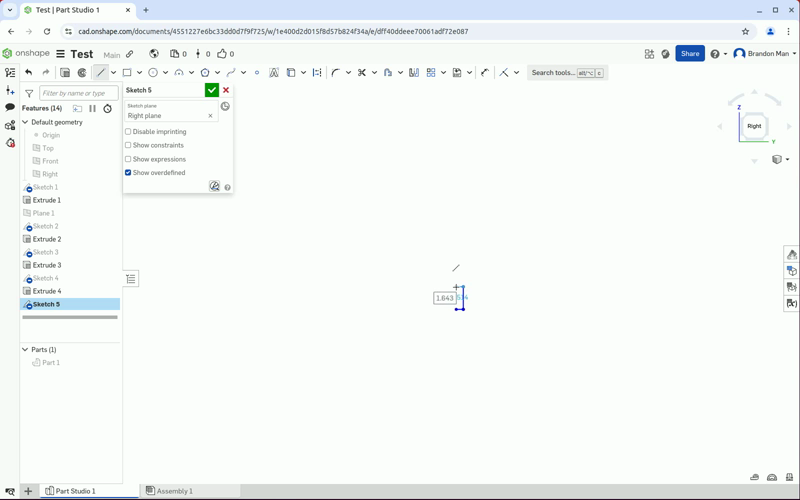
scroll(6)
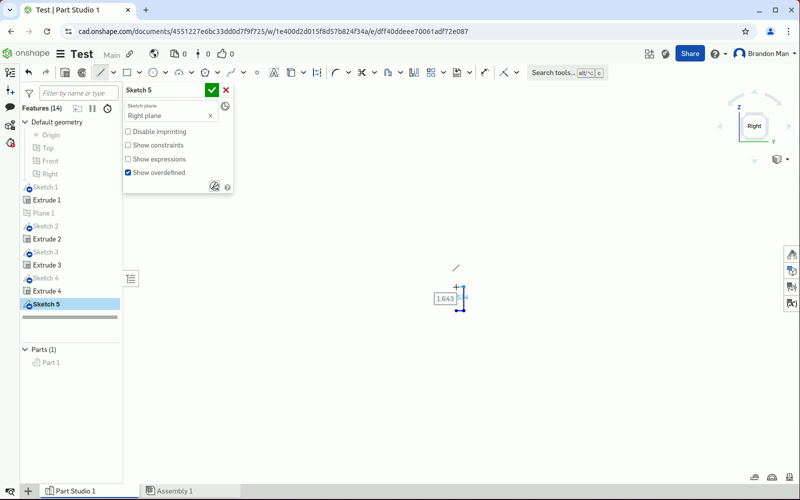
scroll(6)
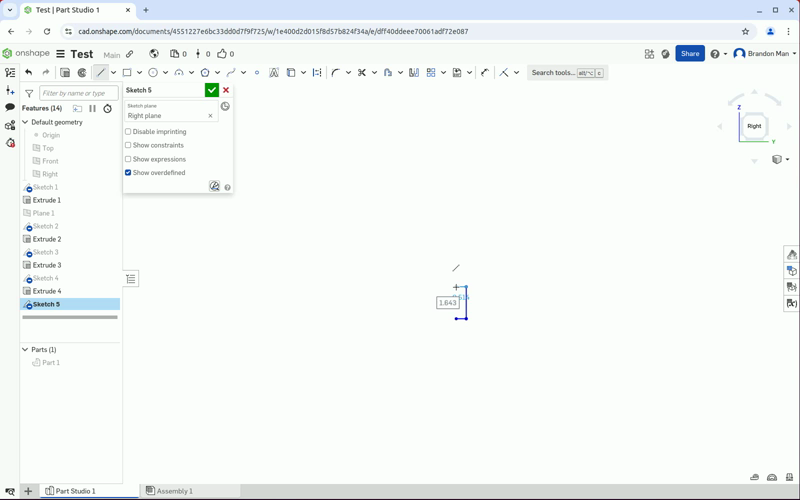
scroll(6)
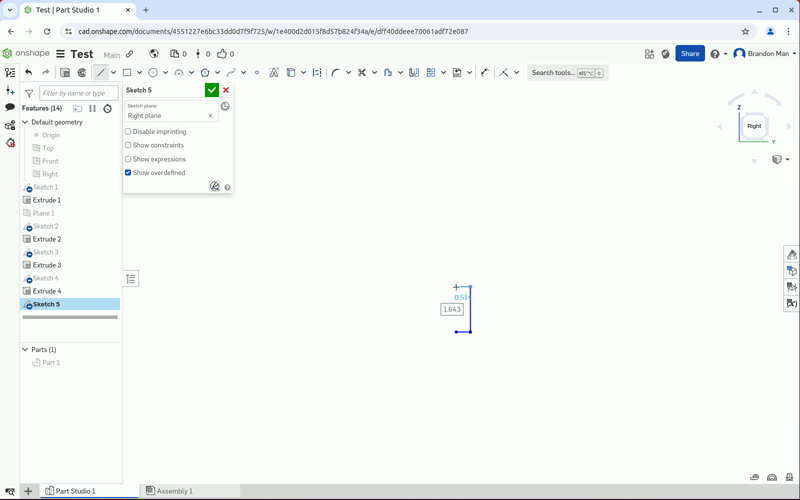
scroll(6)
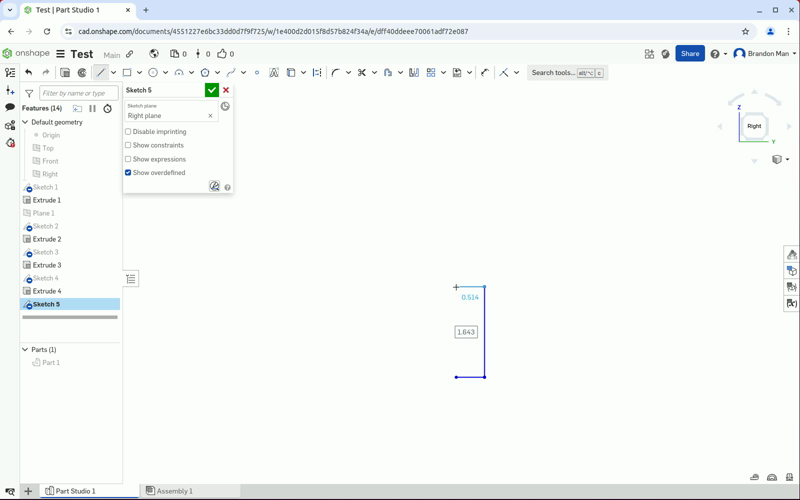
click(456, 286)
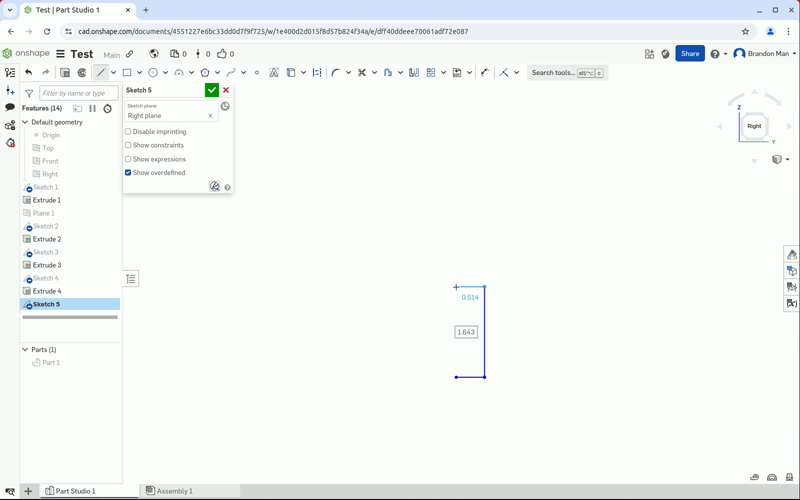
scroll(-6)
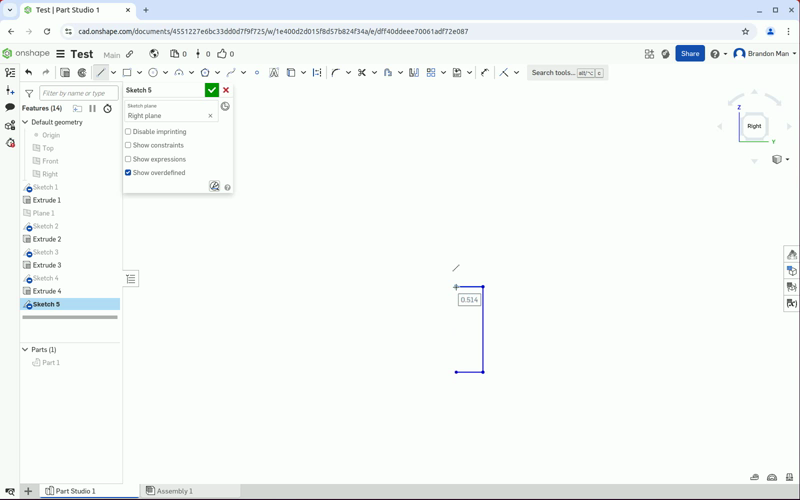
scroll(-6)
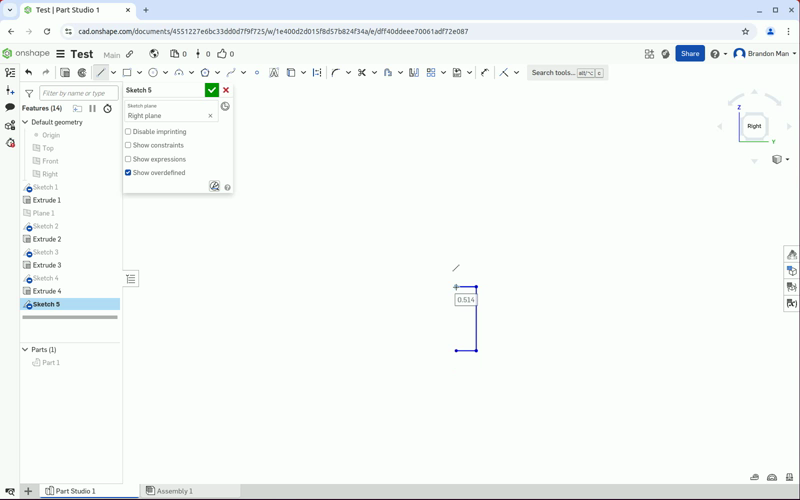
scroll(-6)
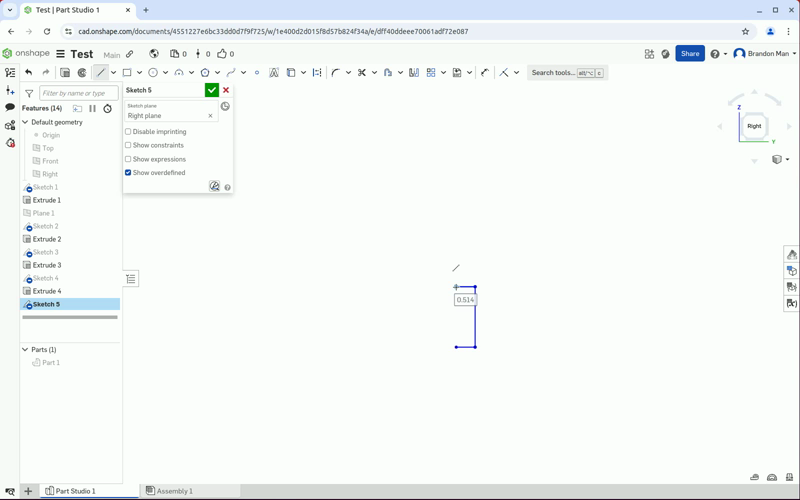
scroll(-6)
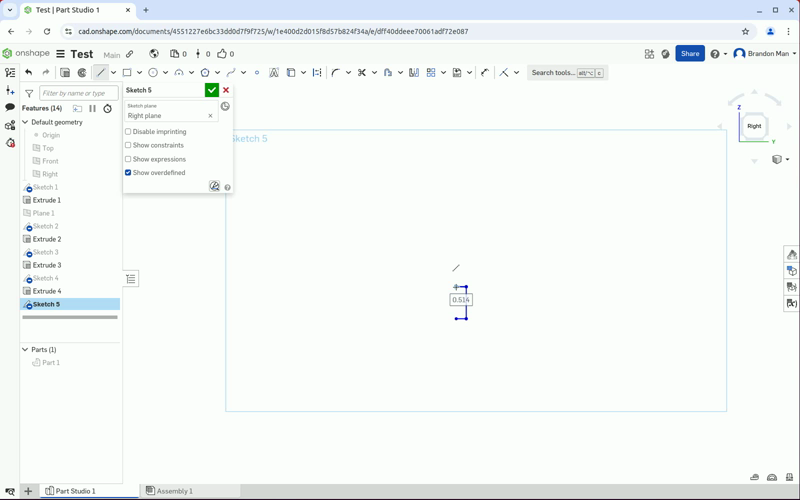
scroll(-6)
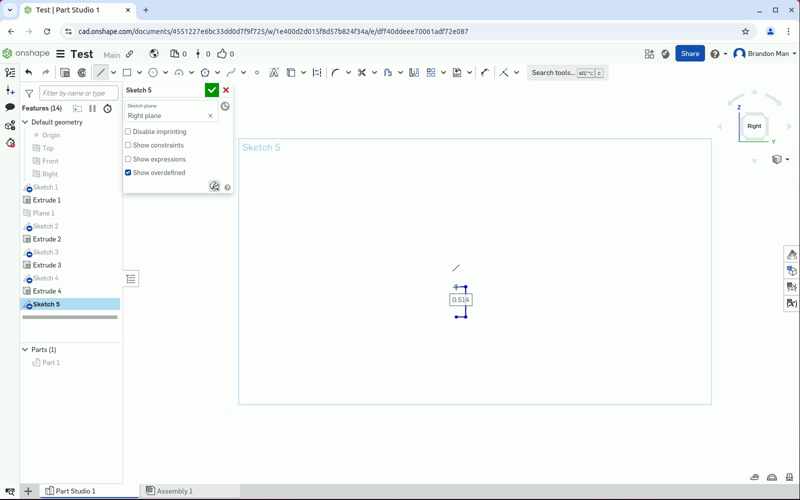
scroll(-6)
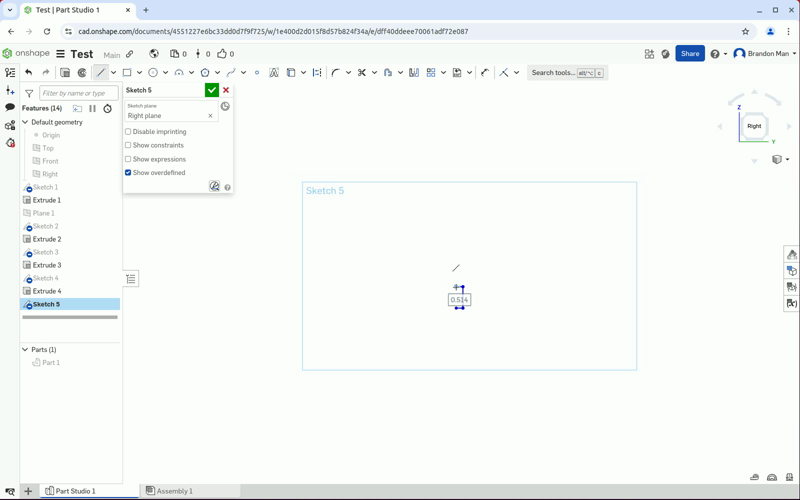
scroll(-6)
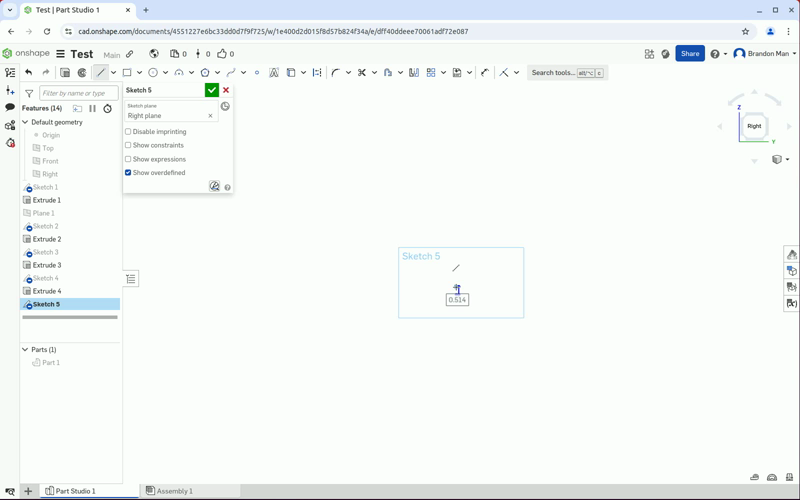
key_up(shift)
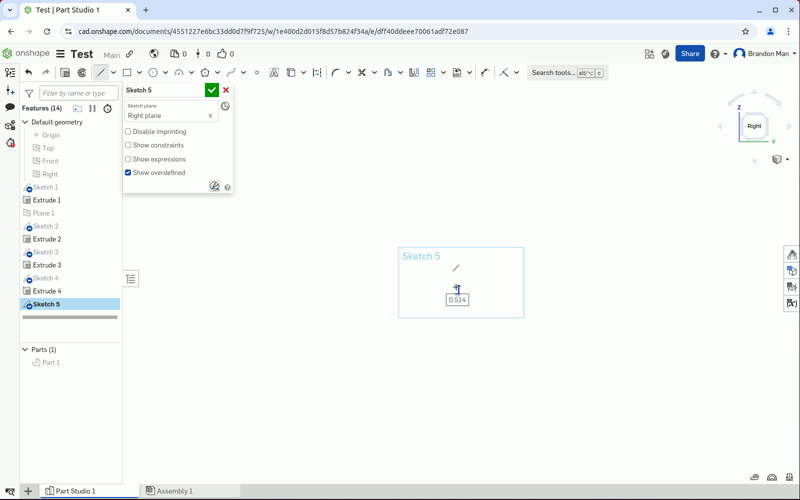
mouse_move(486, 286)
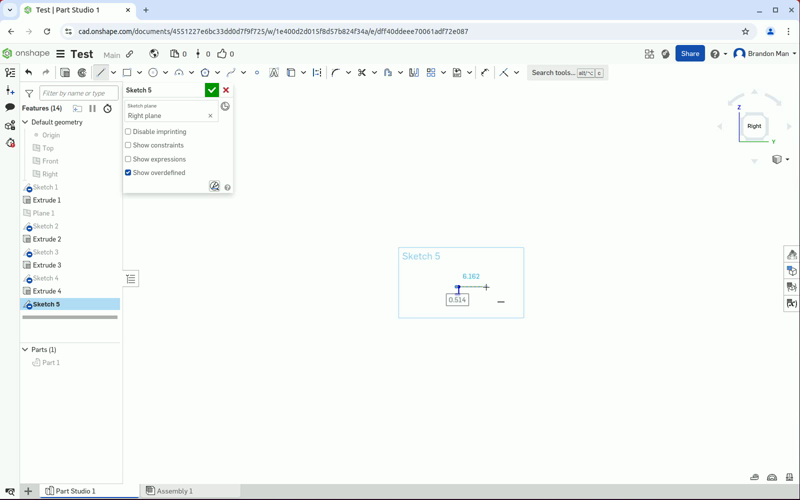
key_down(shift)
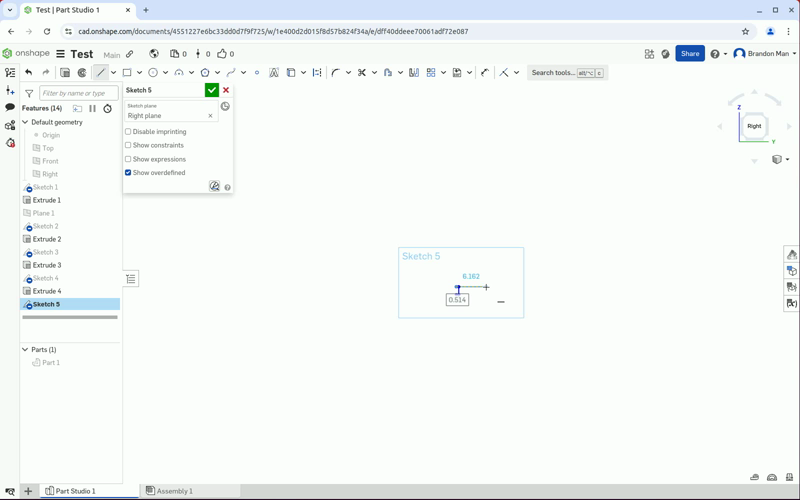
mouse_move(456, 294)
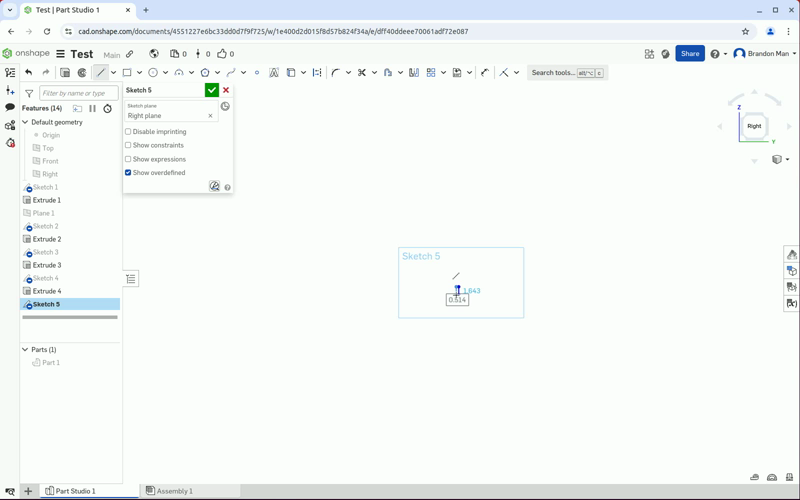
scroll(6)
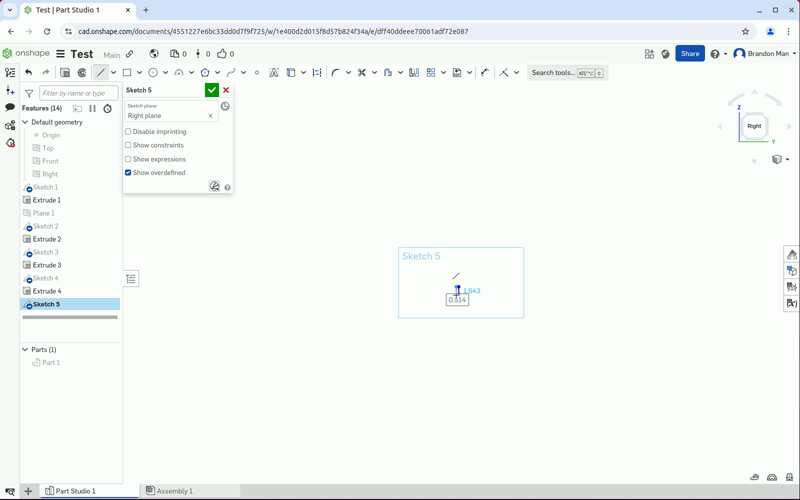
scroll(6)
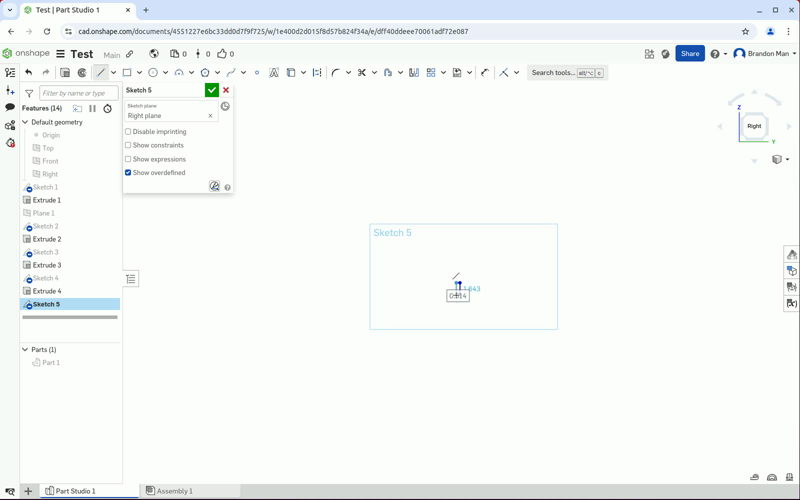
scroll(6)
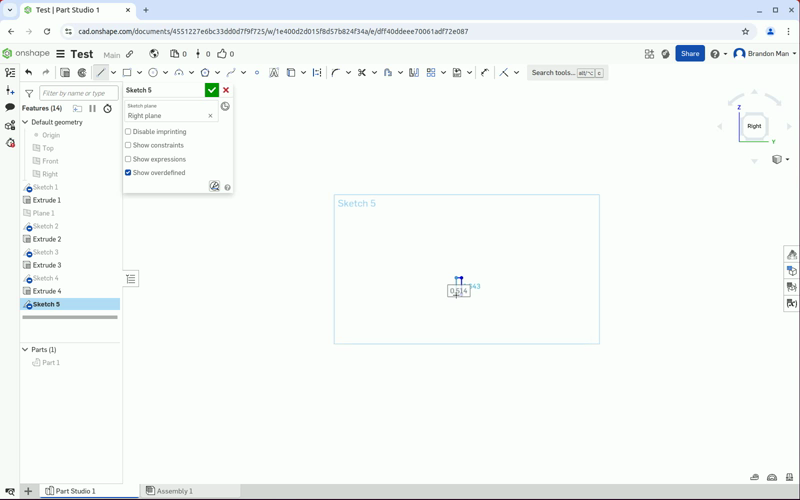
scroll(6)
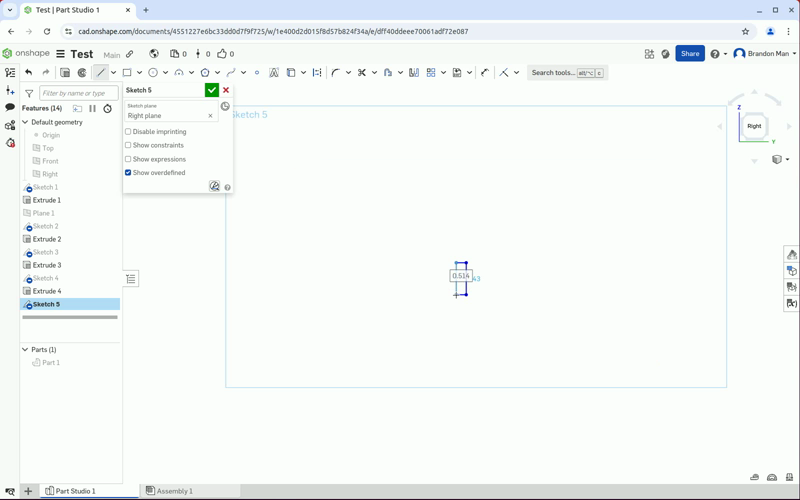
scroll(6)
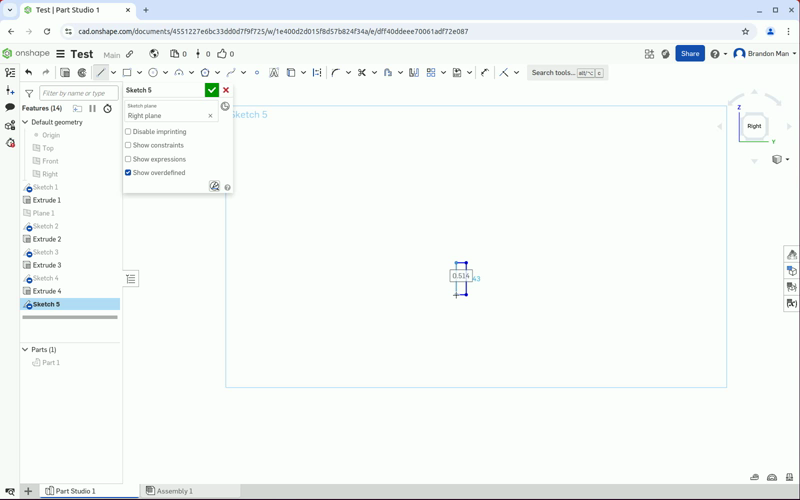
scroll(6)
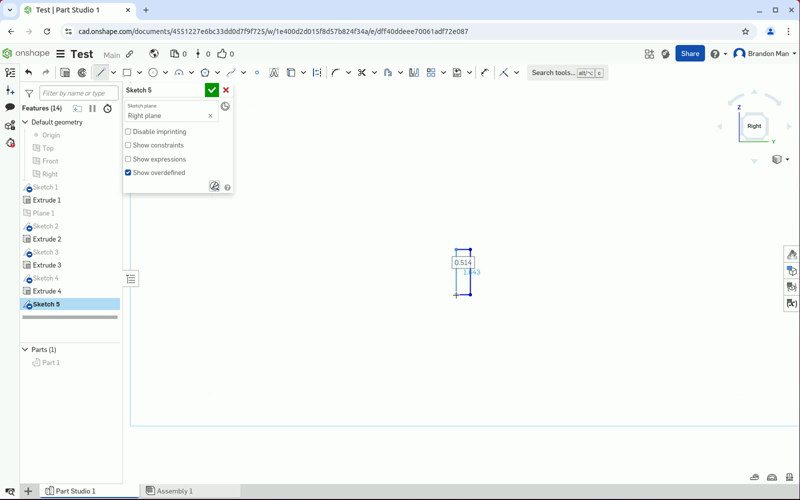
scroll(6)
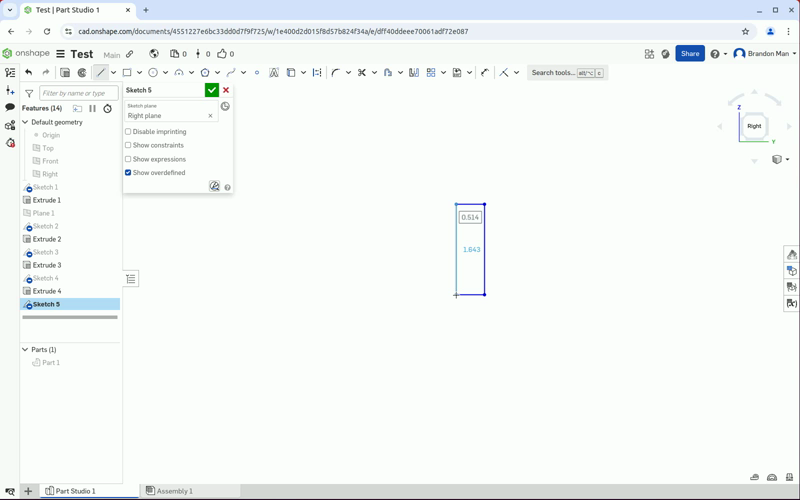
key_up(shift)
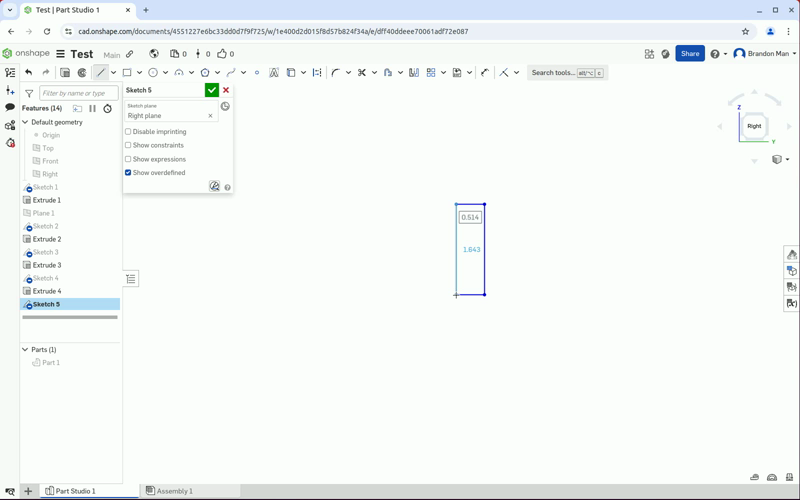
click(456, 294)
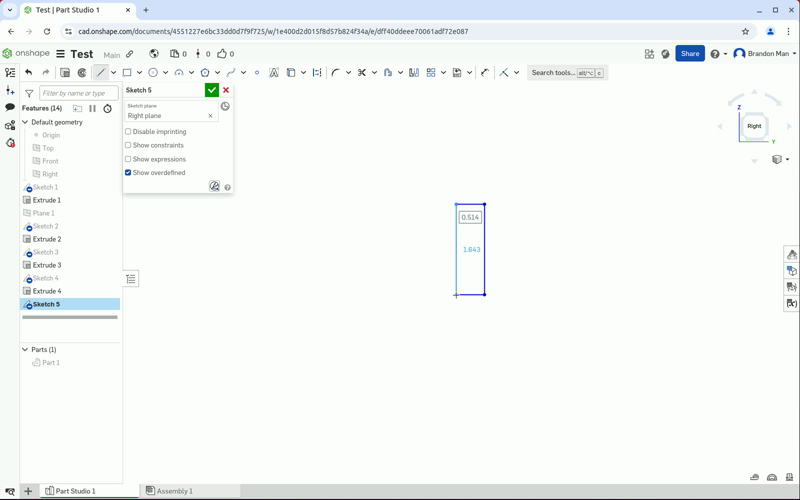
scroll(-6)
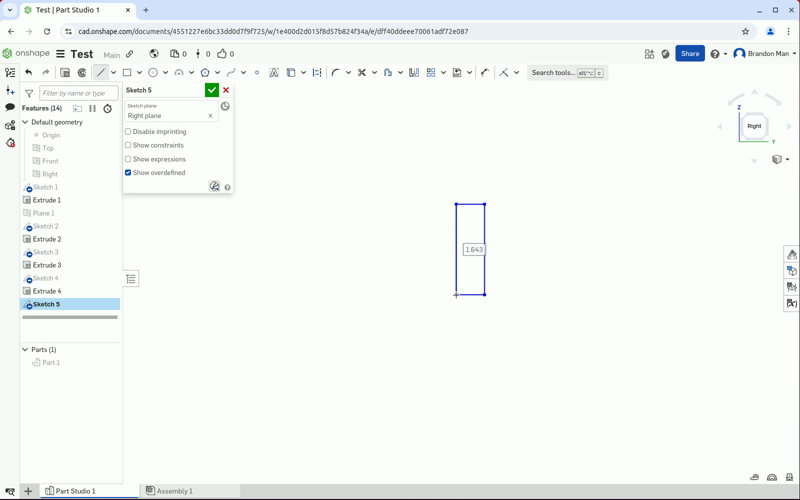
scroll(-6)
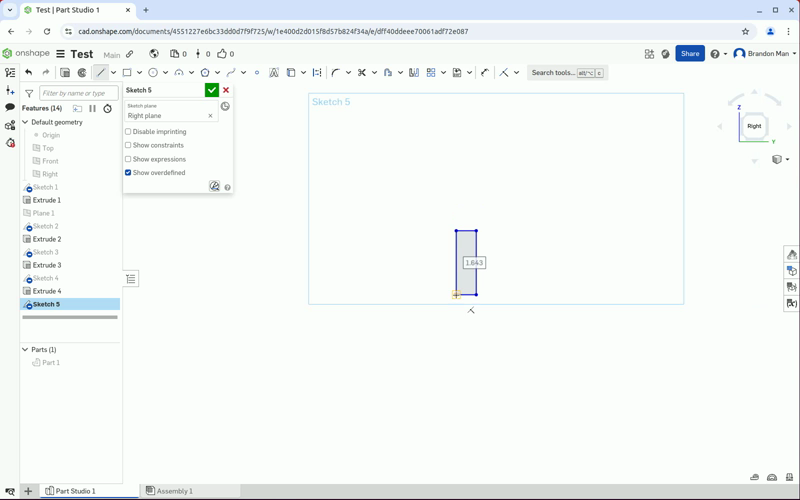
scroll(-6)
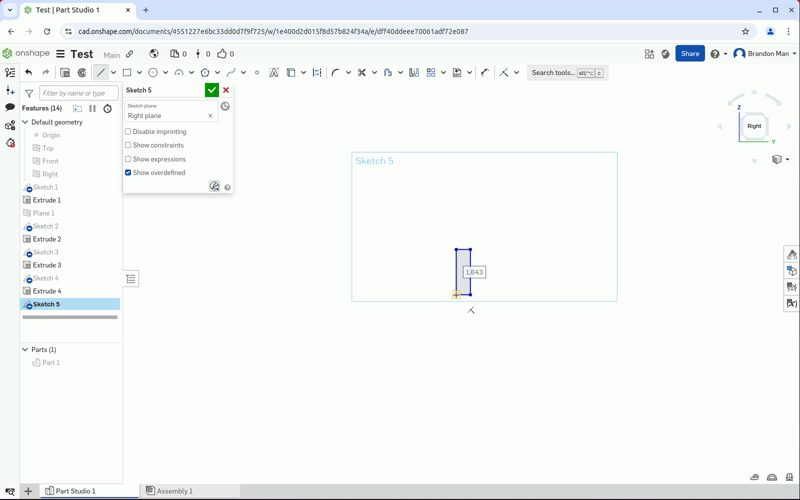
scroll(-6)
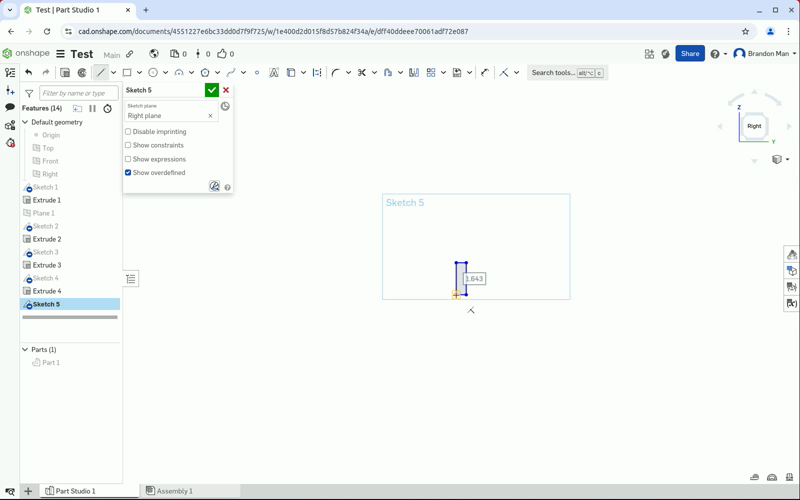
scroll(-6)
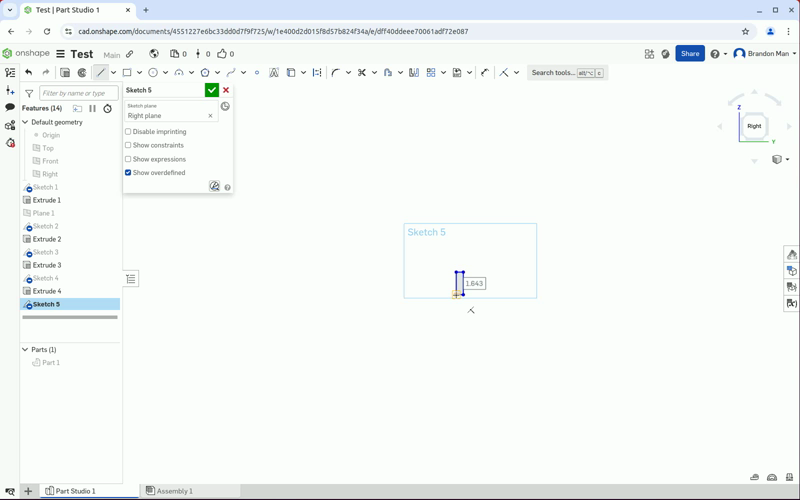
scroll(-6)
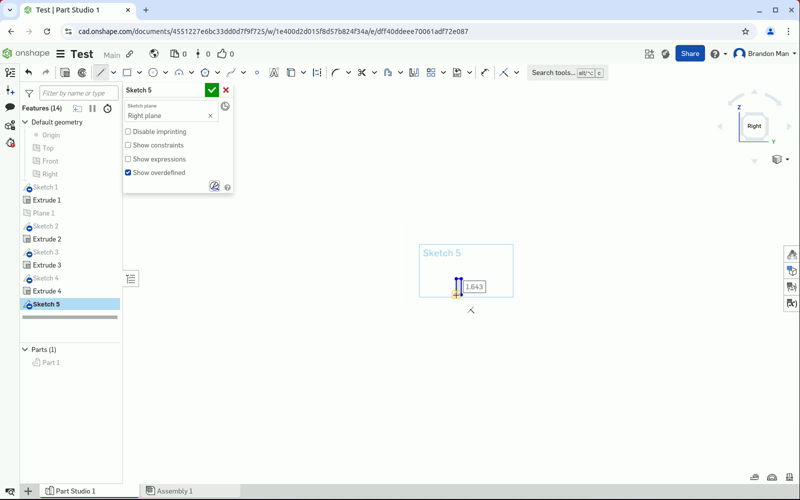
scroll(-6)
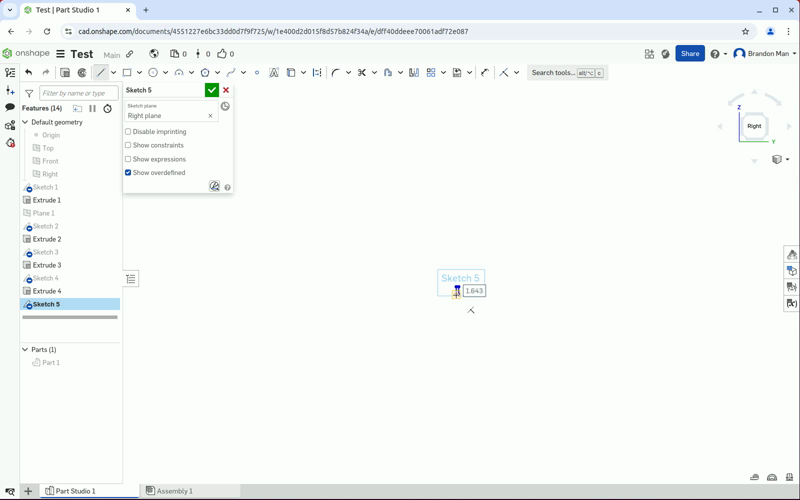
key(esc)
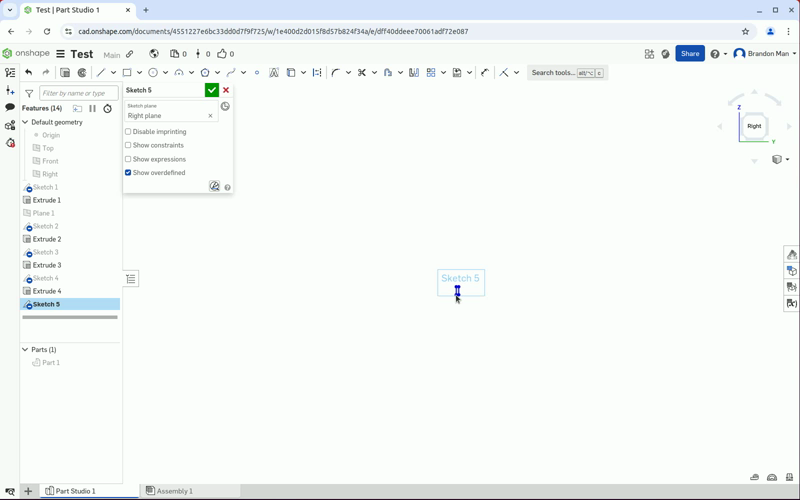
mouse_move(456, 290)
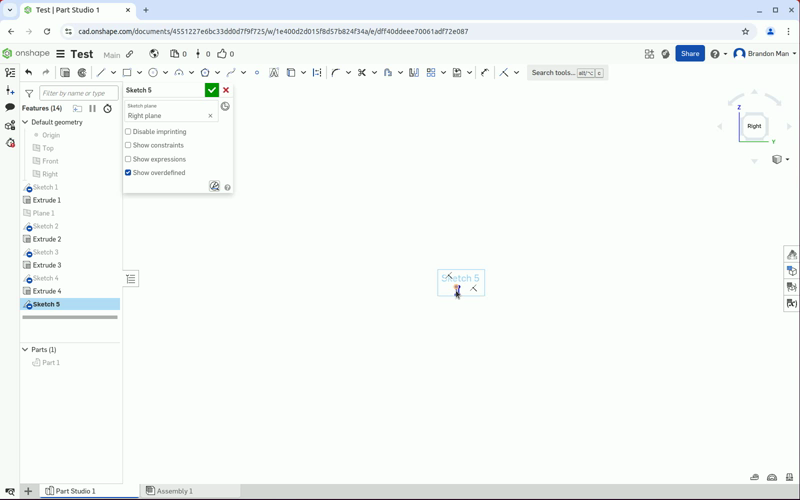
scroll(6)
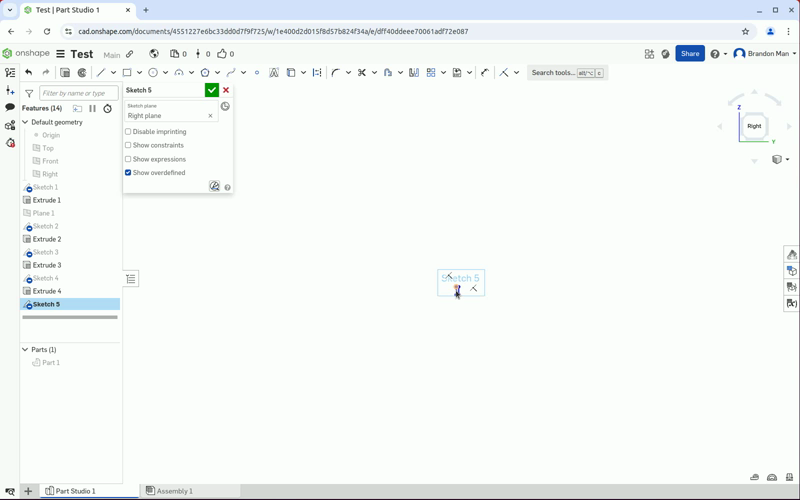
scroll(6)
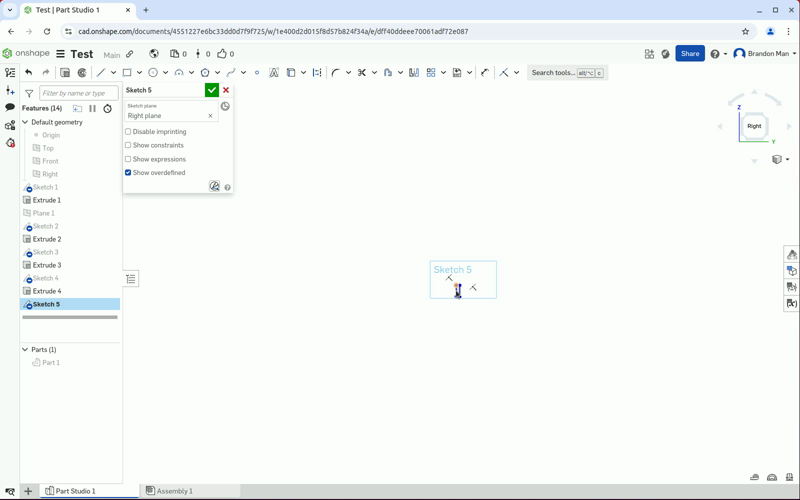
scroll(6)
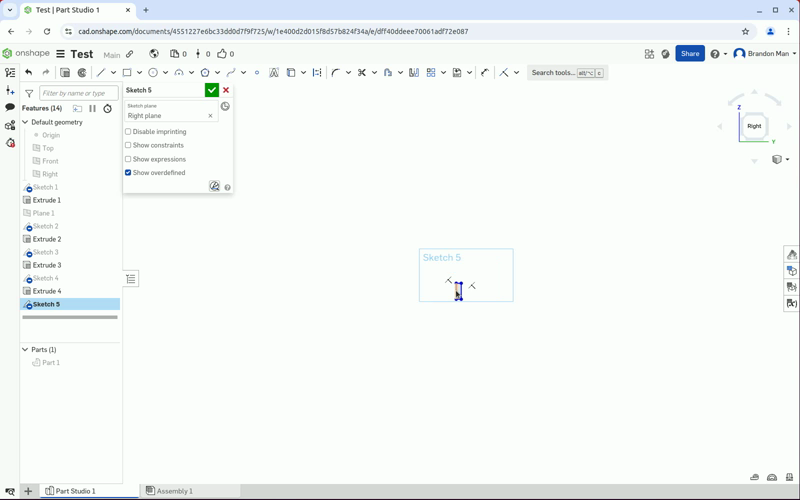
scroll(6)
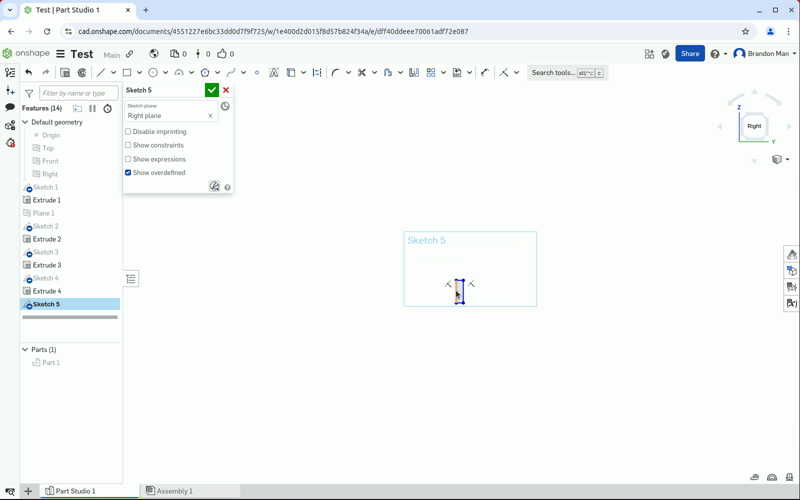
scroll(6)
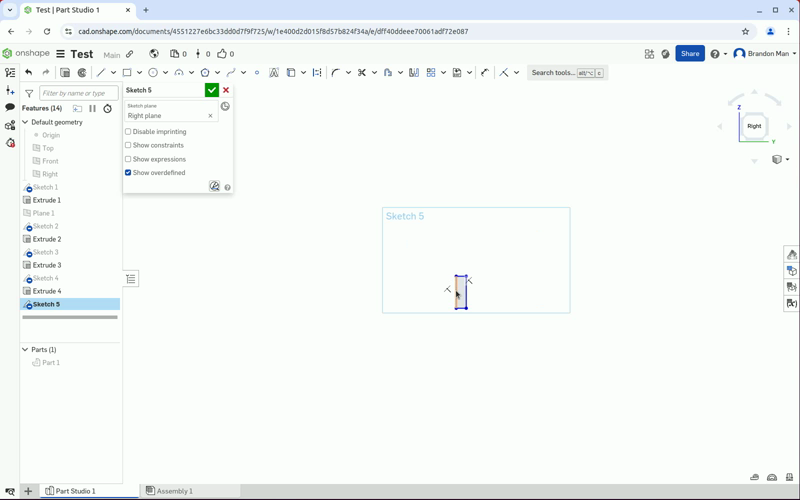
scroll(6)
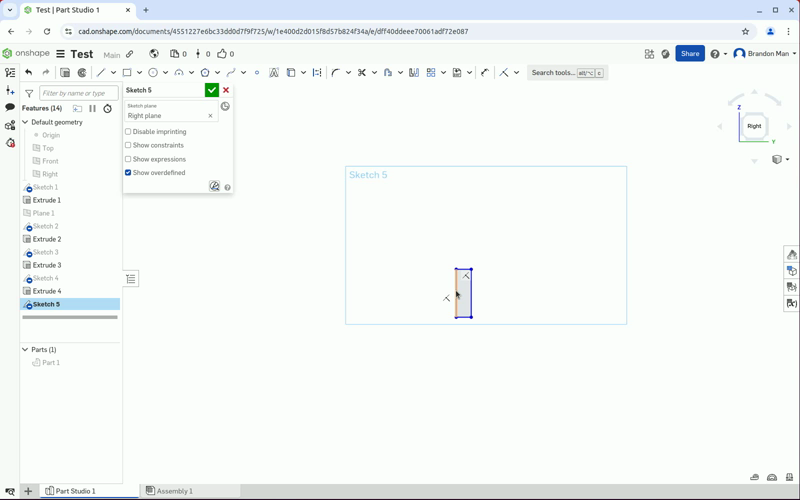
scroll(6)
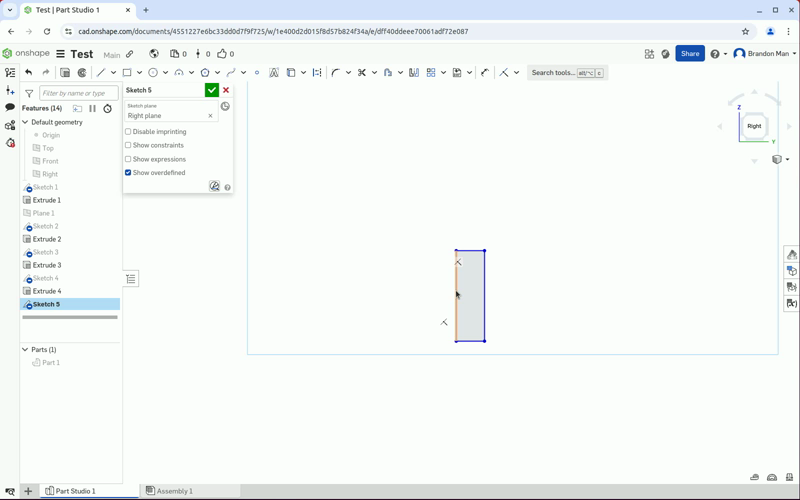
click(456, 290)
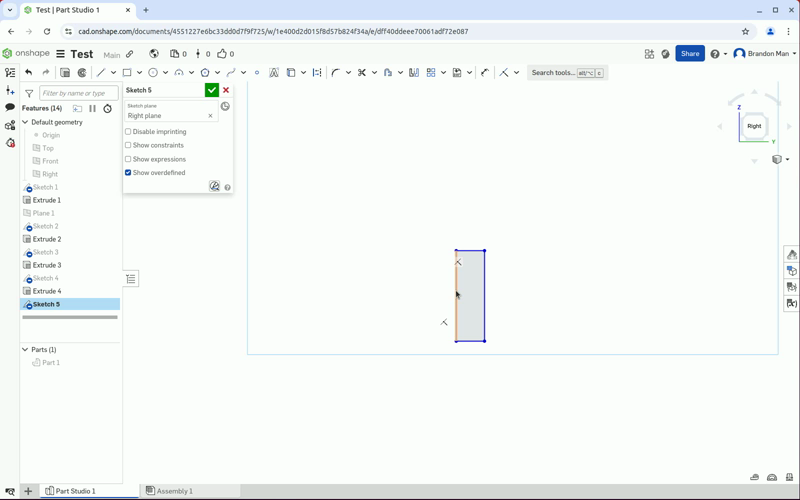
scroll(-6)
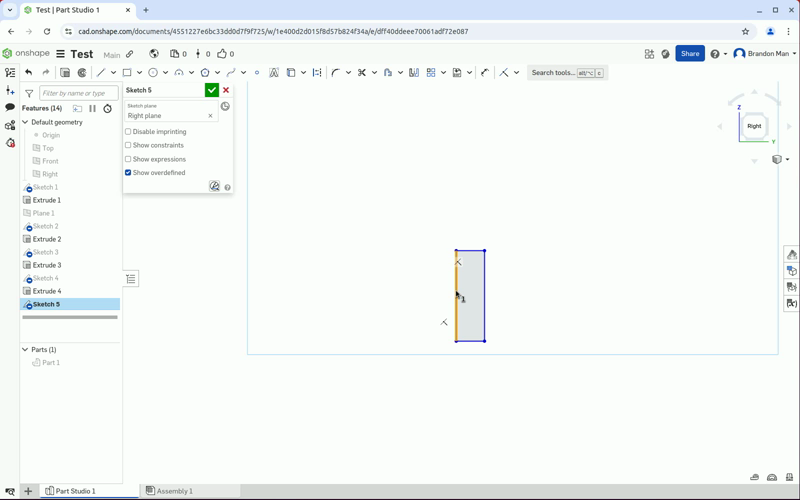
scroll(-6)
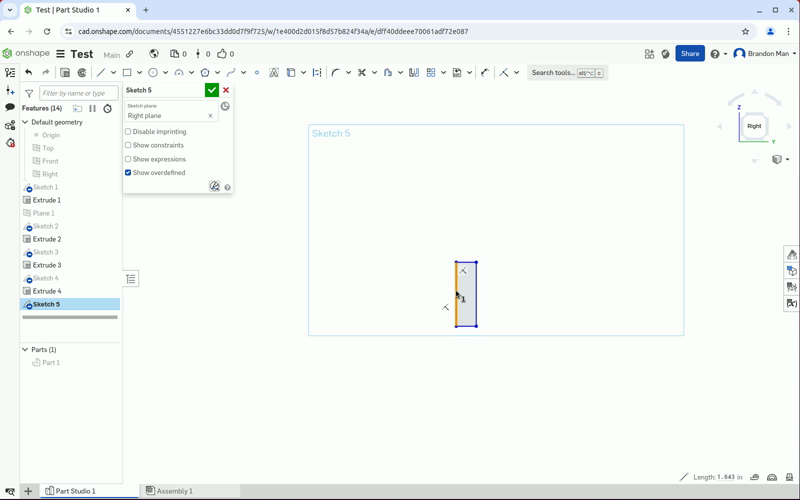
scroll(-6)
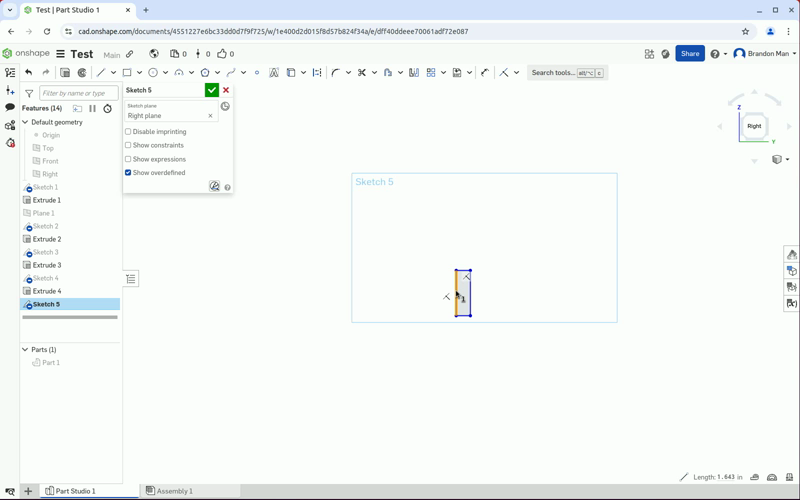
scroll(-6)
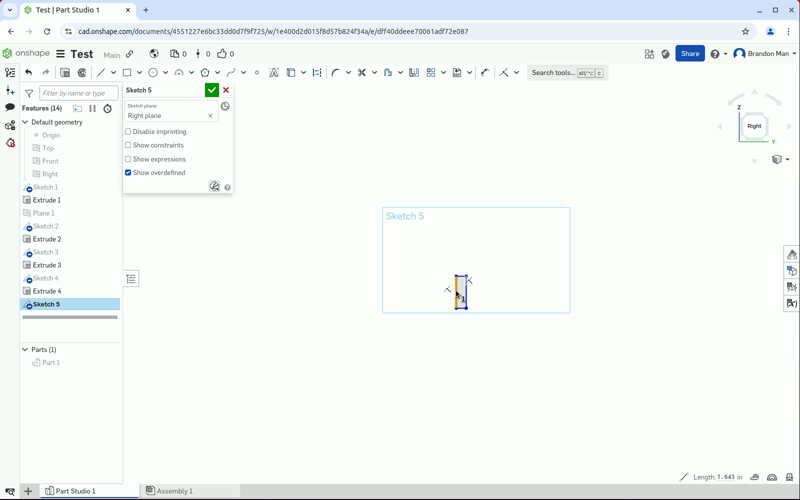
scroll(-6)
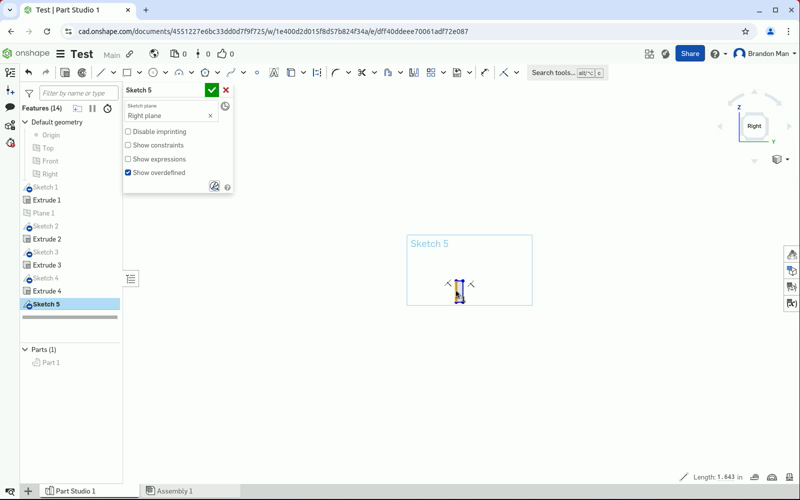
scroll(-6)
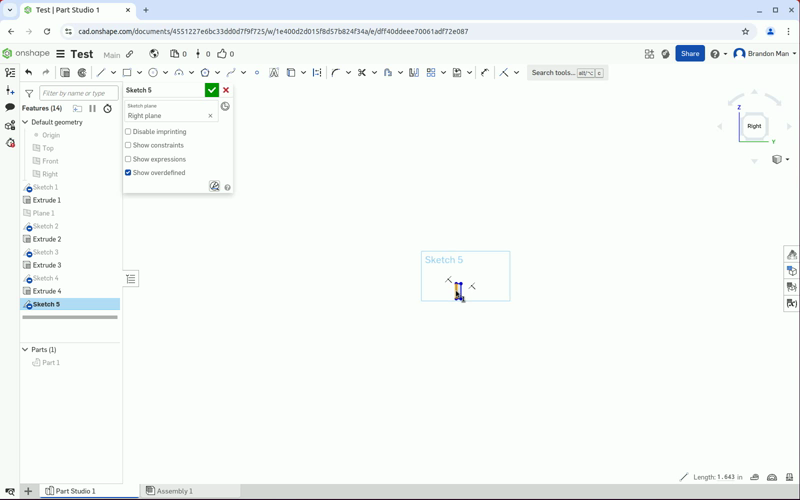
scroll(-6)
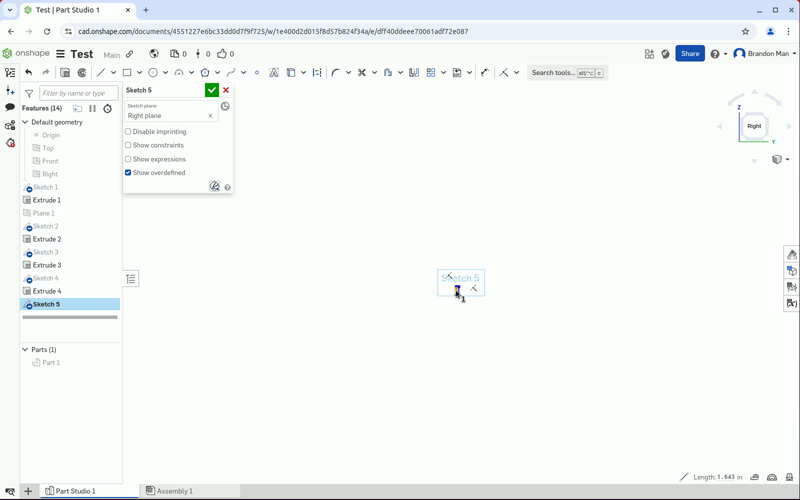
mouse_move(73, 352)
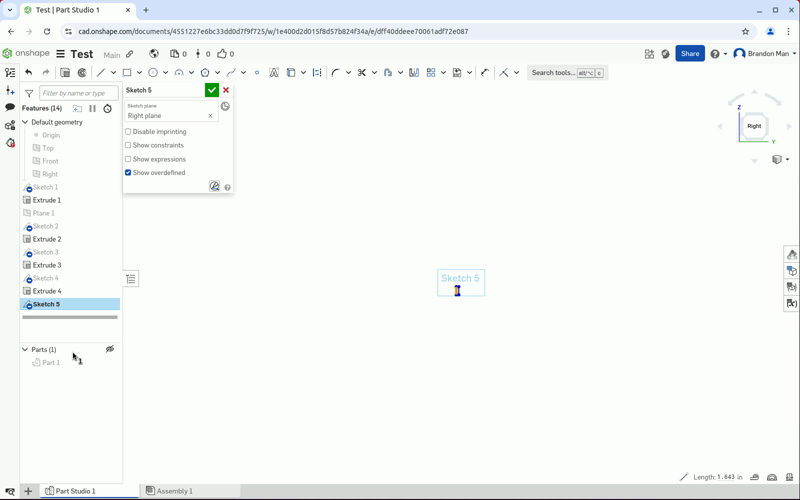
key(shift+y)
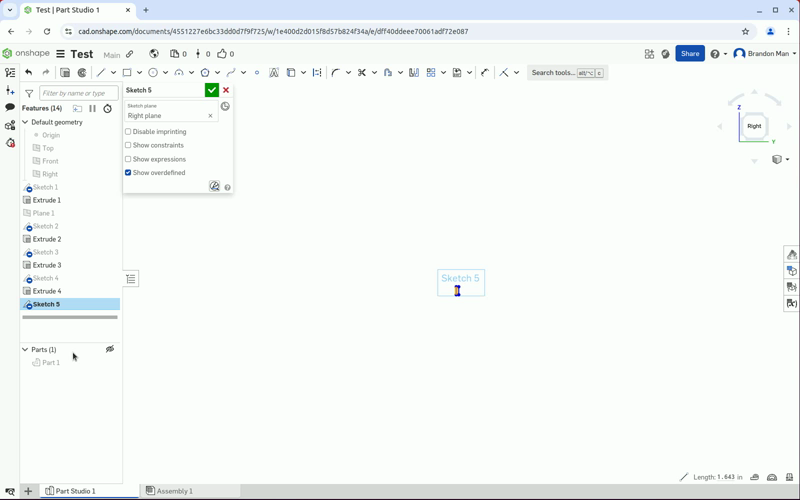
key(shift+e)
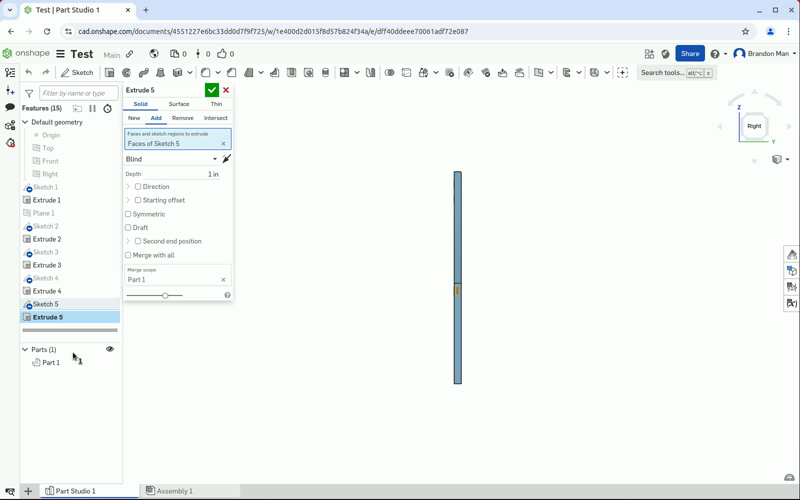
mouse_move(143, 106)
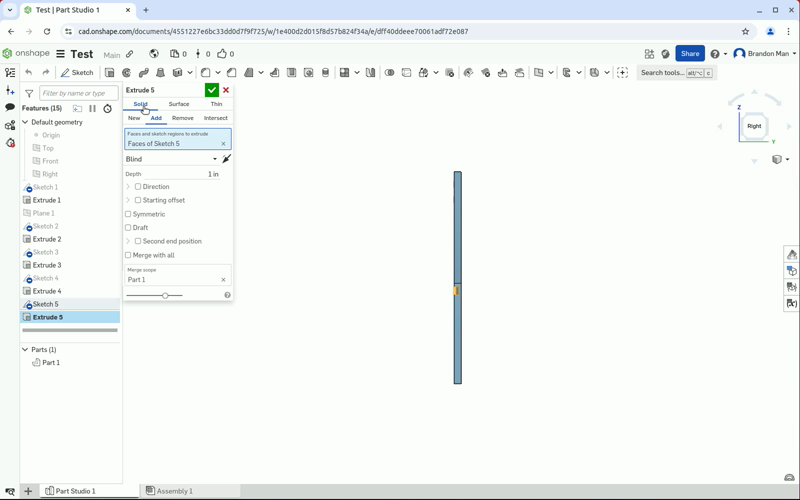
click(143, 106)
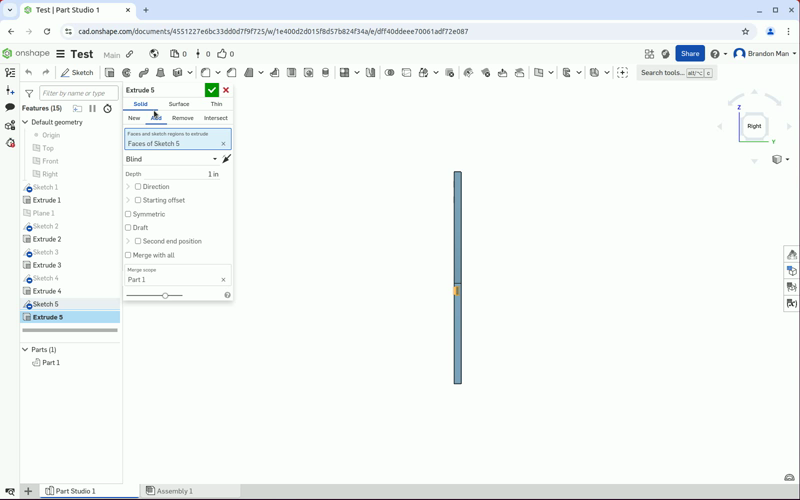
mouse_move(186, 120)
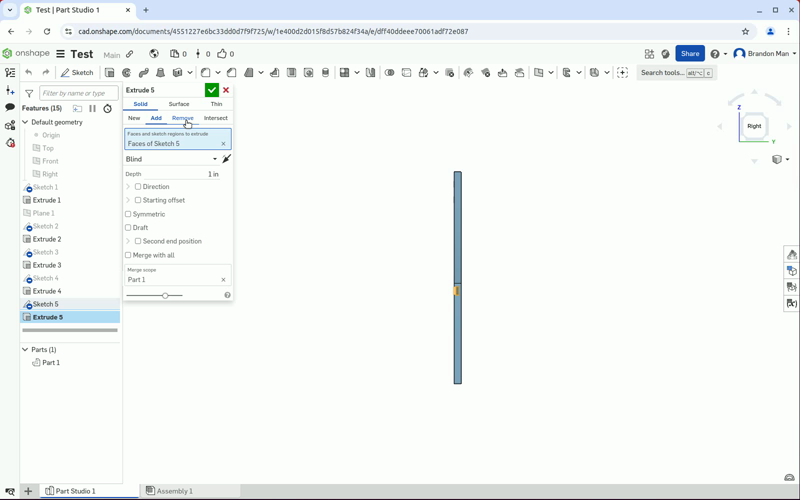
click(186, 120)
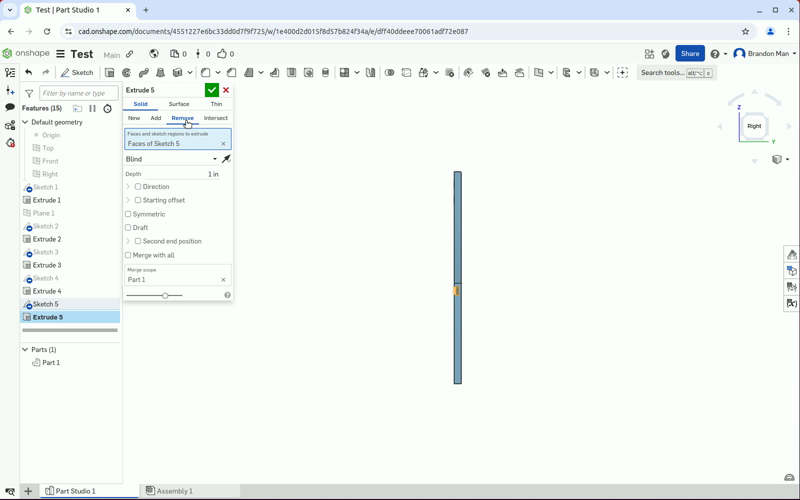
key(tab, 4)
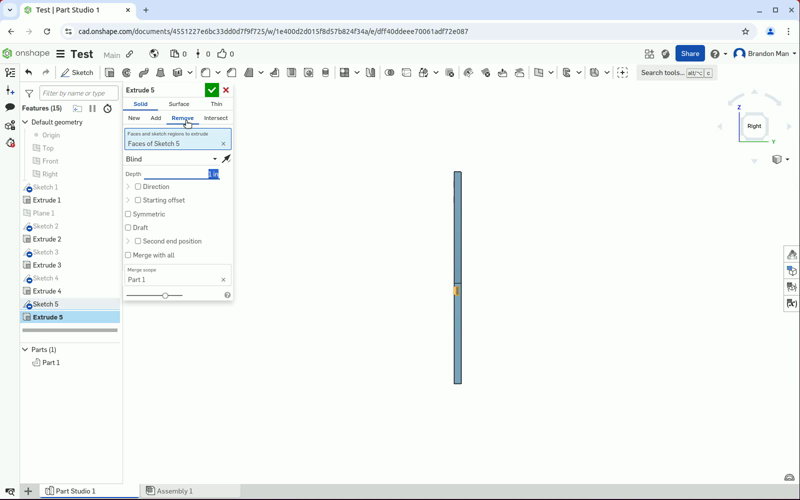
text(0.481)
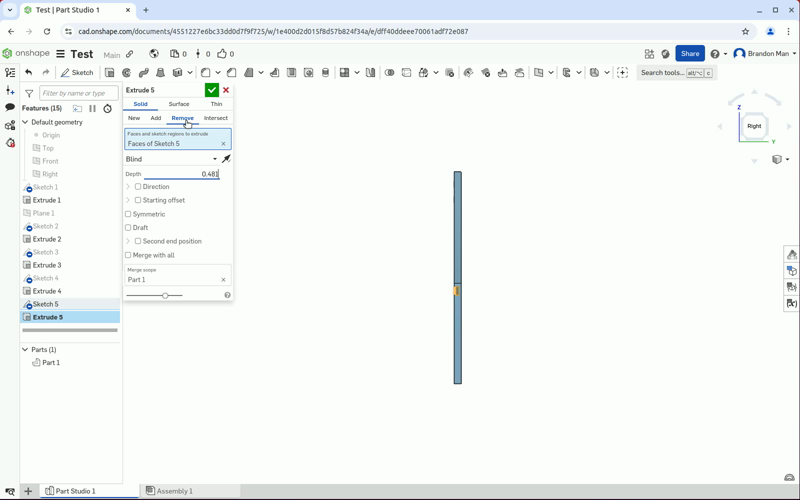
key(tab, 6)
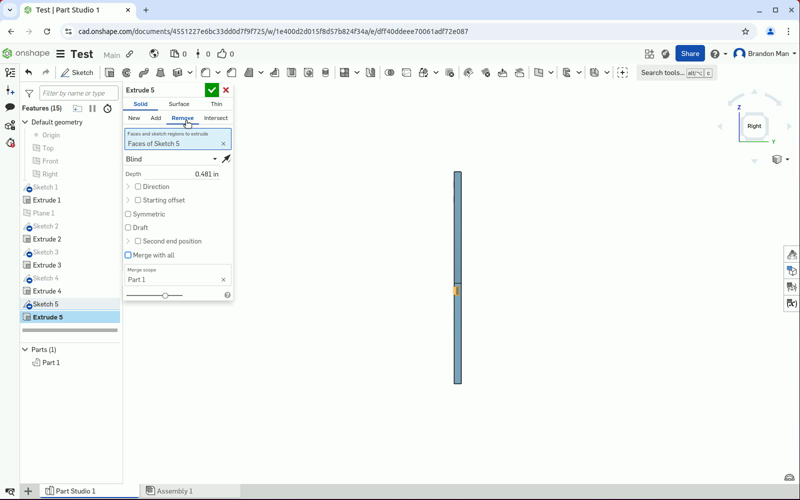
key(space)
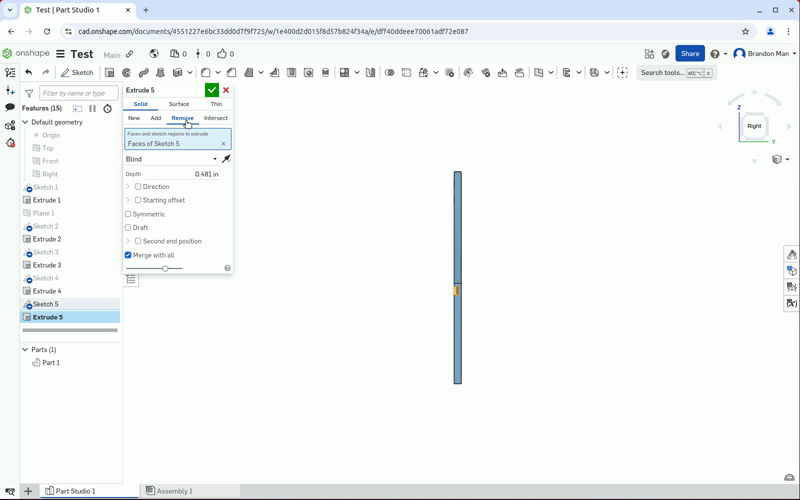
key(enter)
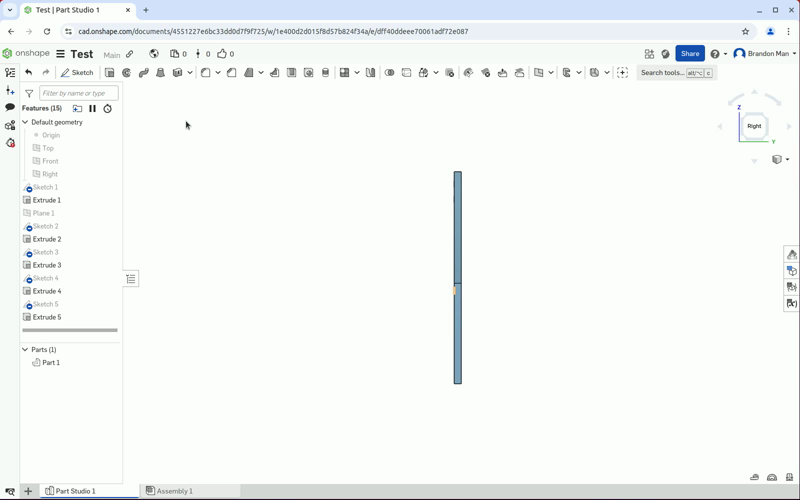
key(shift+h)
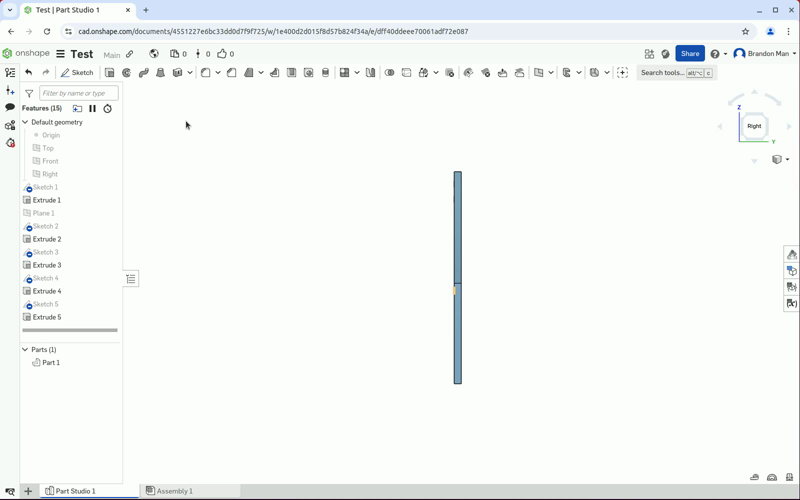
key(shift+h)
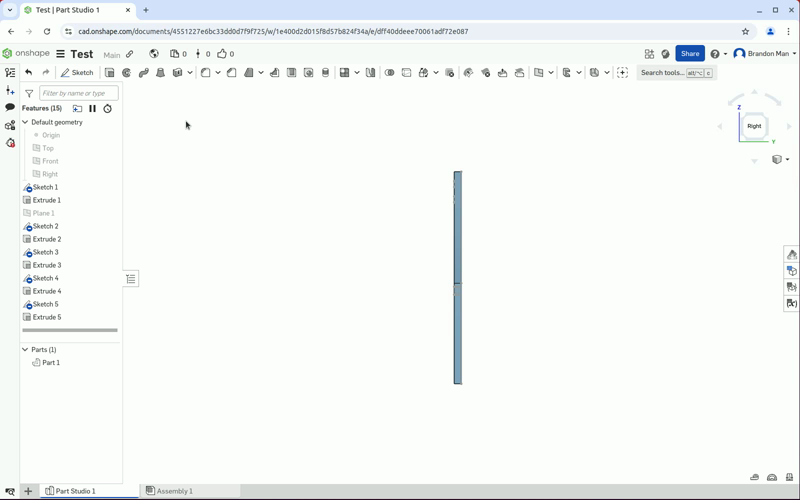
key(shift+7)
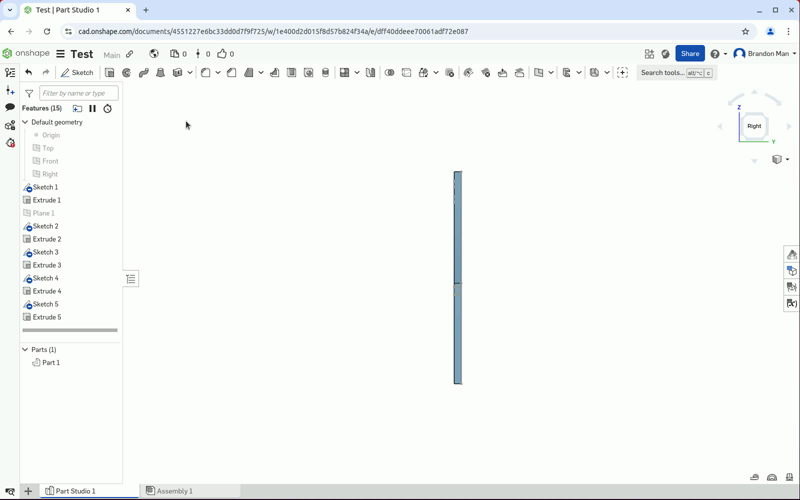
key(right, 2)
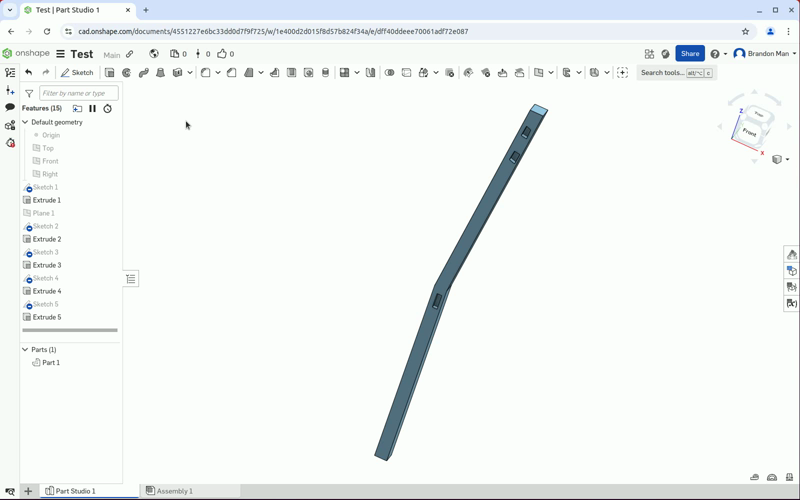
key(down, 2)
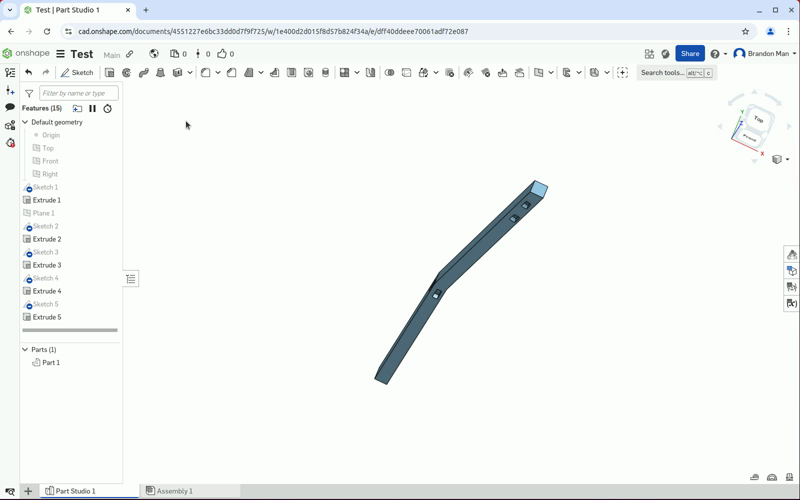
key(up, 2)
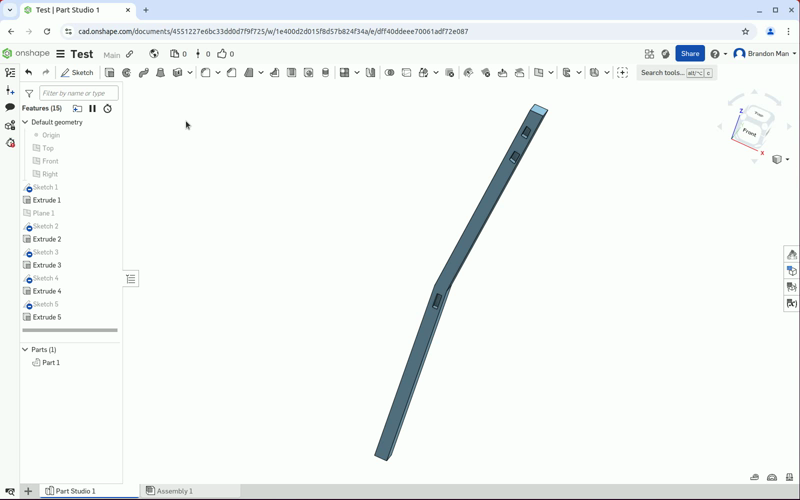
key(left, 2)
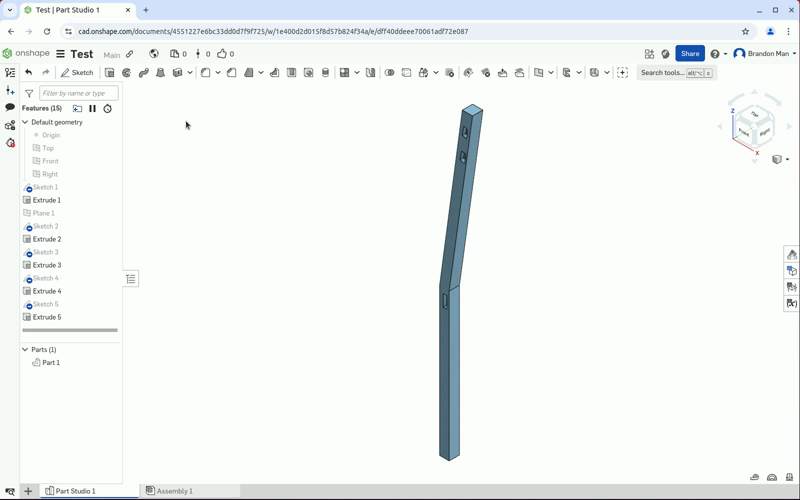
mouse_move(73, 189)
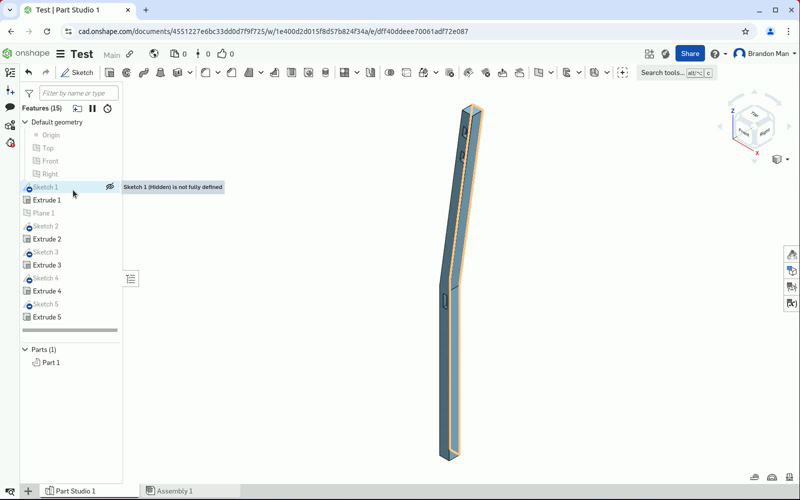
click(73, 189)